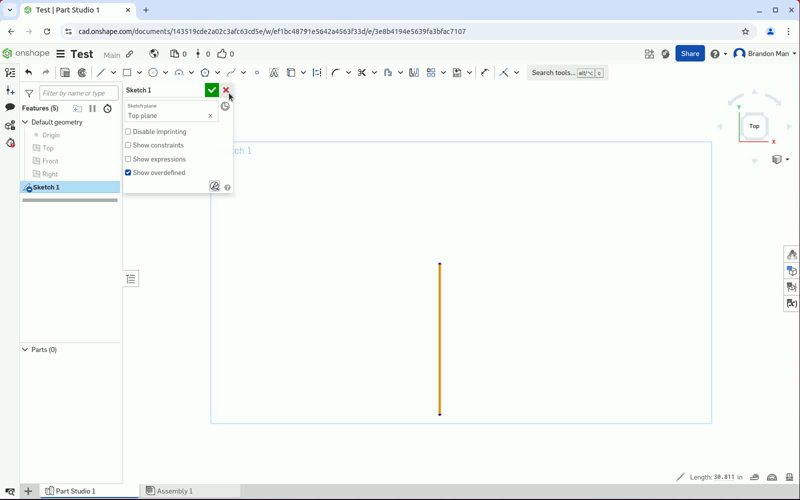
key(shift+h)
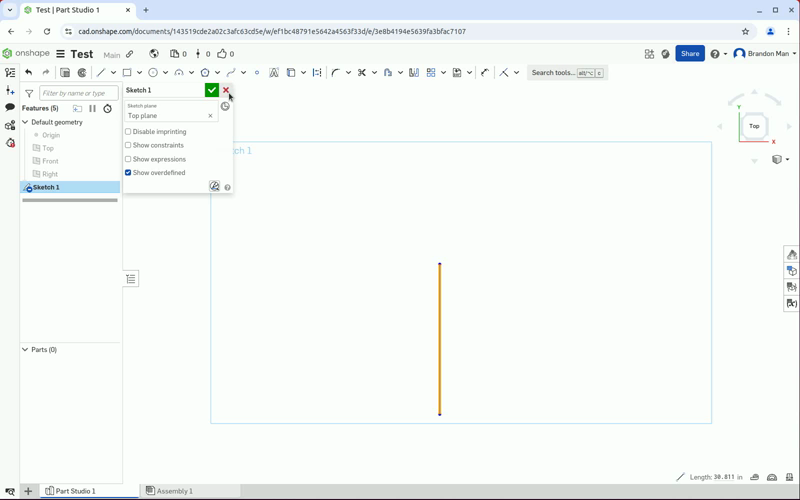
key(shift+s)
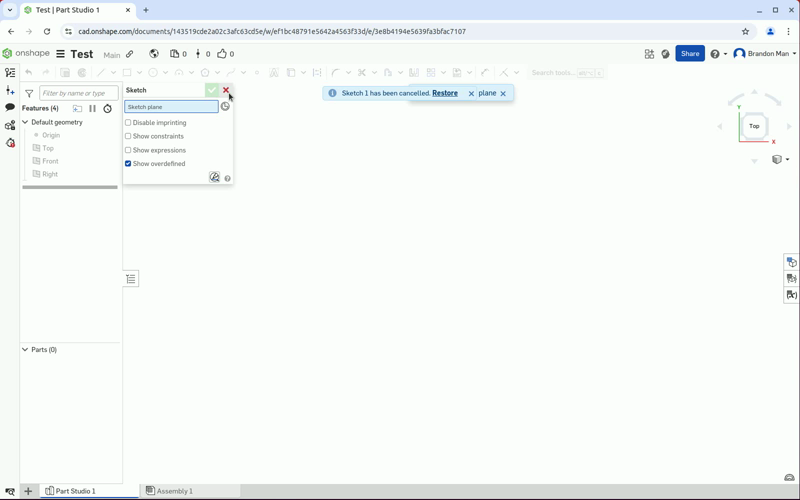
mouse_move(73, 150)
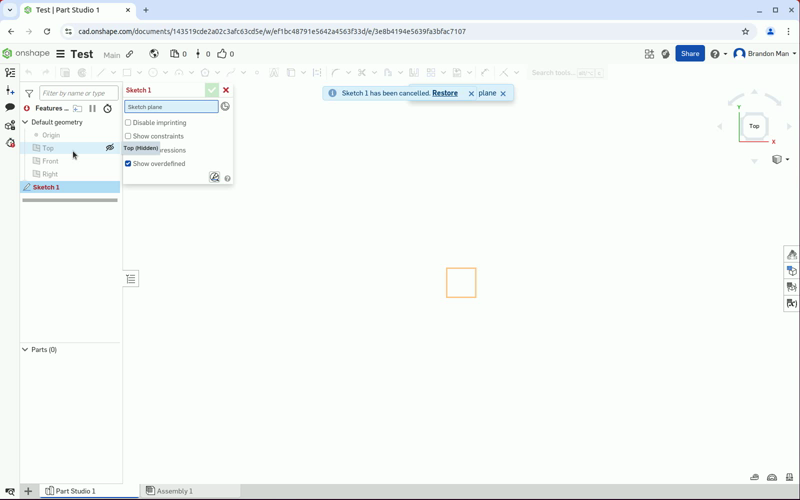
click(73, 150)
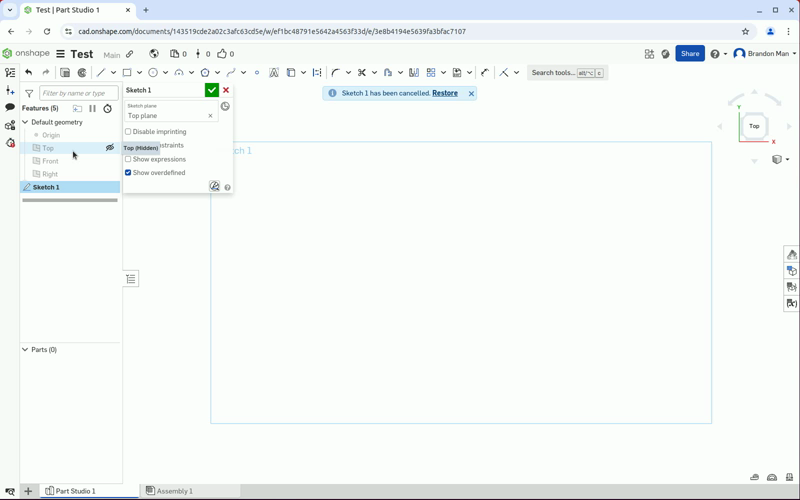
mouse_move(73, 352)
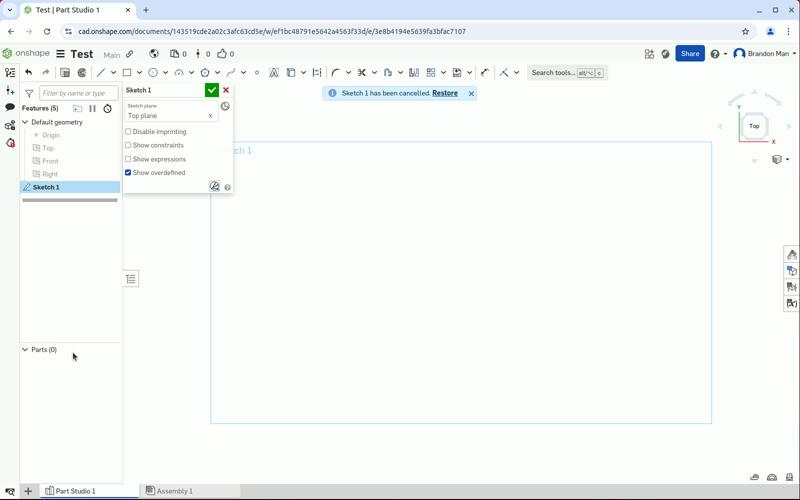
key(y)
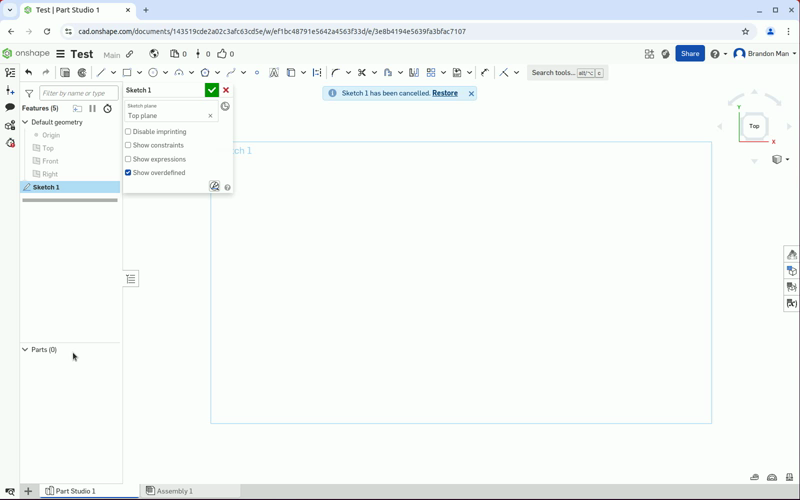
key(l)
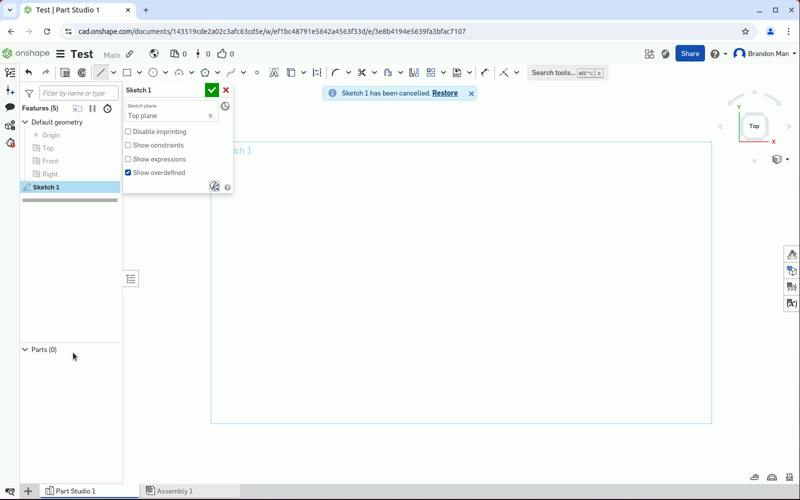
key_down(shift)
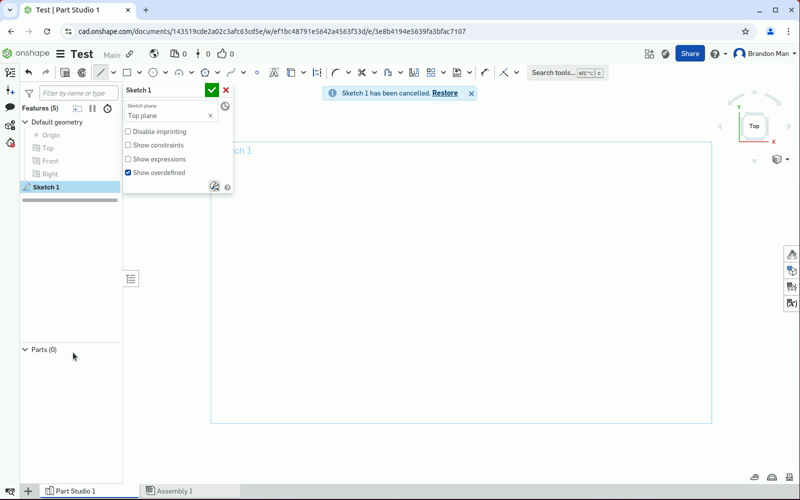
mouse_move(427, 298)
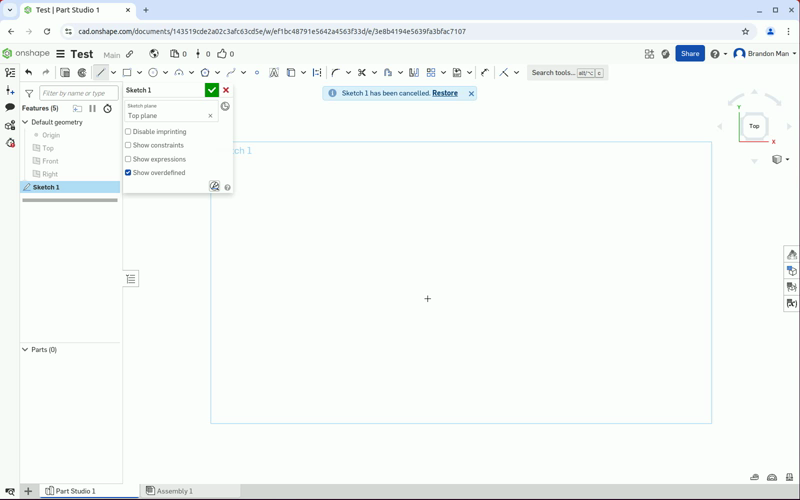
click(427, 298)
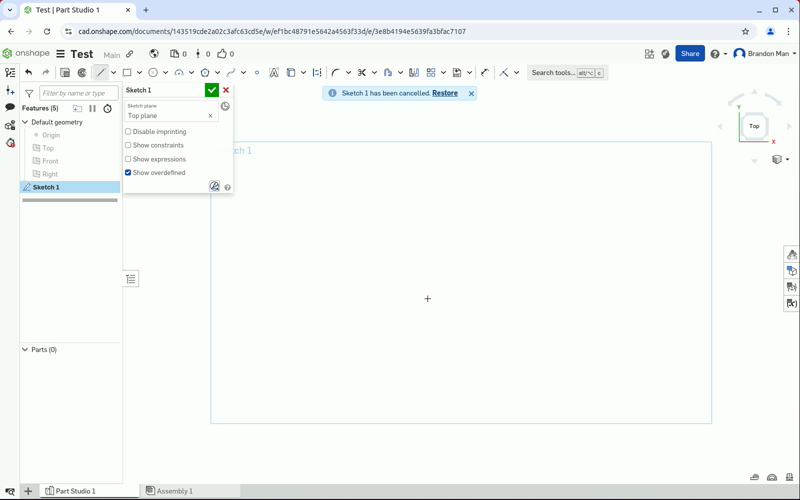
key_up(shift)
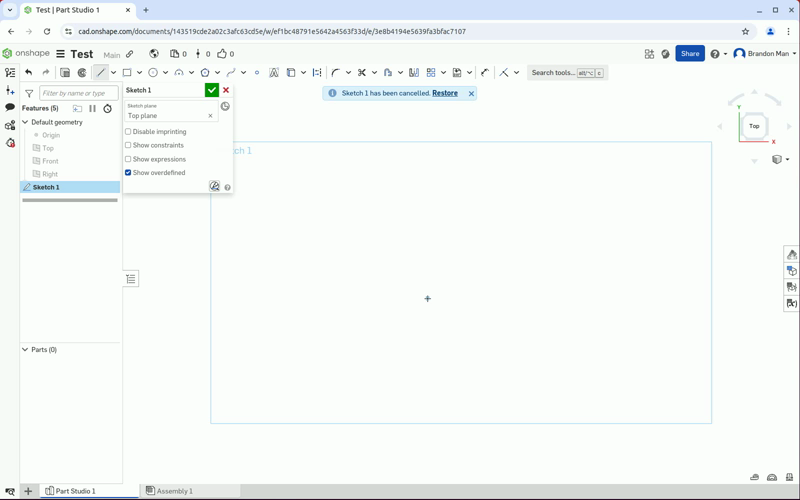
key_down(shift)
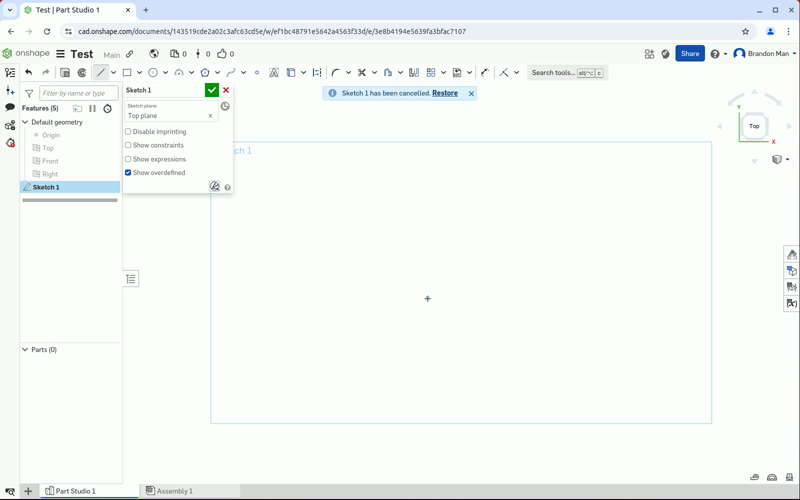
mouse_move(573, 298)
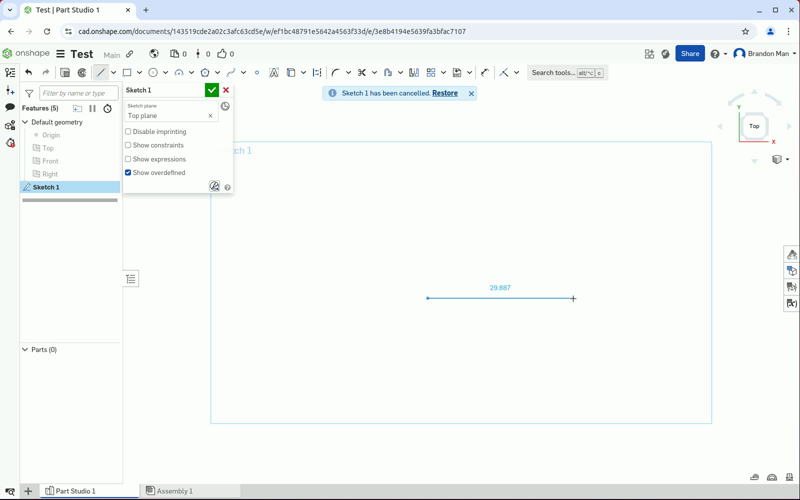
click(573, 298)
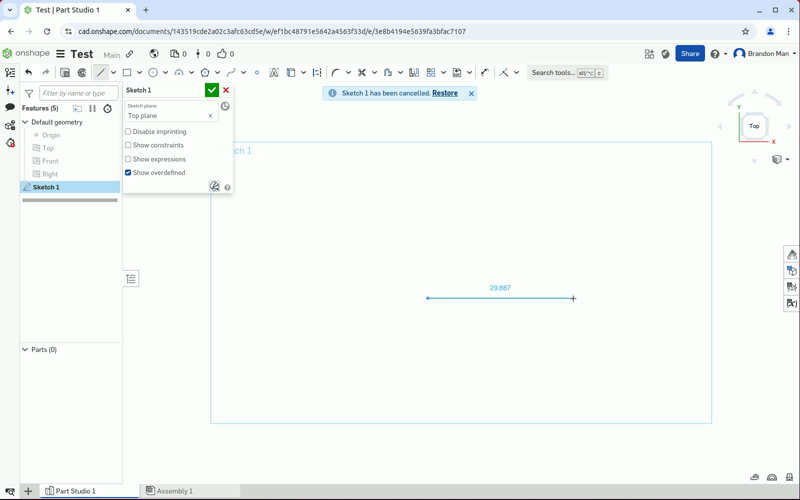
key_up(shift)
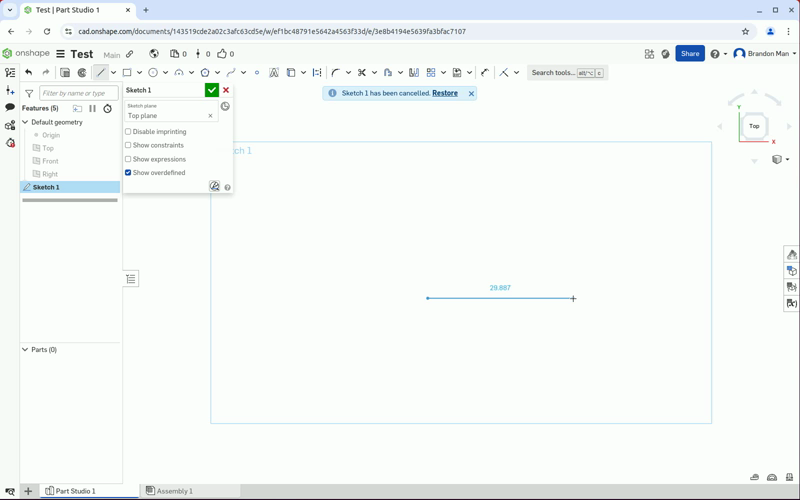
key_down(shift)
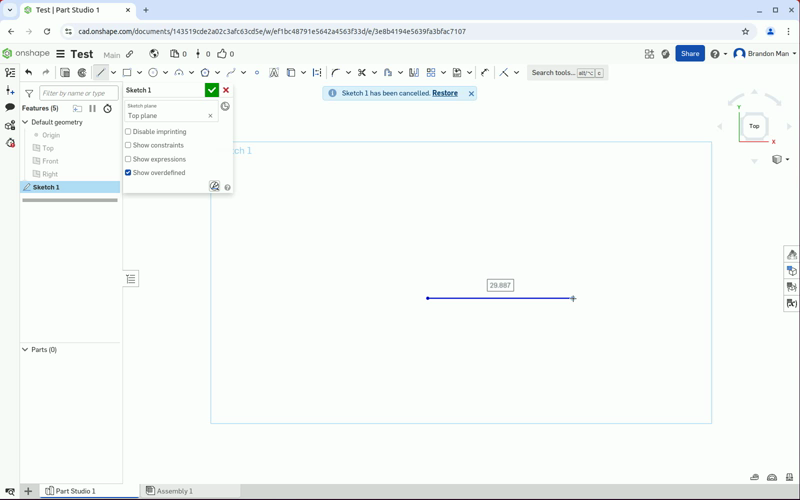
mouse_move(573, 194)
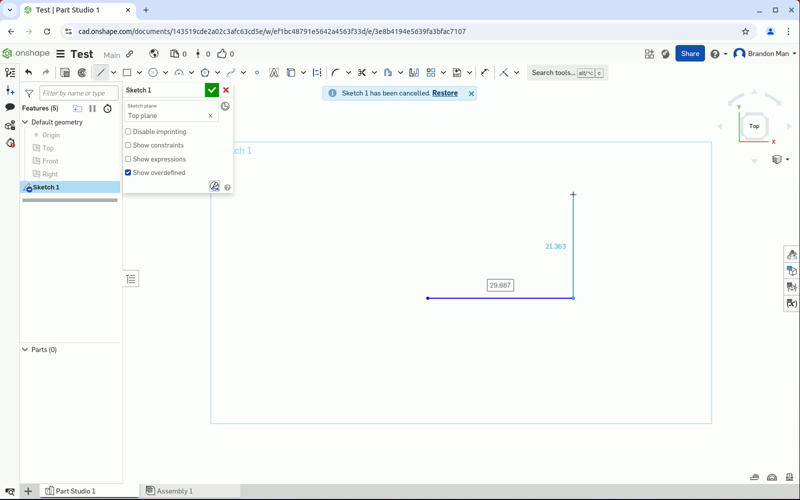
click(573, 194)
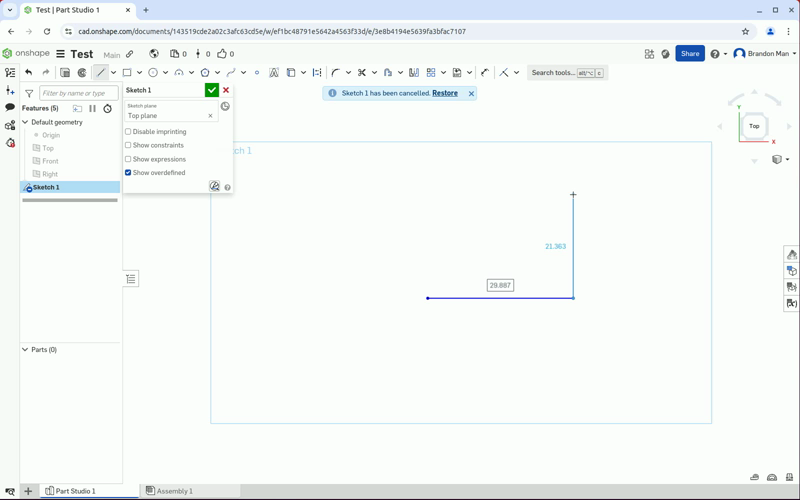
key_up(shift)
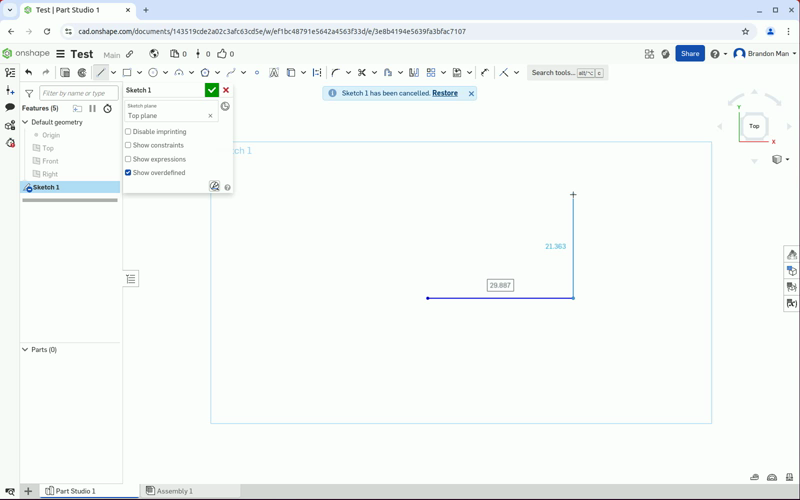
key_down(shift)
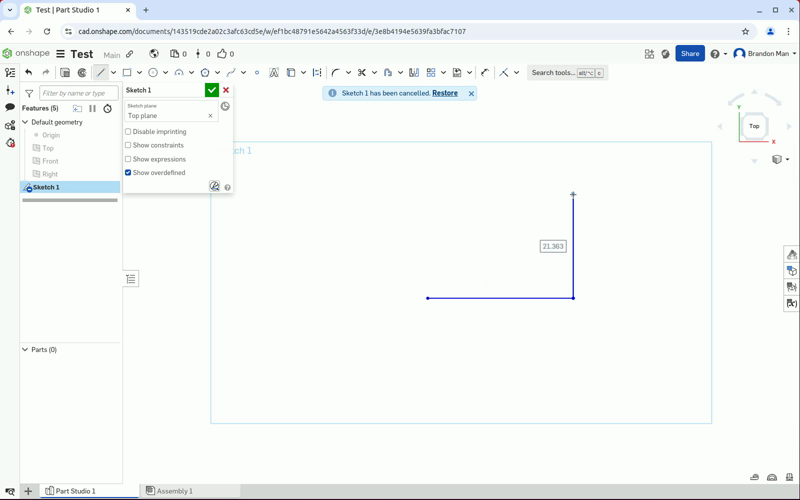
mouse_move(427, 194)
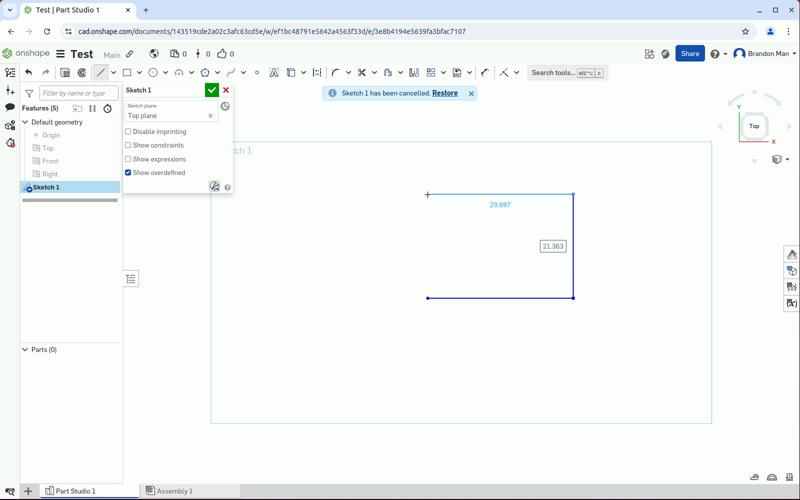
click(427, 194)
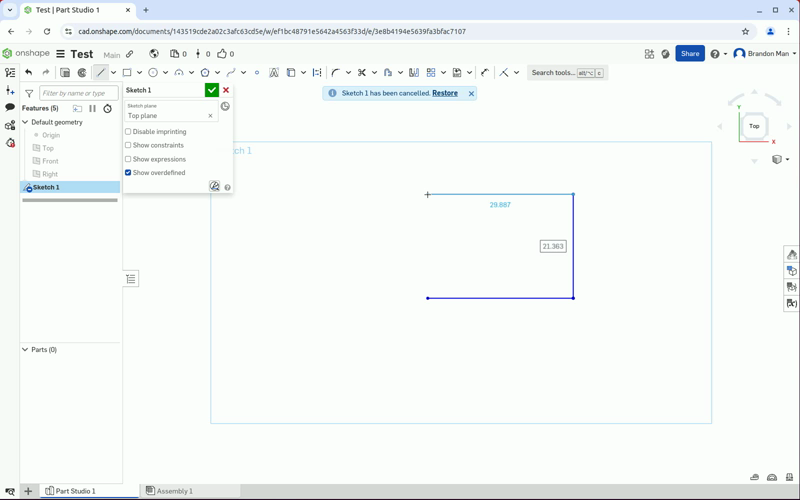
key_up(shift)
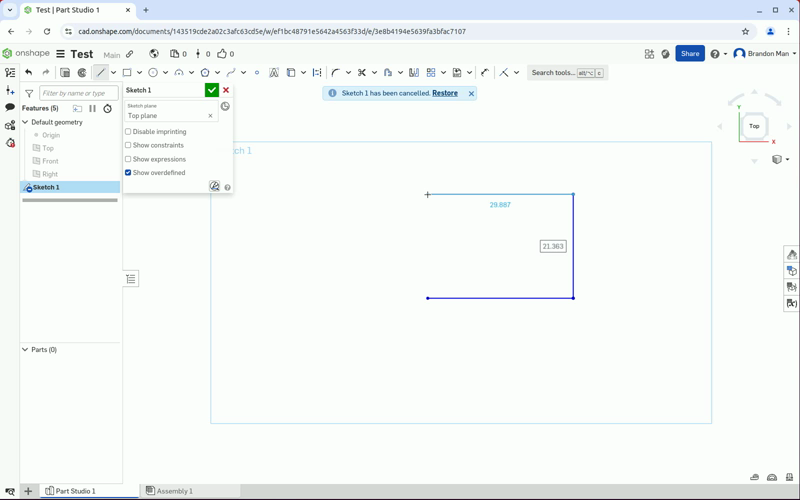
key_down(shift)
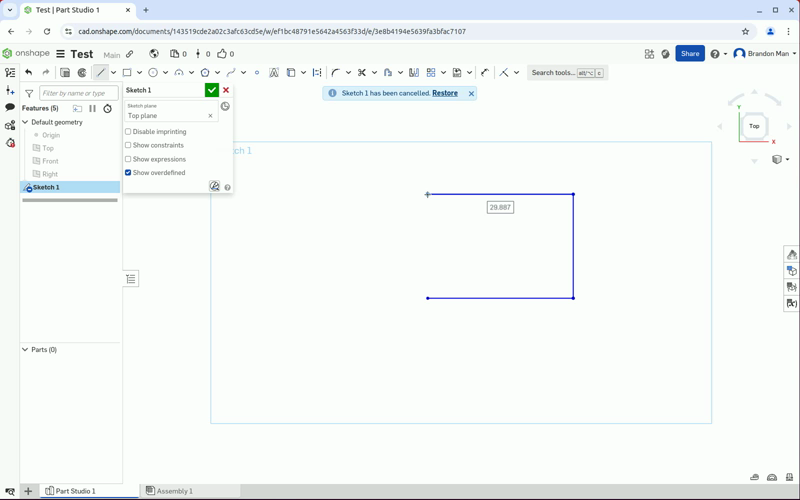
mouse_move(427, 298)
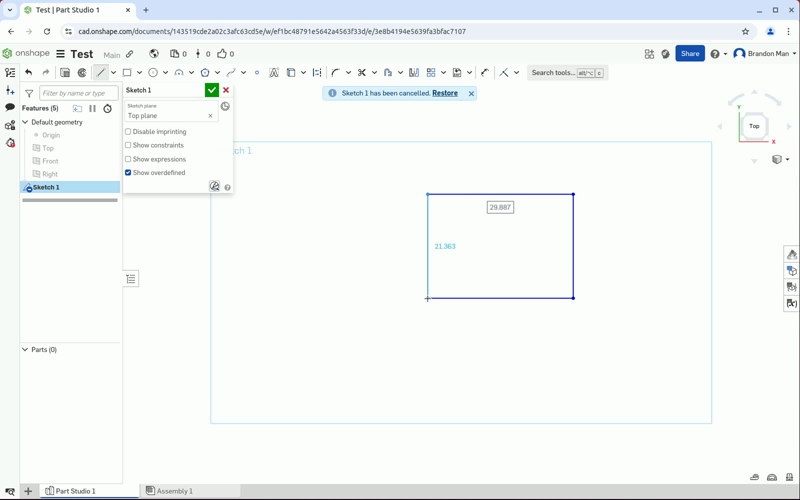
key_up(shift)
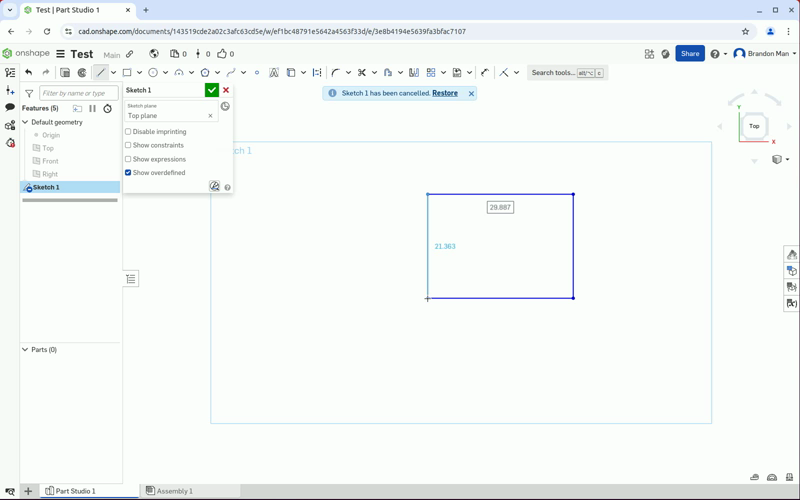
click(427, 298)
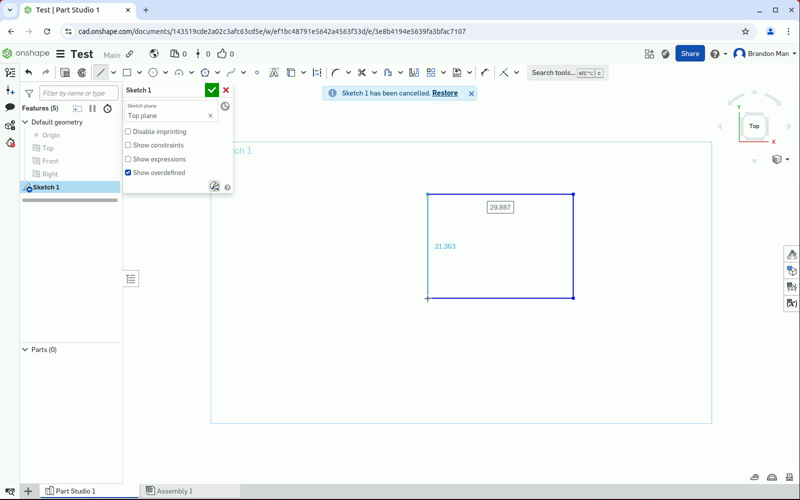
key(esc)
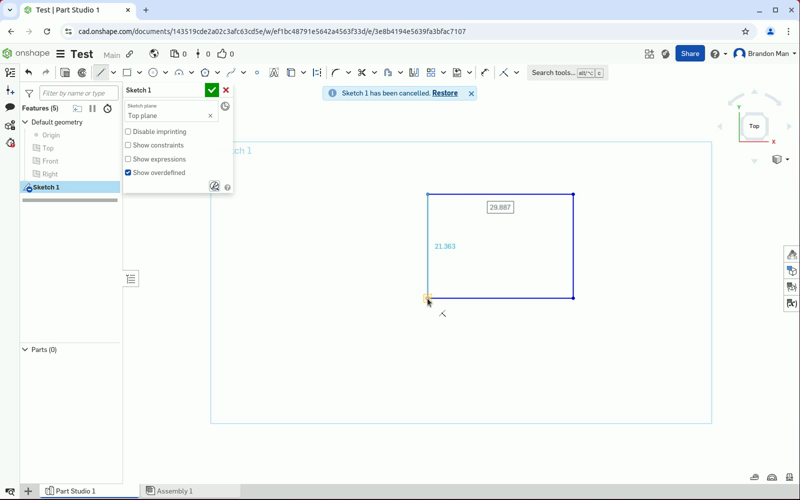
mouse_move(558, 260)
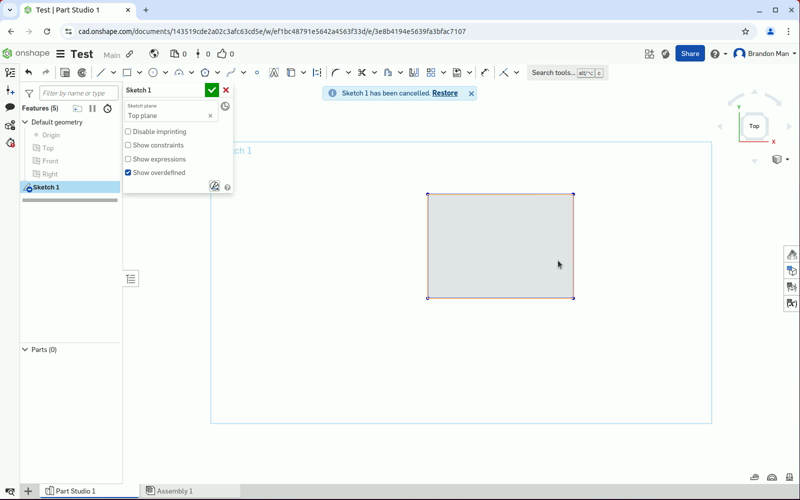
click(558, 260)
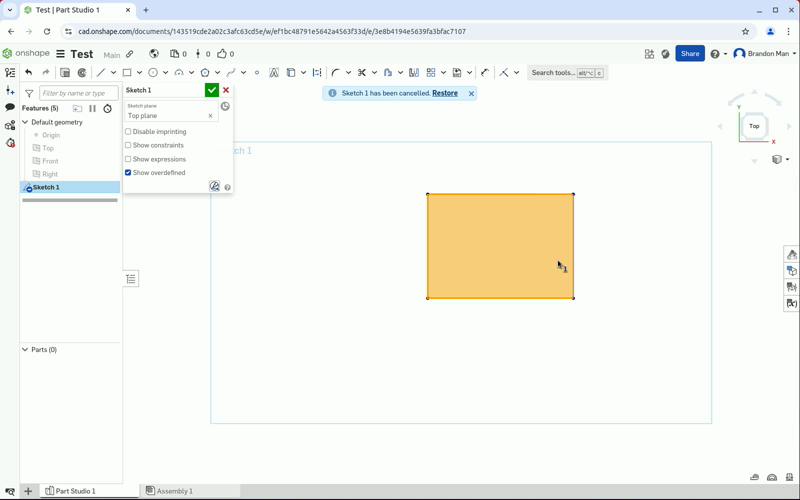
mouse_move(73, 352)
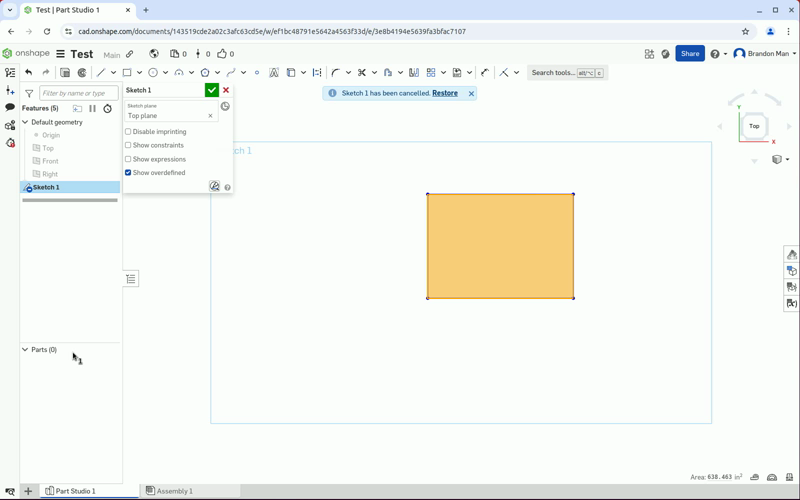
key(shift+y)
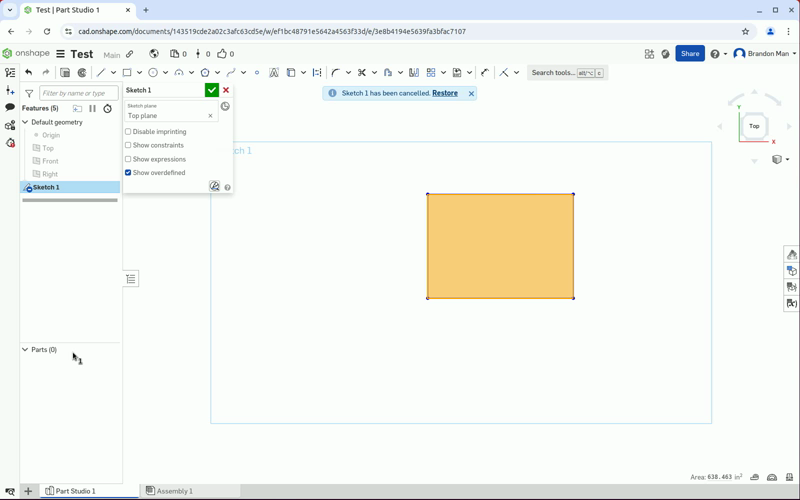
key(shift+e)
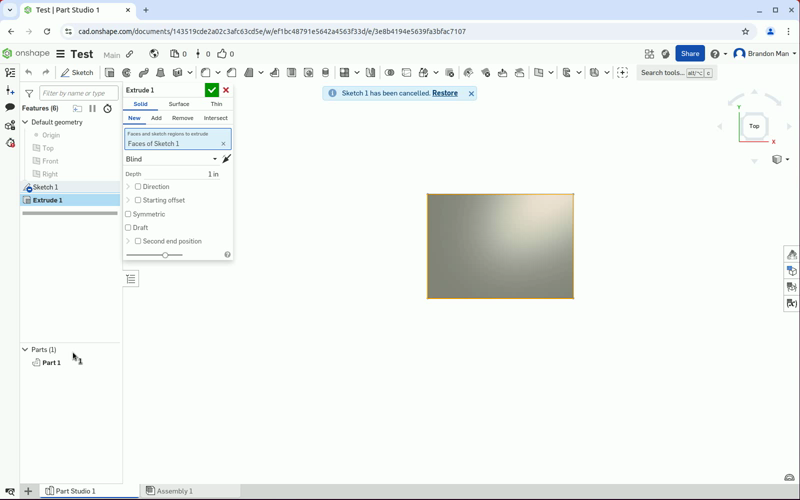
mouse_move(143, 106)
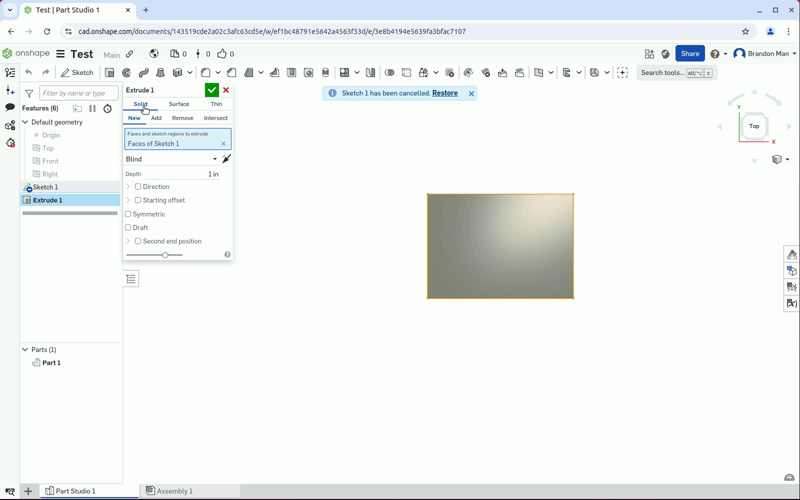
click(143, 106)
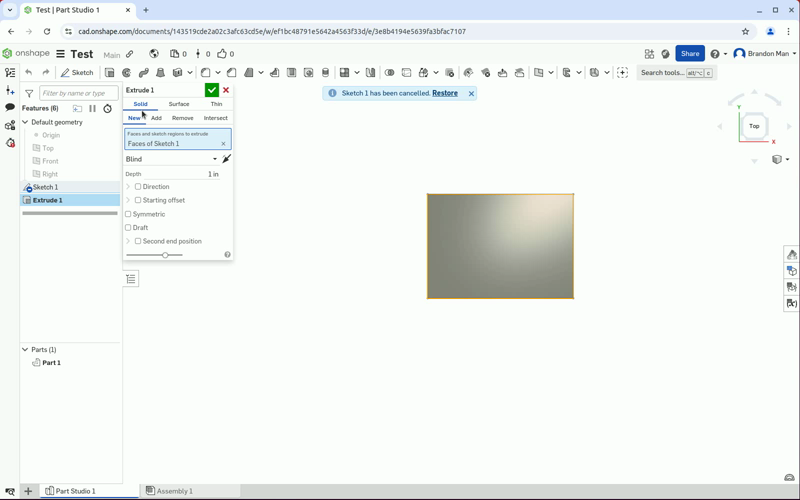
mouse_move(137, 120)
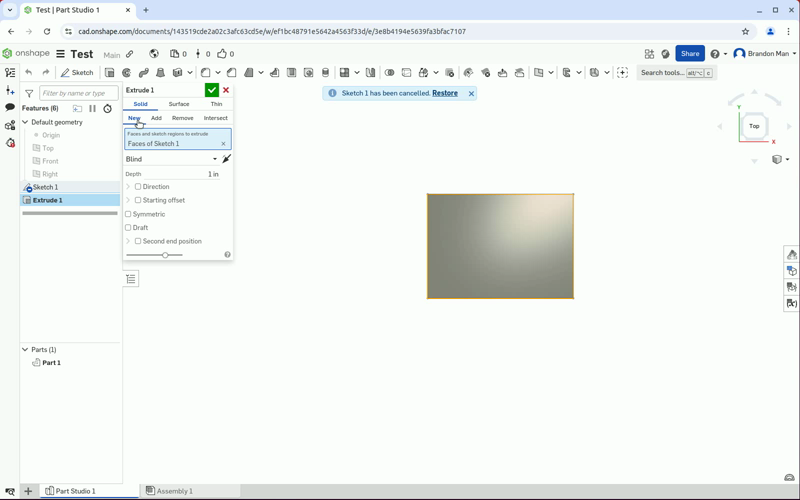
click(137, 120)
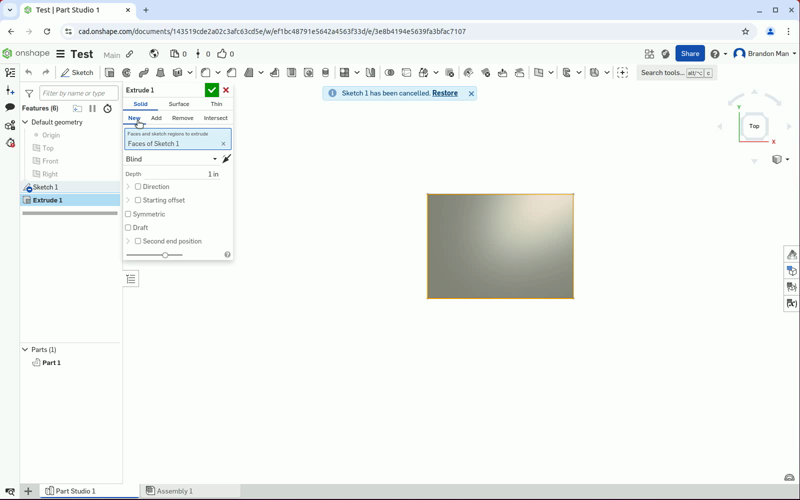
key(tab, 4)
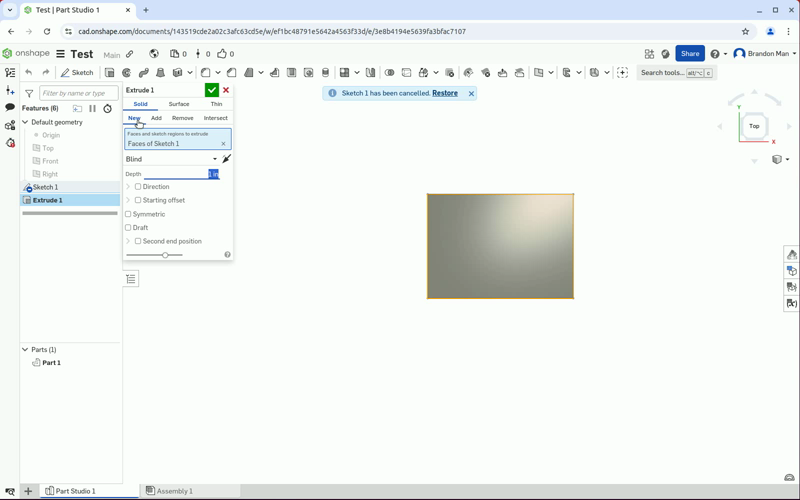
text(17.09)
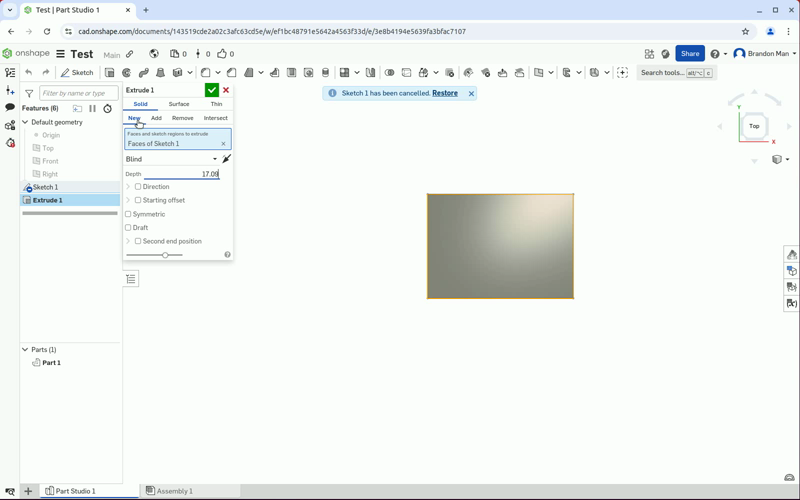
key(enter)
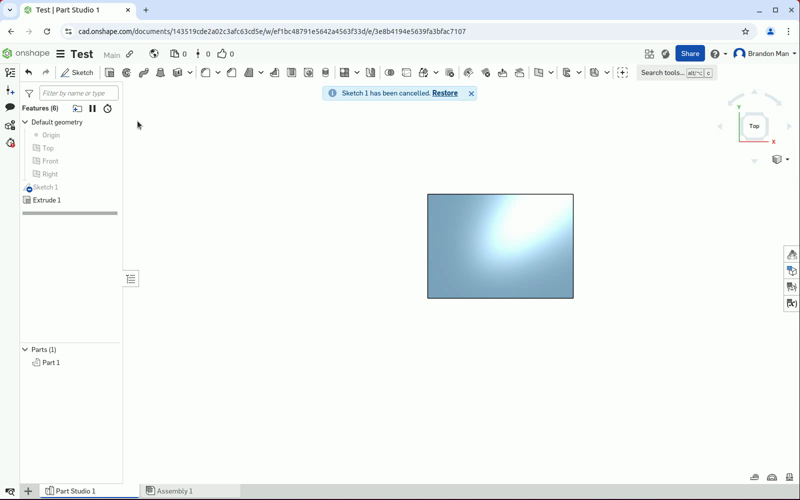
key(shift+h)
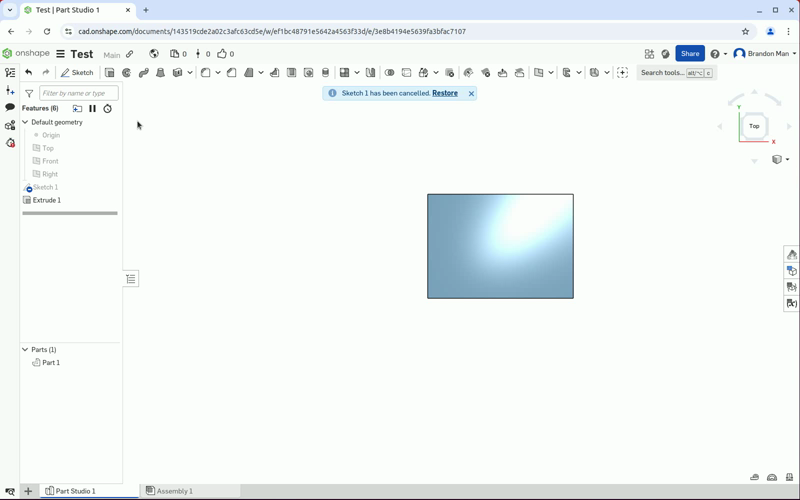
key(shift+h)
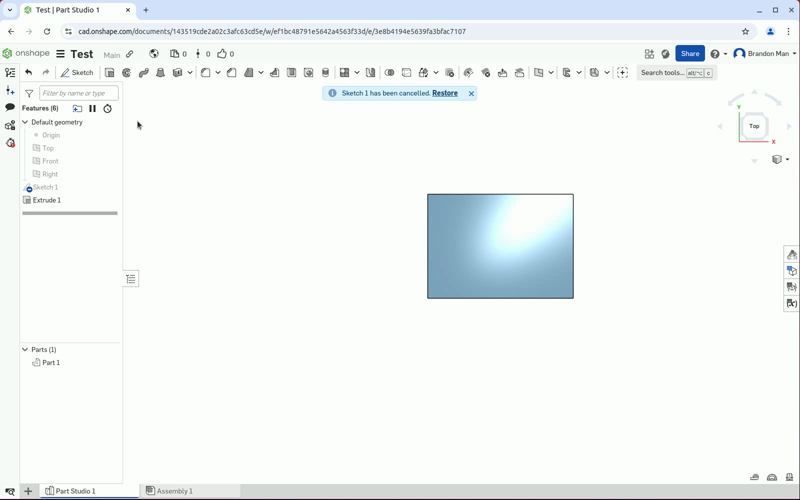
mouse_move(73, 189)
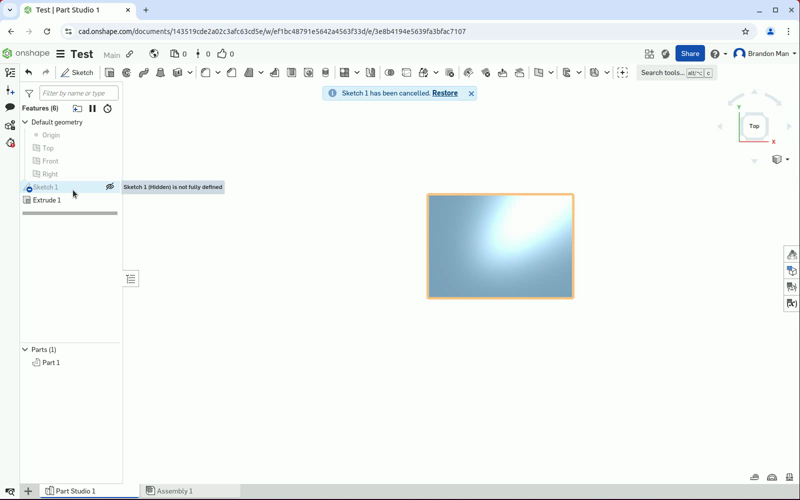
click(73, 189)
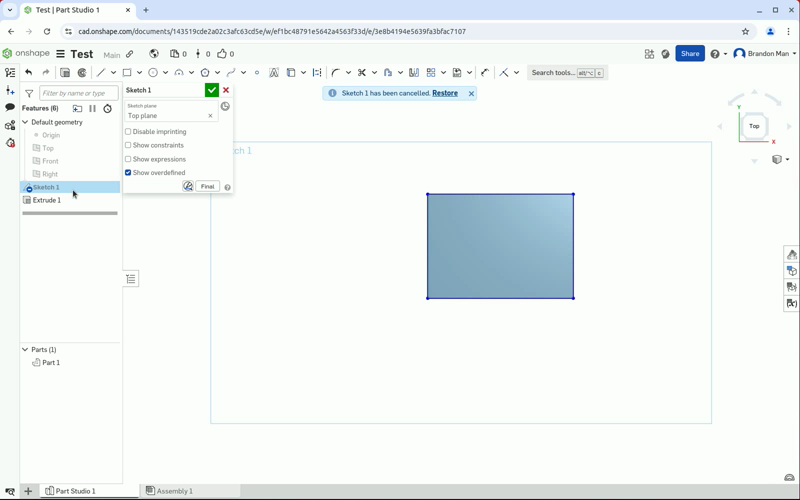
mouse_move(229, 92)
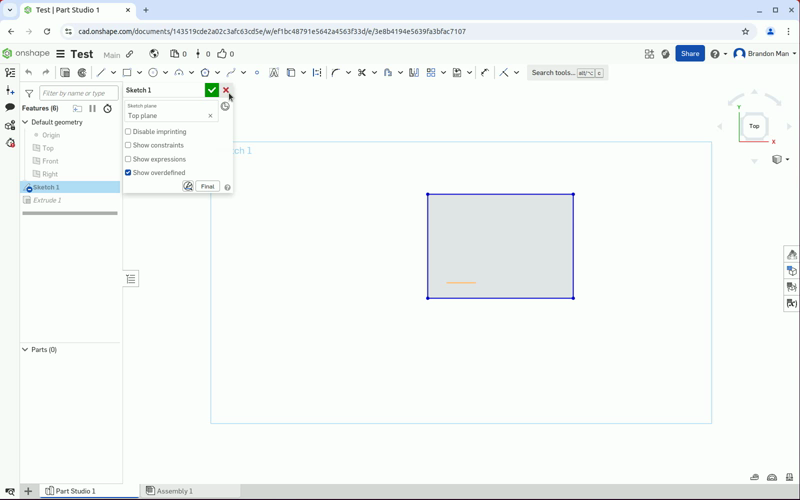
click(229, 92)
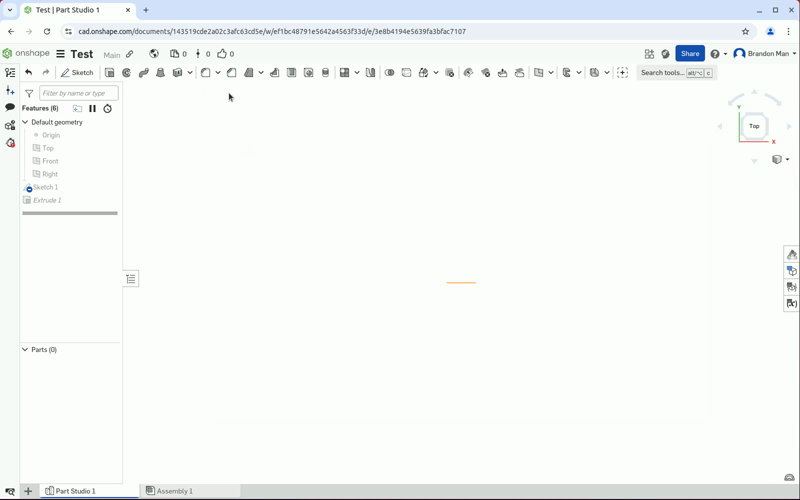
mouse_move(541, 75)
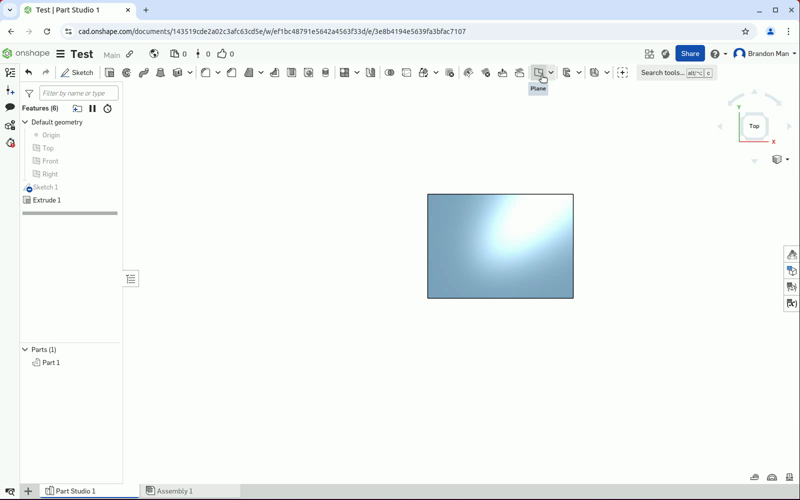
click(541, 75)
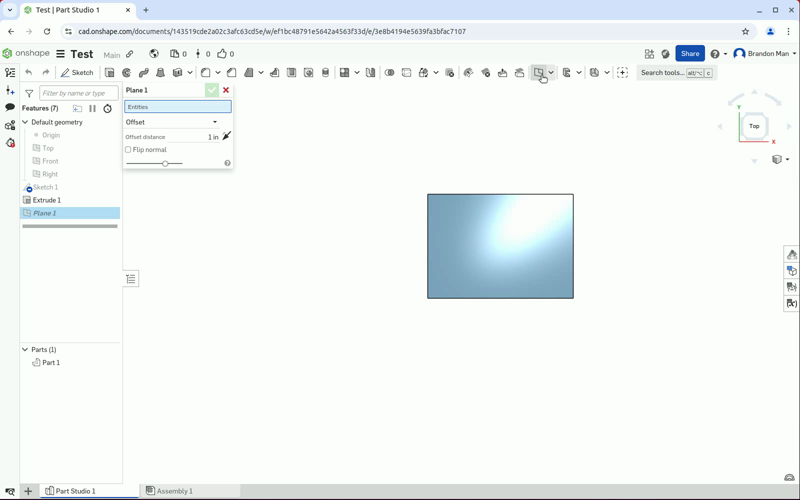
mouse_move(73, 150)
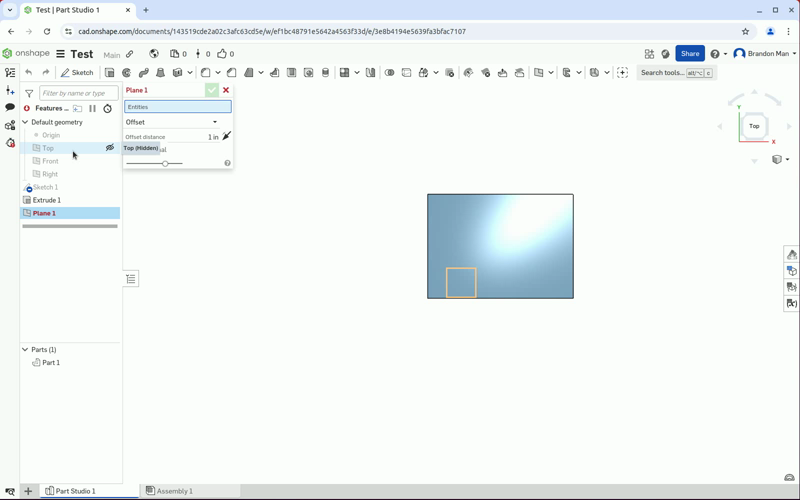
click(73, 150)
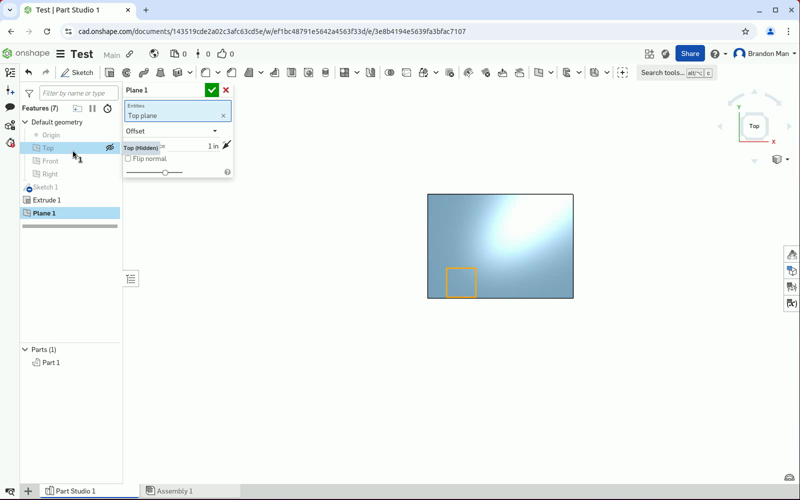
key(tab, 2)
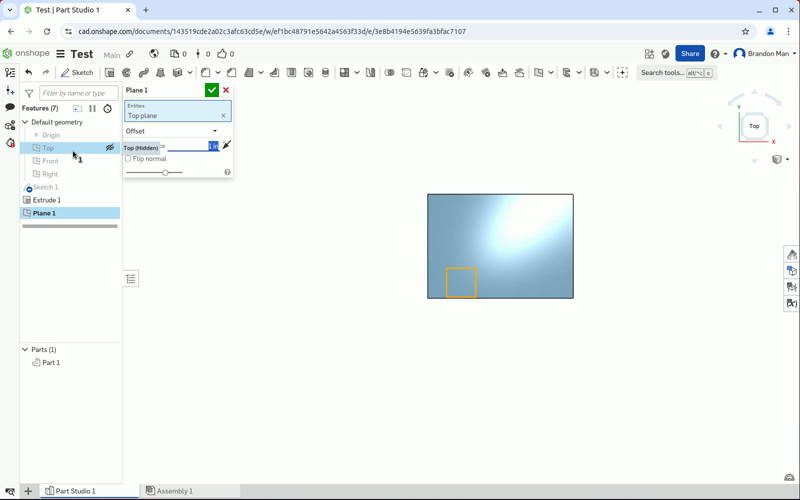
text(17.1)
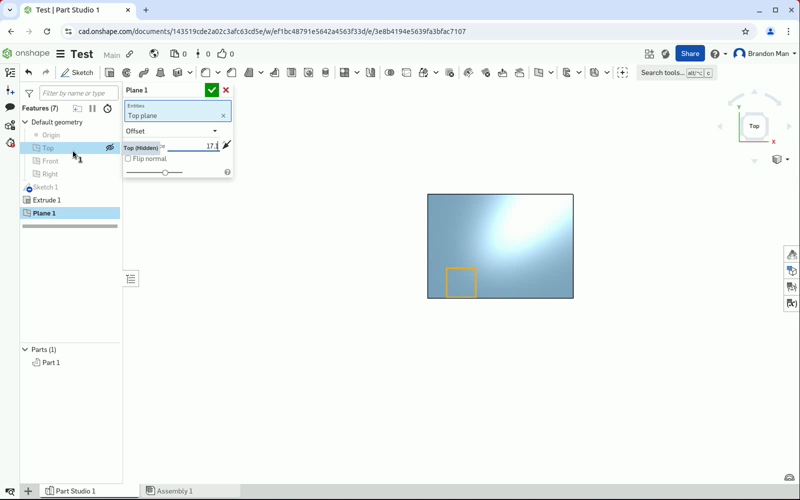
key(enter, 2)
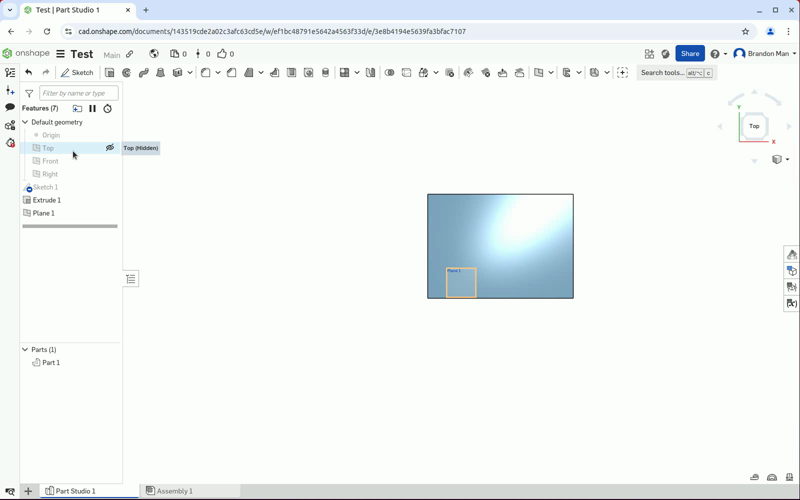
key(shift+s)
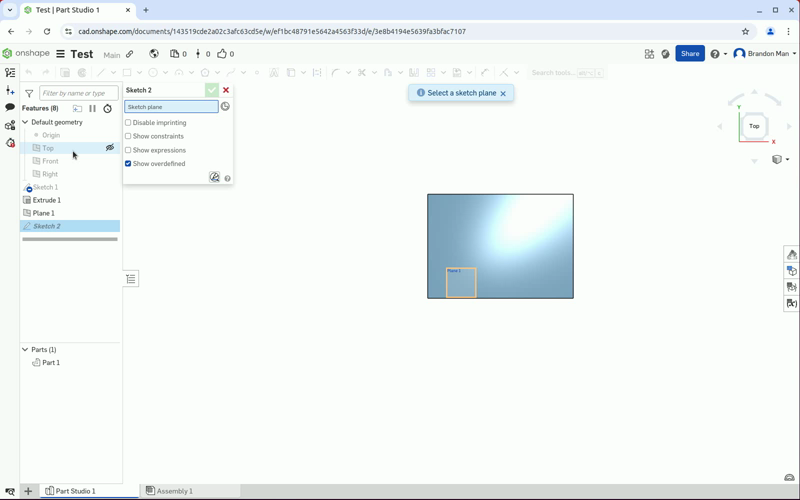
mouse_move(73, 215)
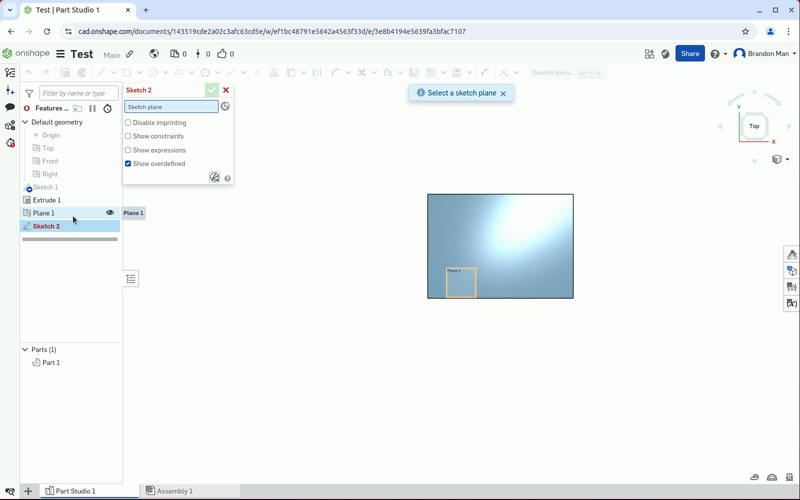
click(73, 215)
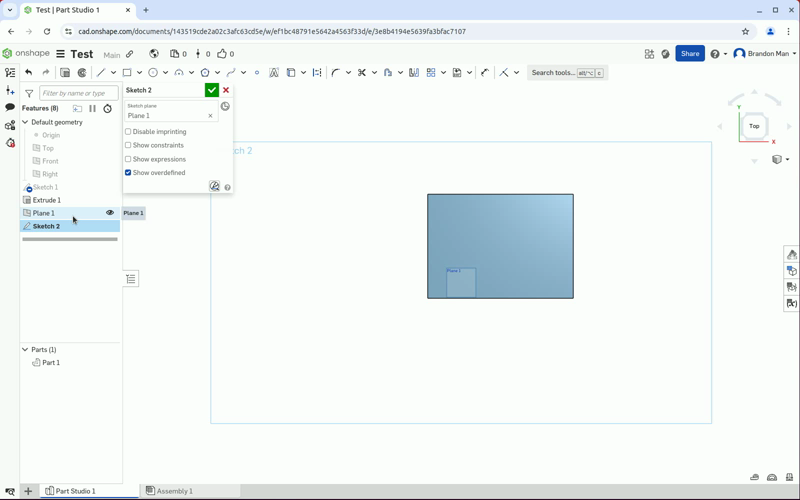
mouse_move(73, 352)
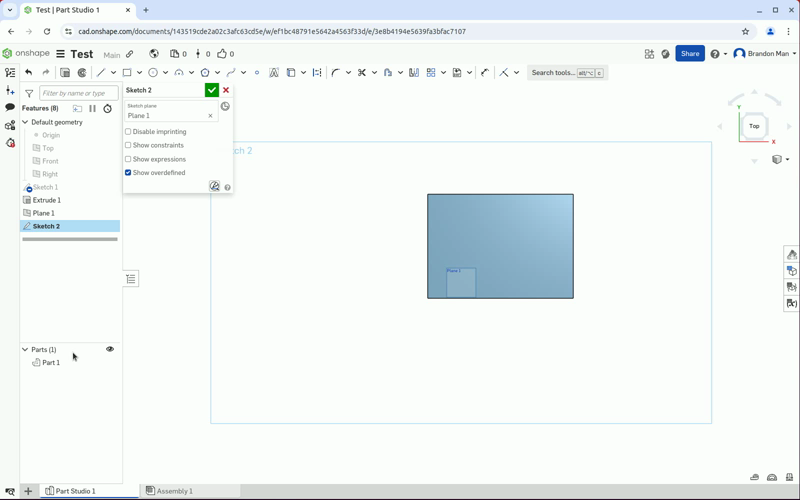
key(y)
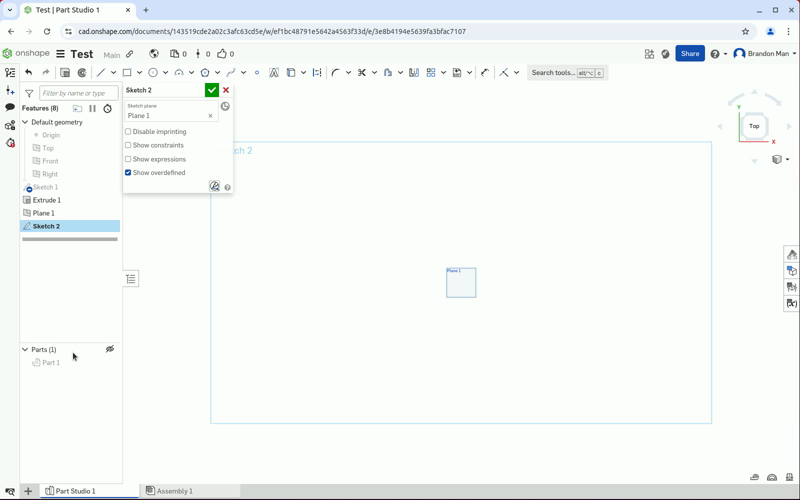
key(l)
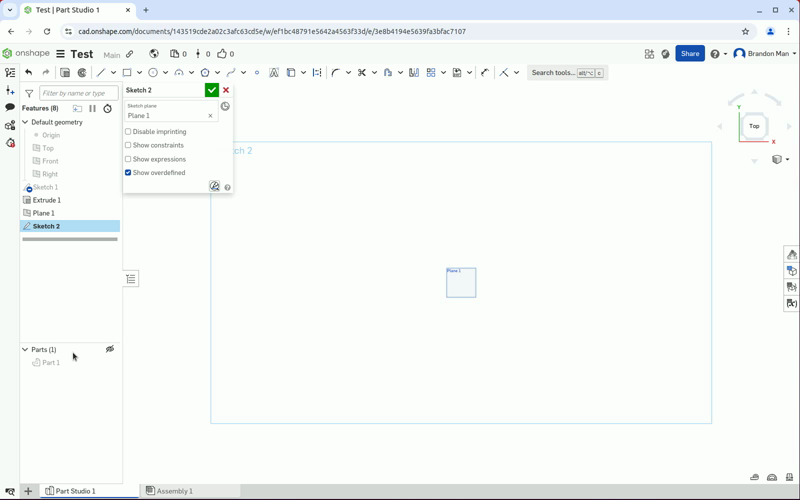
key_down(shift)
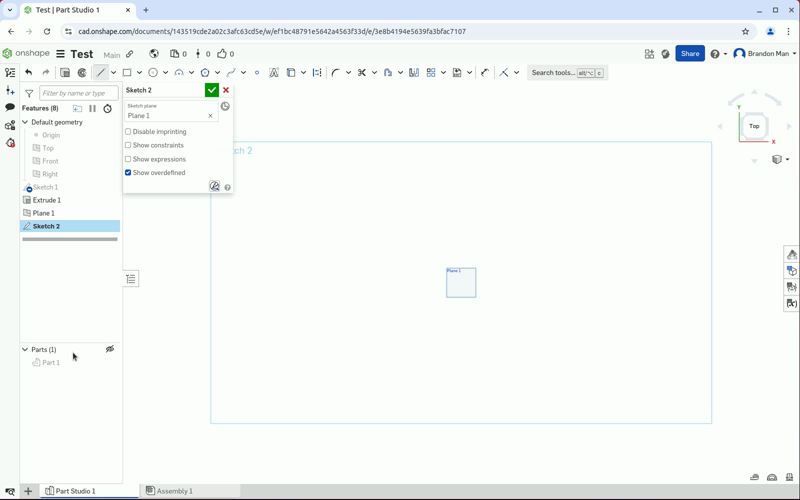
mouse_move(438, 240)
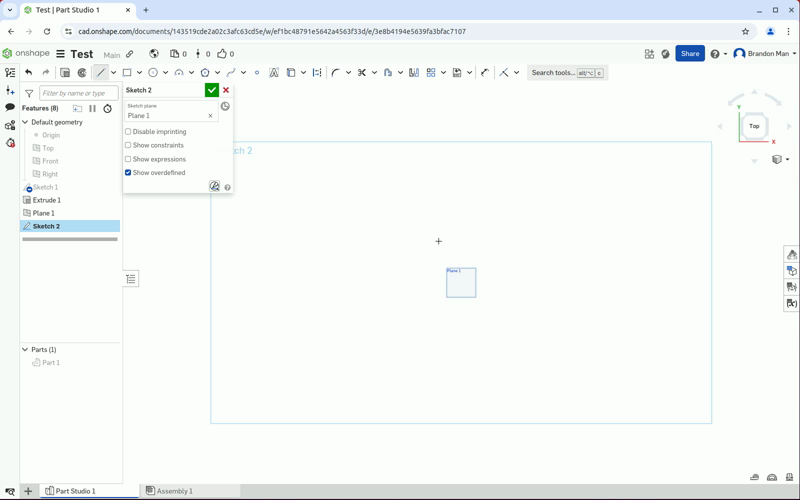
click(438, 240)
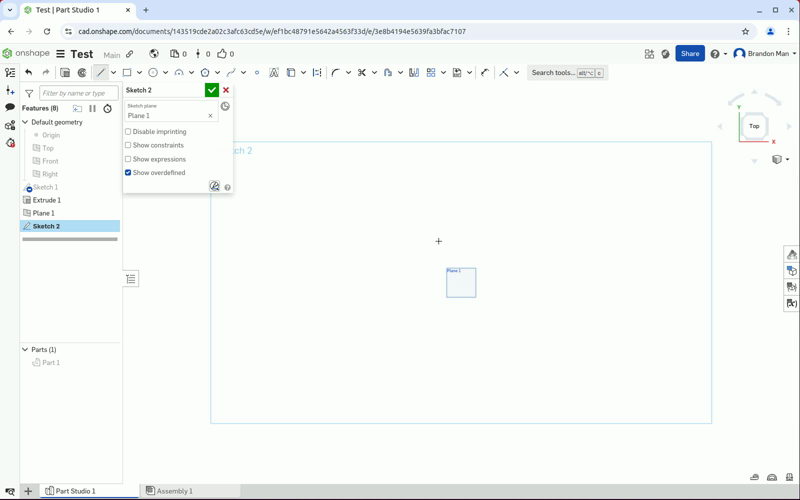
key_up(shift)
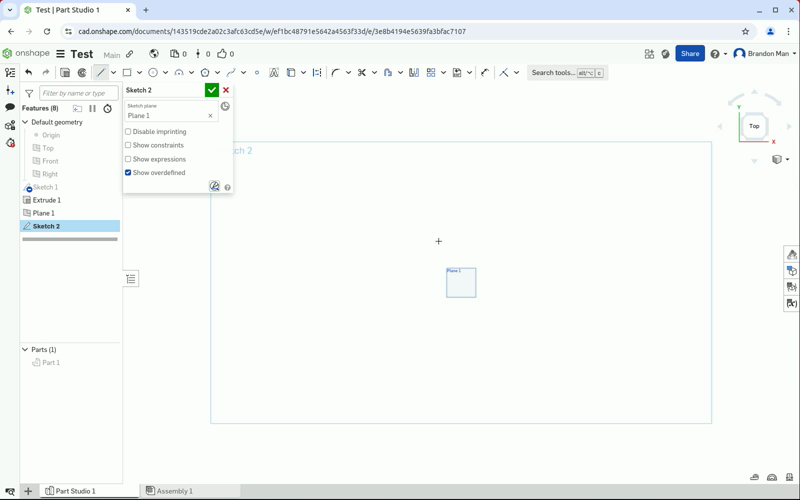
key_down(shift)
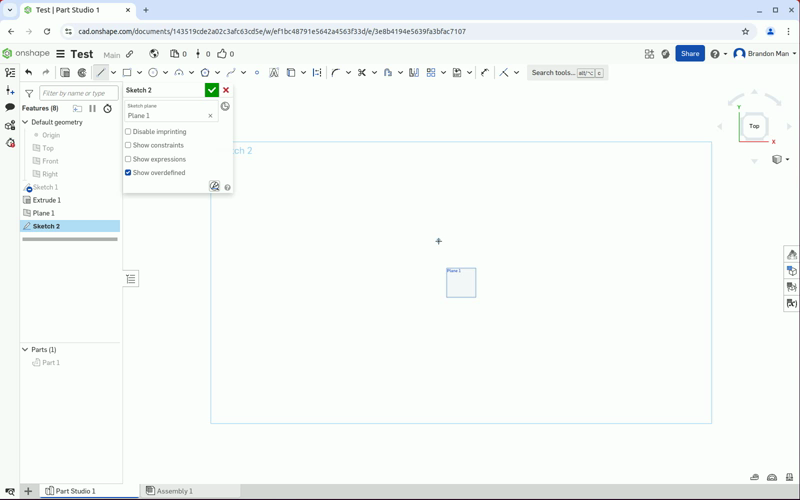
mouse_move(468, 240)
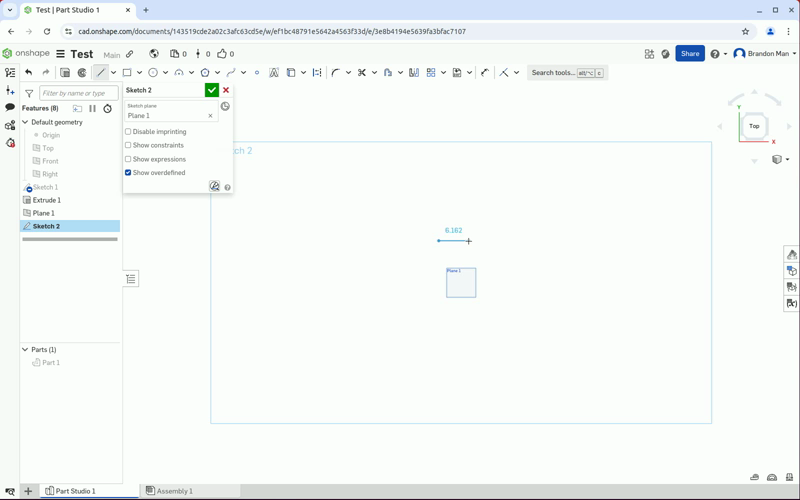
mouse_move(490, 240)
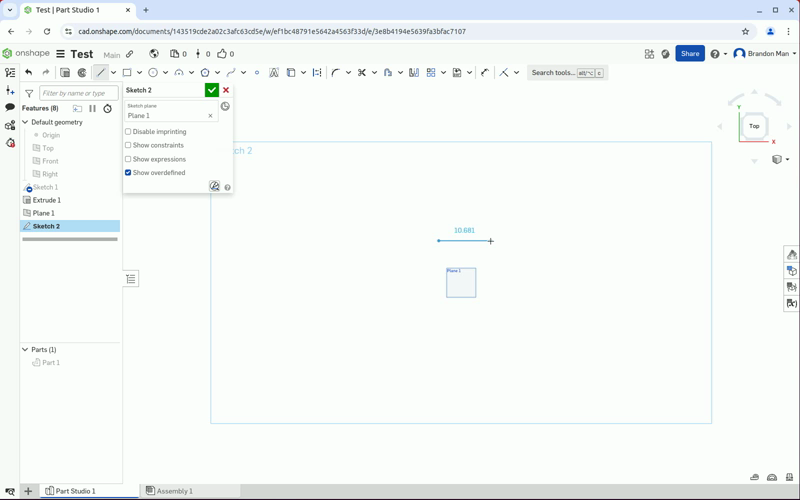
click(490, 240)
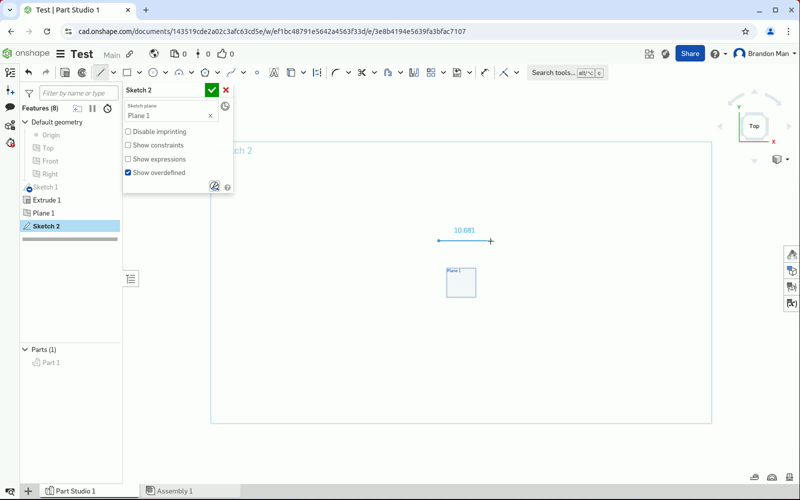
key_up(shift)
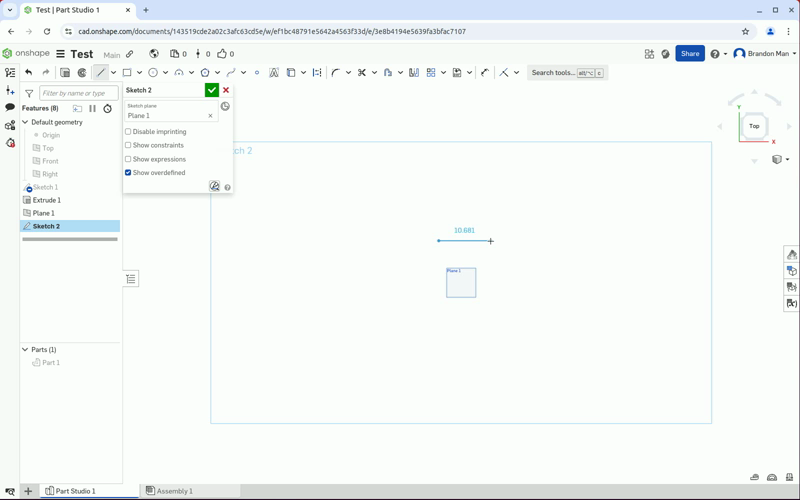
key_down(shift)
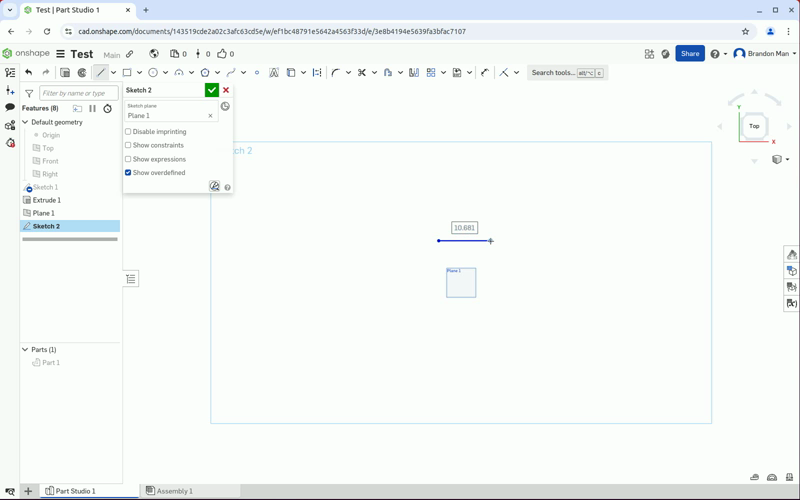
mouse_move(520, 240)
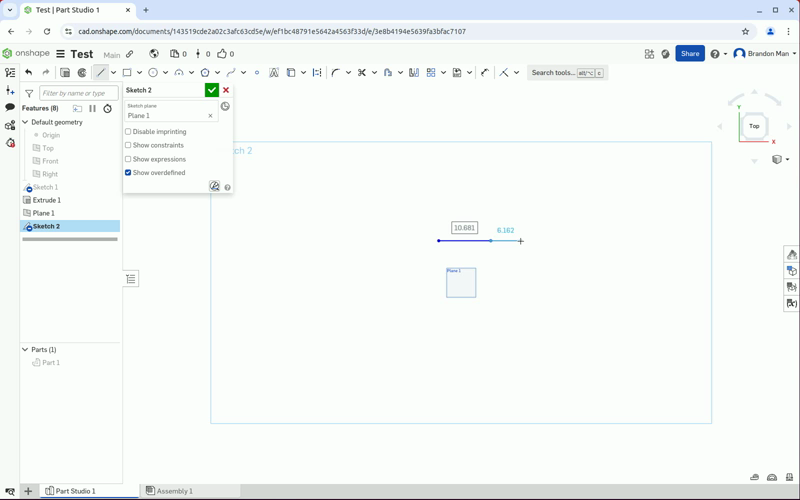
mouse_move(490, 204)
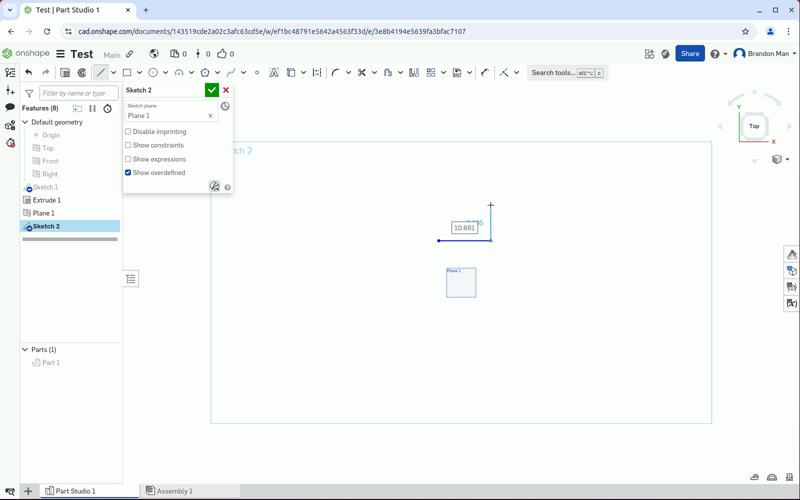
click(490, 204)
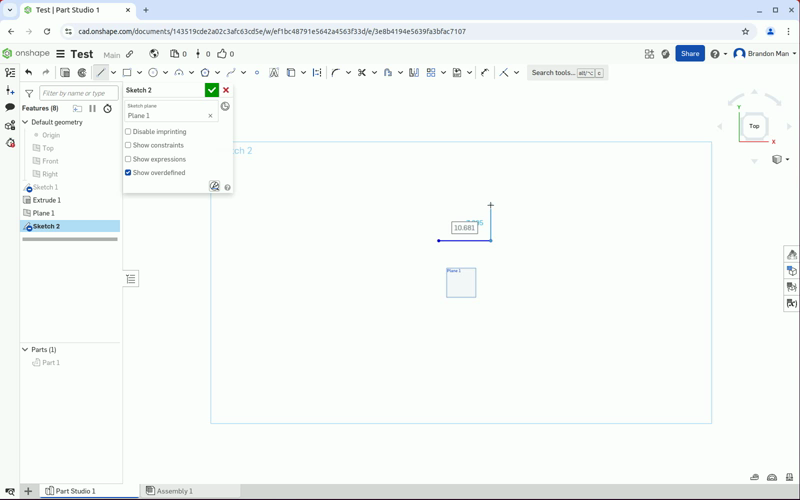
key_up(shift)
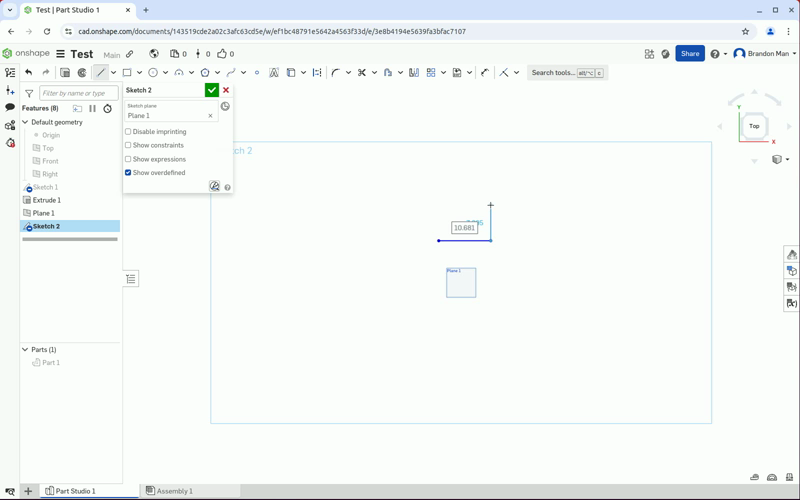
key_down(shift)
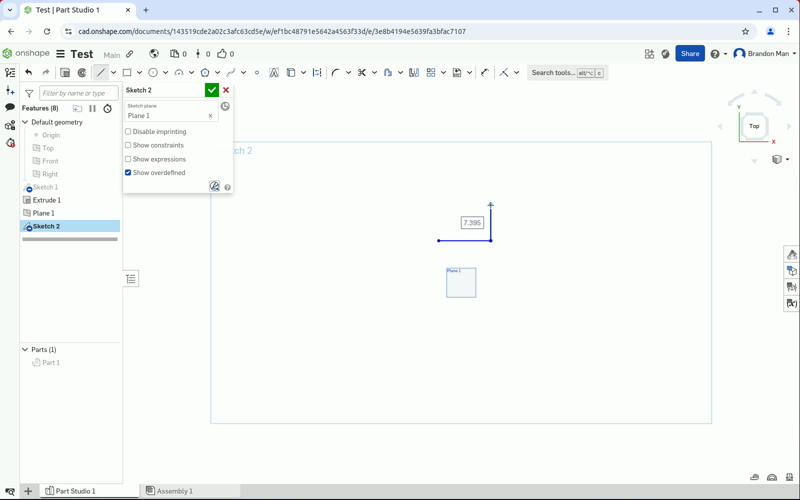
mouse_move(520, 204)
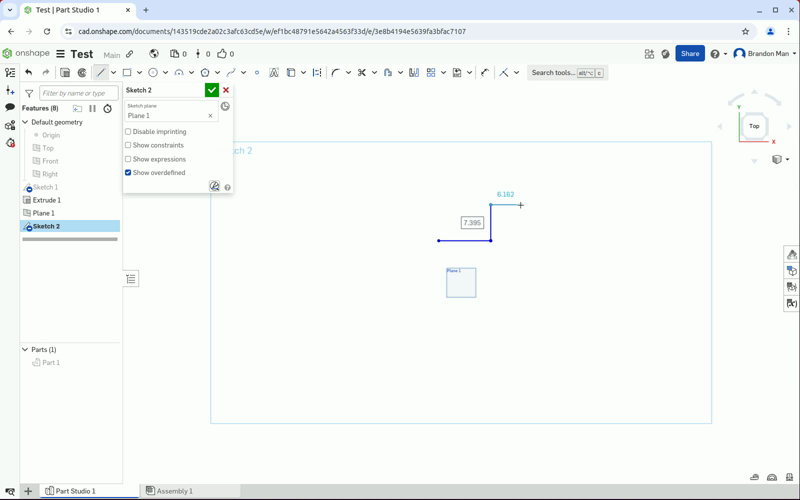
mouse_move(438, 204)
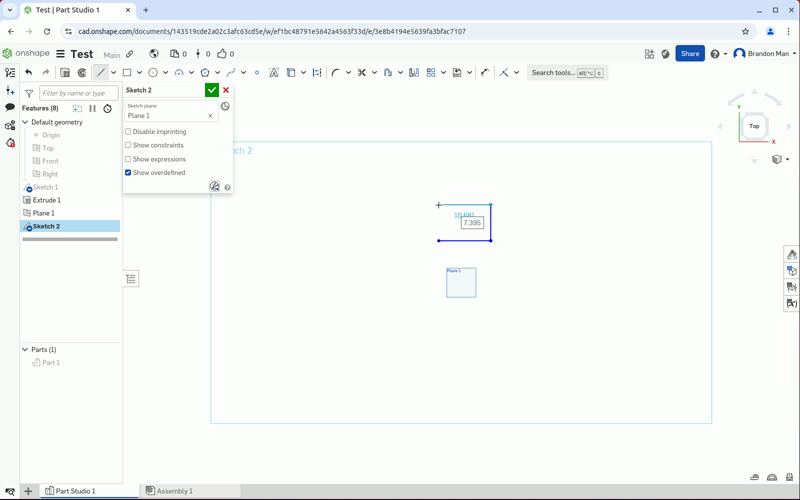
click(438, 204)
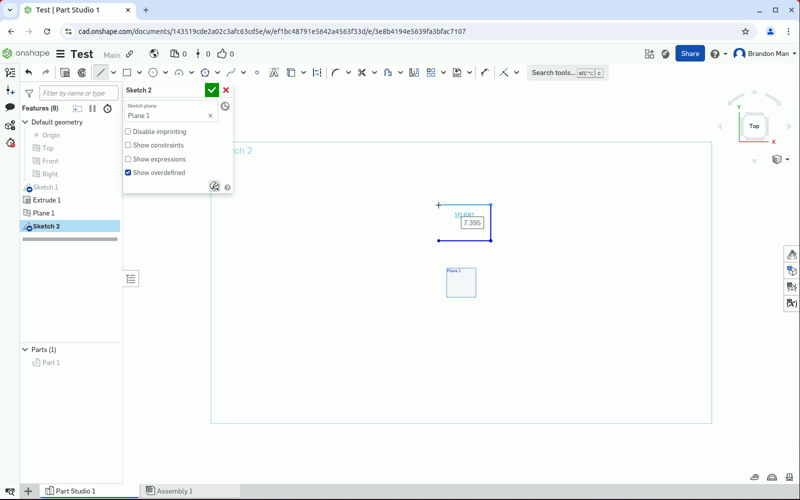
key_up(shift)
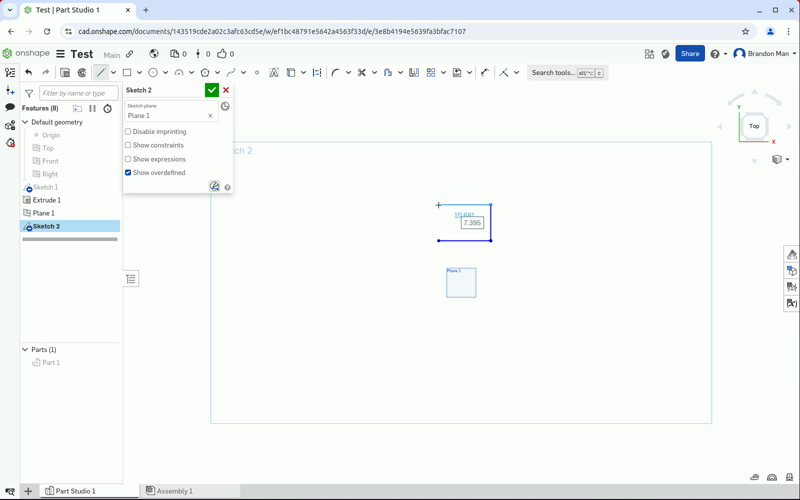
mouse_move(468, 204)
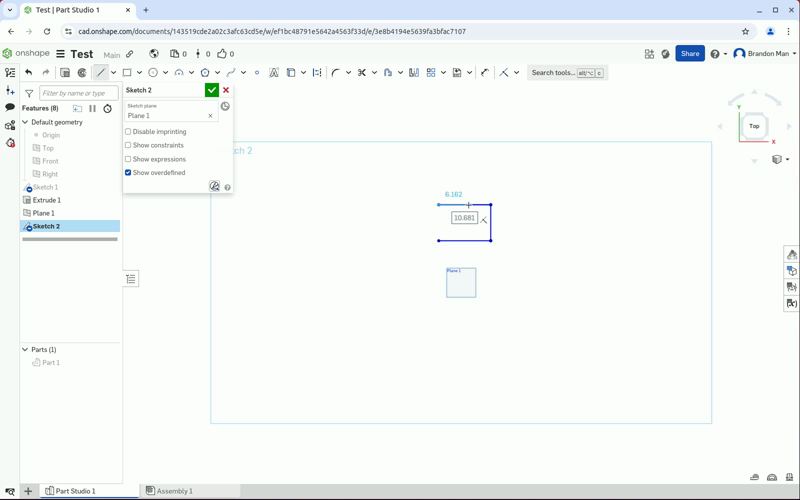
key_down(shift)
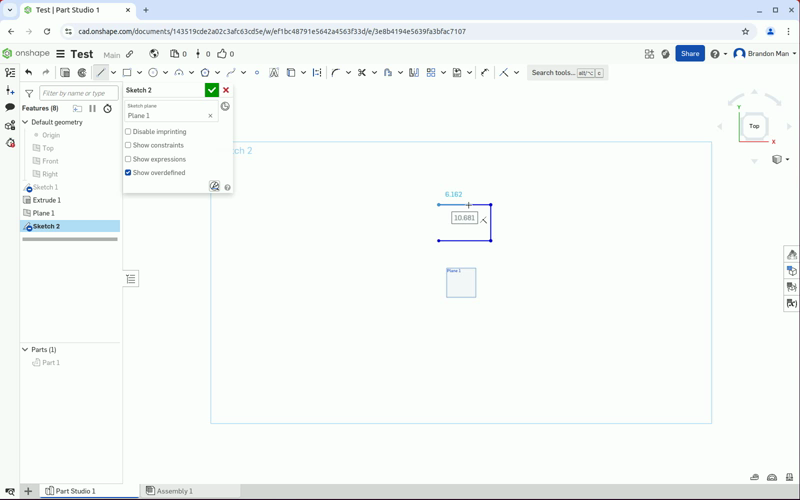
mouse_move(438, 240)
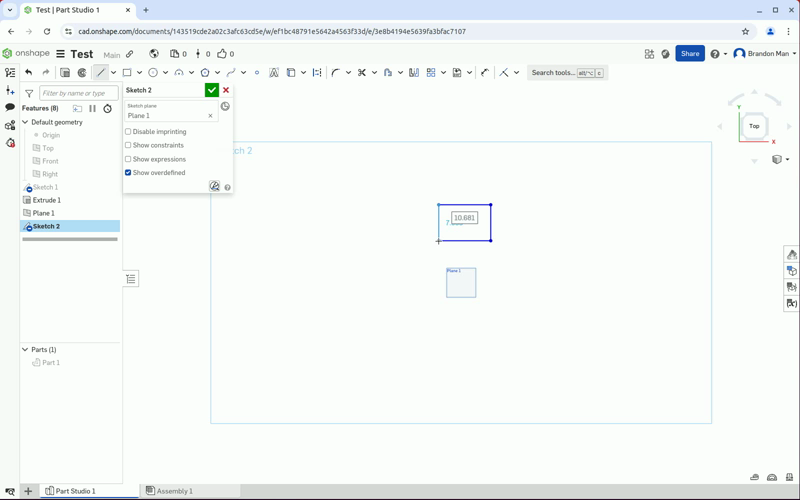
key_up(shift)
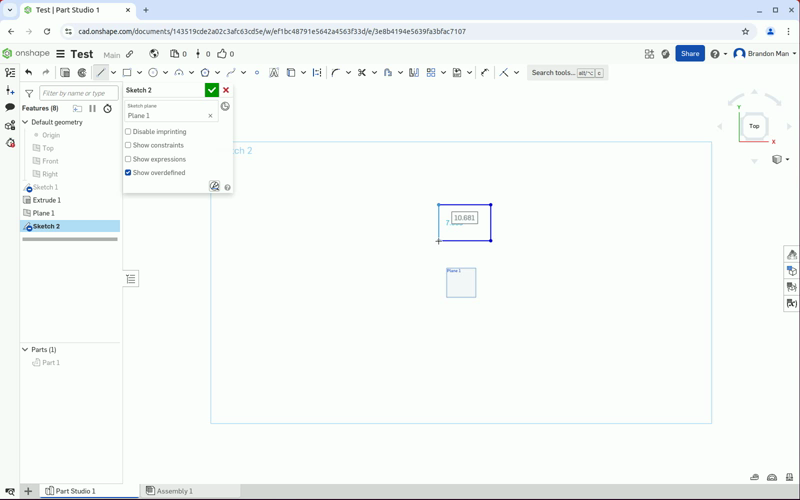
click(438, 240)
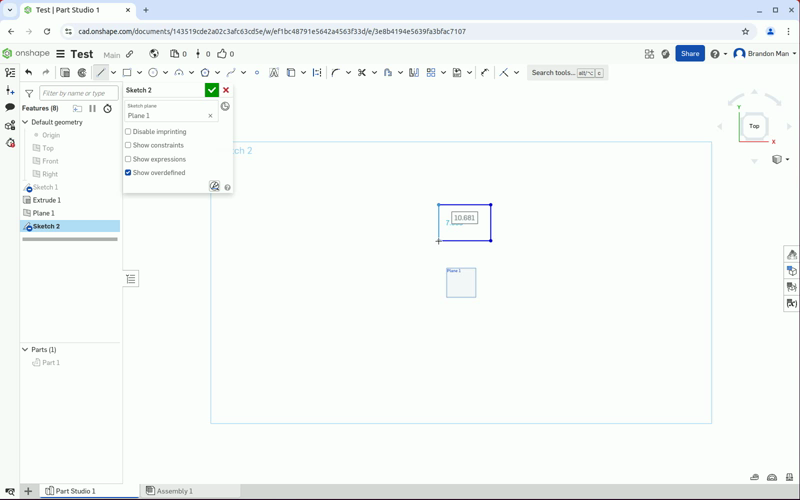
key(esc)
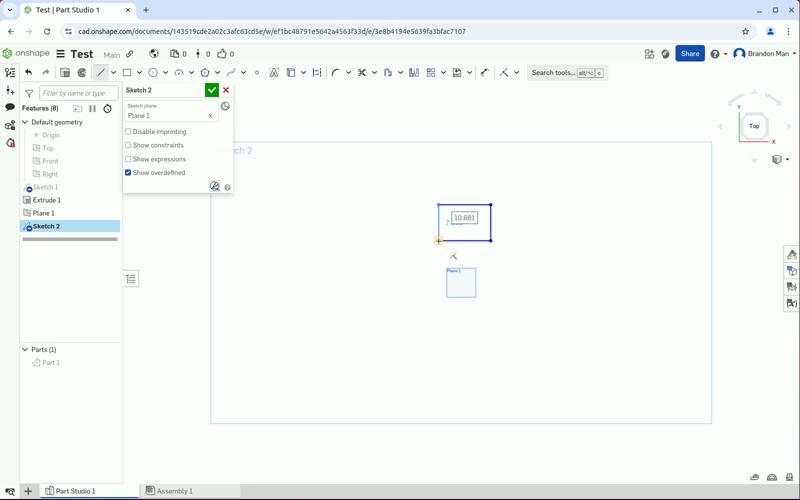
mouse_move(483, 236)
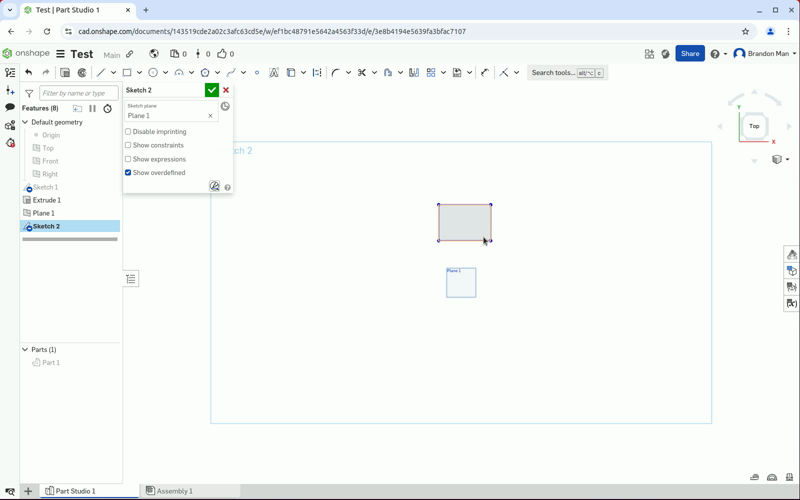
click(483, 236)
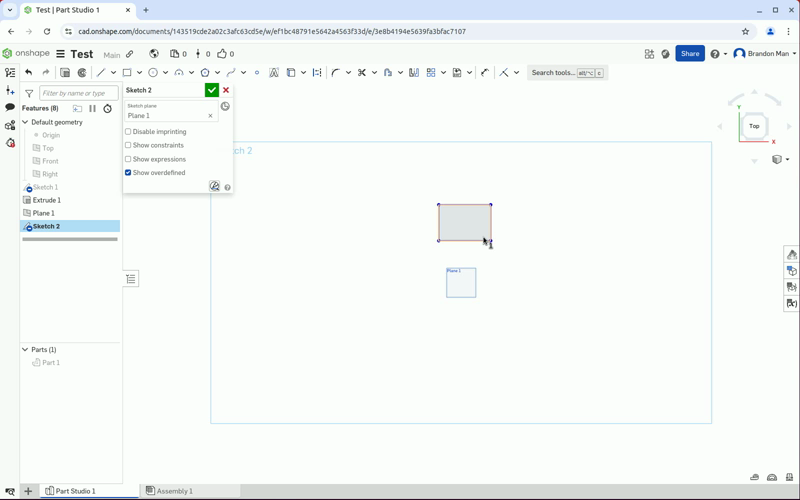
mouse_move(73, 352)
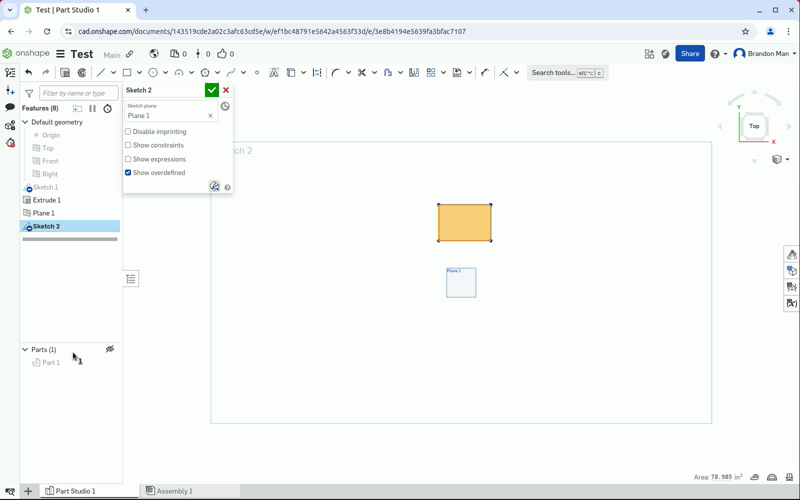
key(shift+y)
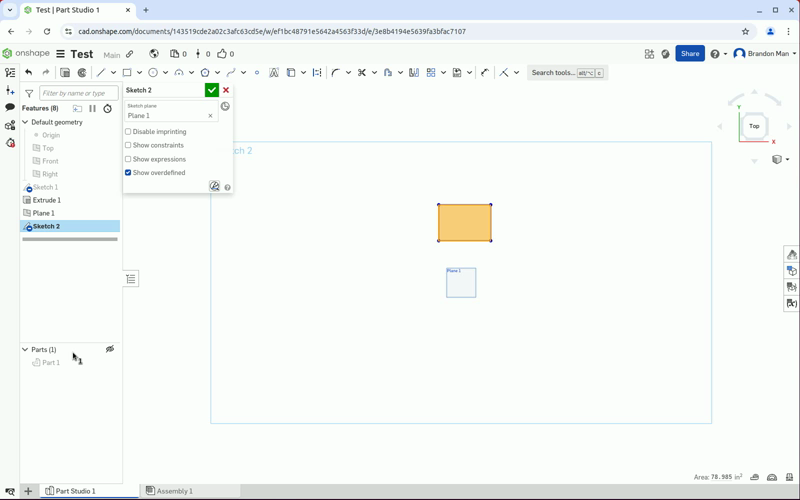
key(shift+e)
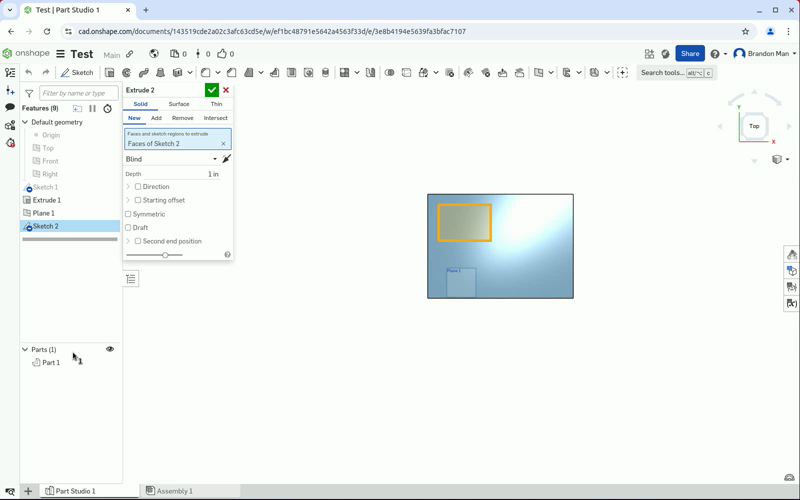
mouse_move(143, 106)
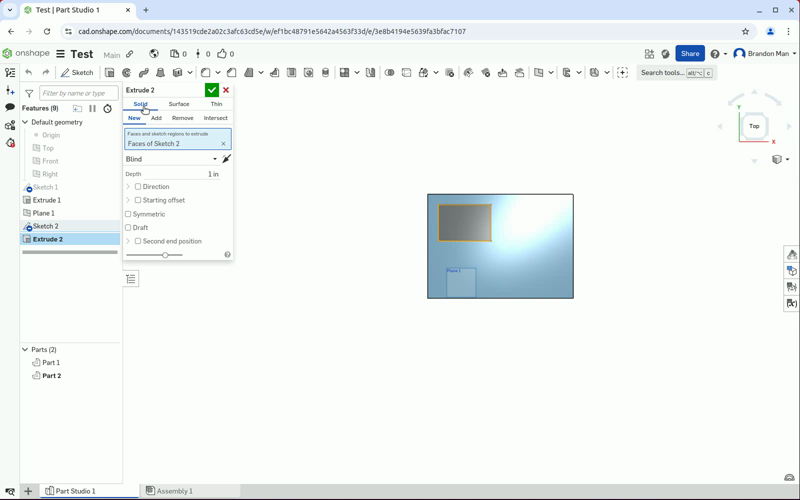
click(143, 106)
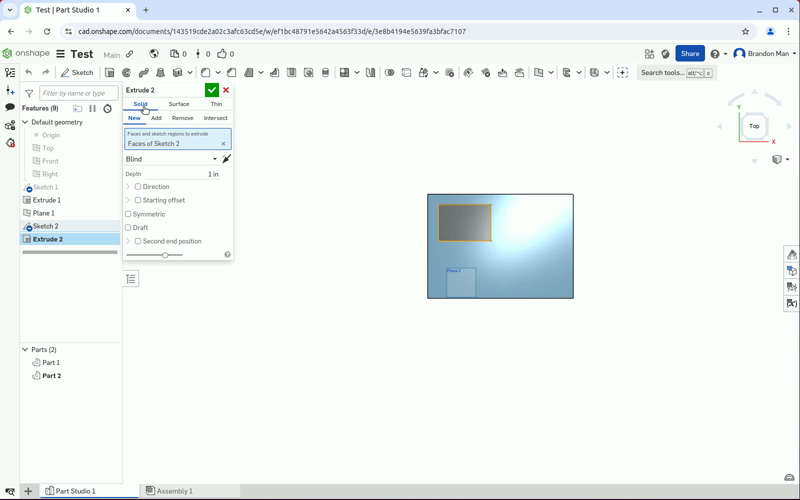
mouse_move(186, 120)
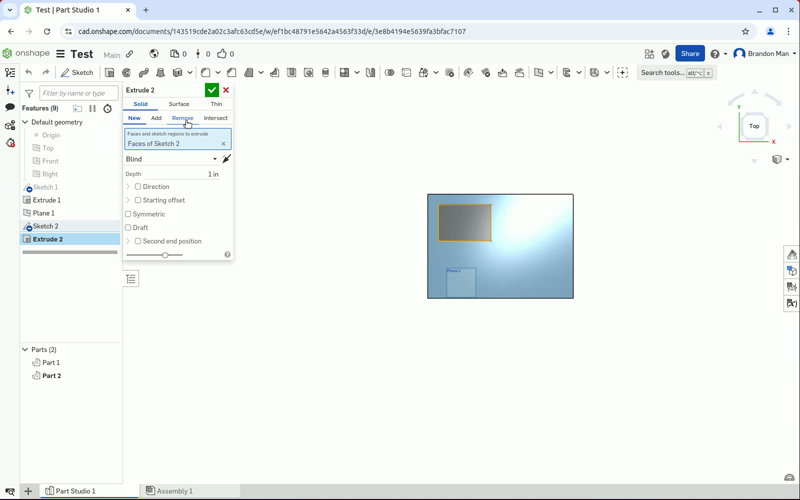
click(186, 120)
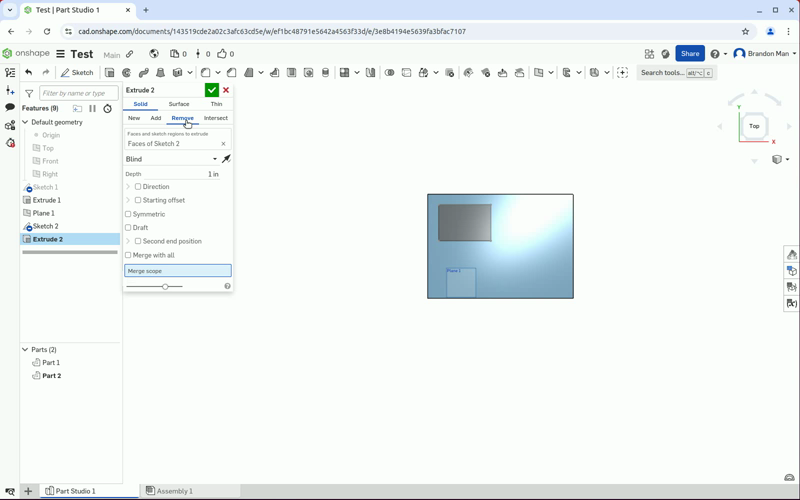
key(tab, 4)
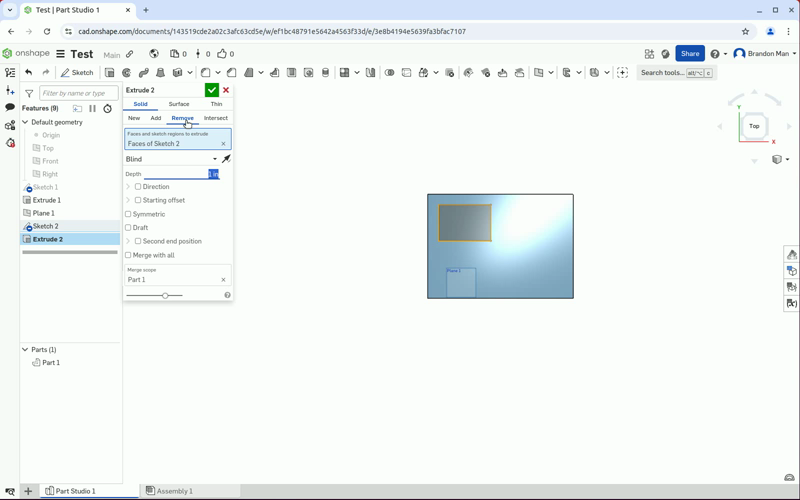
text(10.591)
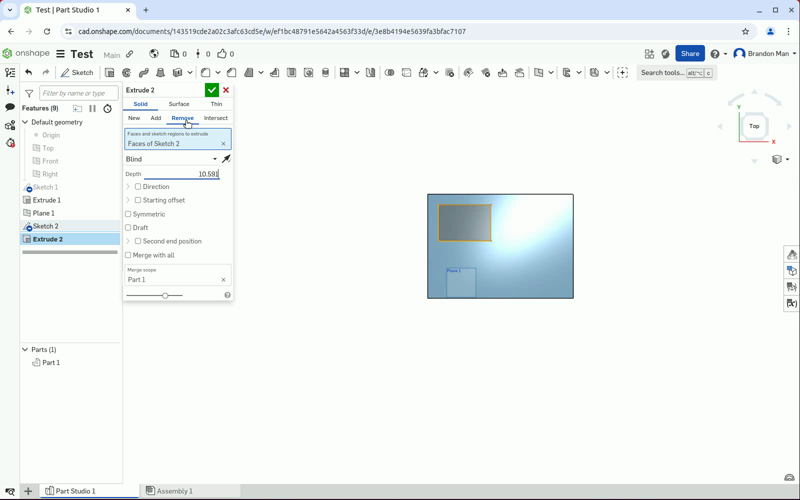
key(tab, 6)
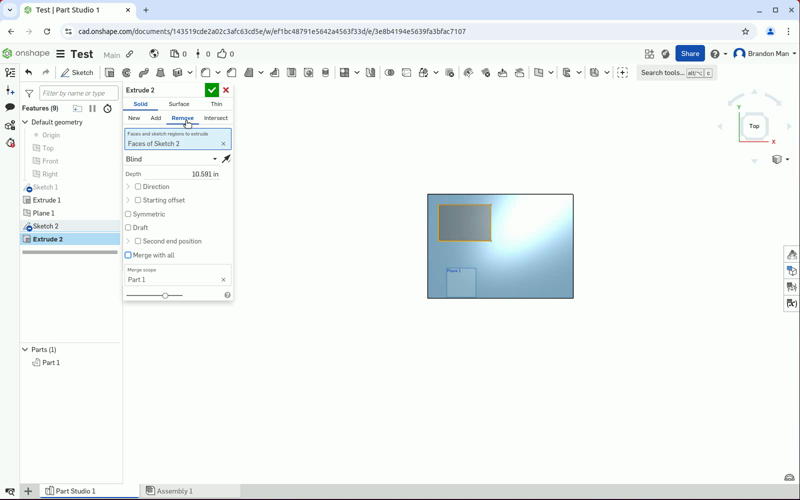
key(space)
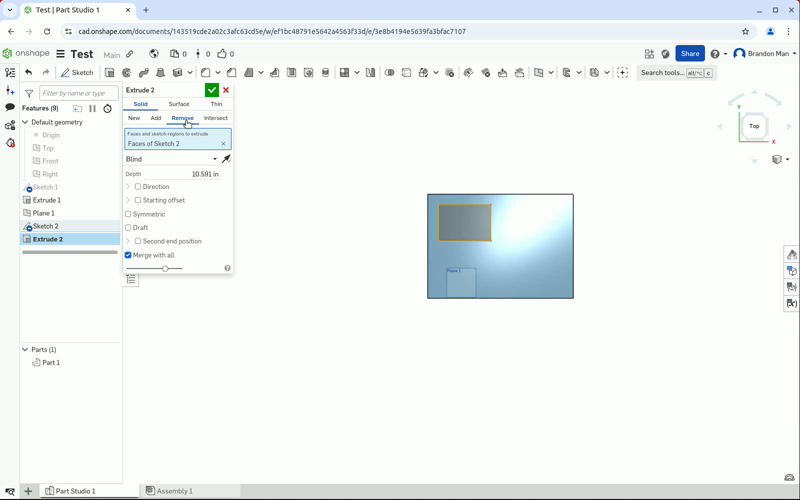
key(enter)
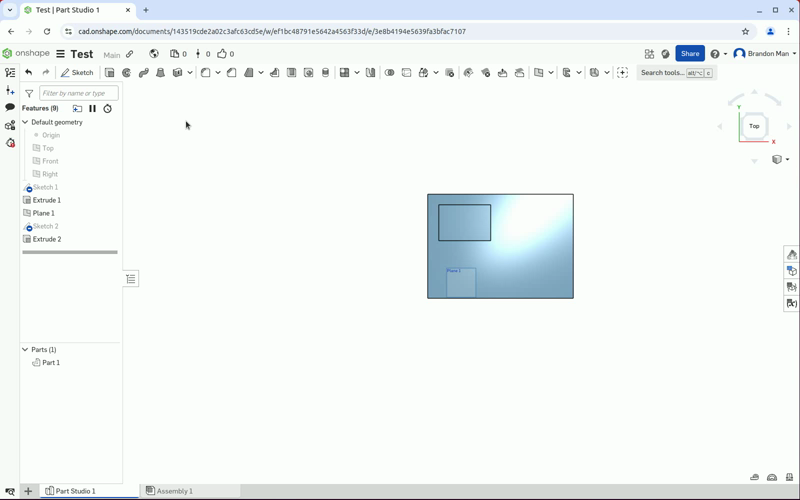
key(shift+h)
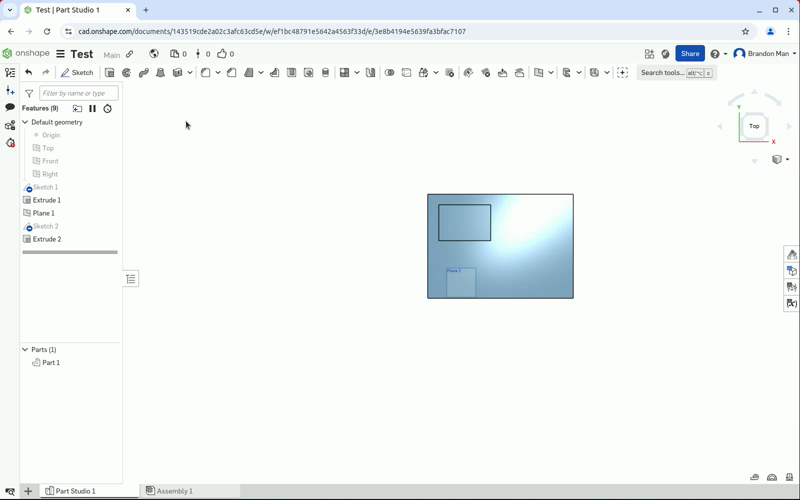
key(shift+h)
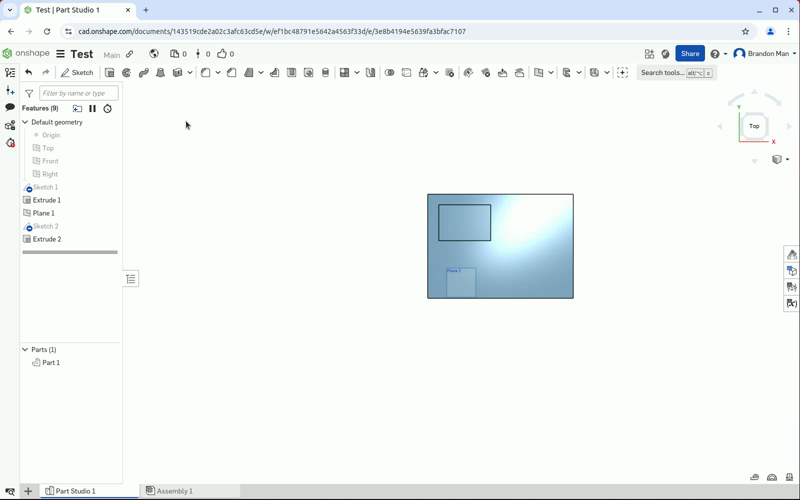
mouse_move(73, 189)
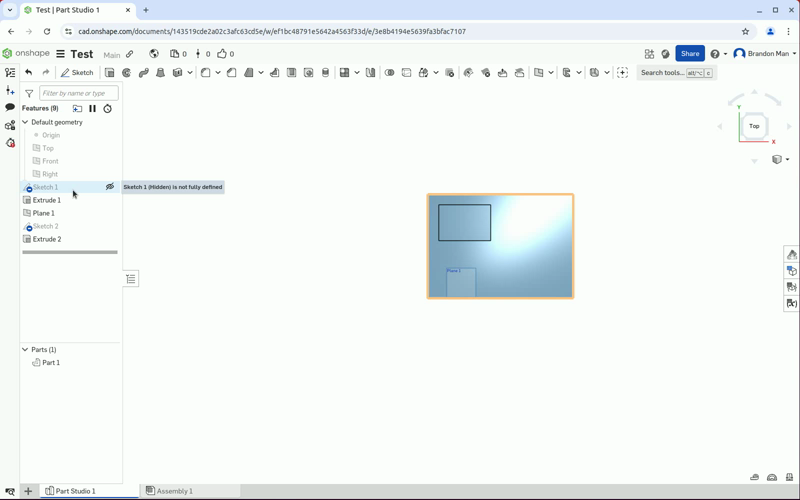
click(73, 189)
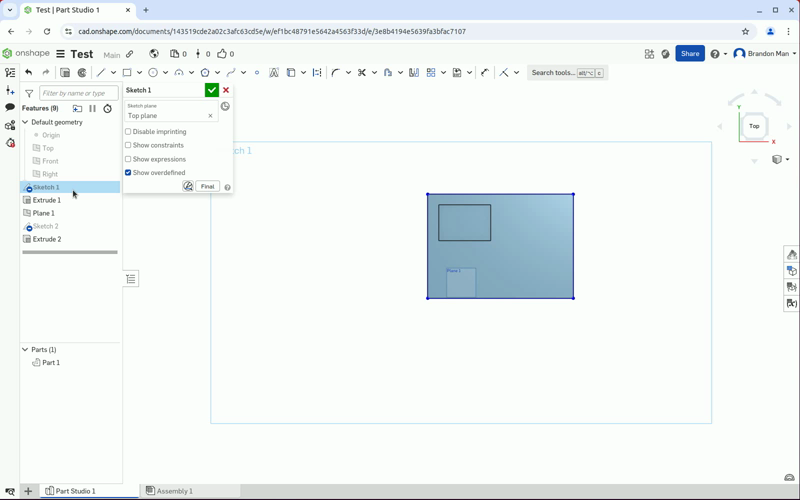
mouse_move(229, 92)
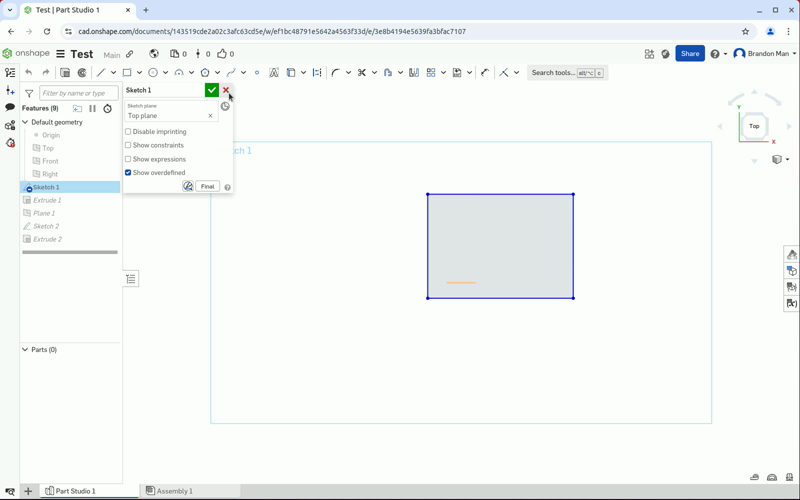
click(229, 92)
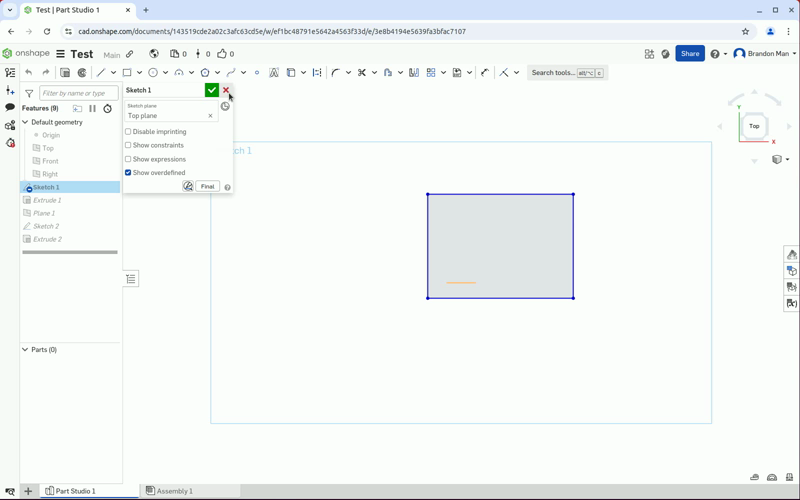
key(shift+s)
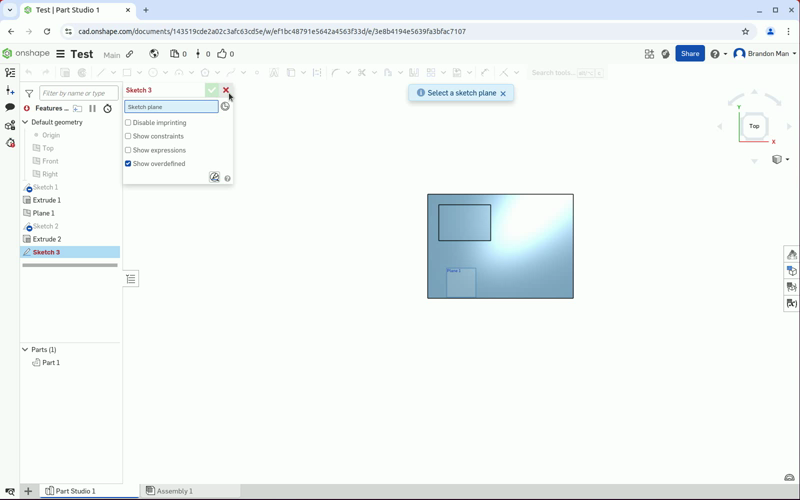
mouse_move(73, 215)
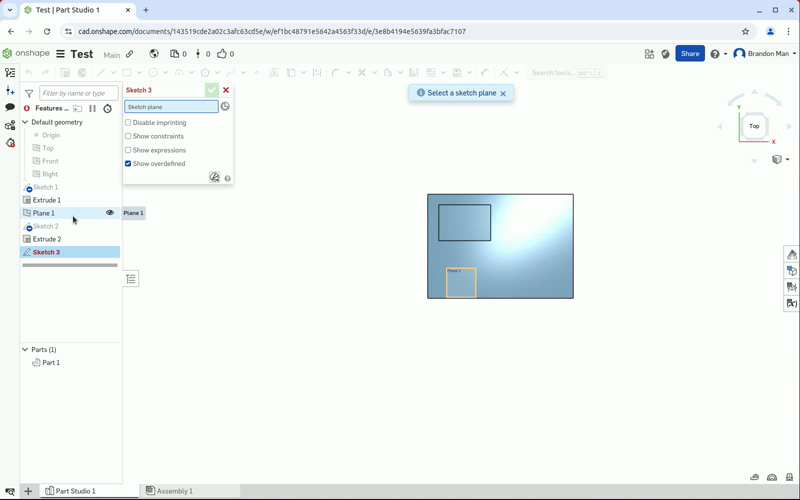
click(73, 215)
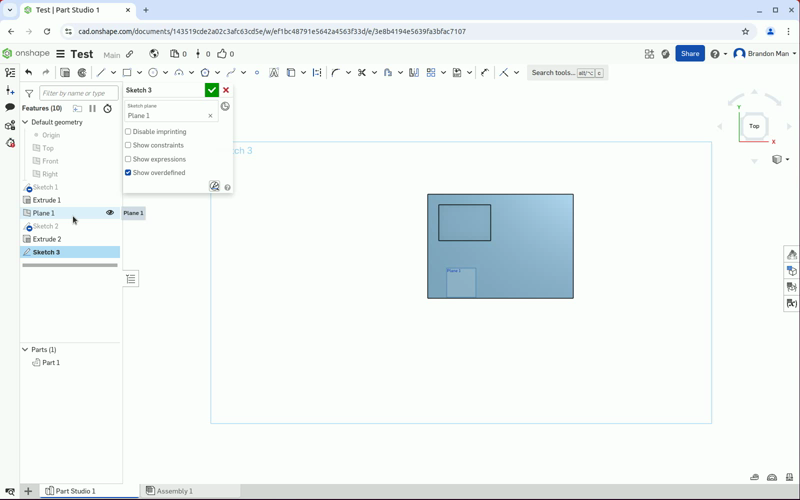
mouse_move(73, 352)
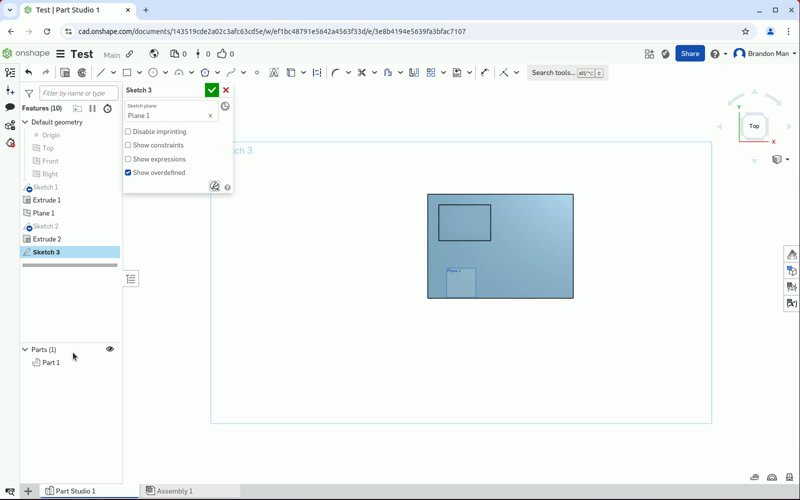
key(y)
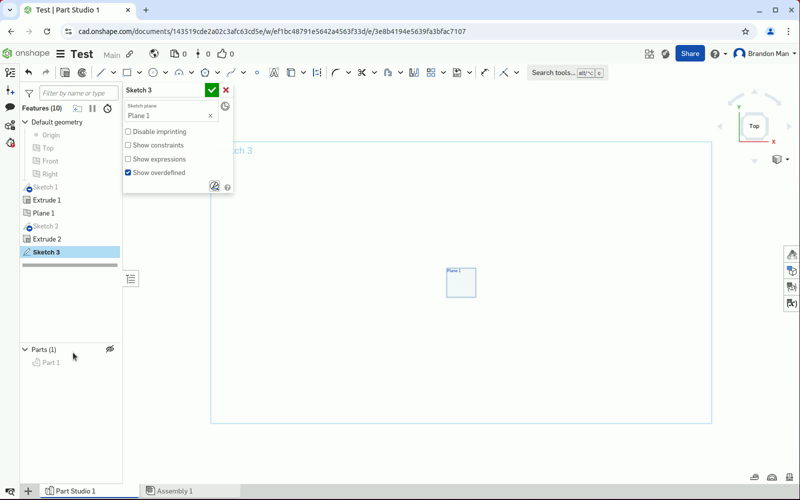
key(c)
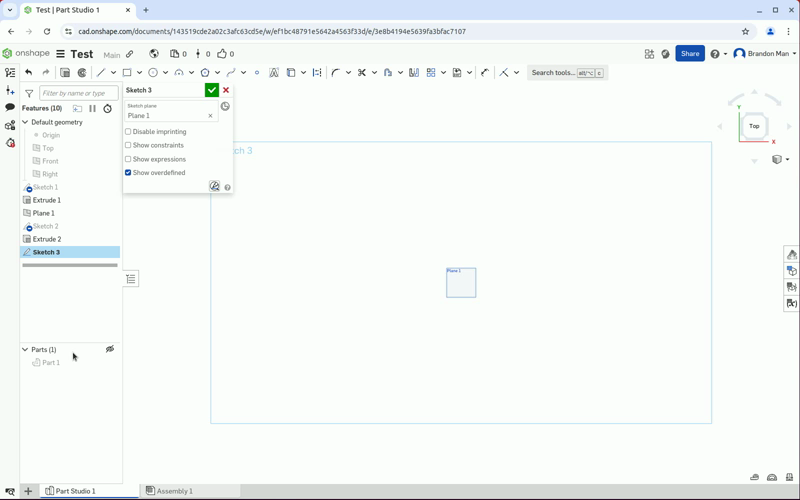
key_down(shift)
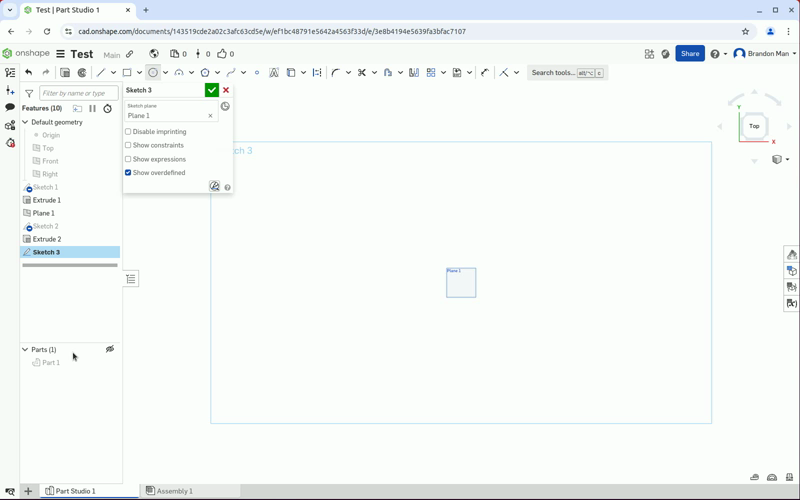
mouse_move(515, 222)
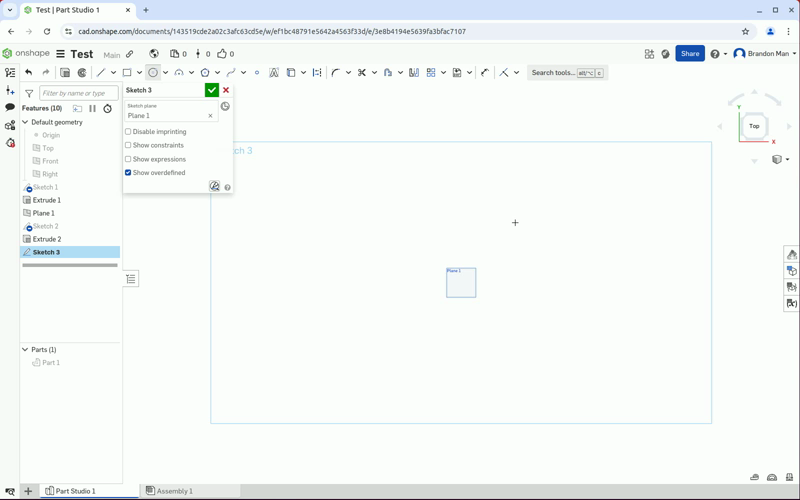
click(515, 222)
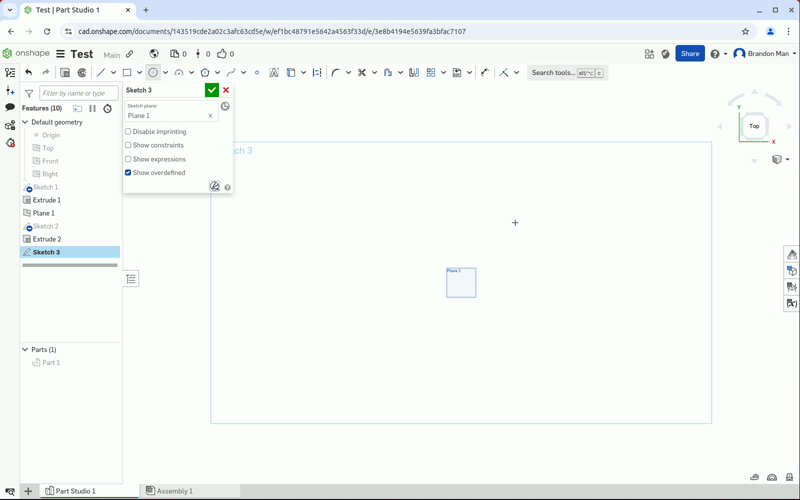
key_up(shift)
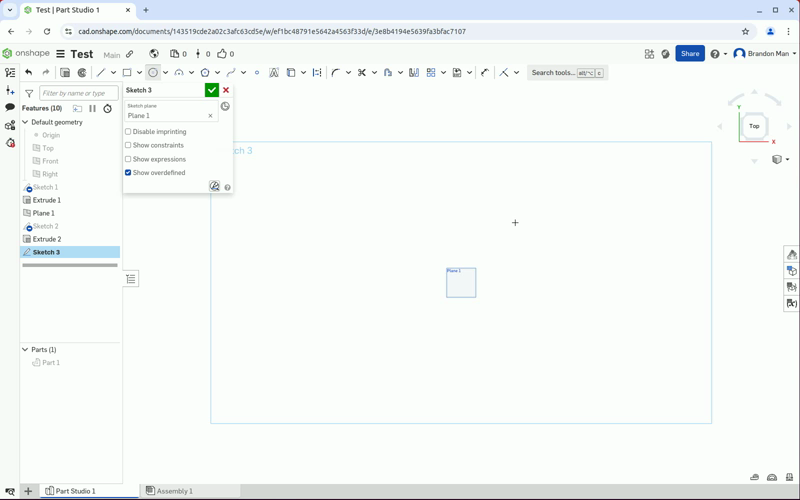
mouse_move(526, 222)
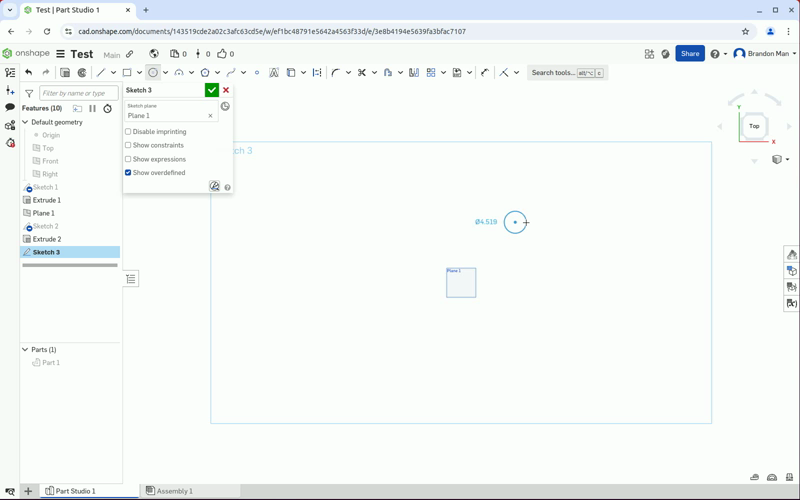
click(526, 222)
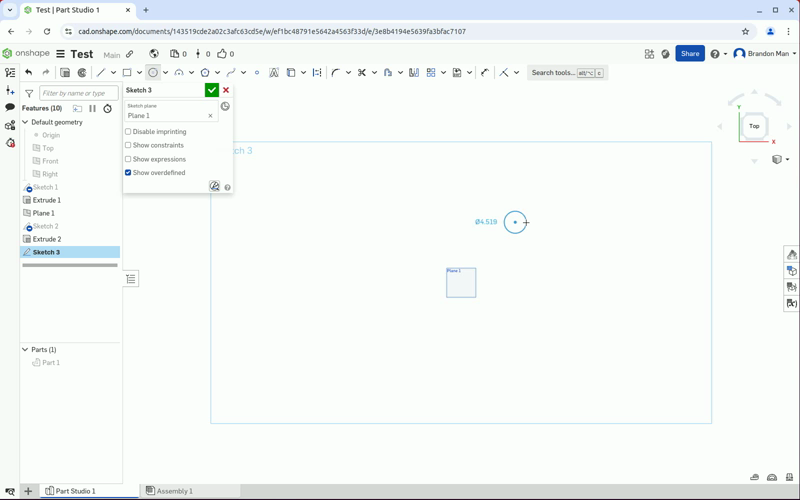
key(esc)
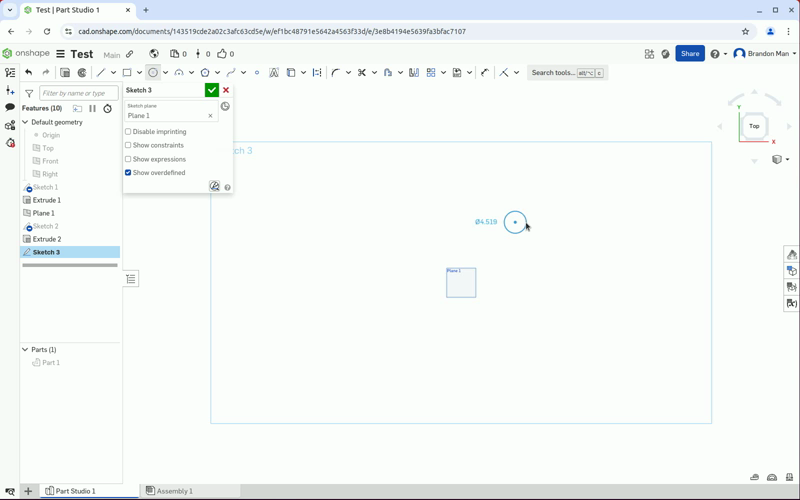
mouse_move(519, 216)
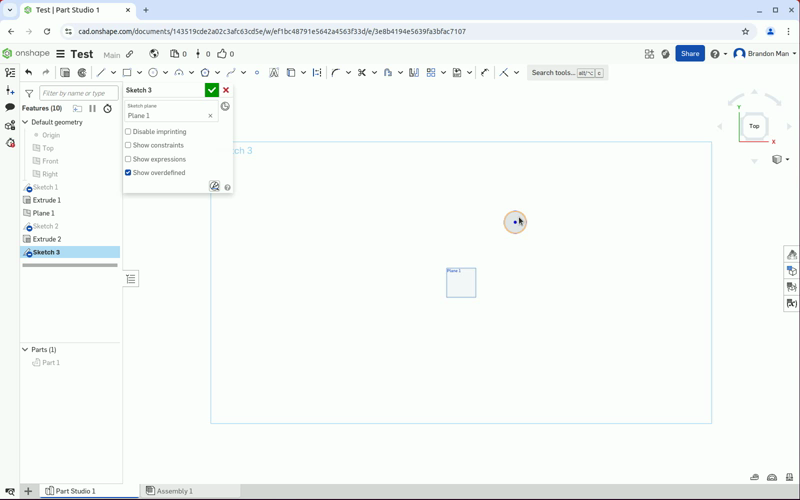
scroll(6)
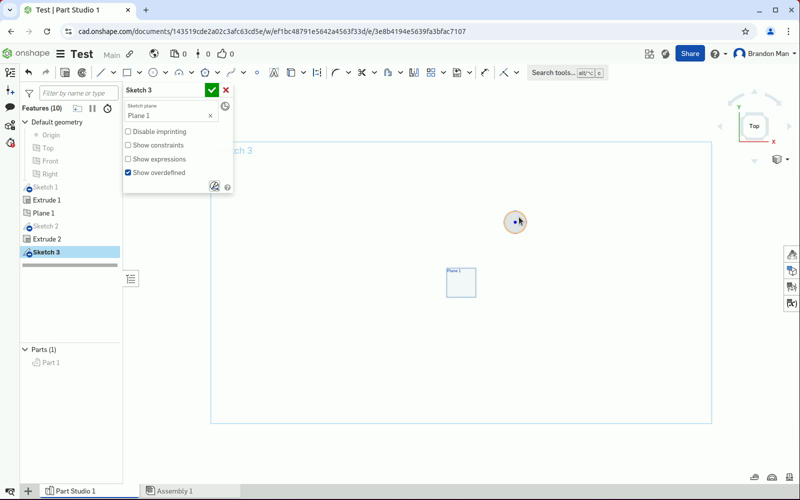
scroll(6)
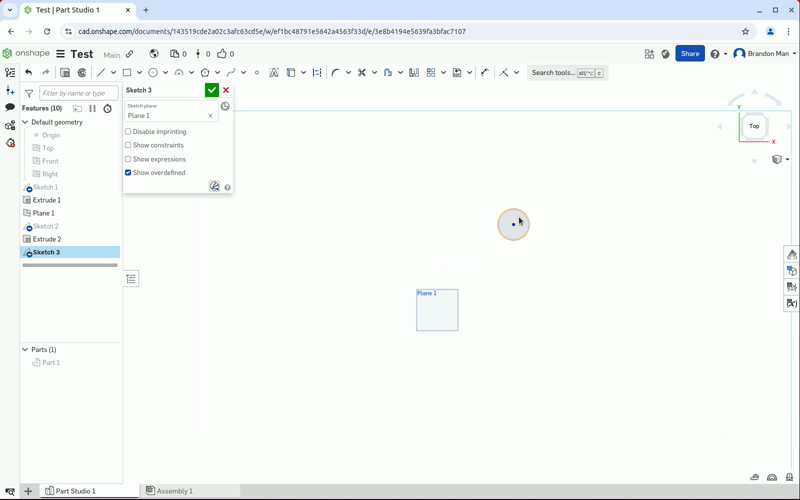
scroll(6)
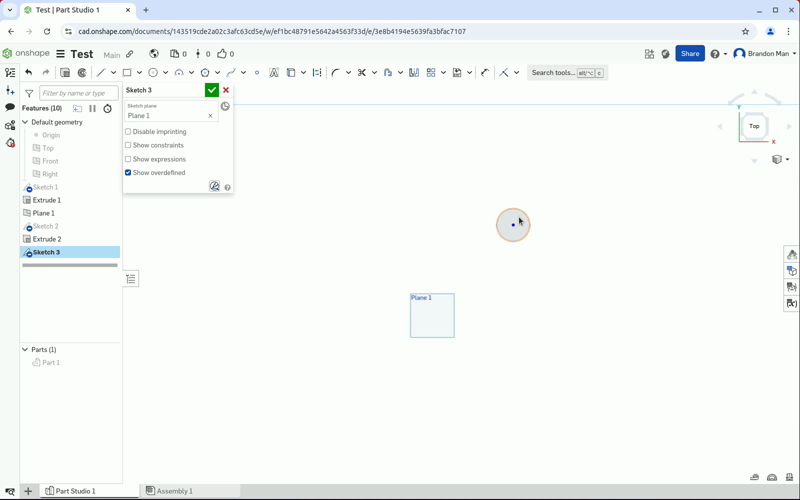
scroll(6)
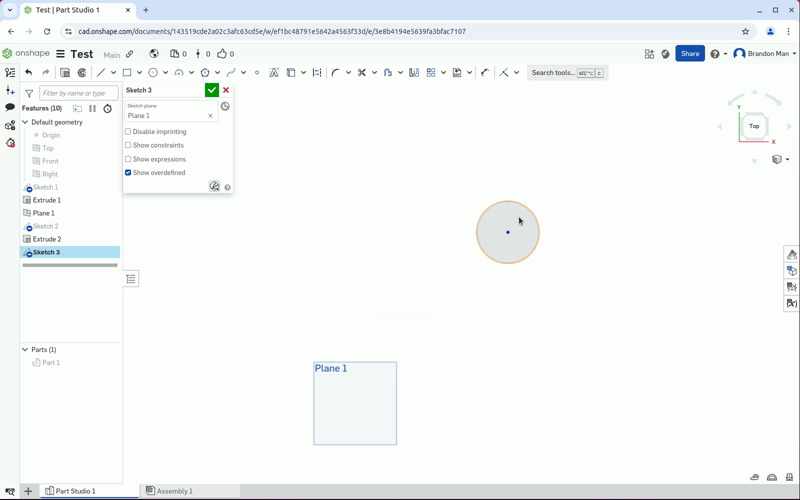
scroll(6)
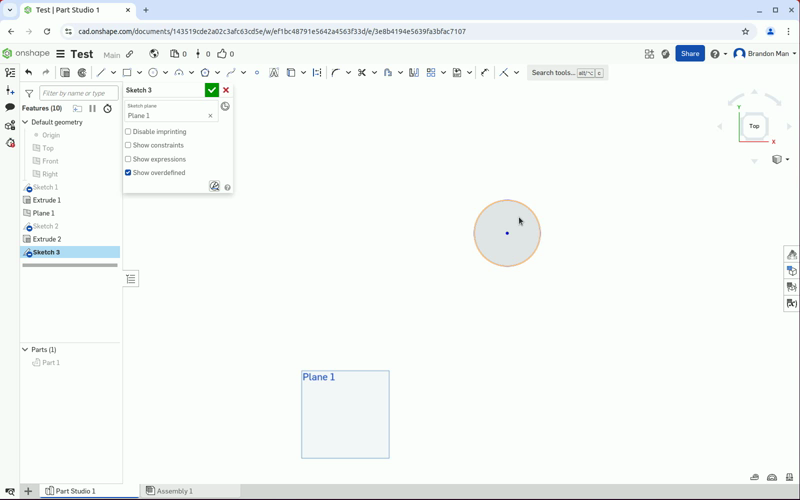
scroll(6)
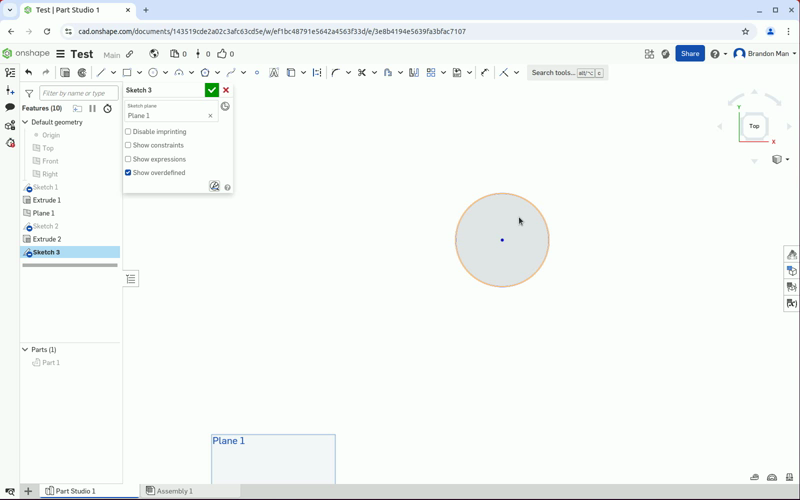
scroll(6)
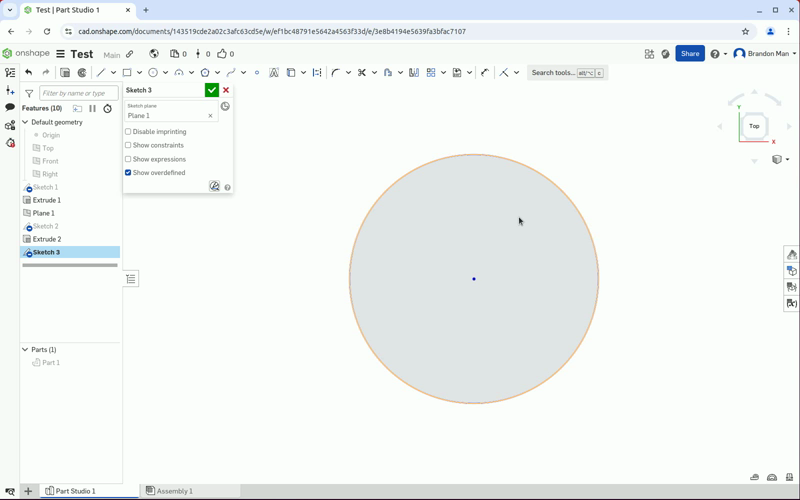
click(519, 216)
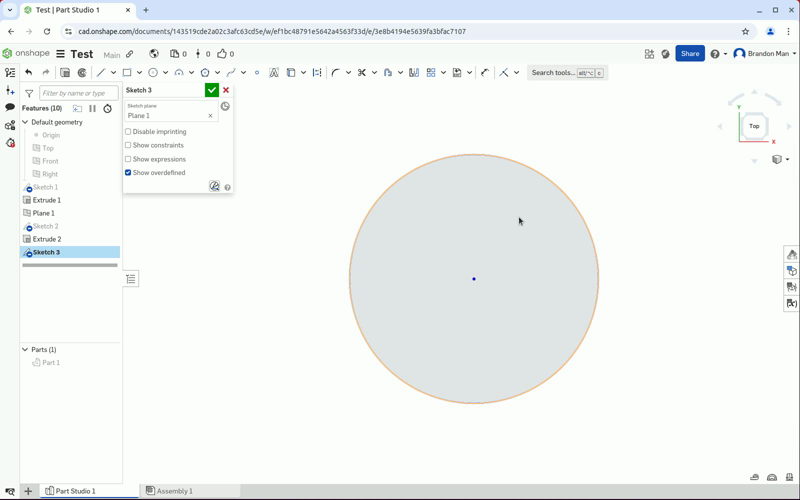
scroll(-6)
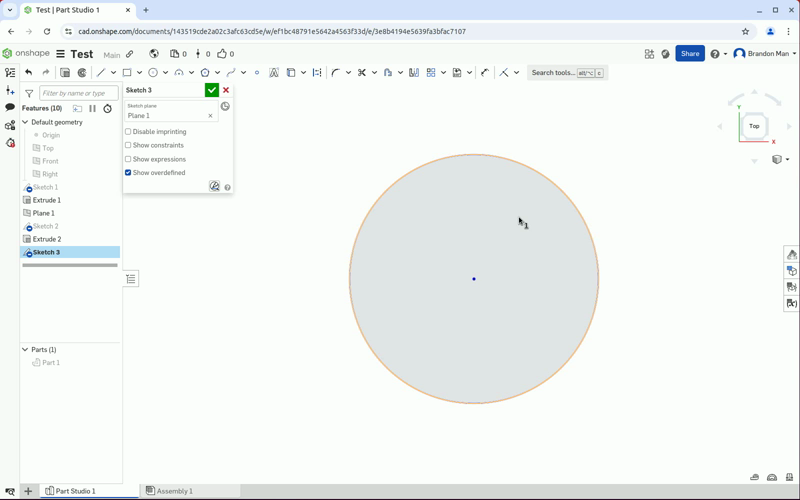
scroll(-6)
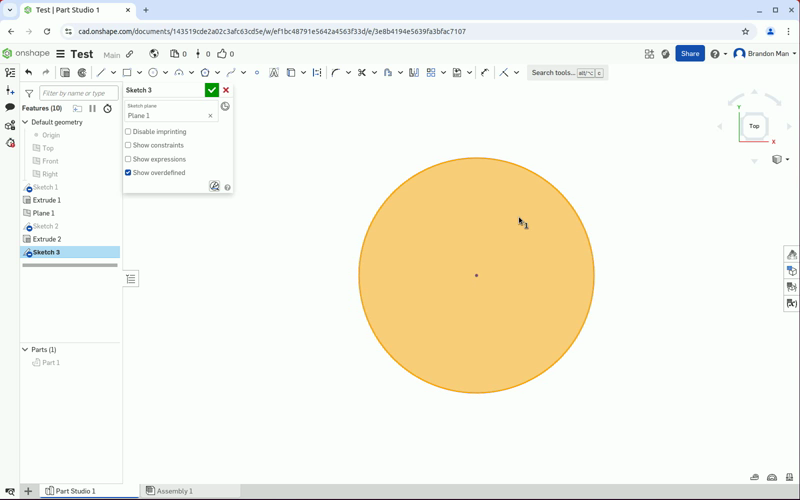
scroll(-6)
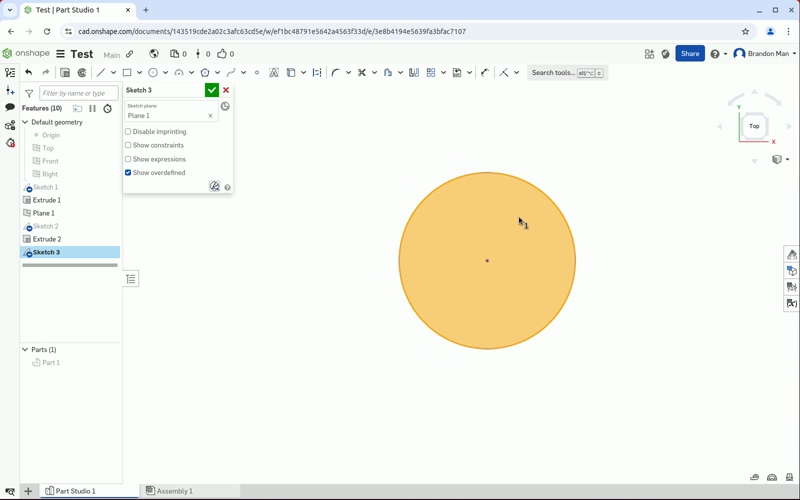
scroll(-6)
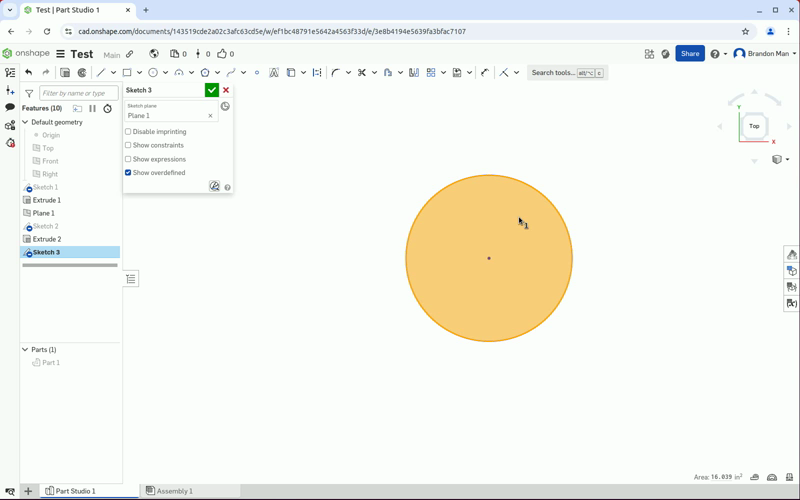
scroll(-6)
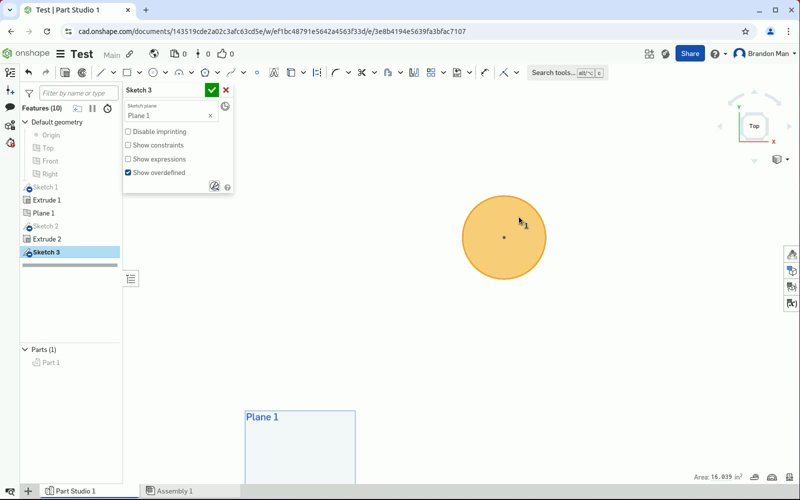
scroll(-6)
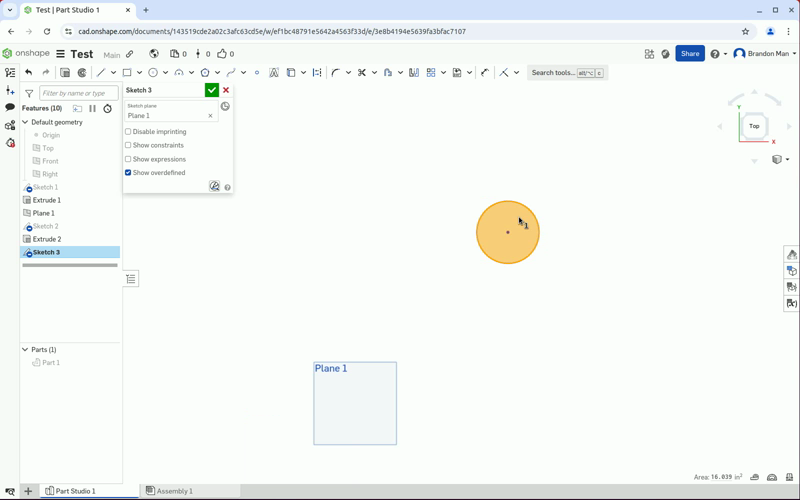
scroll(-6)
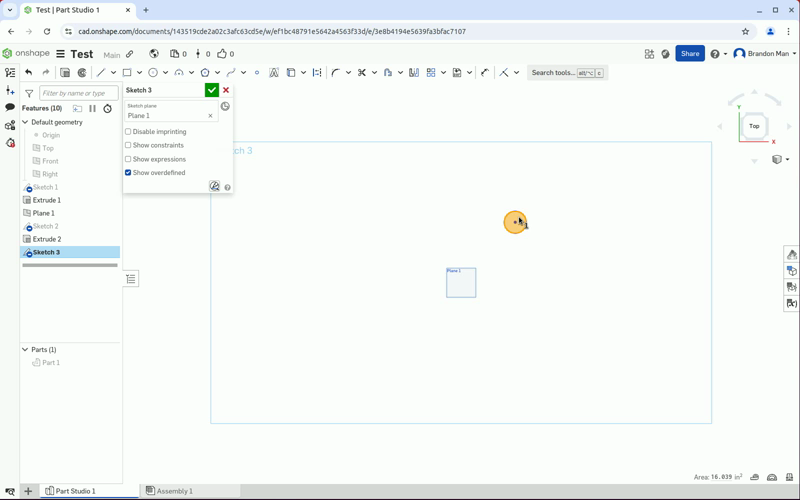
mouse_move(73, 352)
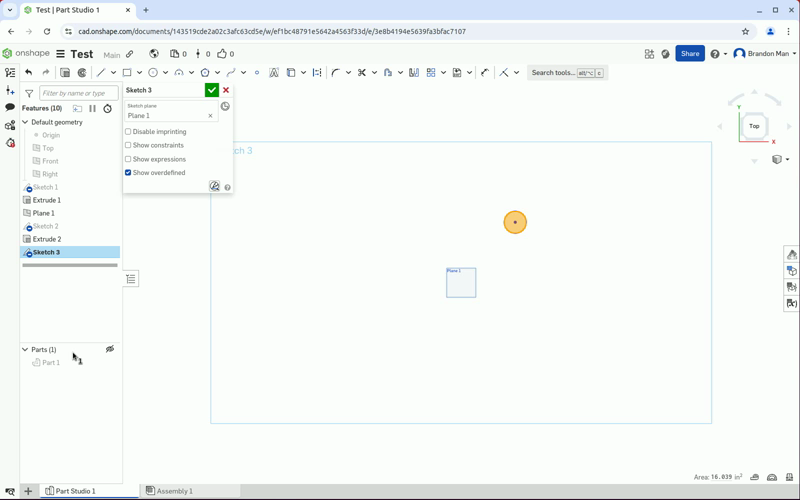
key(shift+y)
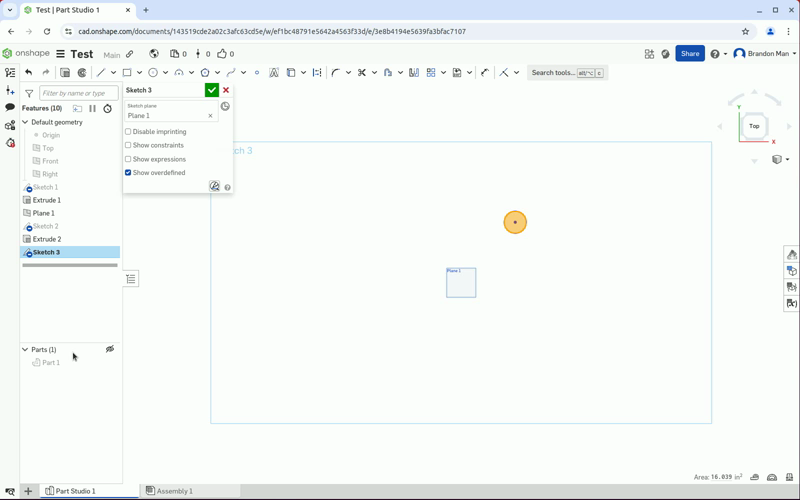
key(shift+e)
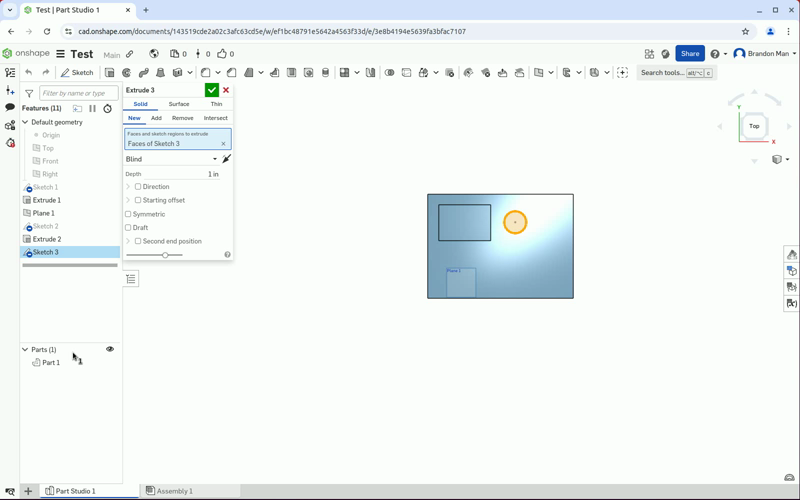
mouse_move(143, 106)
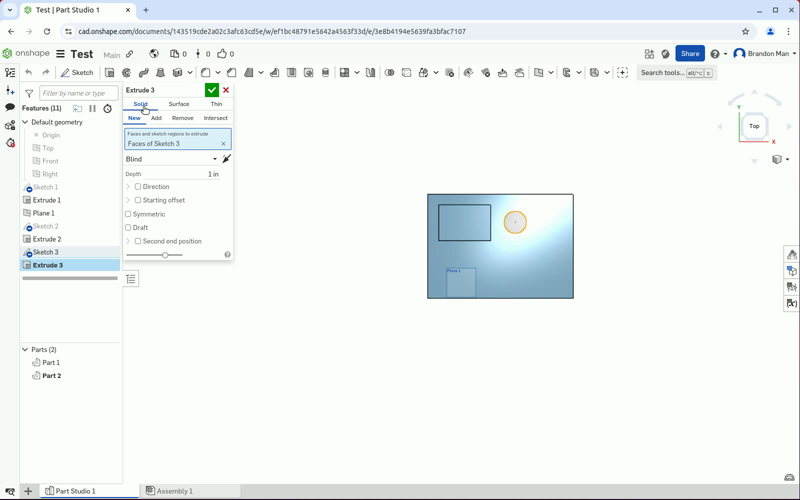
click(143, 106)
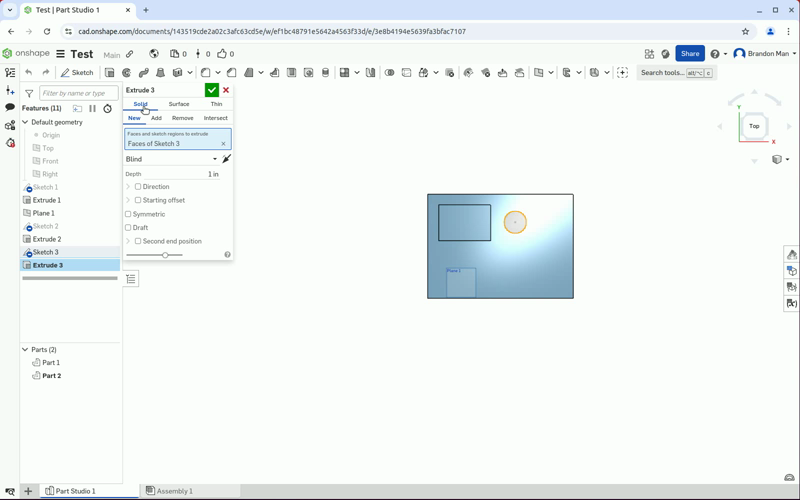
mouse_move(186, 120)
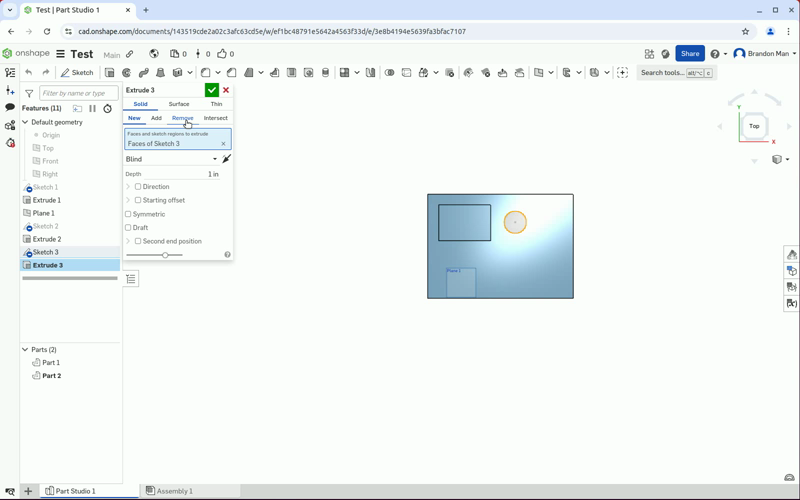
click(186, 120)
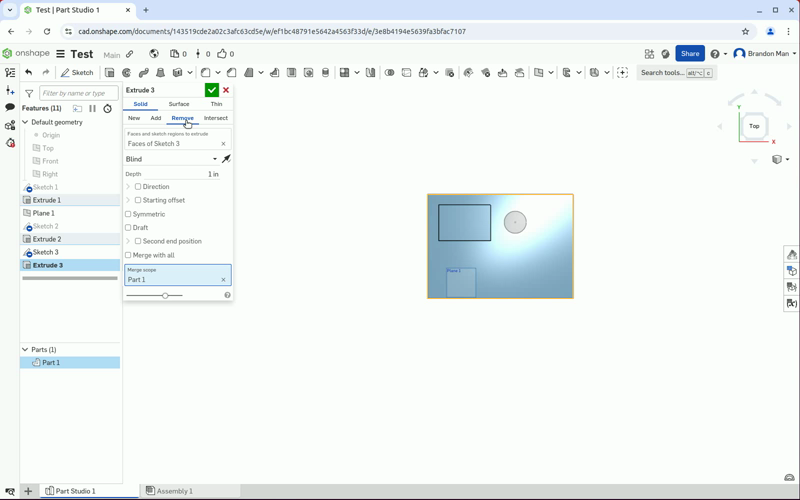
key(tab, 4)
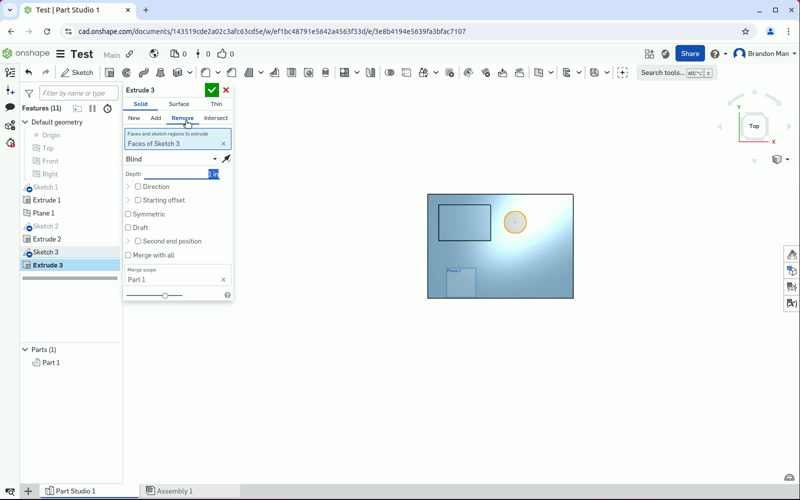
text(10.591)
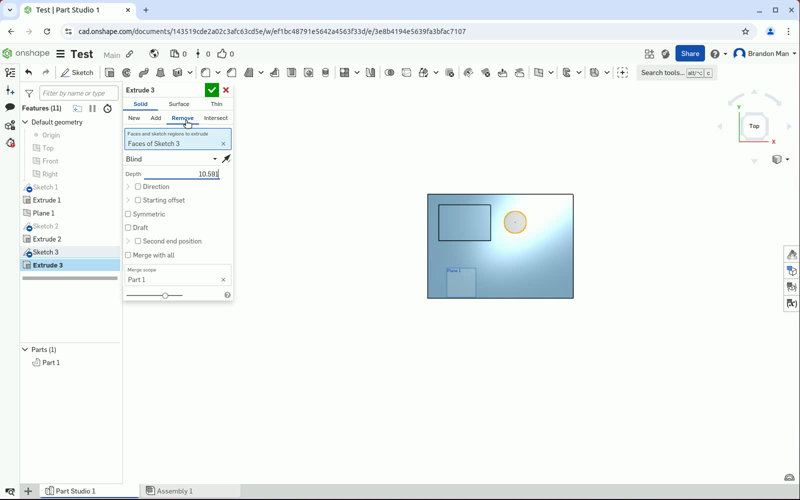
key(tab, 6)
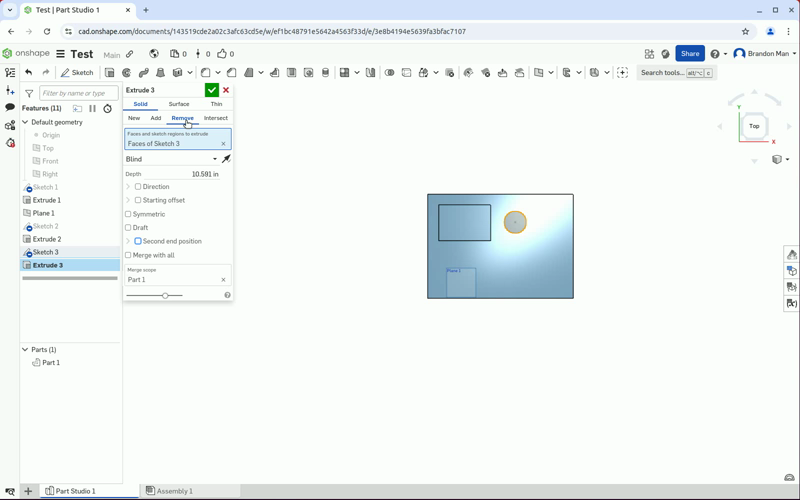
key(space)
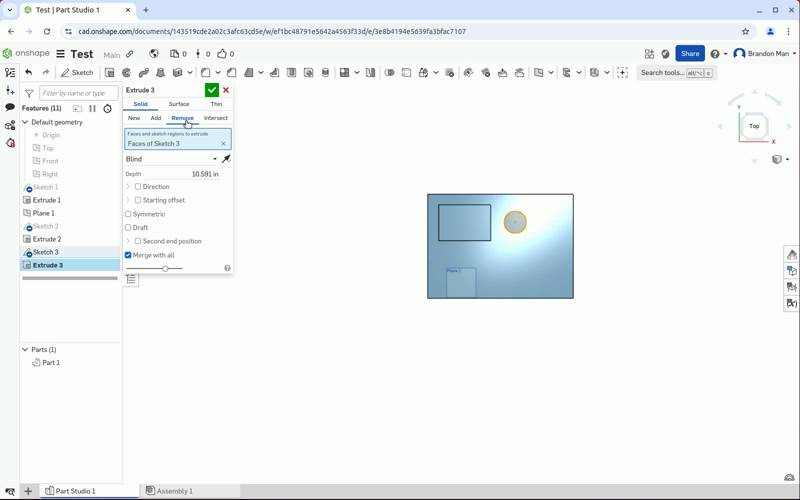
key(enter)
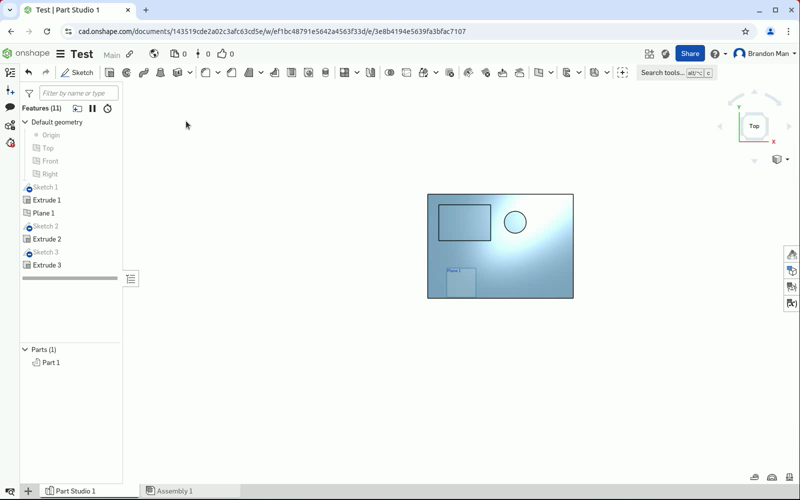
key(shift+h)
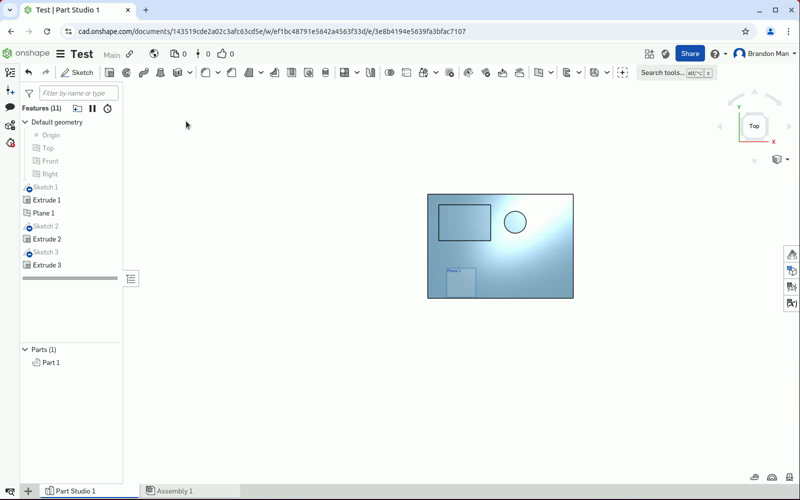
key(shift+h)
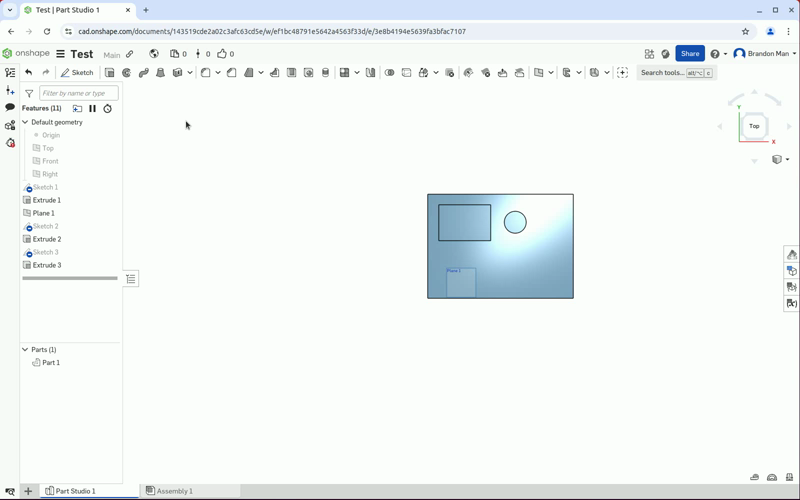
mouse_move(73, 189)
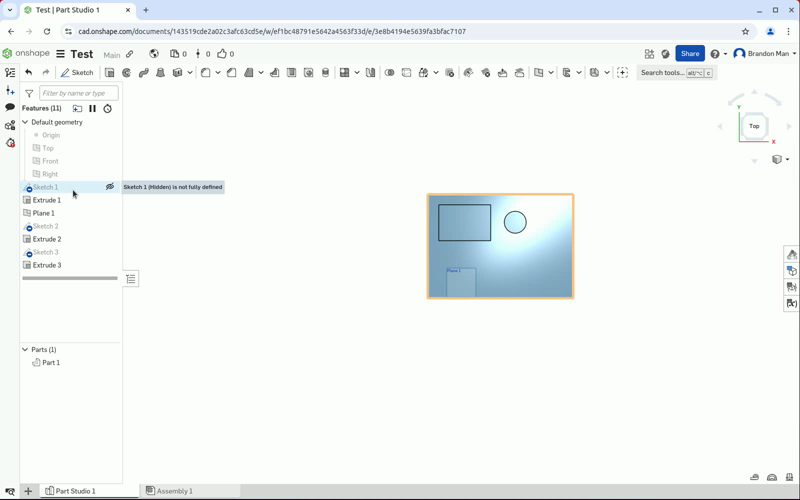
click(73, 189)
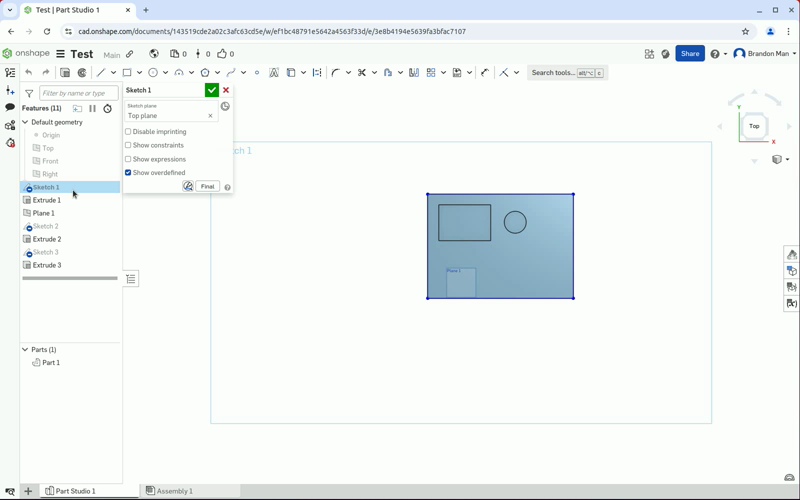
mouse_move(229, 92)
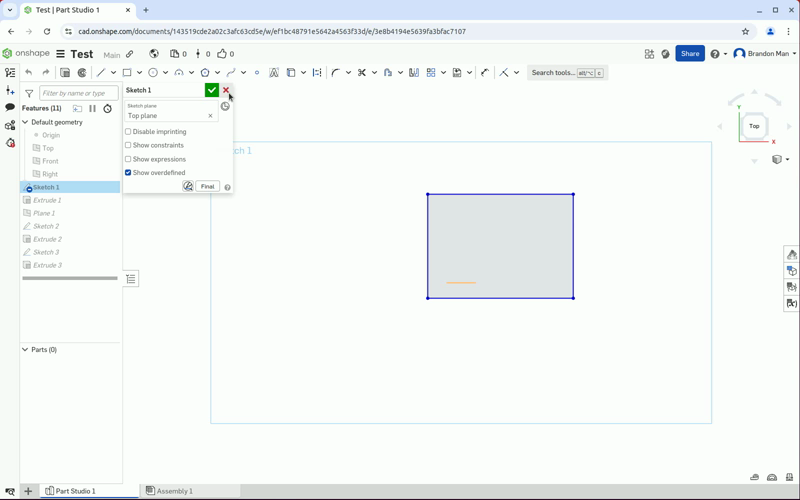
click(229, 92)
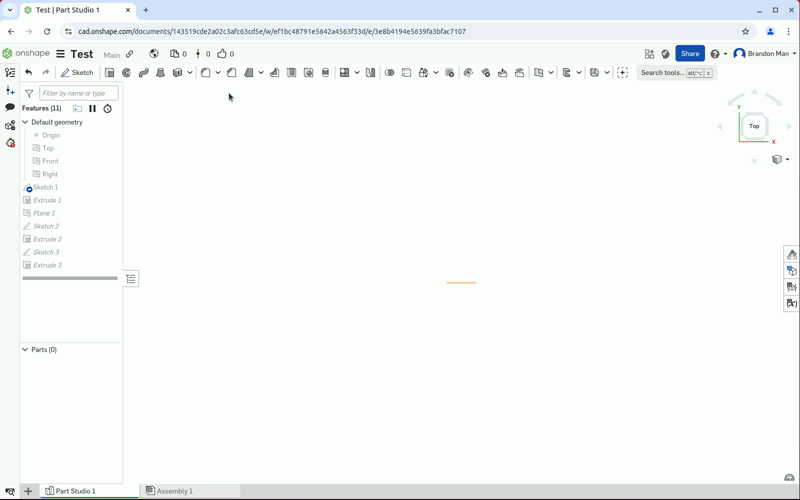
key(shift+s)
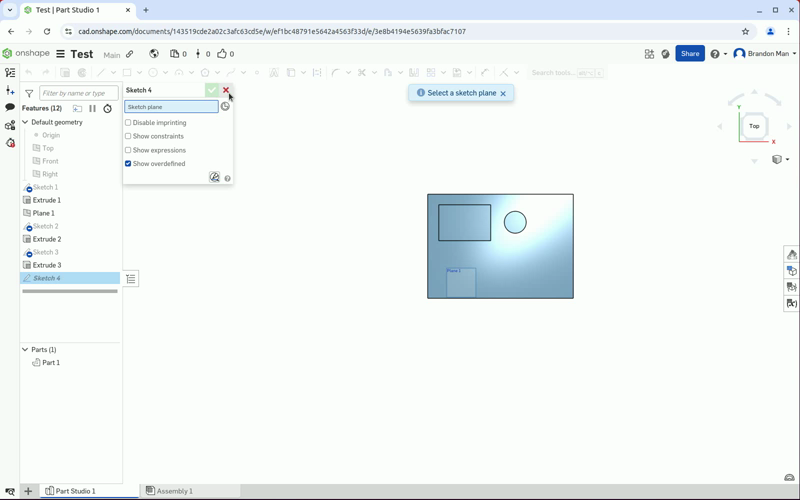
mouse_move(73, 215)
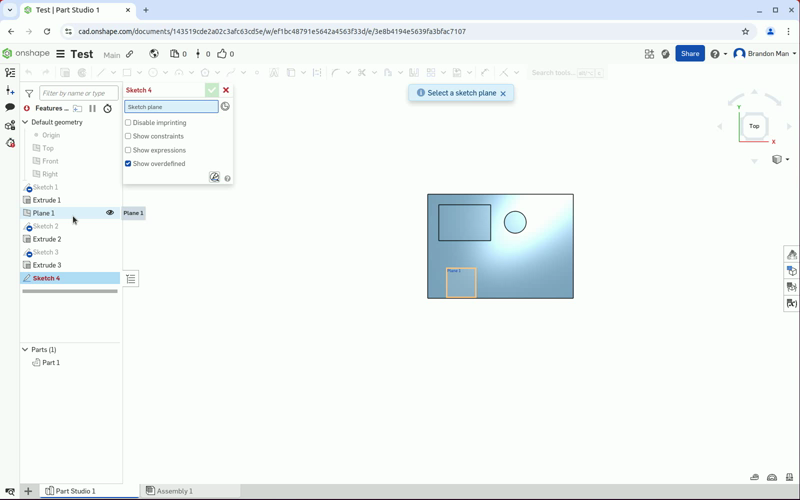
click(73, 215)
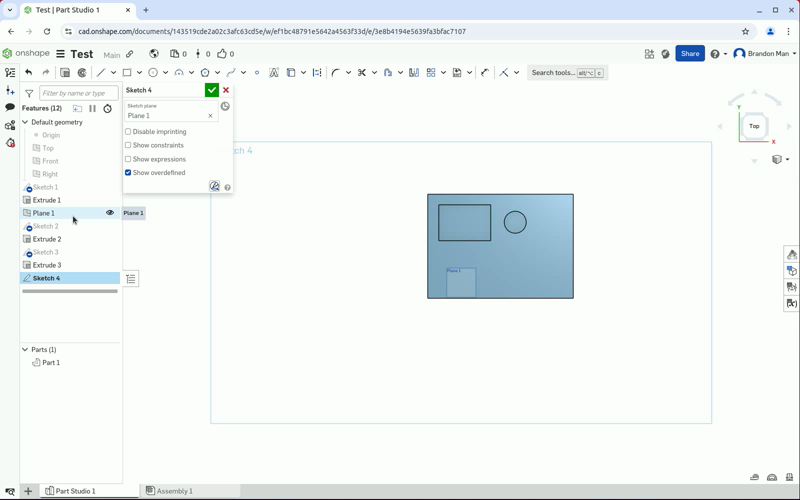
mouse_move(73, 352)
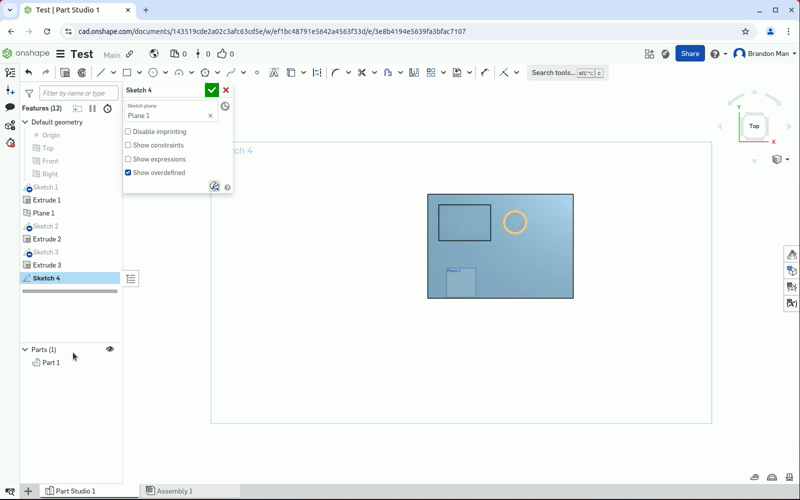
key(y)
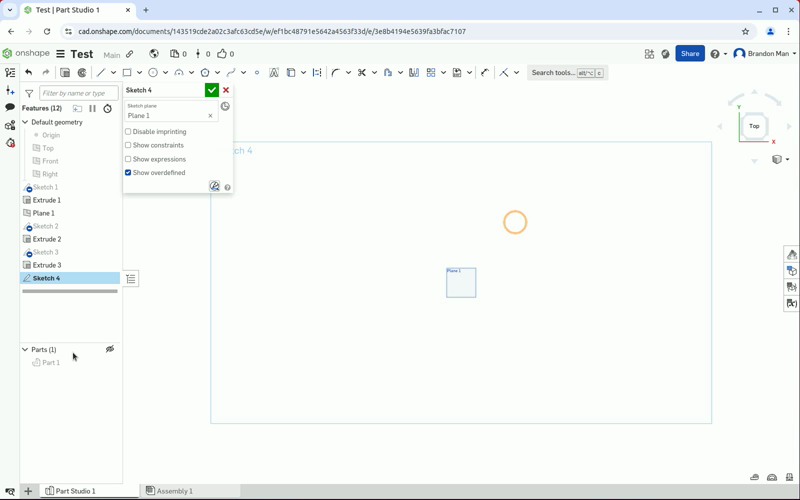
key(c)
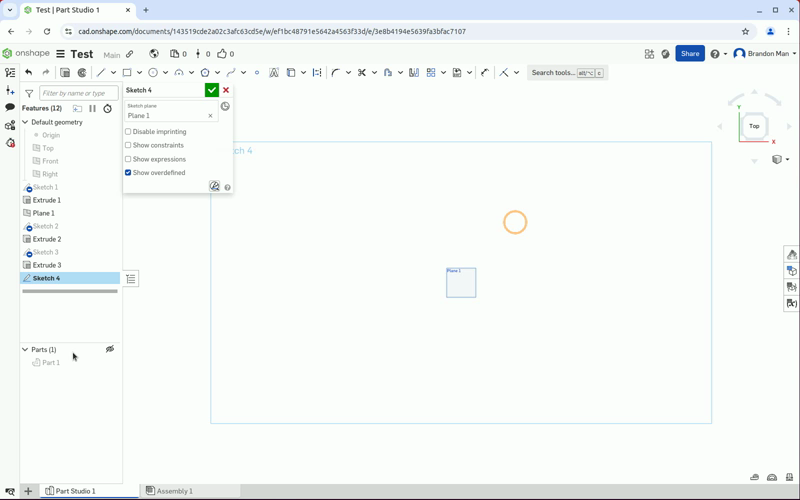
key_down(shift)
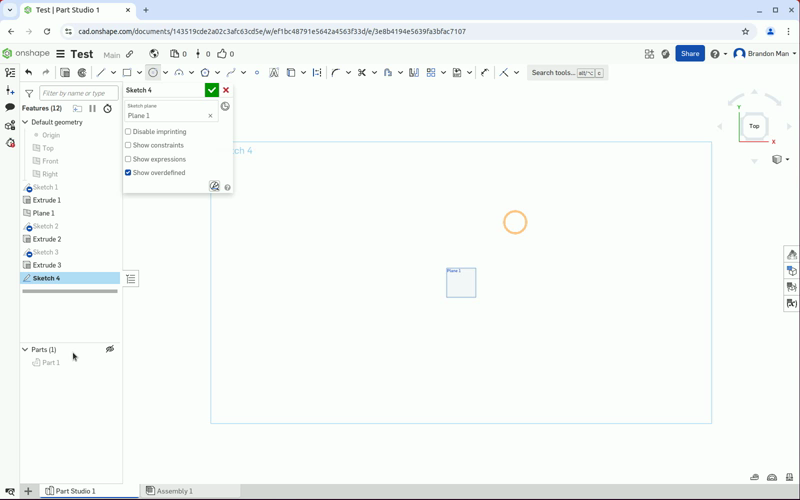
mouse_move(549, 222)
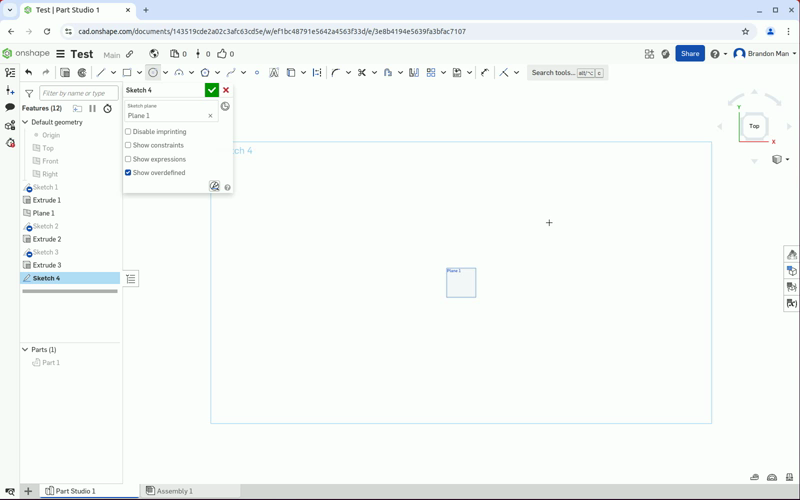
click(549, 222)
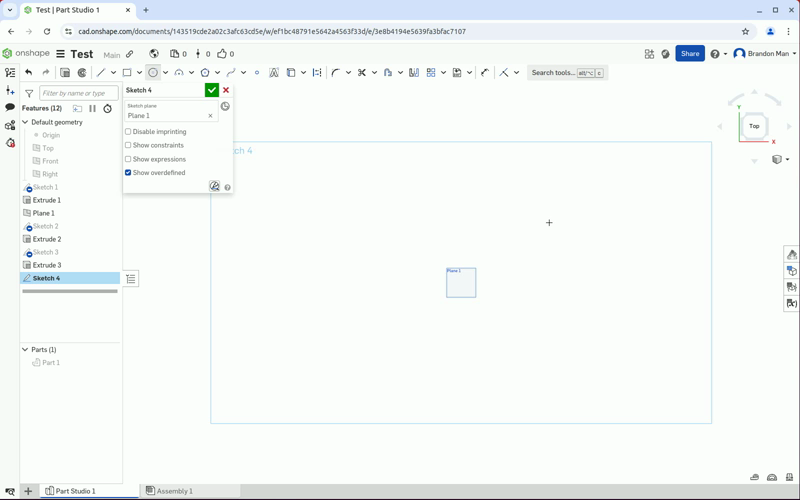
key_up(shift)
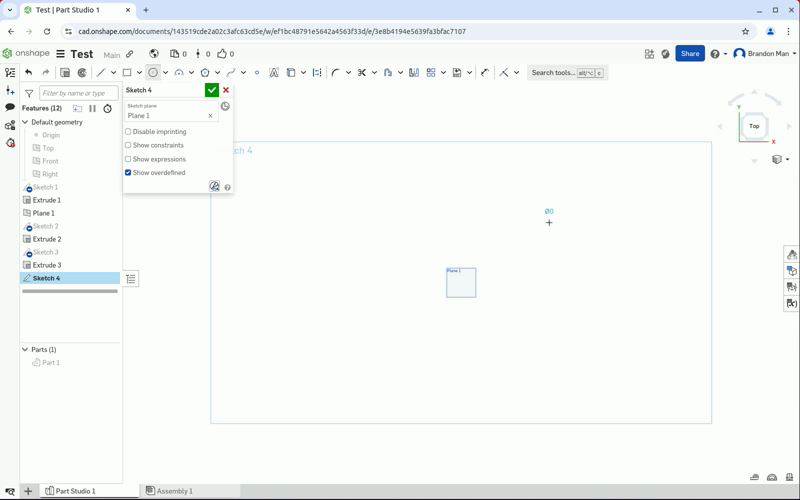
mouse_move(560, 222)
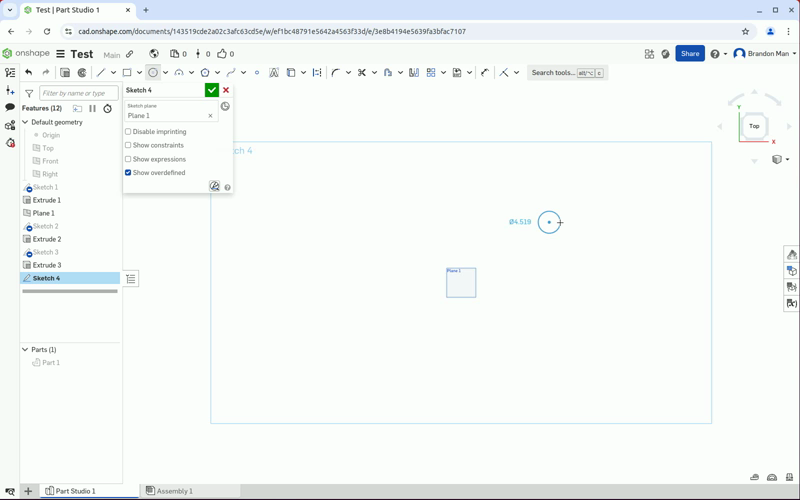
click(560, 222)
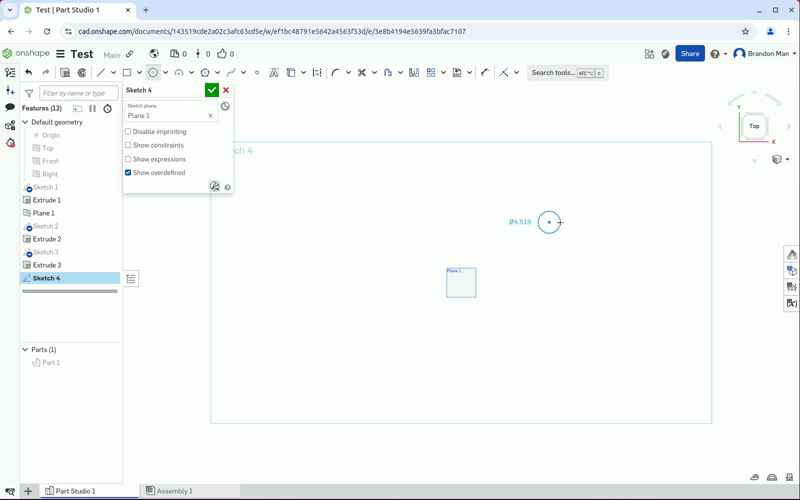
key(esc)
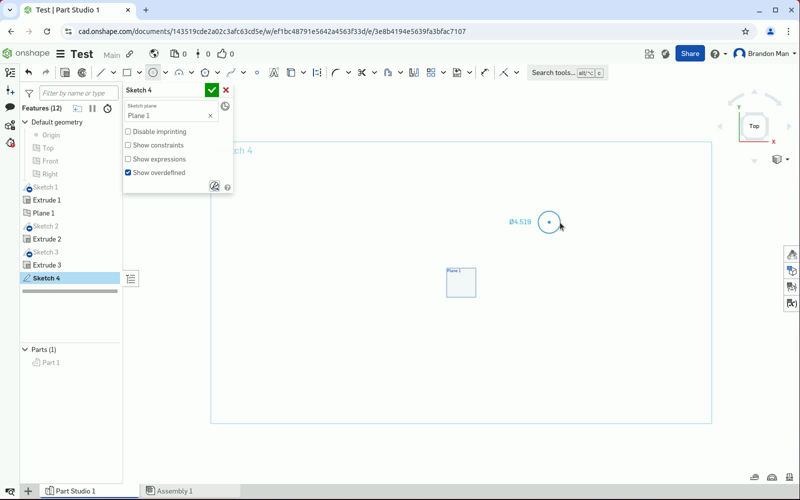
mouse_move(557, 216)
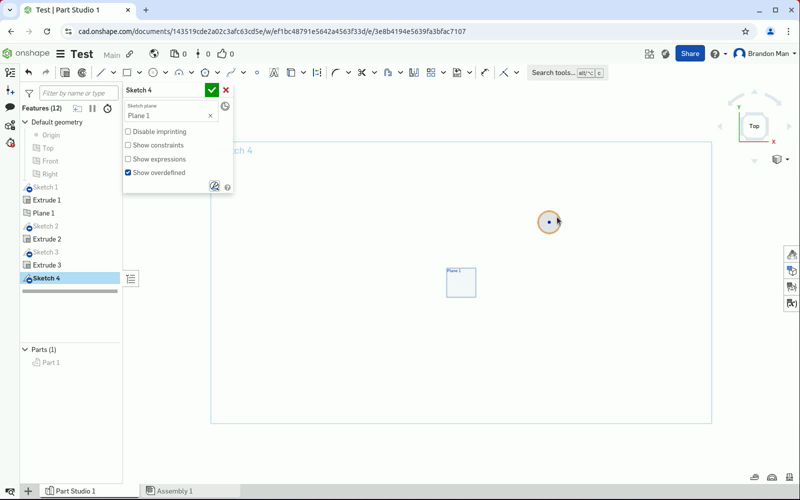
scroll(6)
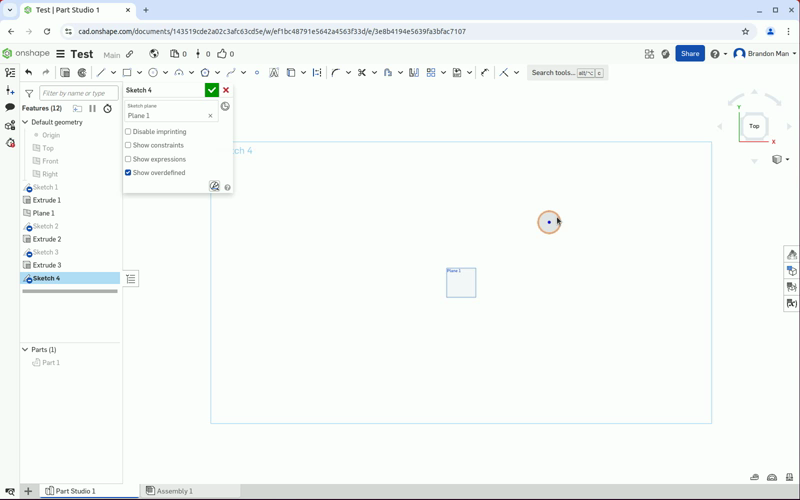
scroll(6)
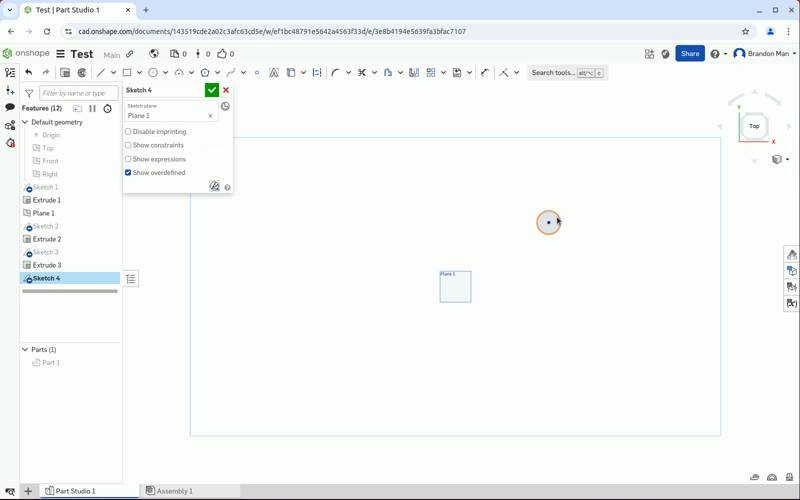
scroll(6)
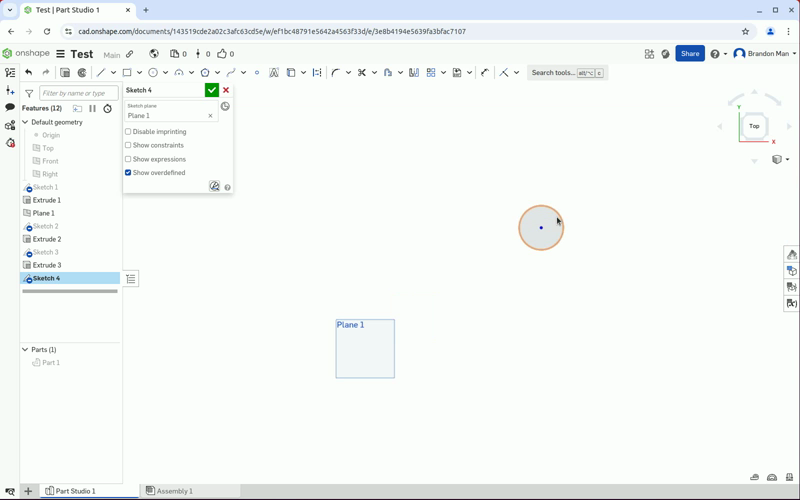
scroll(6)
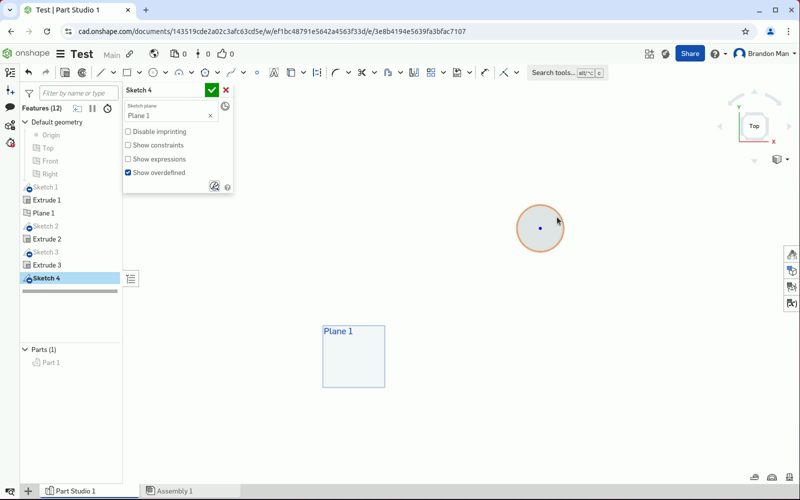
scroll(6)
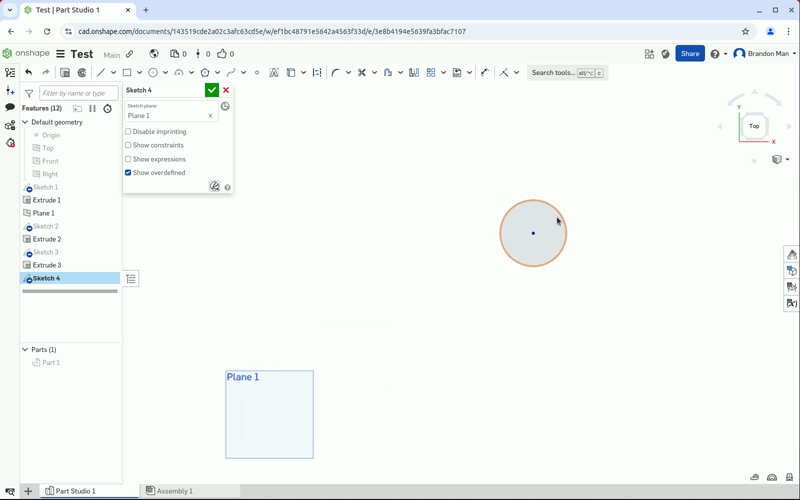
scroll(6)
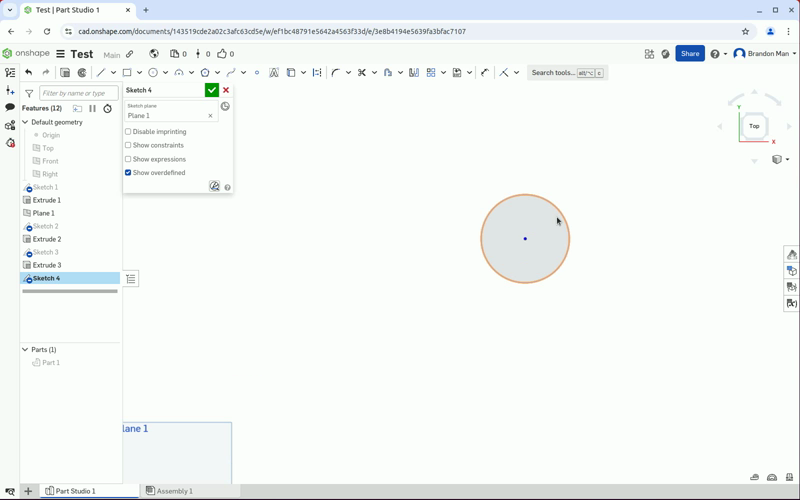
scroll(6)
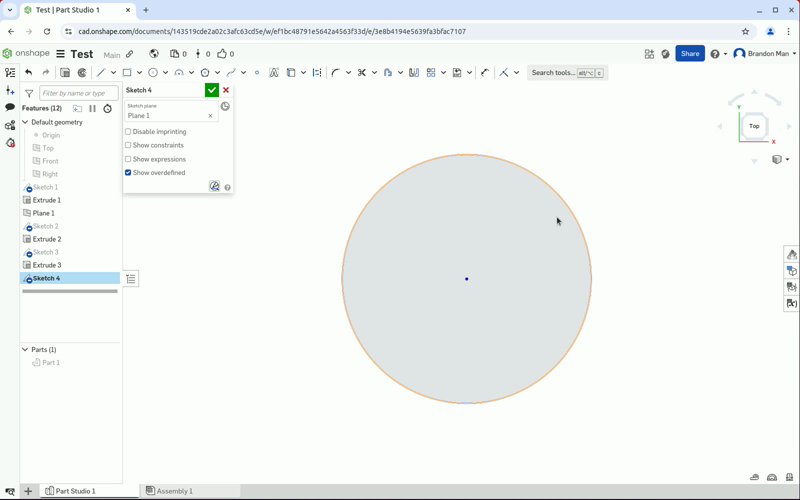
click(557, 216)
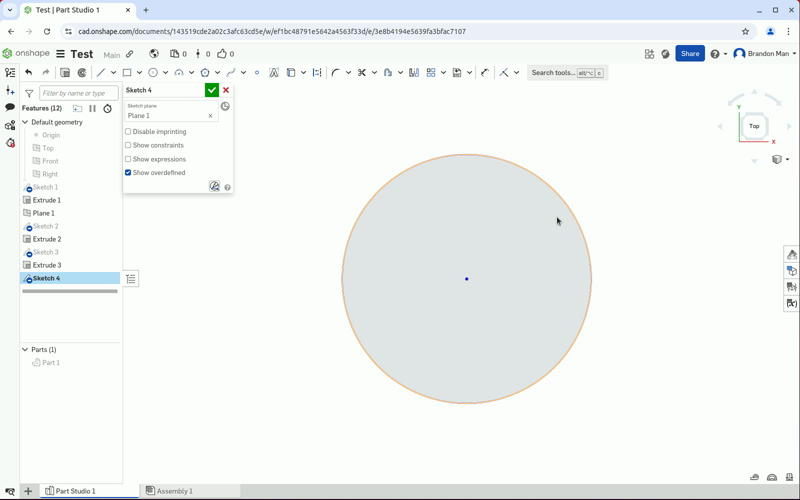
scroll(-6)
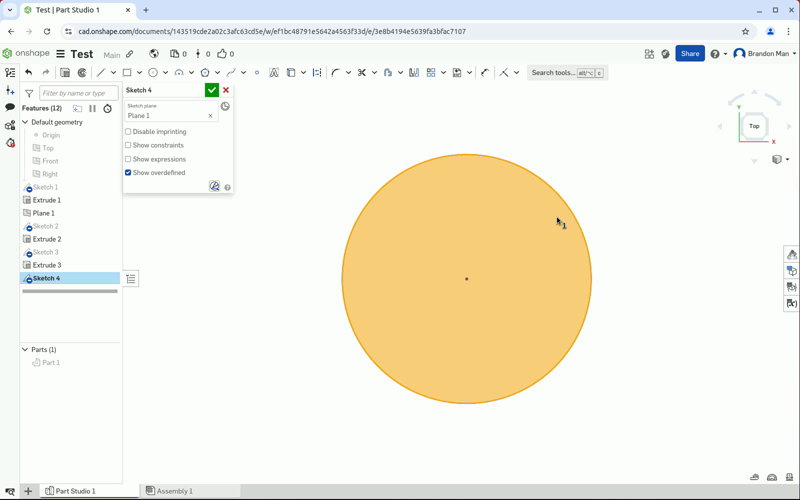
scroll(-6)
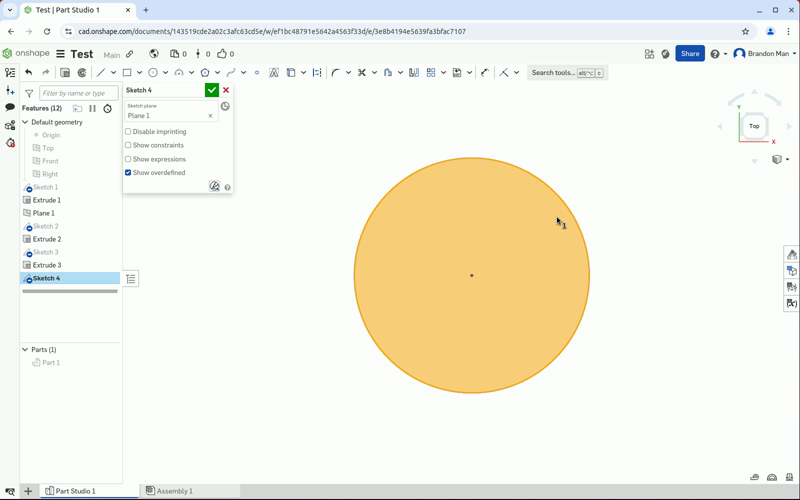
scroll(-6)
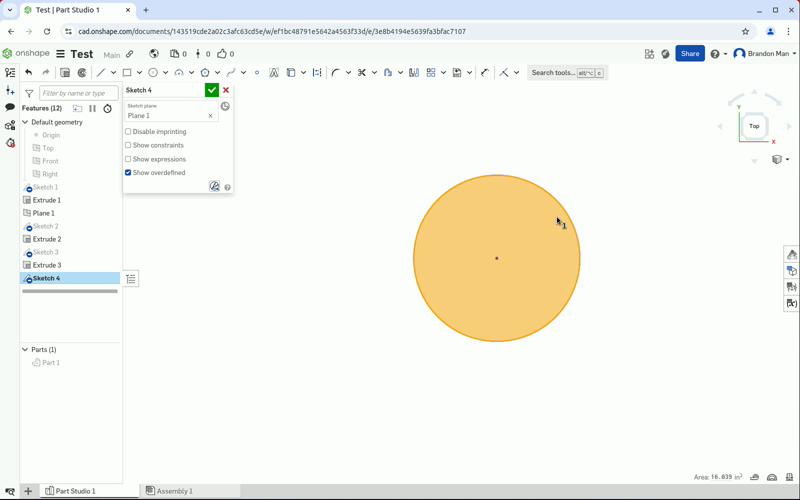
scroll(-6)
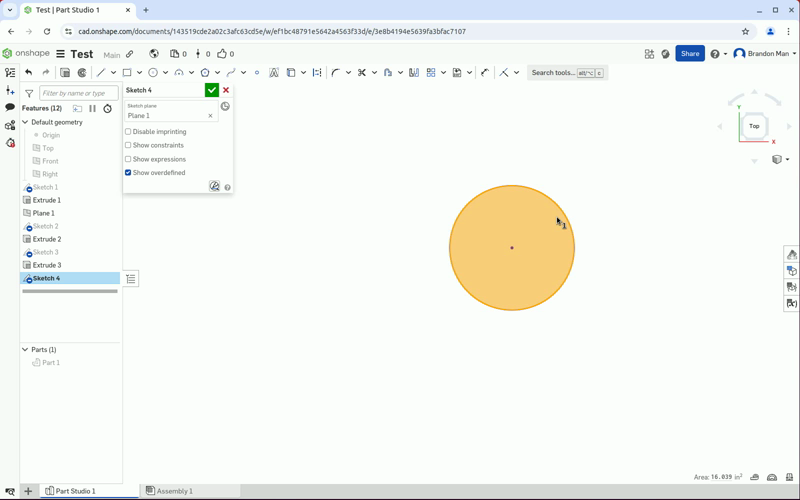
scroll(-6)
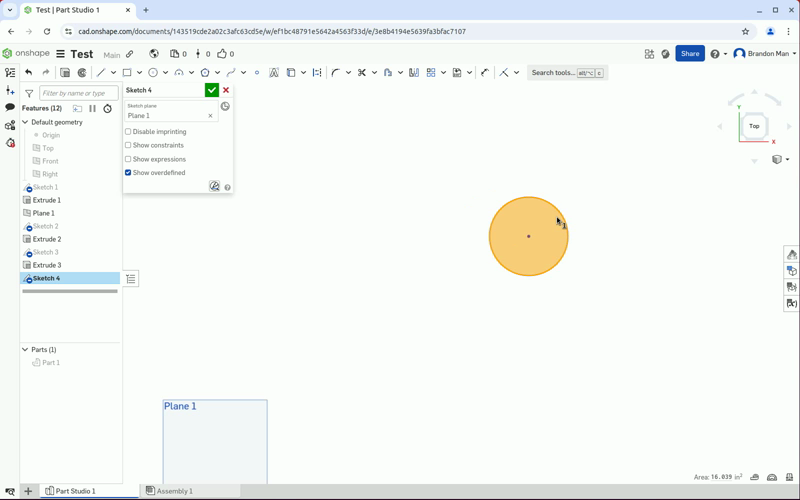
scroll(-6)
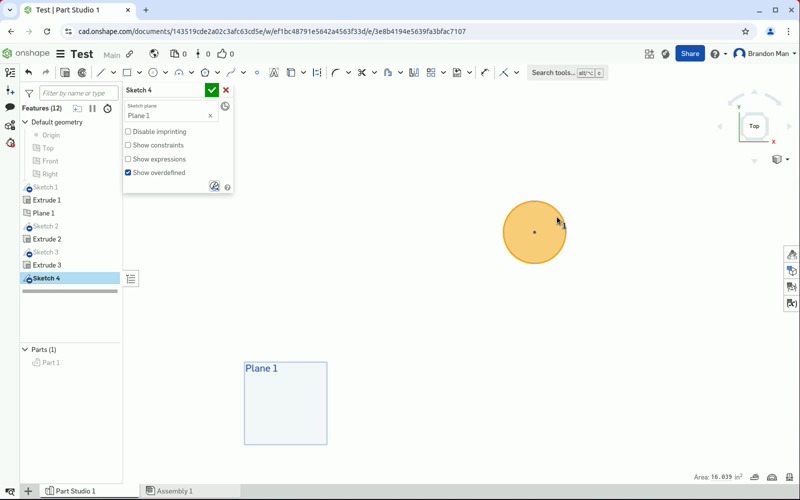
scroll(-6)
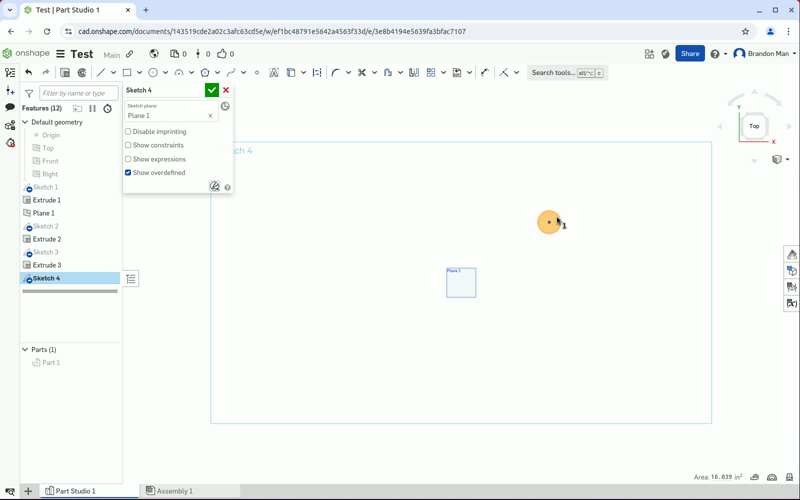
mouse_move(73, 352)
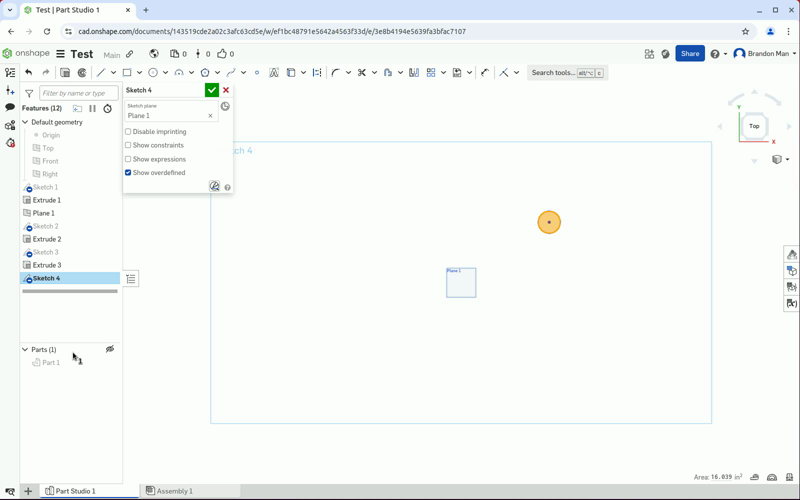
key(shift+y)
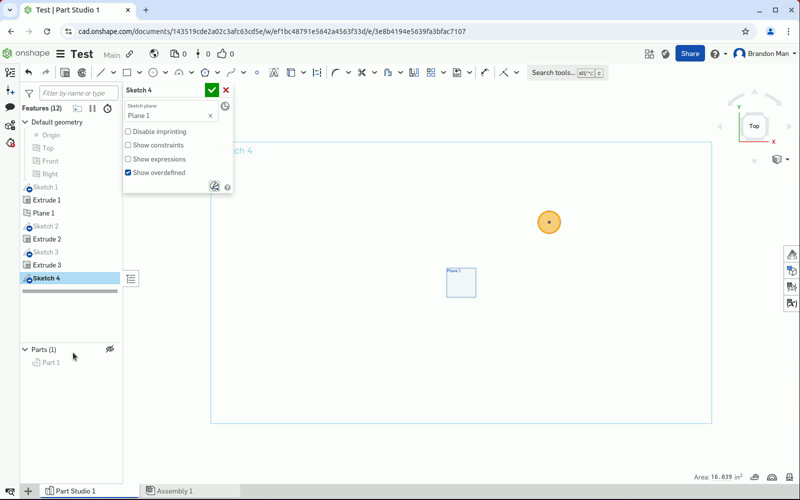
key(shift+e)
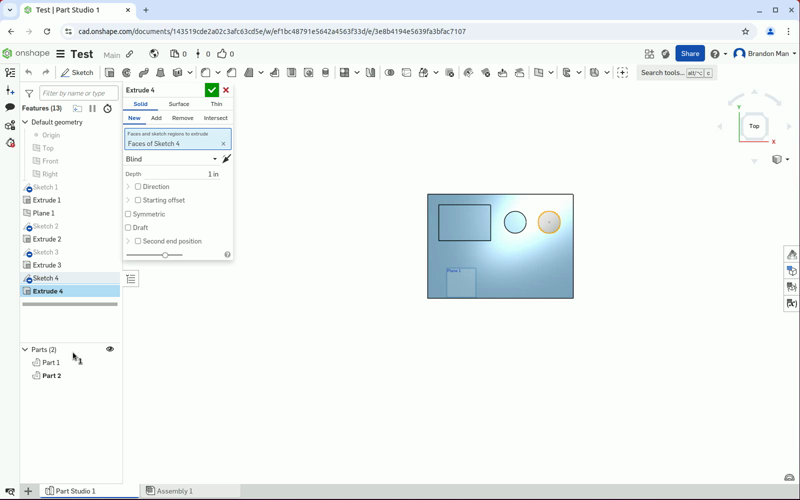
mouse_move(143, 106)
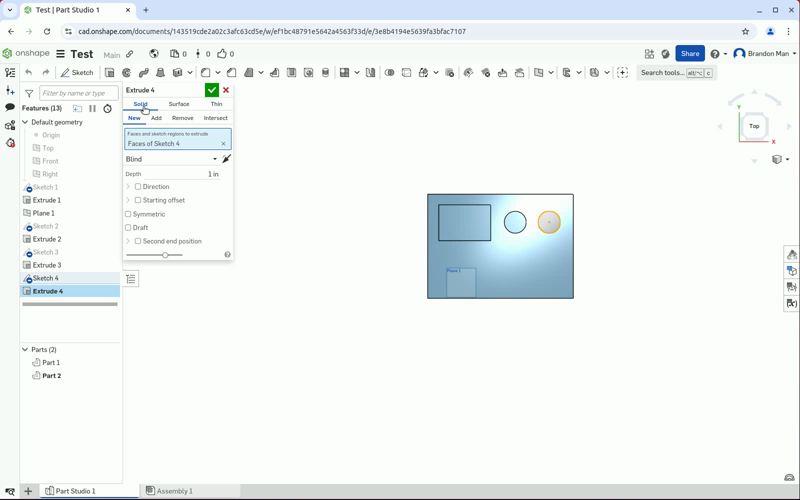
click(143, 106)
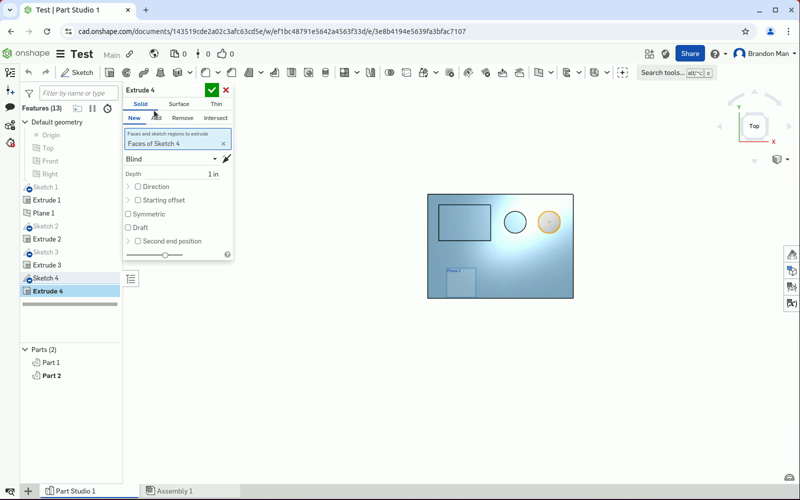
mouse_move(186, 120)
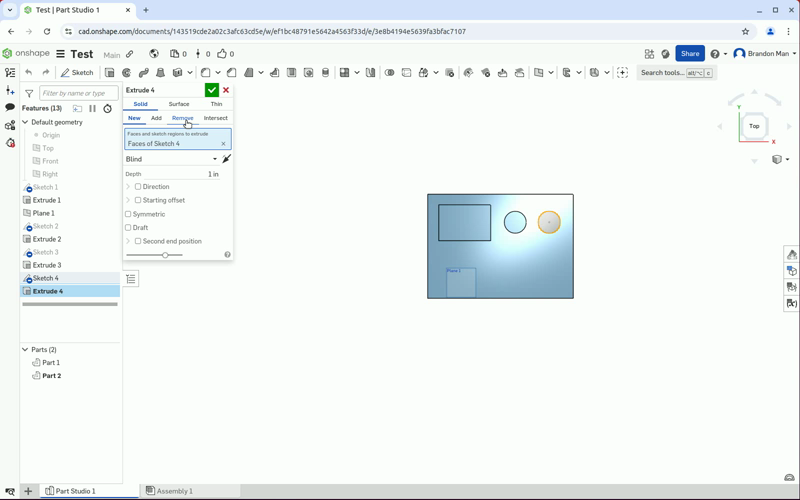
click(186, 120)
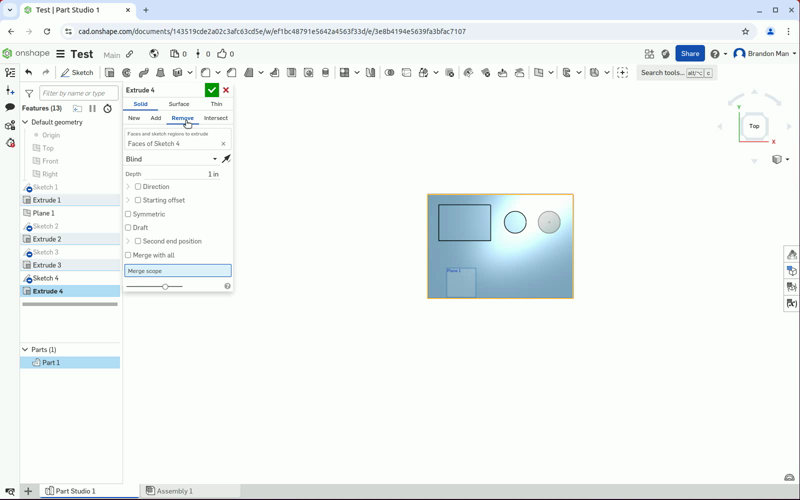
key(tab, 4)
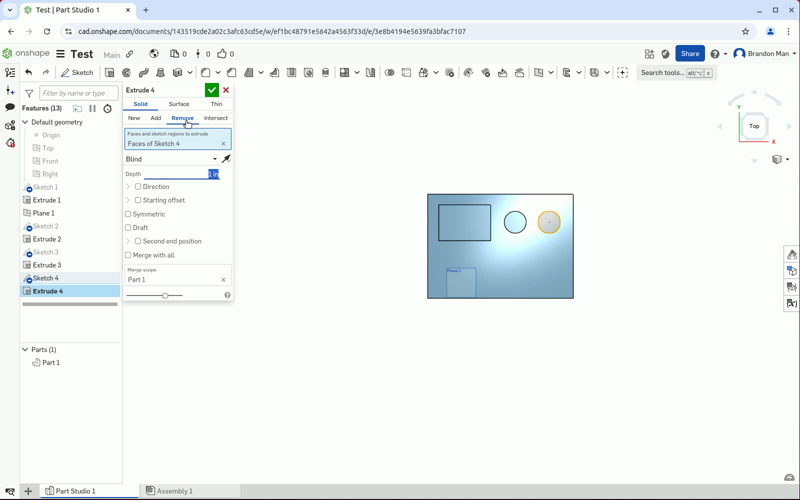
text(10.591)
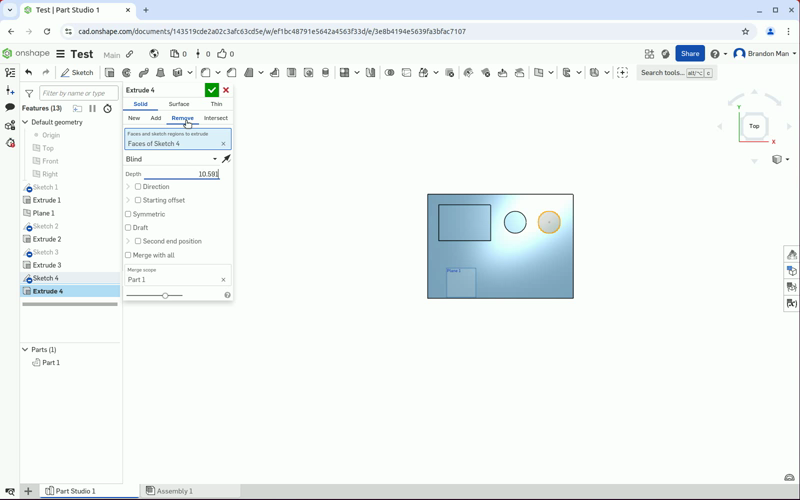
key(tab, 6)
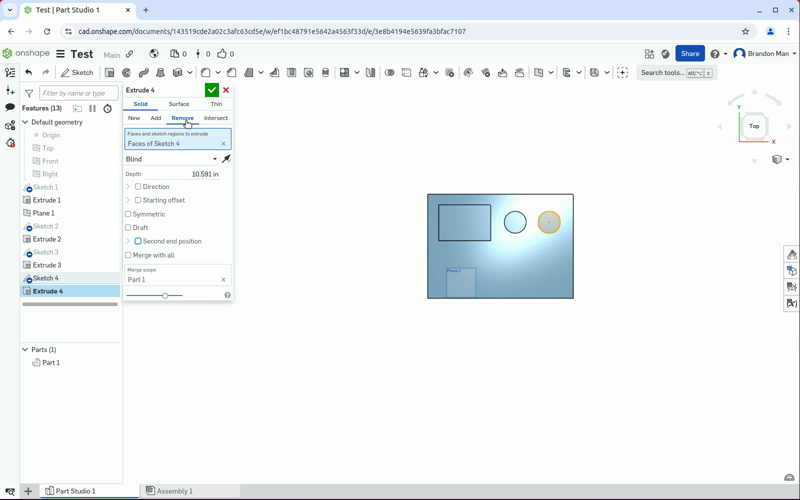
key(space)
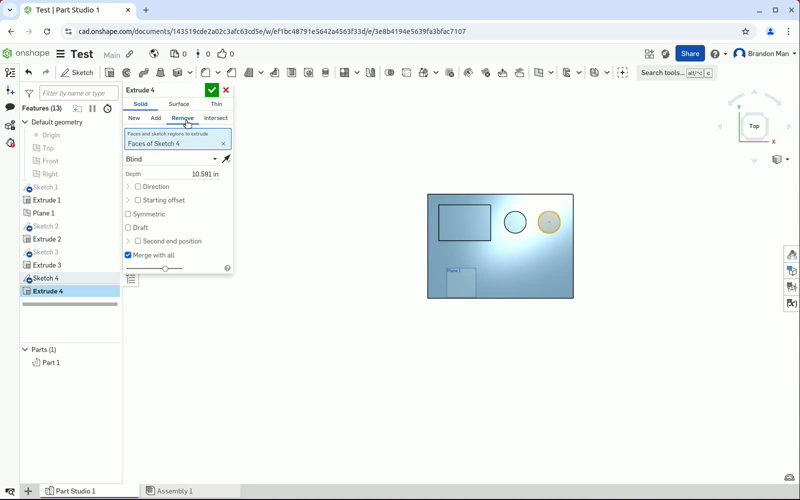
key(enter)
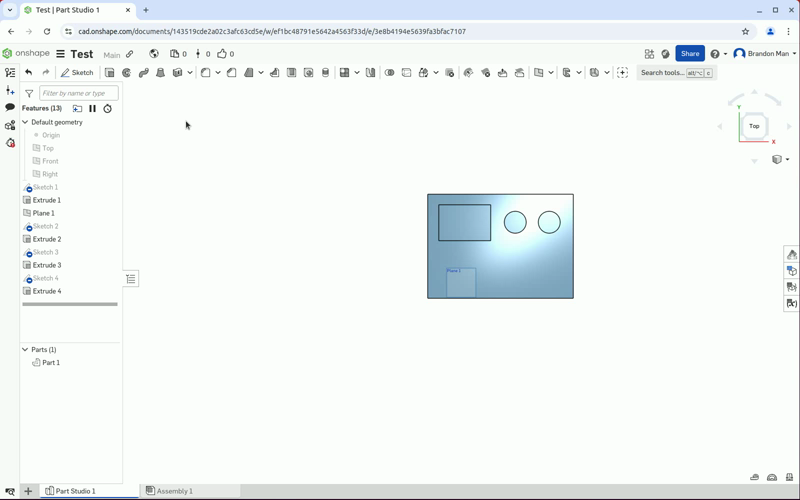
key(shift+h)
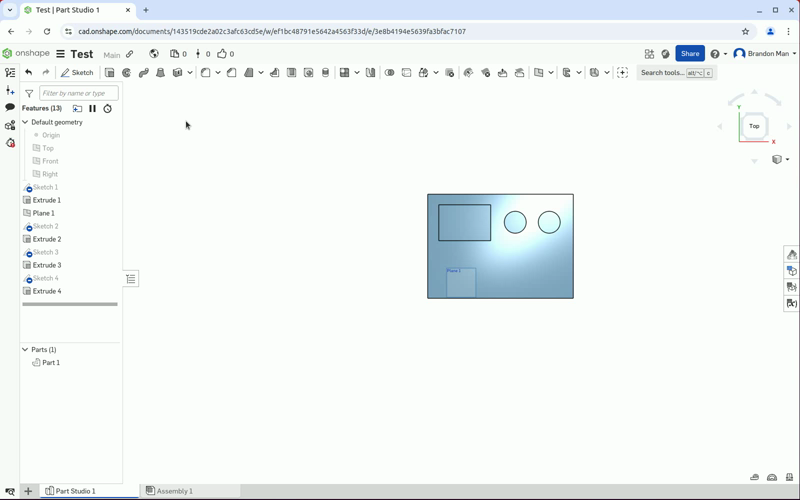
key(shift+h)
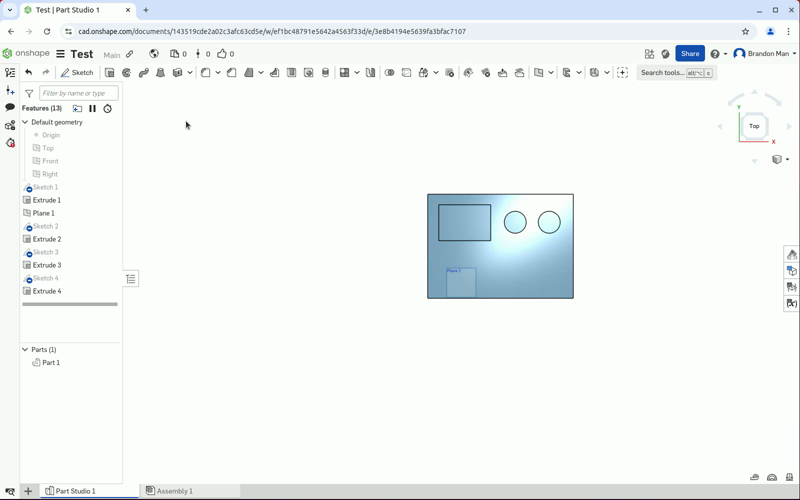
mouse_move(73, 189)
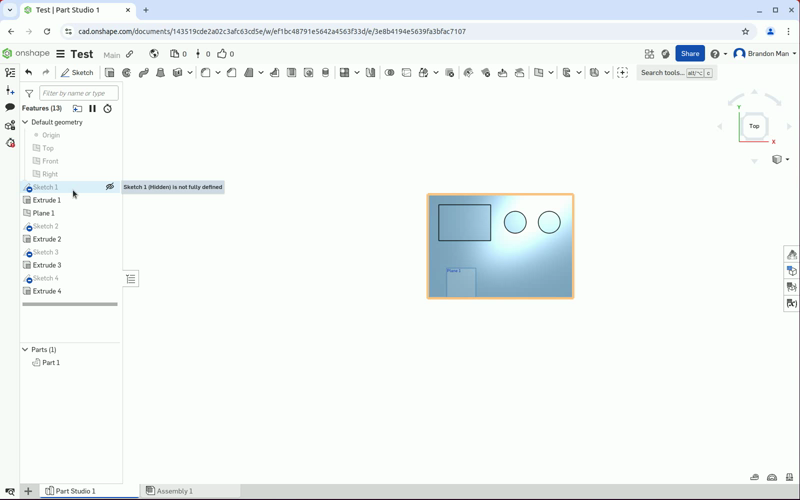
click(73, 189)
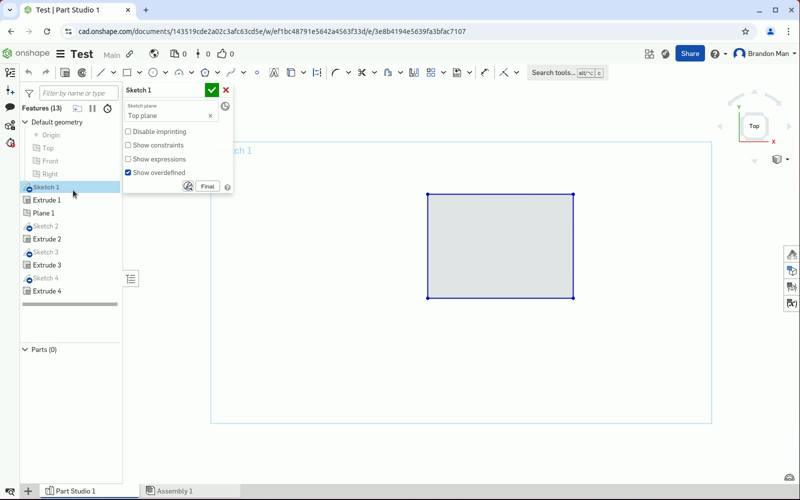
mouse_move(229, 92)
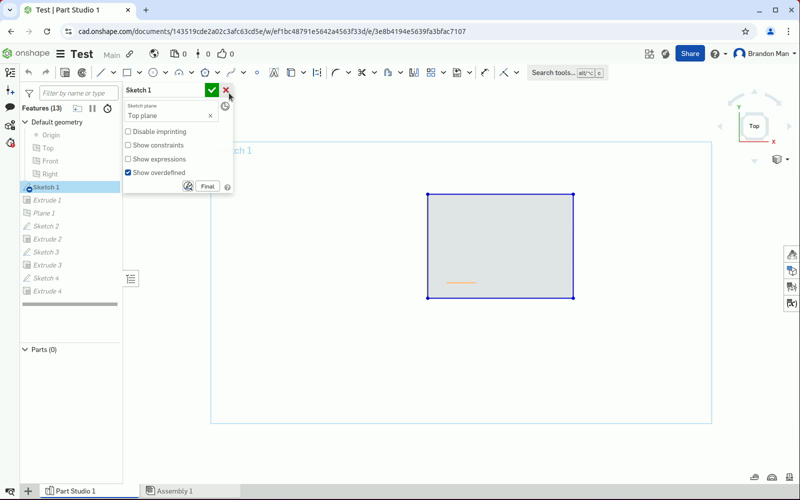
click(229, 92)
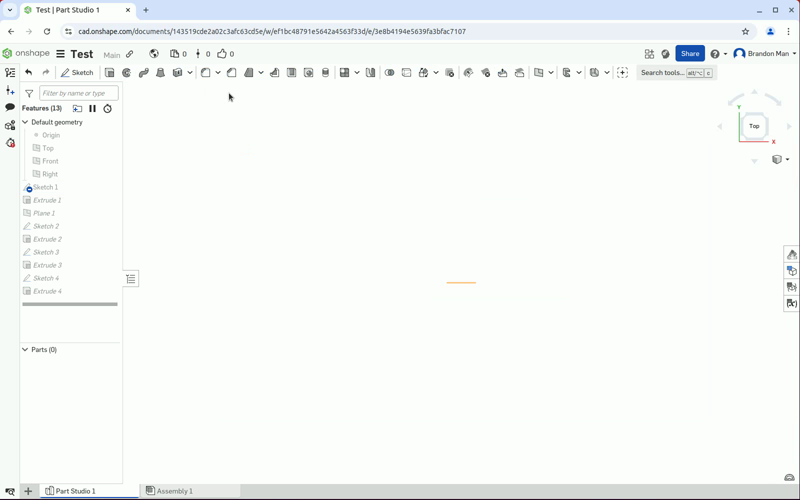
key(shift+s)
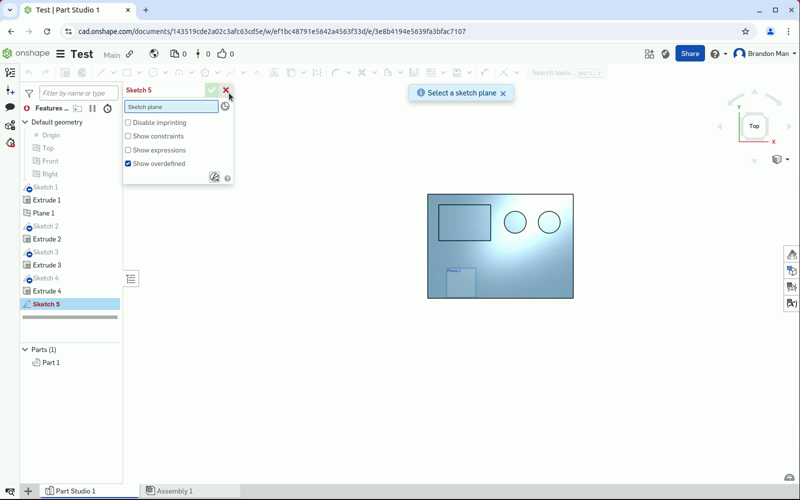
mouse_move(73, 215)
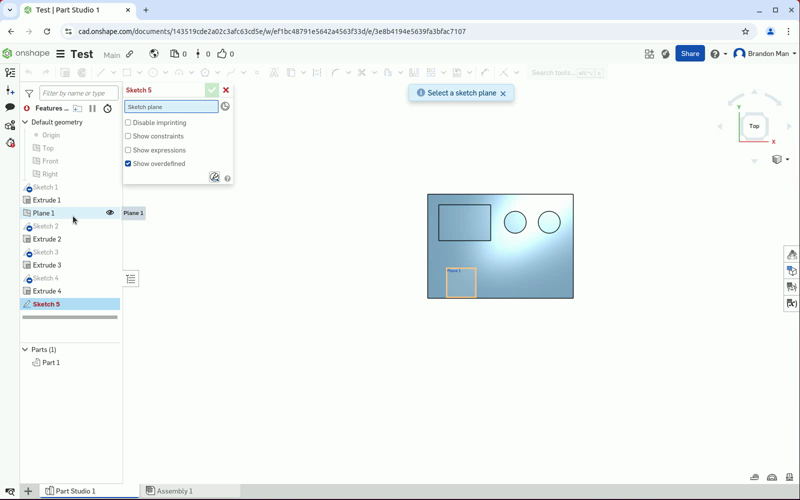
click(73, 215)
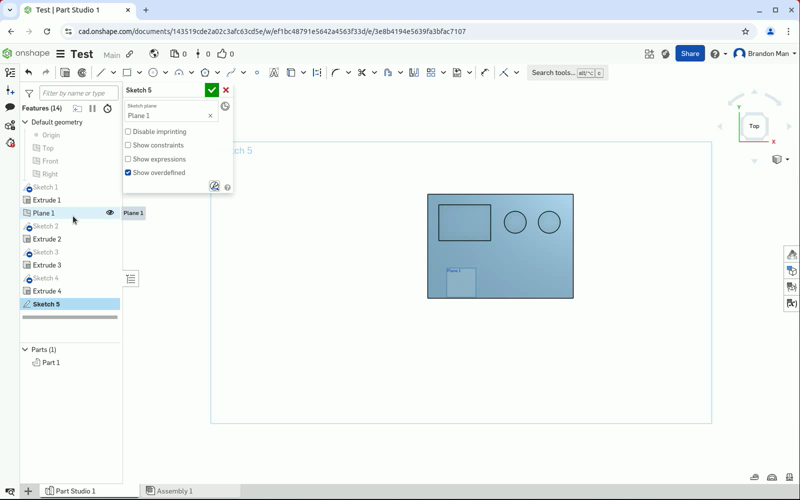
mouse_move(73, 352)
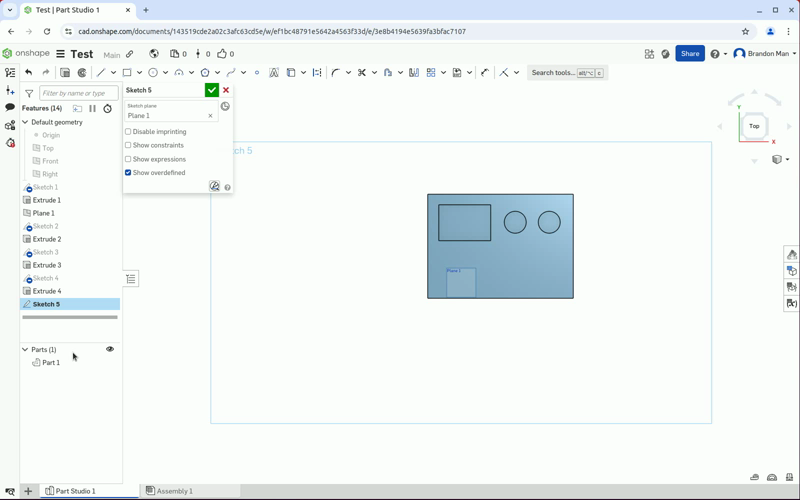
key(y)
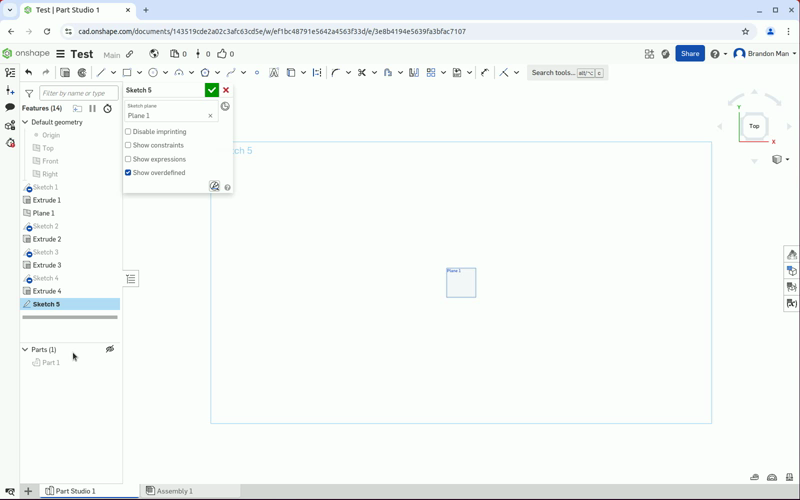
key(c)
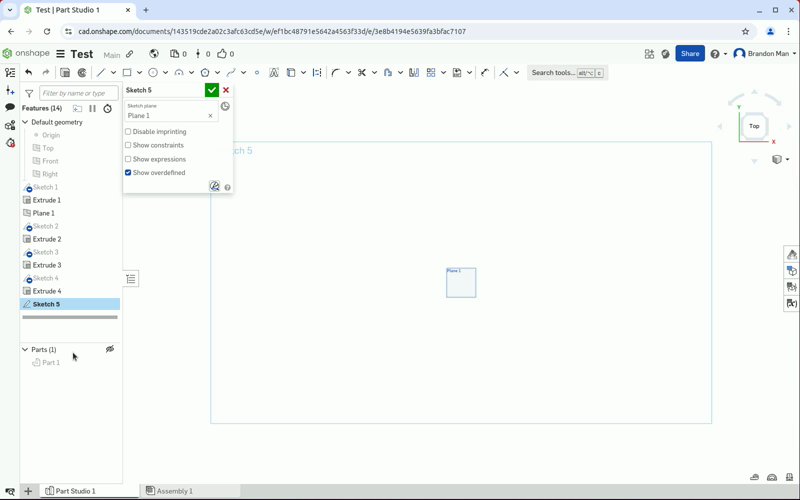
key_down(shift)
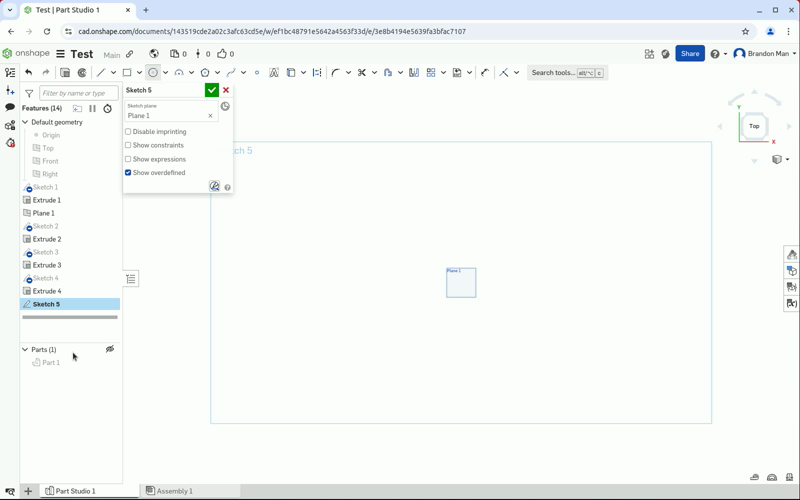
mouse_move(453, 254)
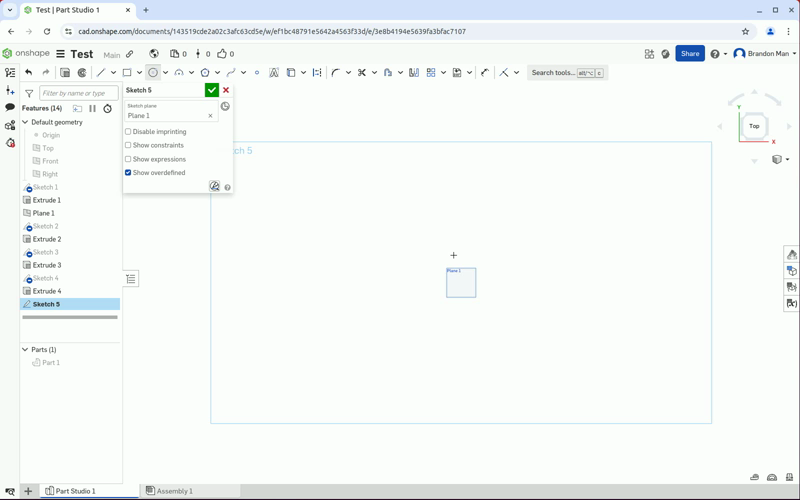
click(453, 254)
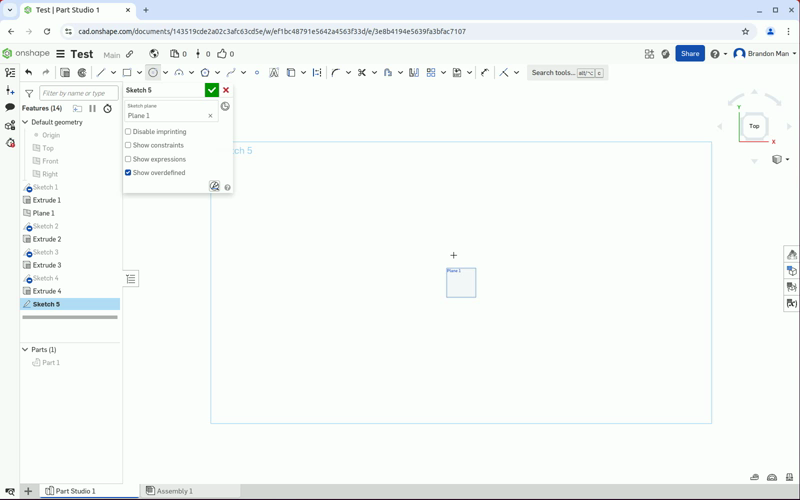
key_up(shift)
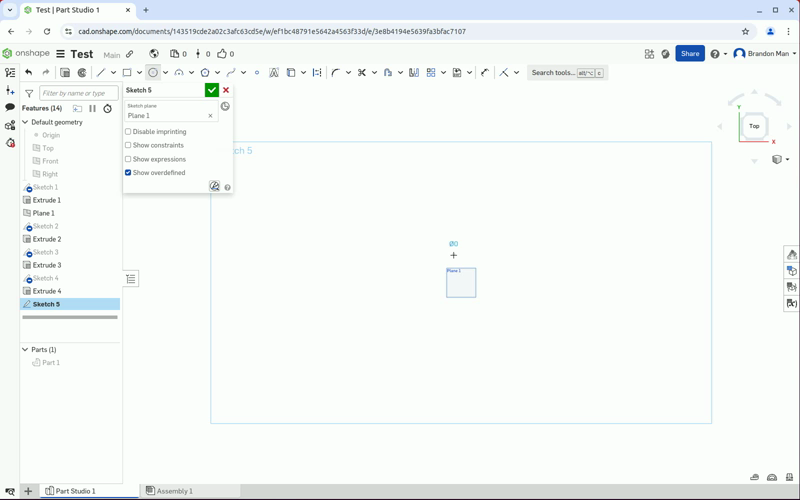
mouse_move(459, 254)
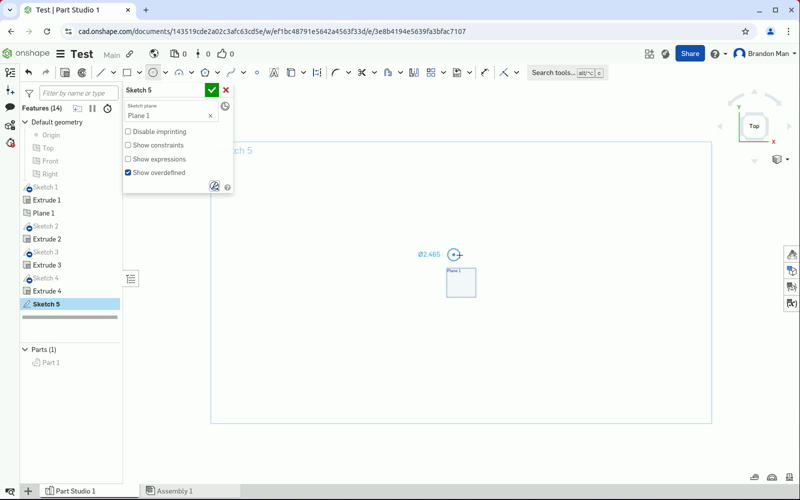
click(459, 254)
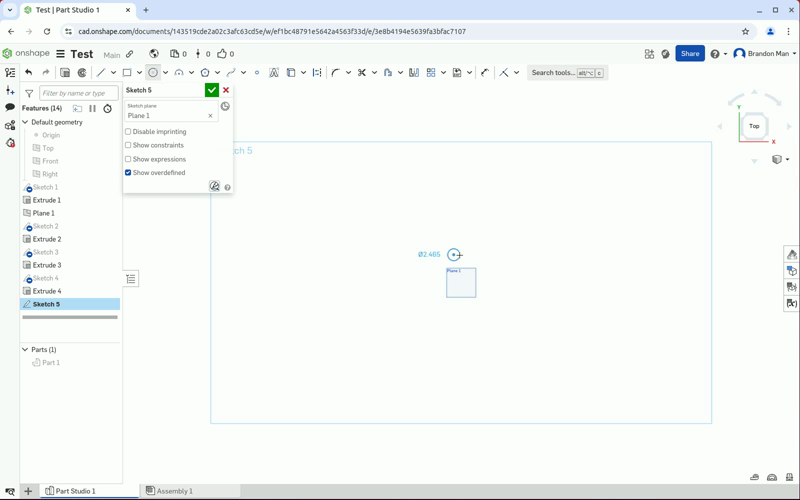
key(esc)
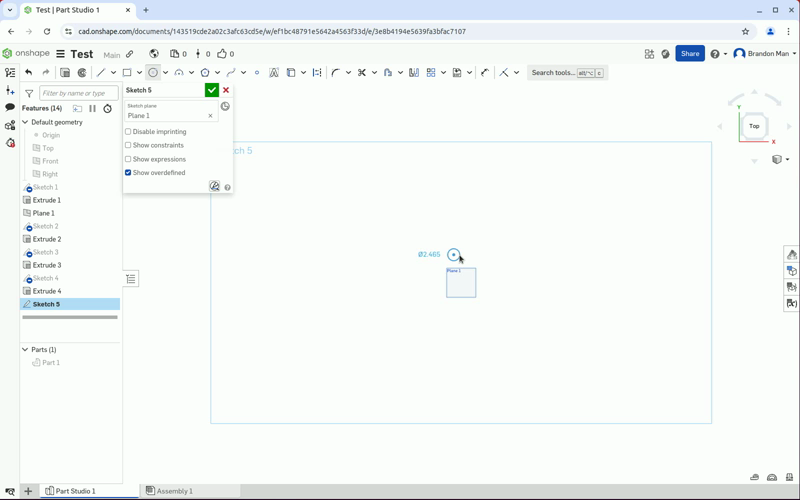
mouse_move(454, 259)
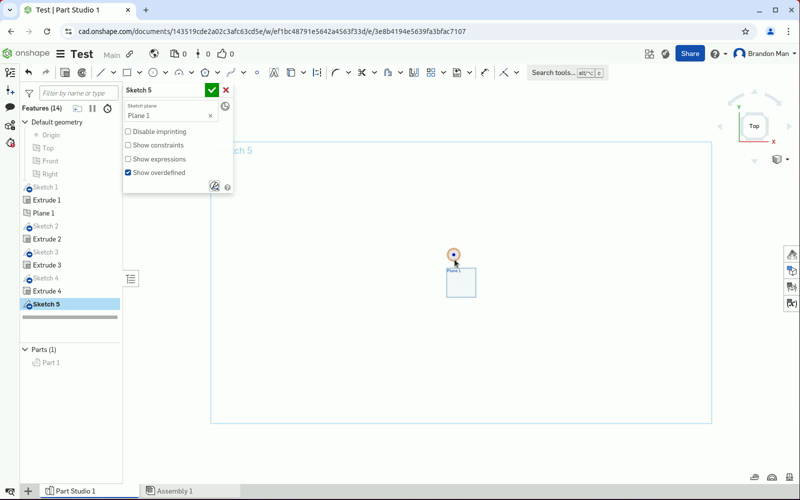
scroll(6)
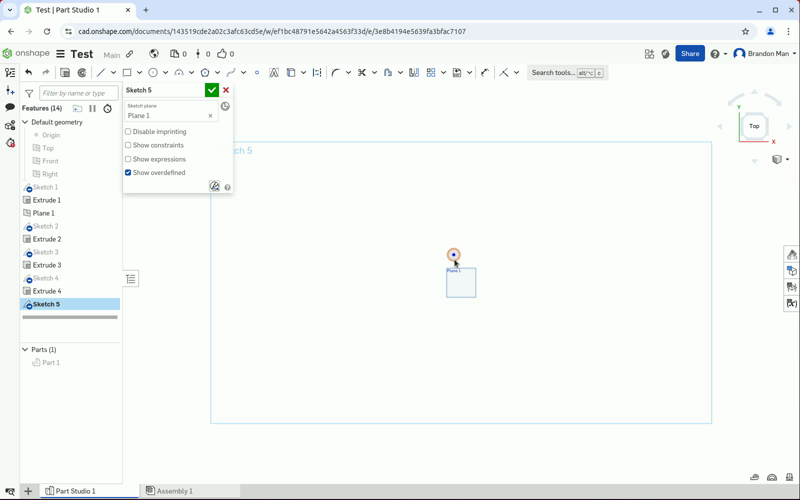
scroll(6)
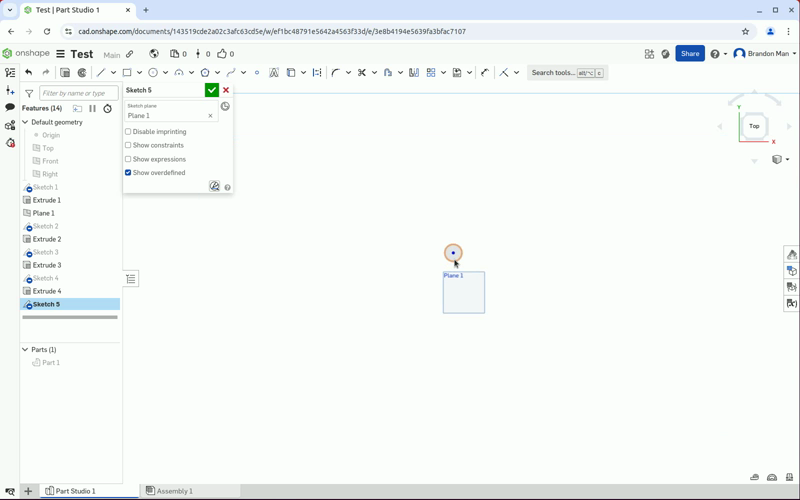
scroll(6)
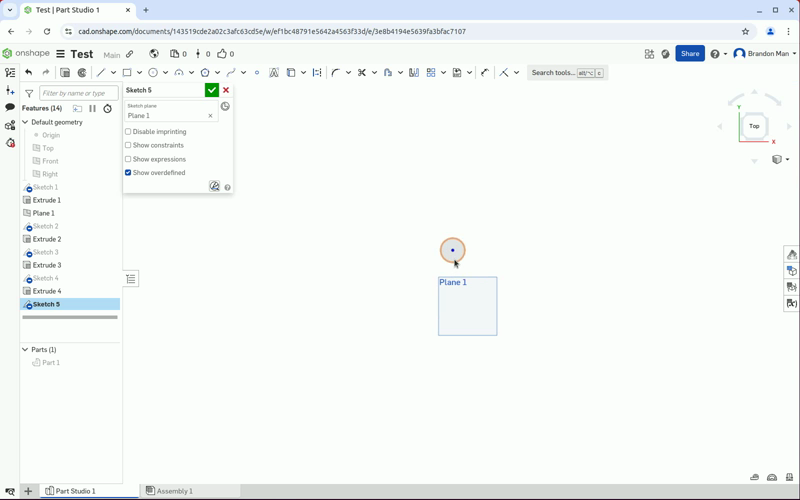
scroll(6)
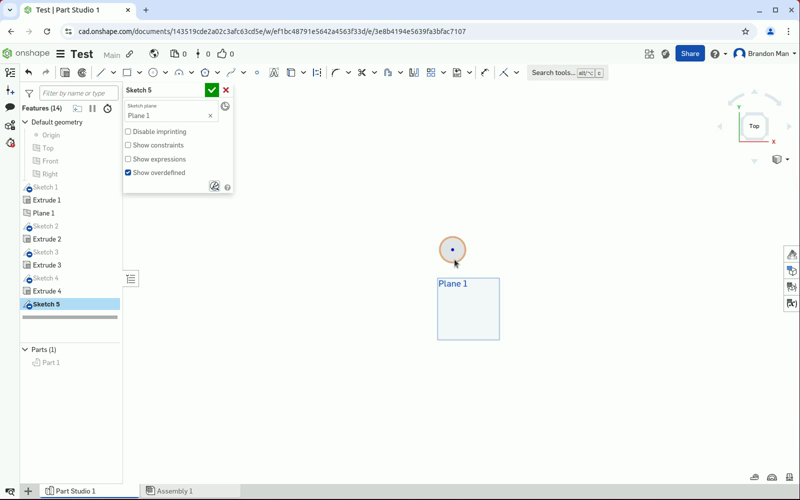
scroll(6)
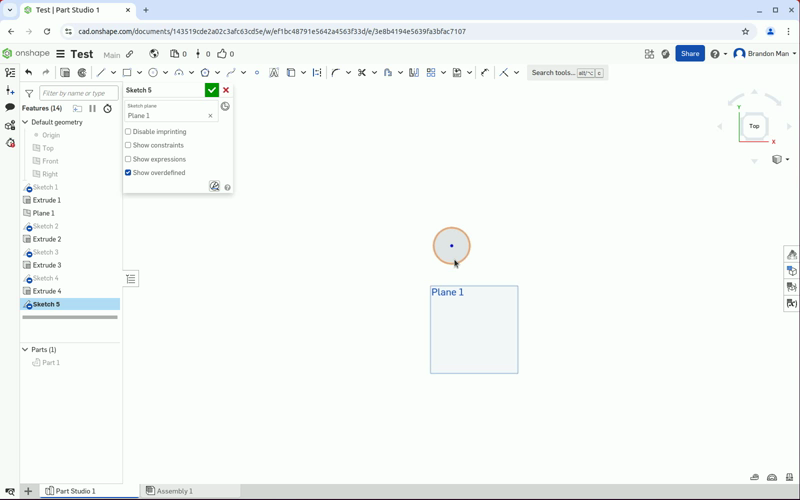
scroll(6)
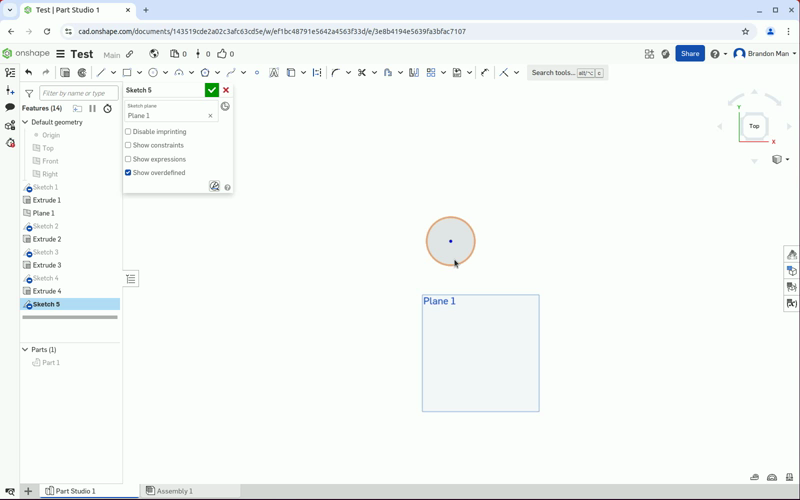
scroll(6)
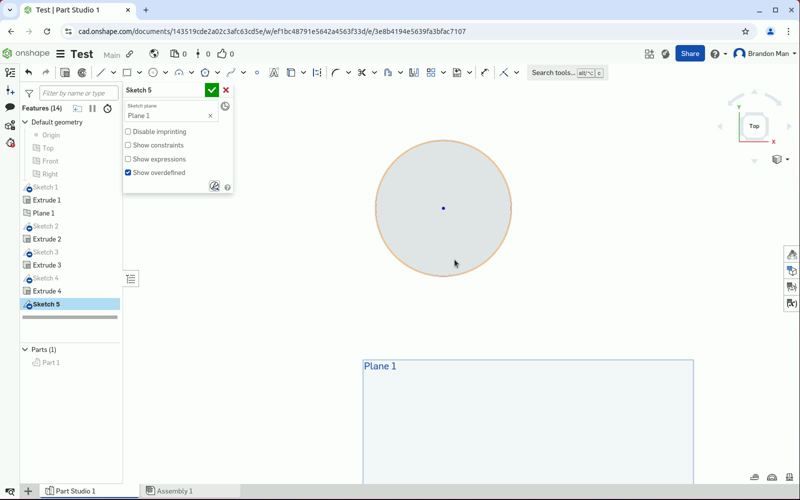
click(454, 259)
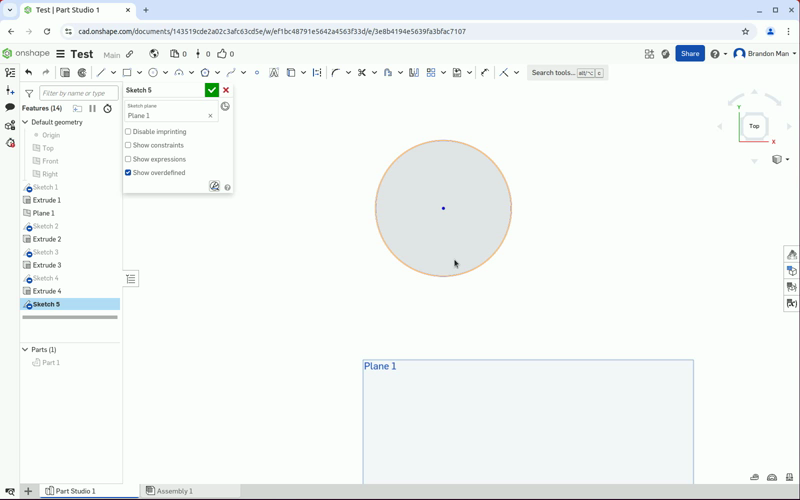
scroll(-6)
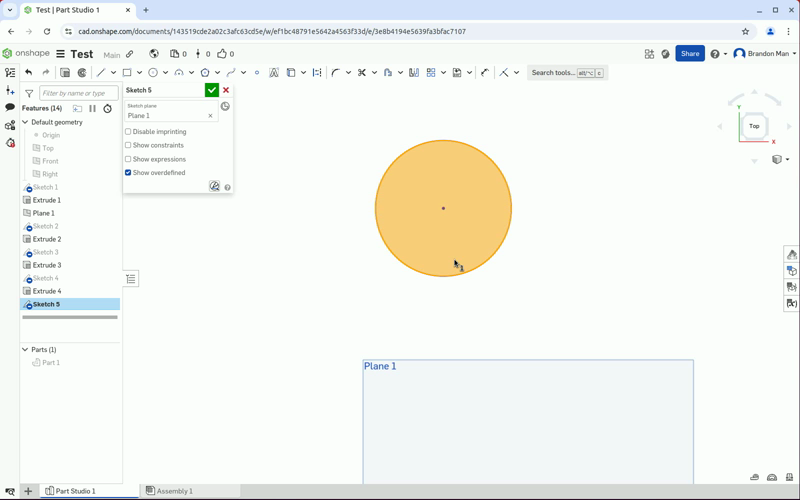
scroll(-6)
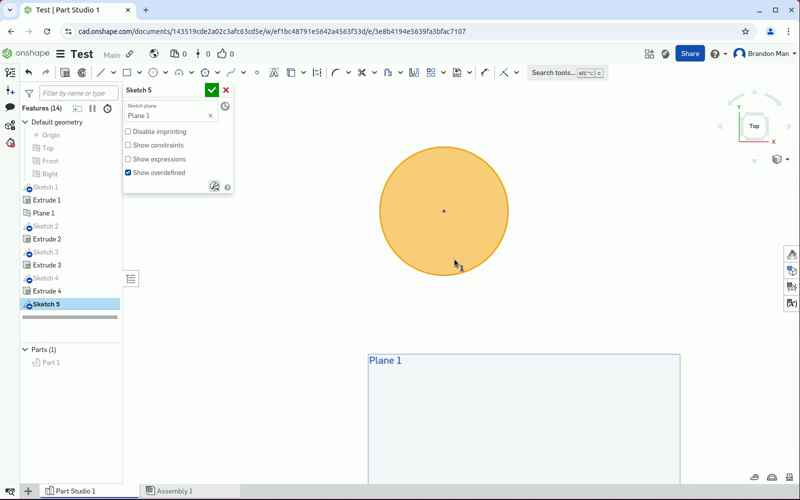
scroll(-6)
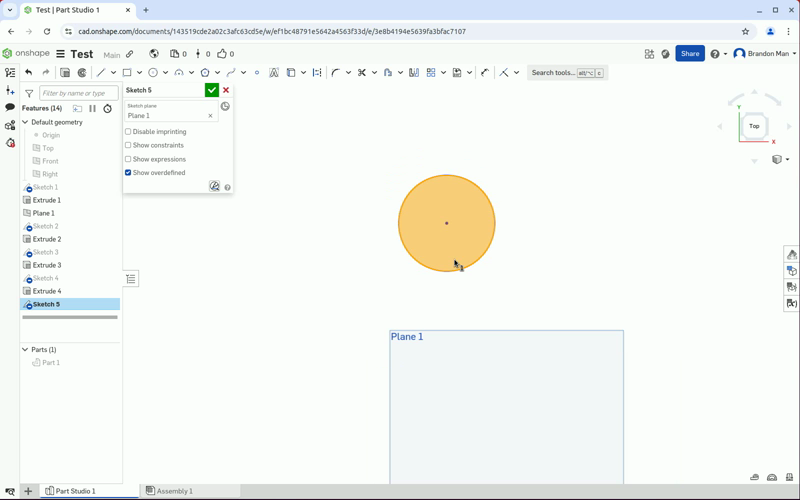
scroll(-6)
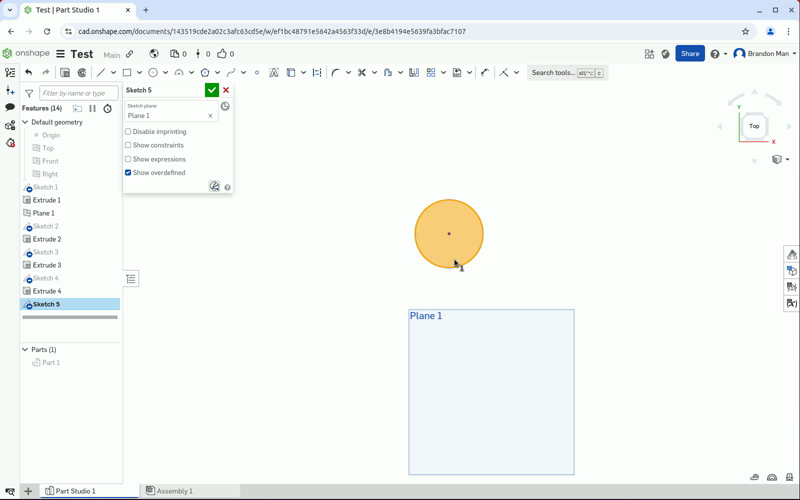
scroll(-6)
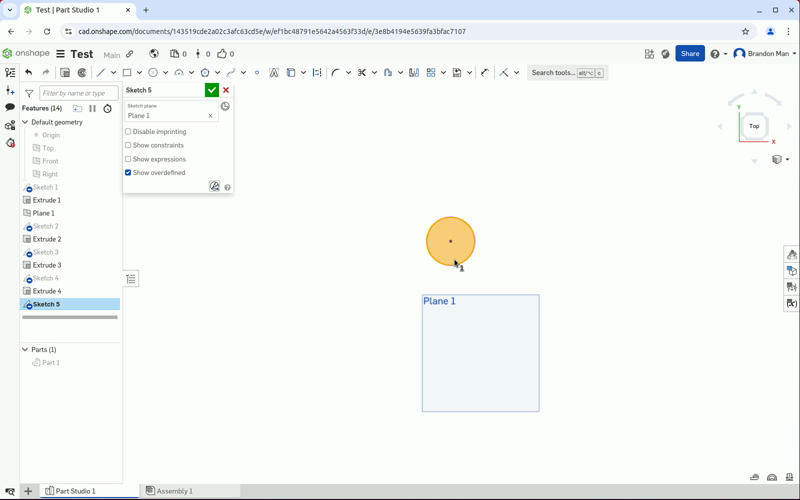
scroll(-6)
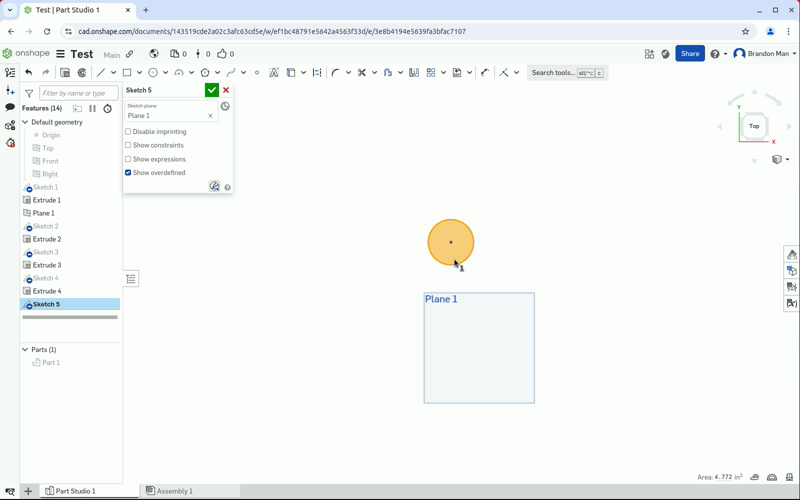
scroll(-6)
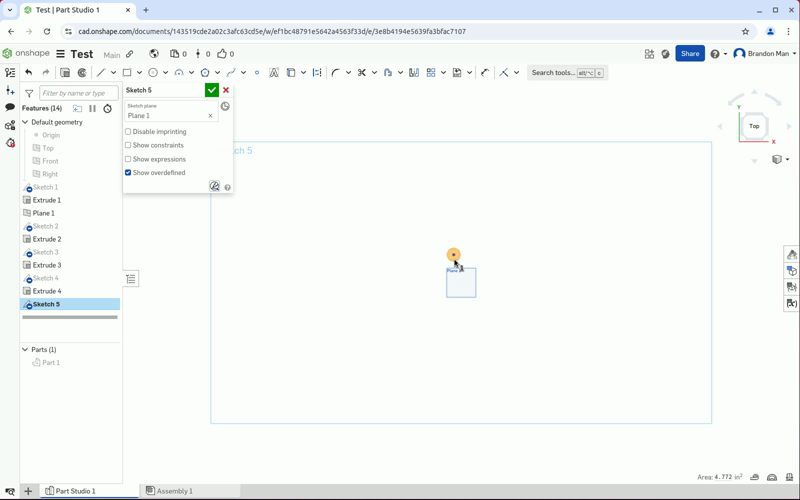
mouse_move(73, 352)
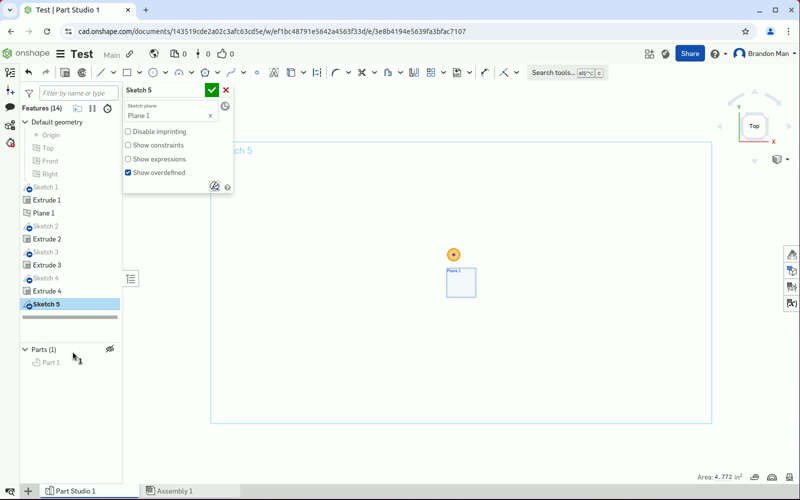
key(shift+y)
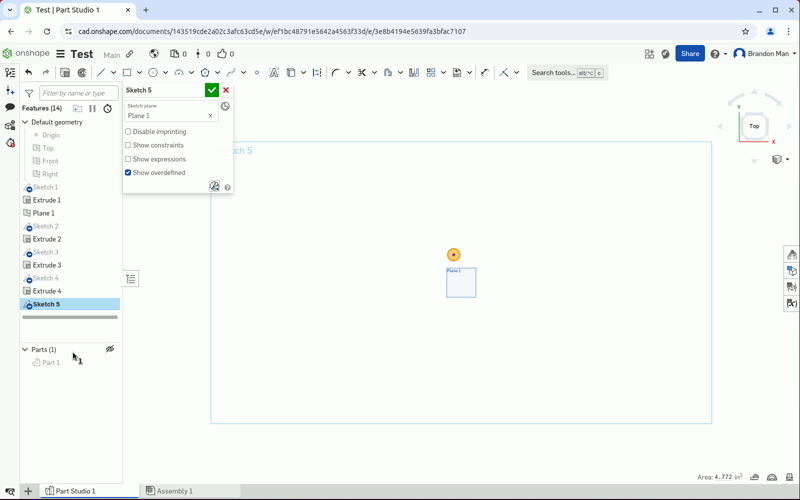
key(shift+e)
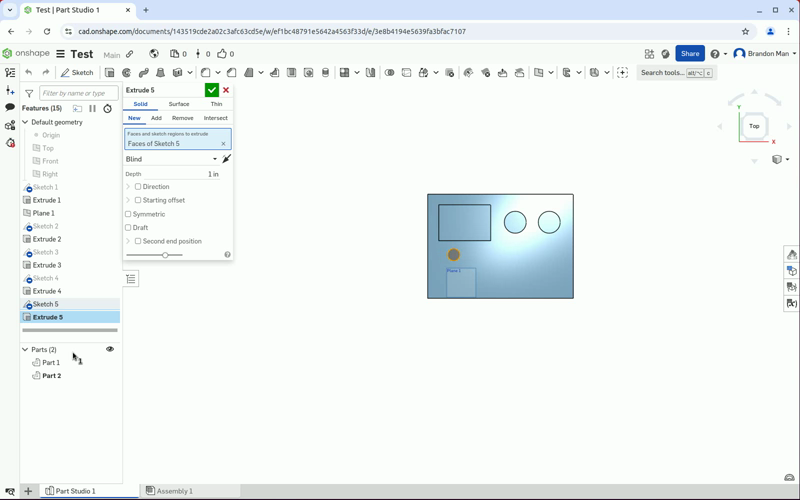
mouse_move(143, 106)
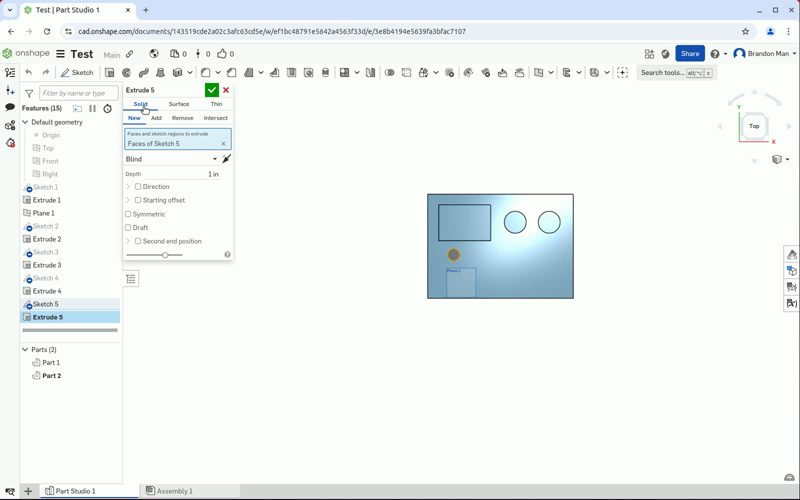
click(143, 106)
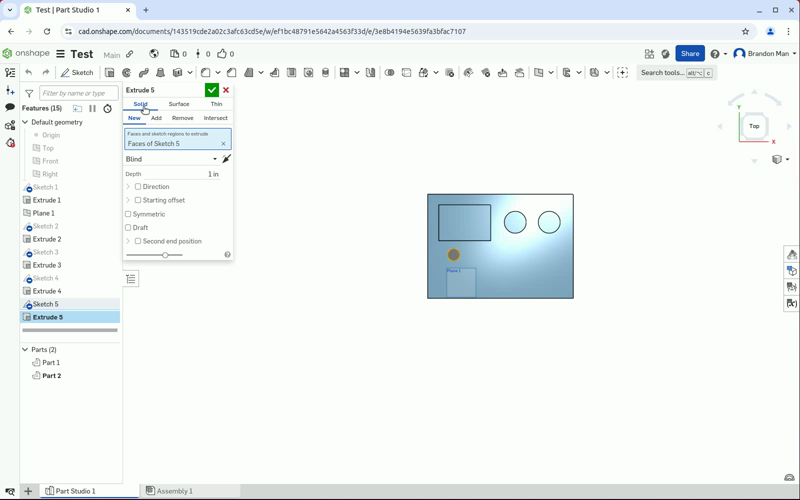
mouse_move(186, 120)
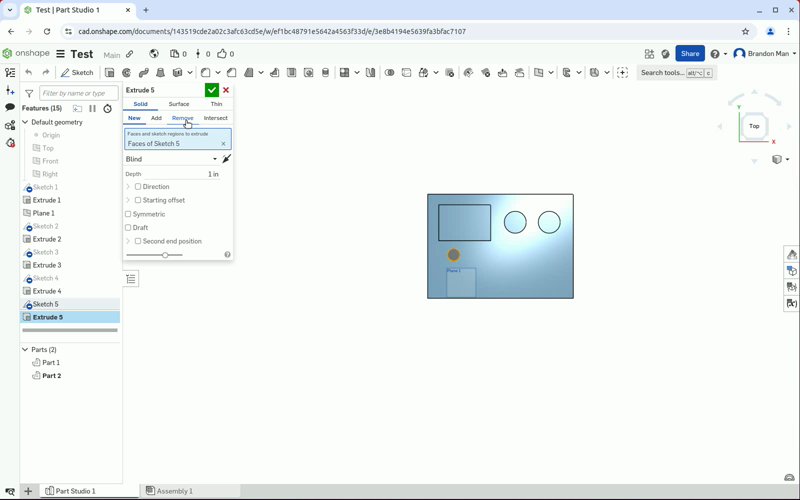
click(186, 120)
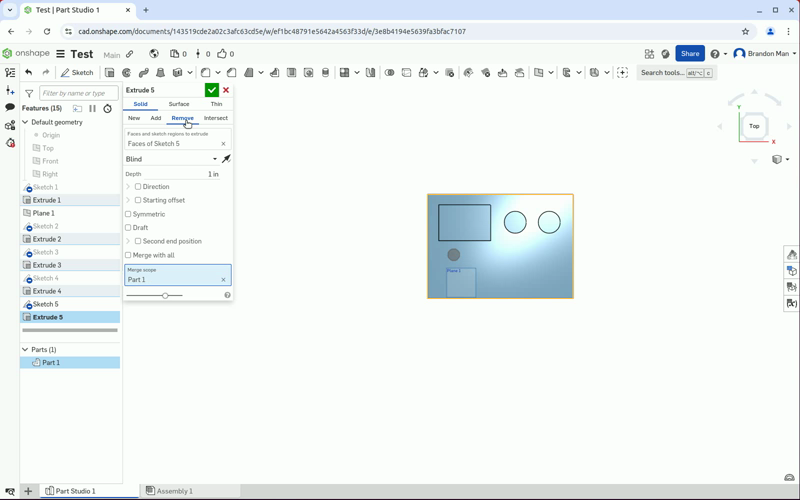
key(tab, 4)
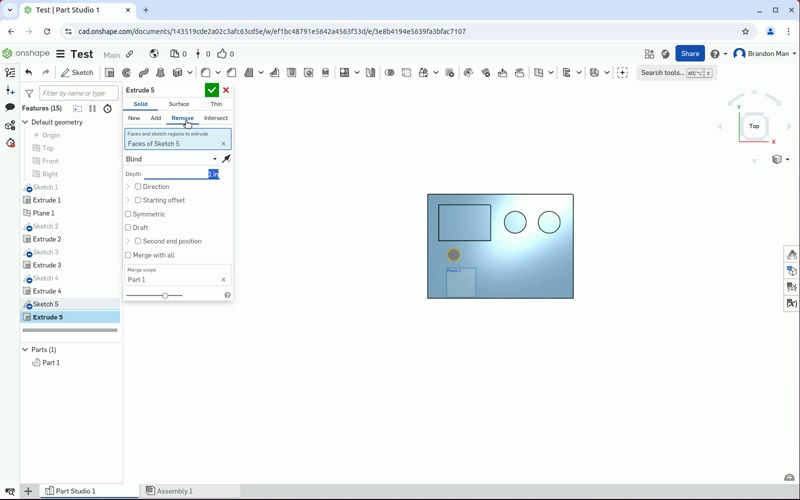
text(10.591)
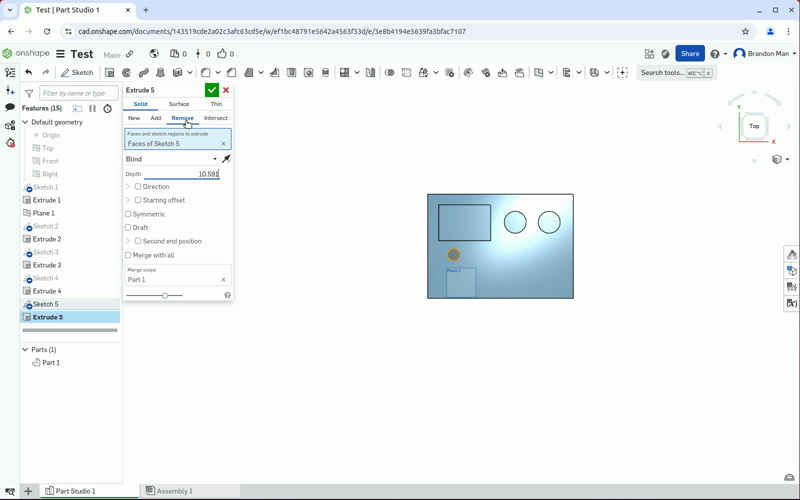
key(tab, 6)
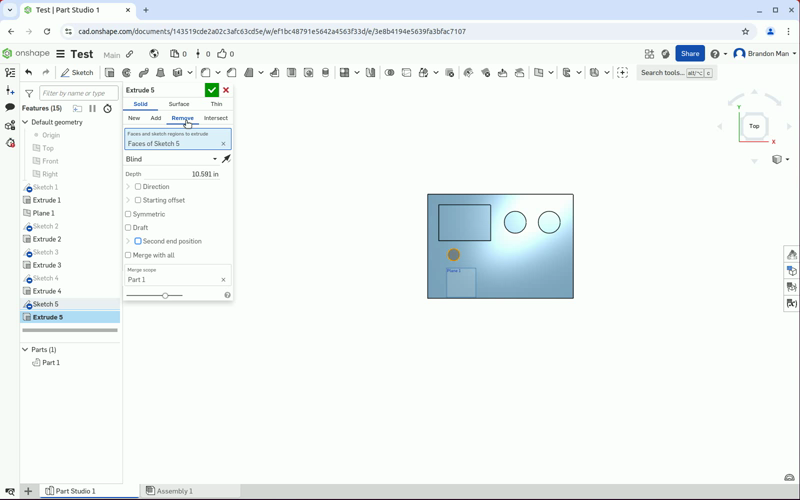
key(space)
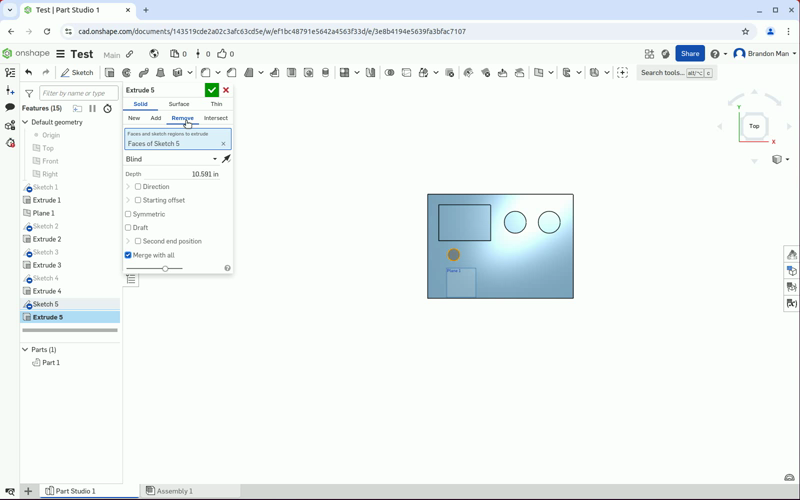
key(enter)
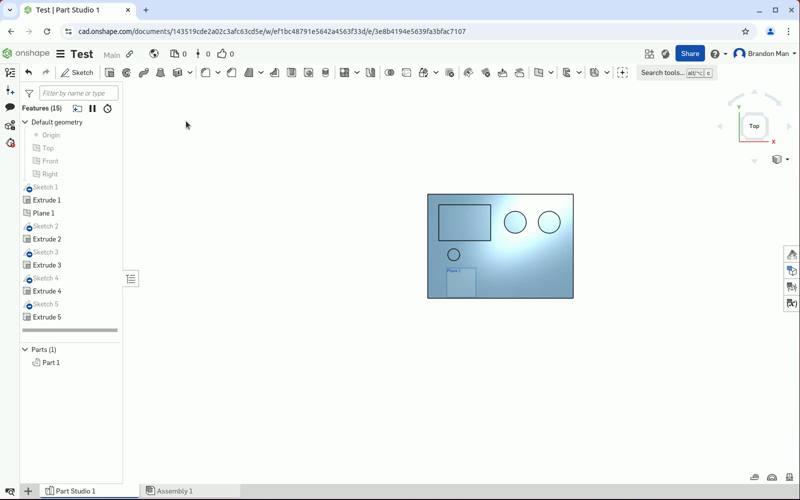
key(shift+h)
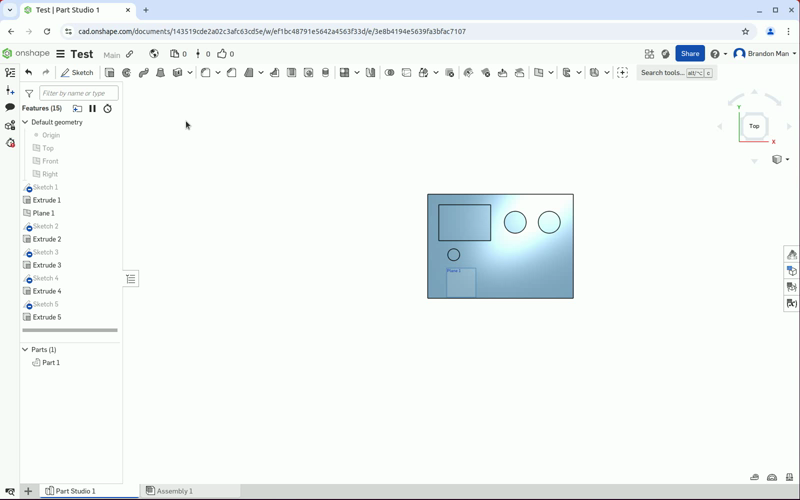
key(shift+h)
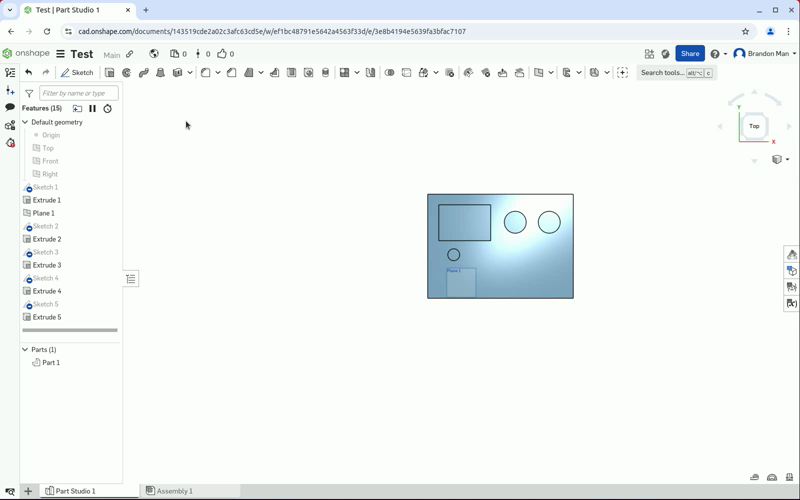
mouse_move(73, 189)
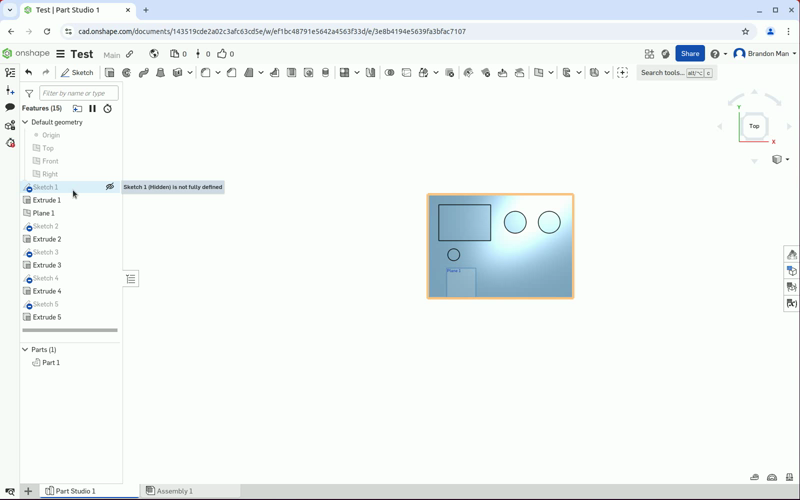
click(73, 189)
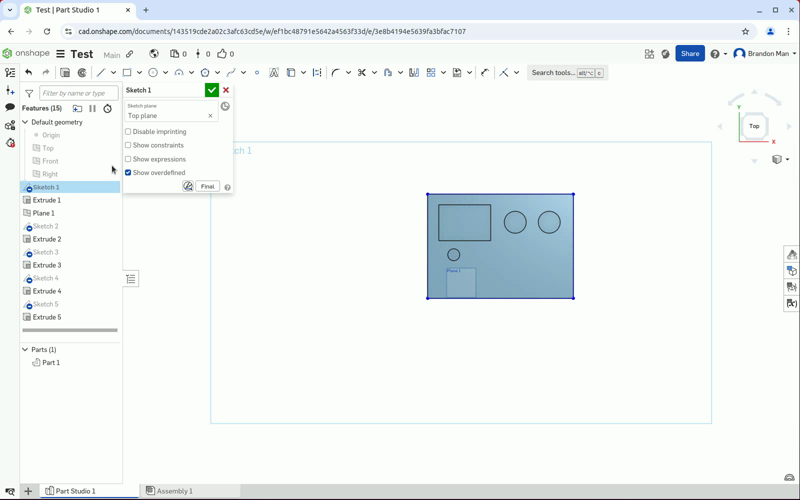
mouse_move(229, 92)
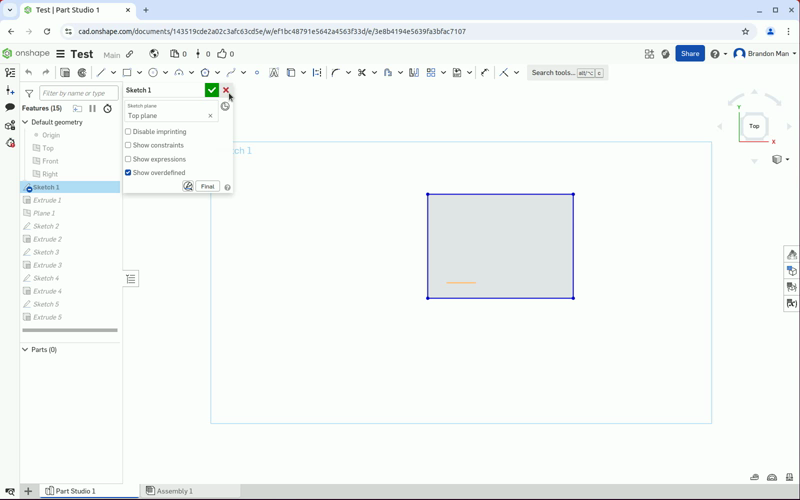
click(229, 92)
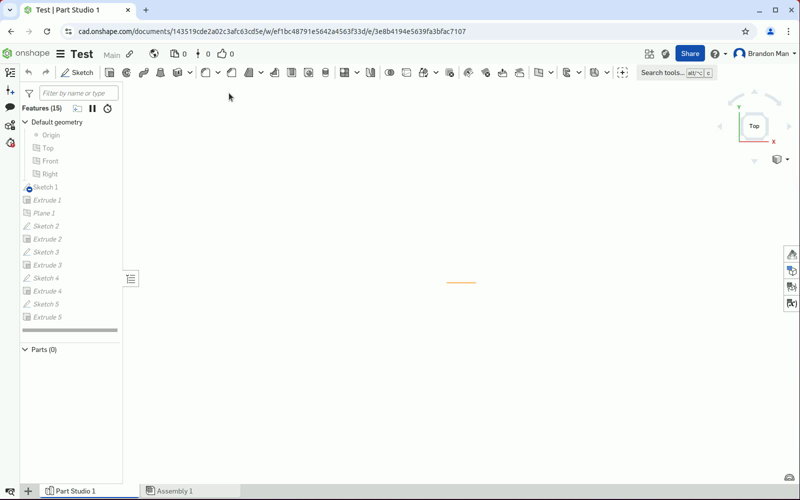
key(shift+s)
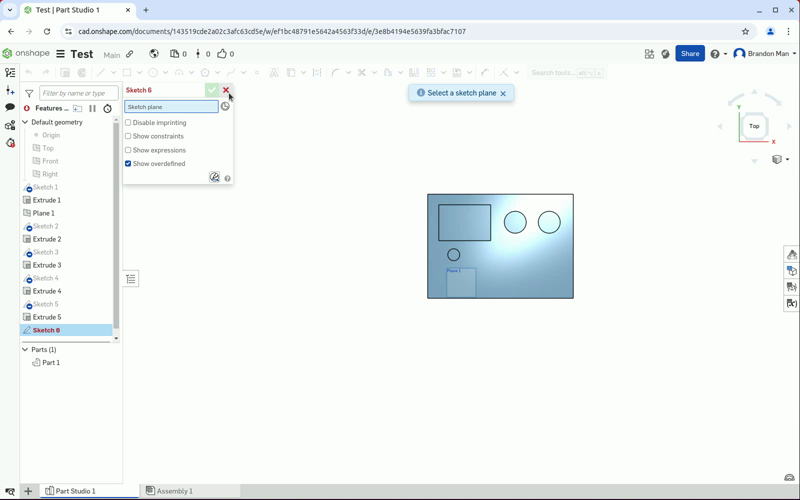
mouse_move(69, 215)
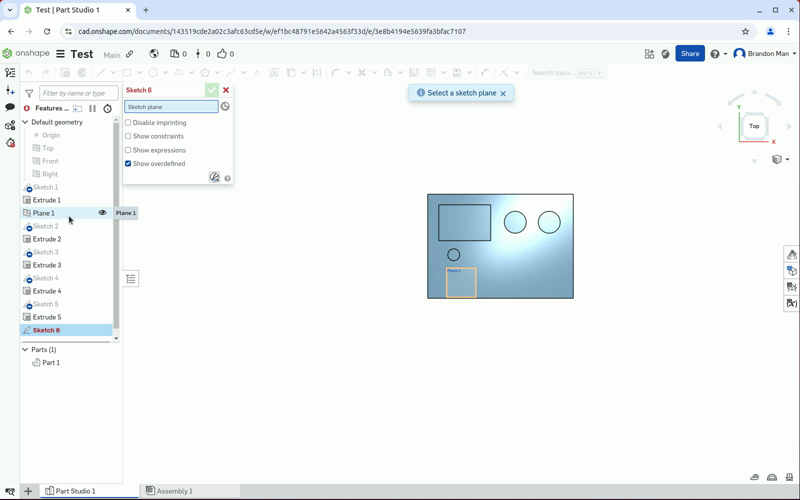
click(69, 215)
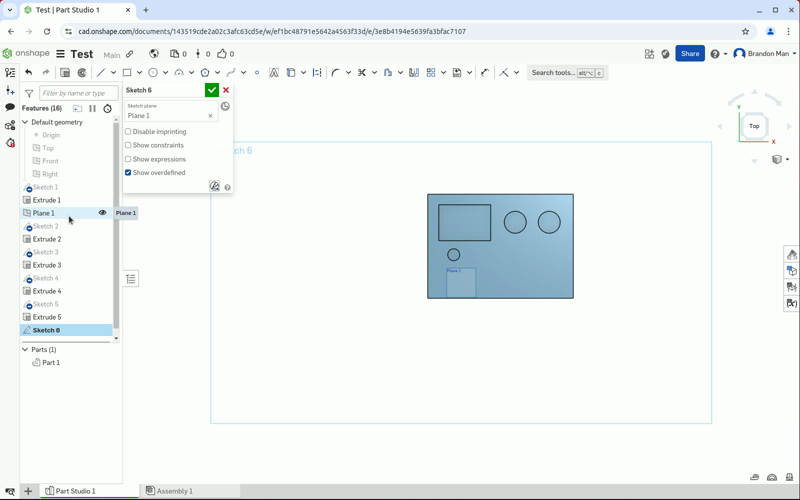
mouse_move(73, 352)
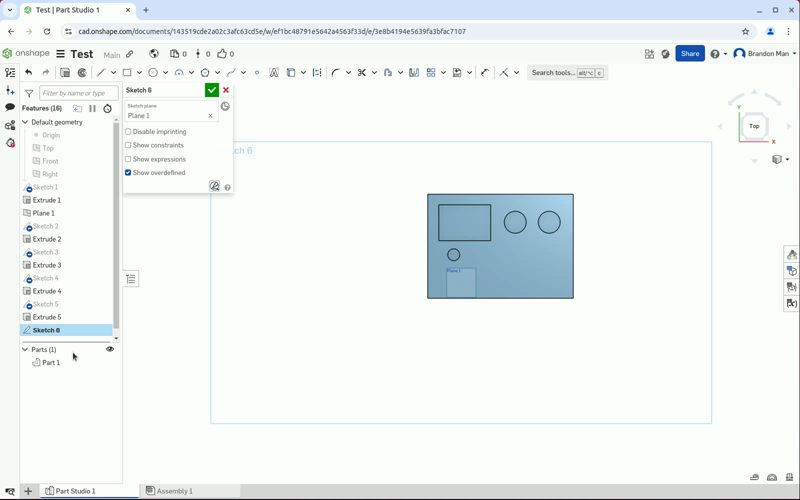
key(y)
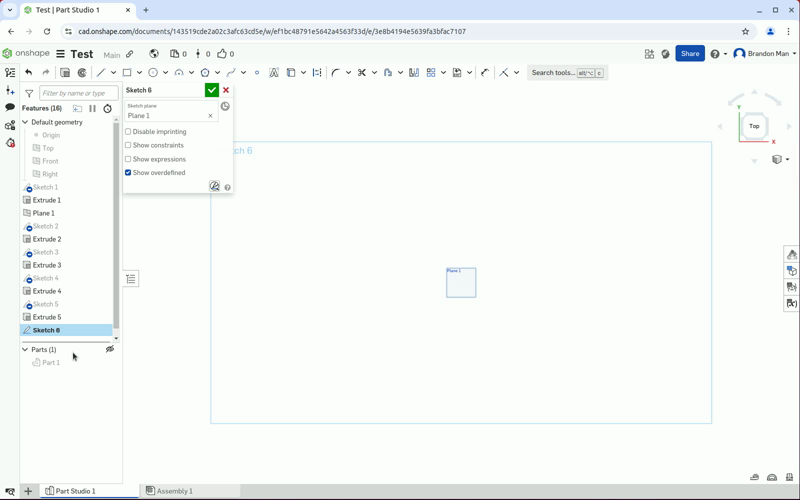
key(c)
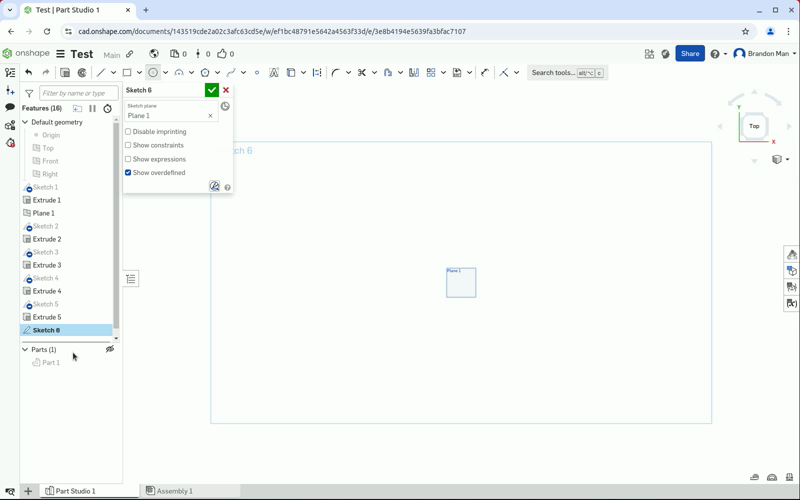
key_down(shift)
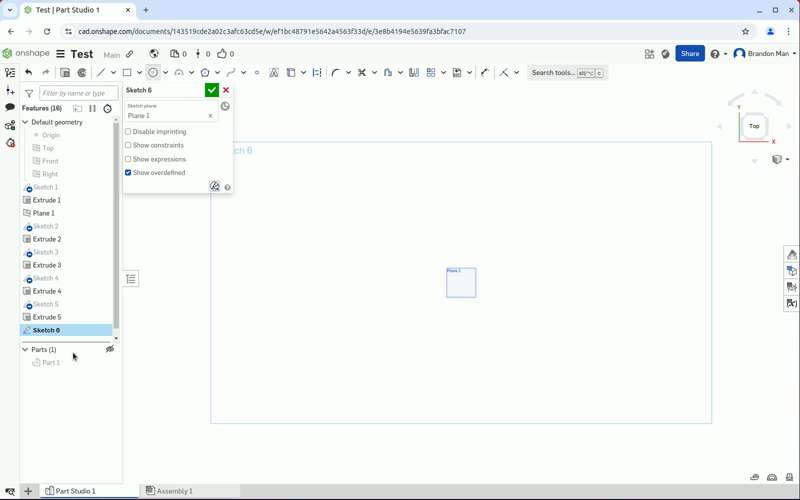
mouse_move(479, 254)
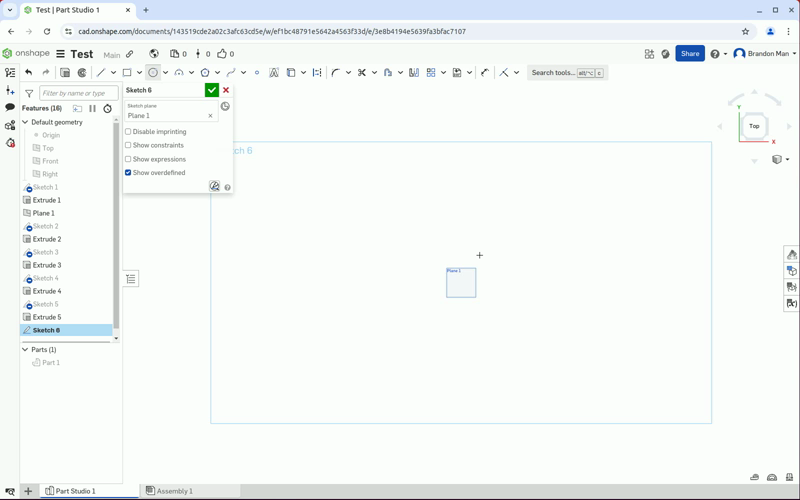
click(479, 254)
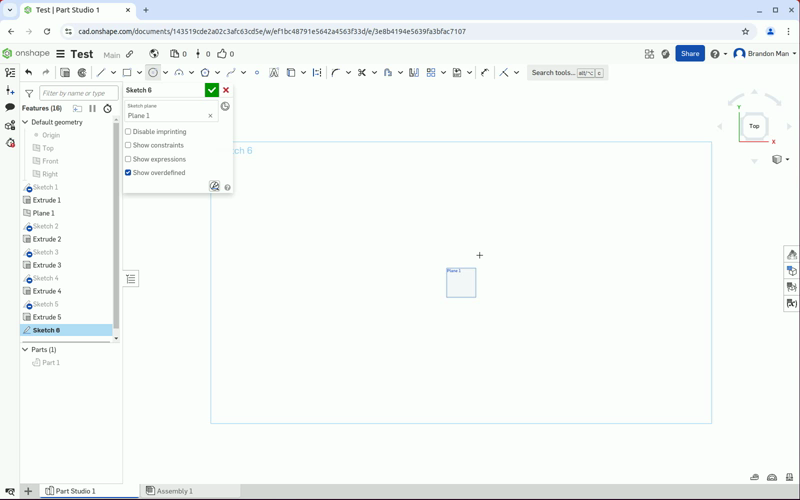
key_up(shift)
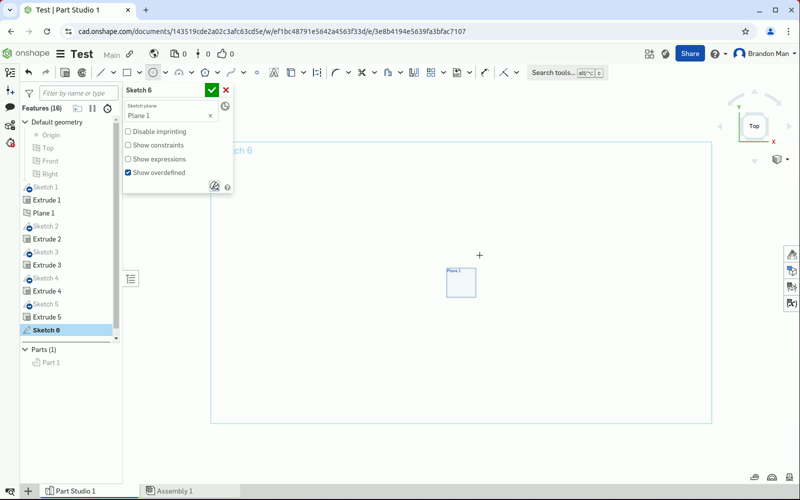
mouse_move(485, 254)
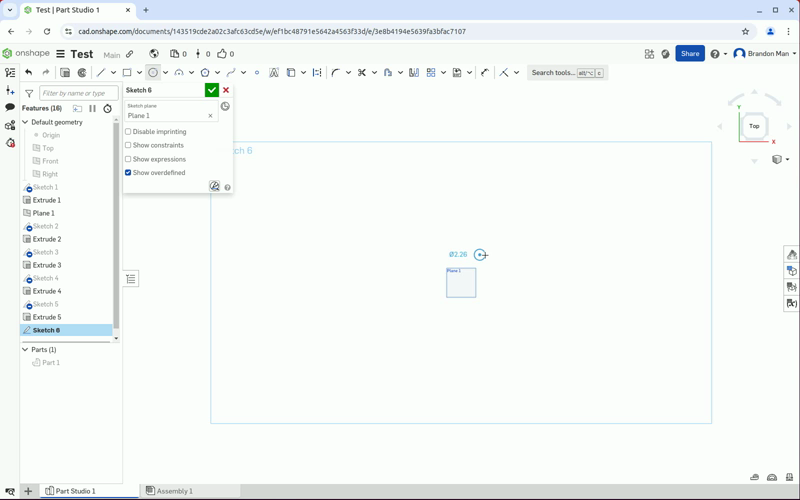
click(485, 254)
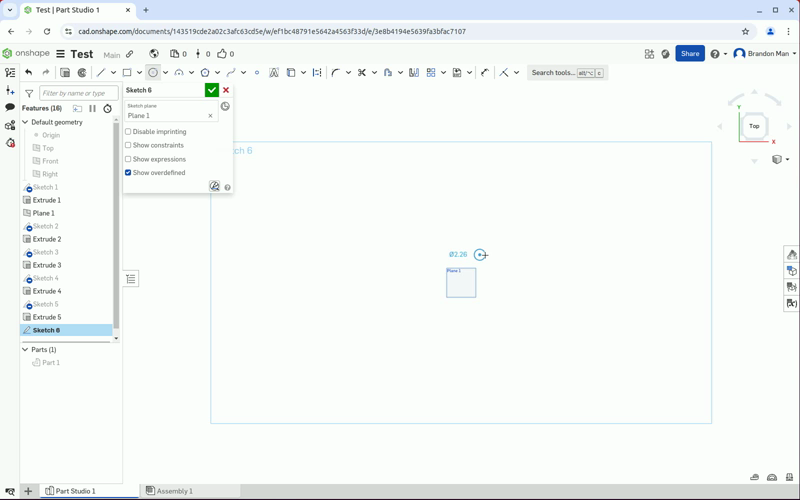
key(esc)
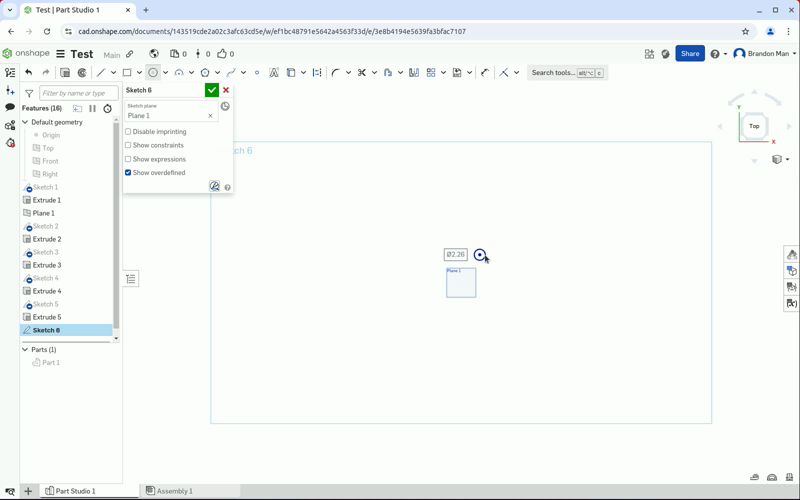
mouse_move(477, 252)
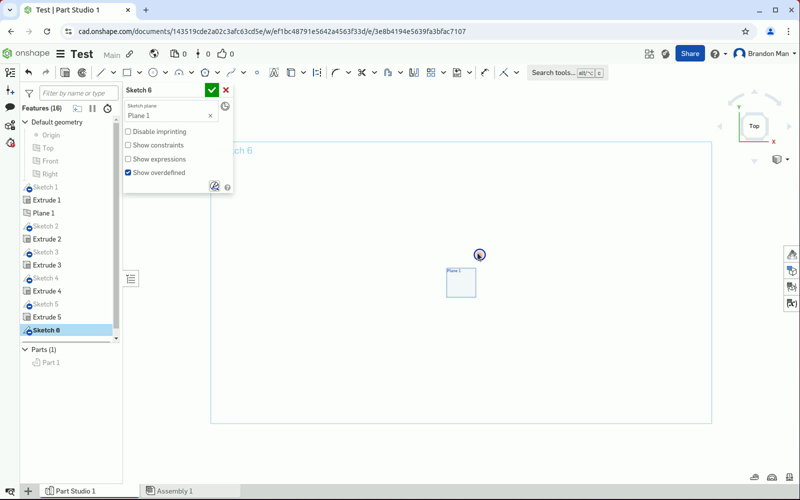
scroll(6)
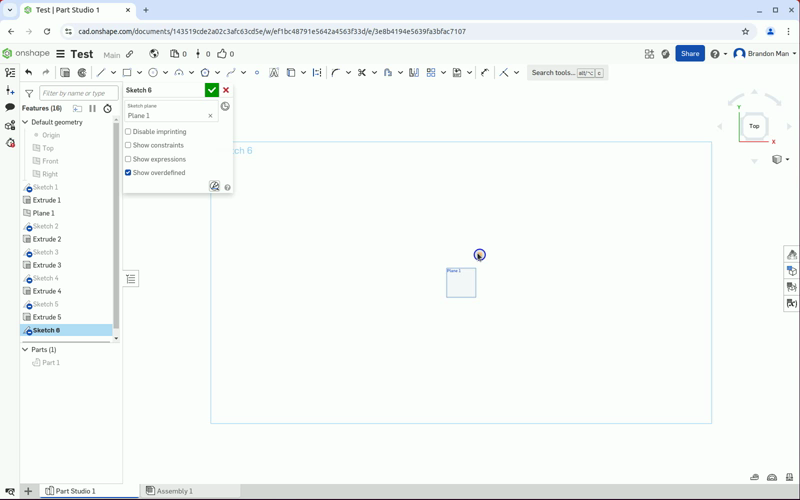
scroll(6)
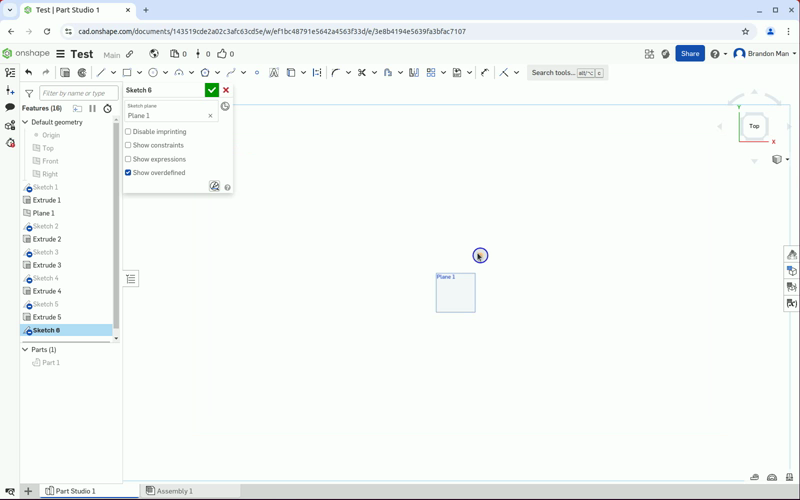
scroll(6)
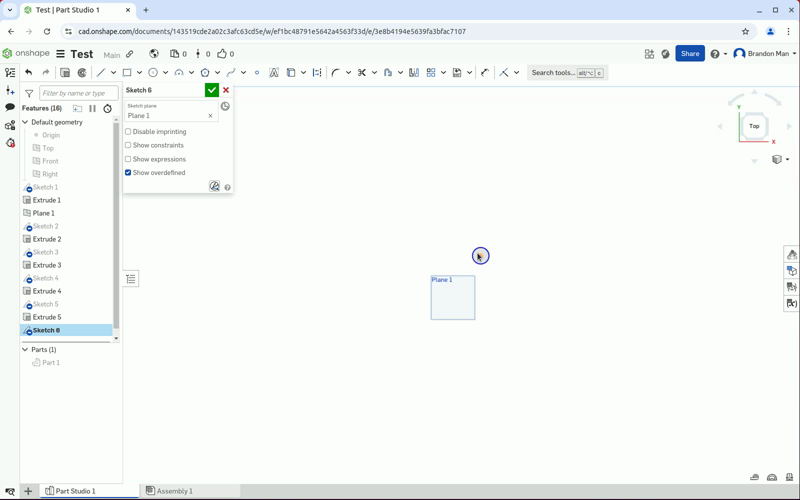
scroll(6)
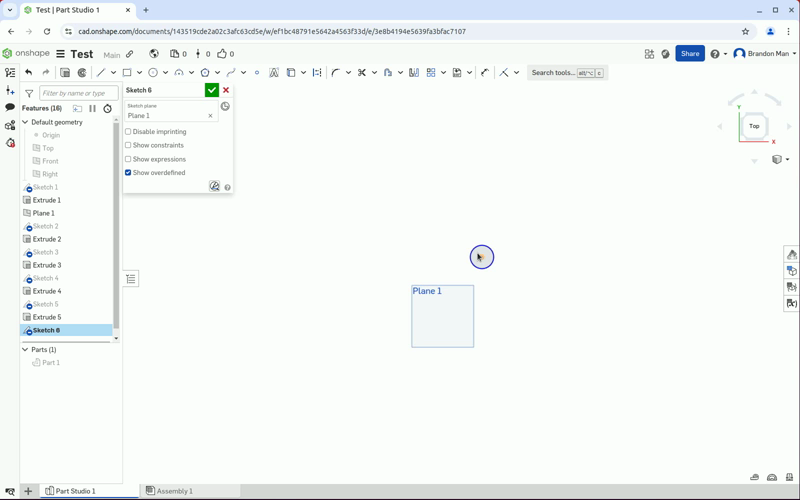
scroll(6)
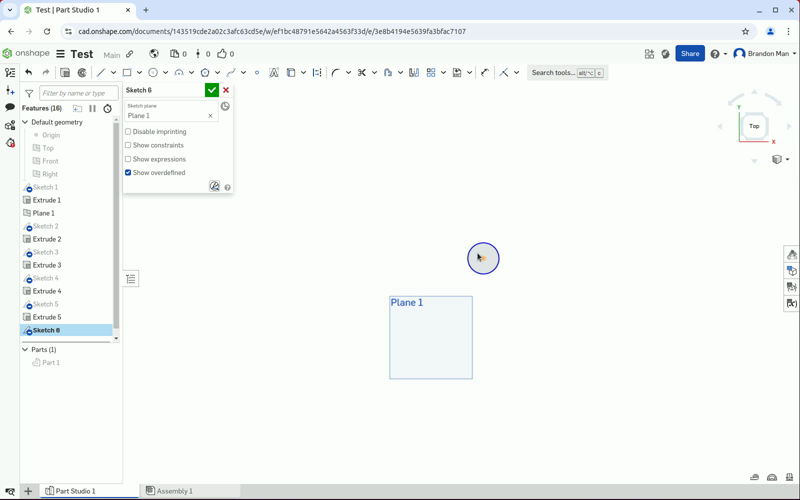
scroll(6)
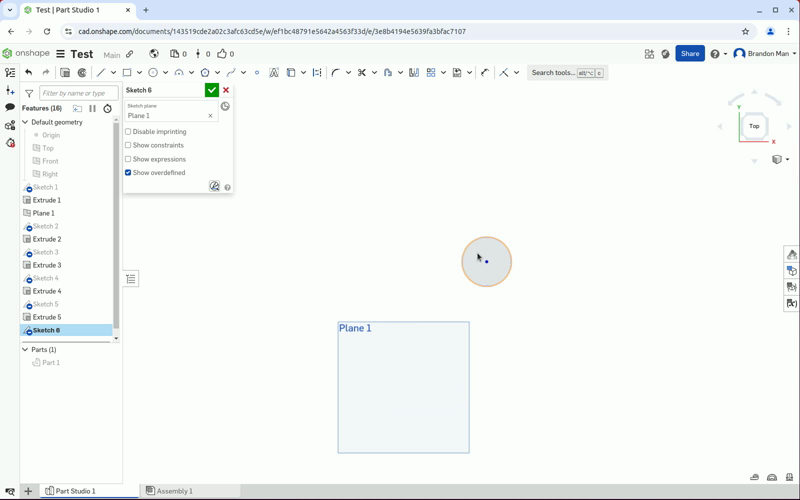
scroll(6)
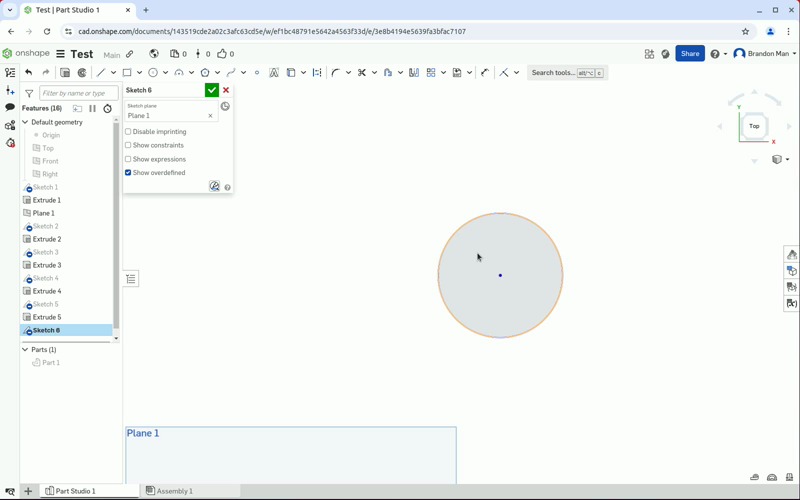
click(477, 252)
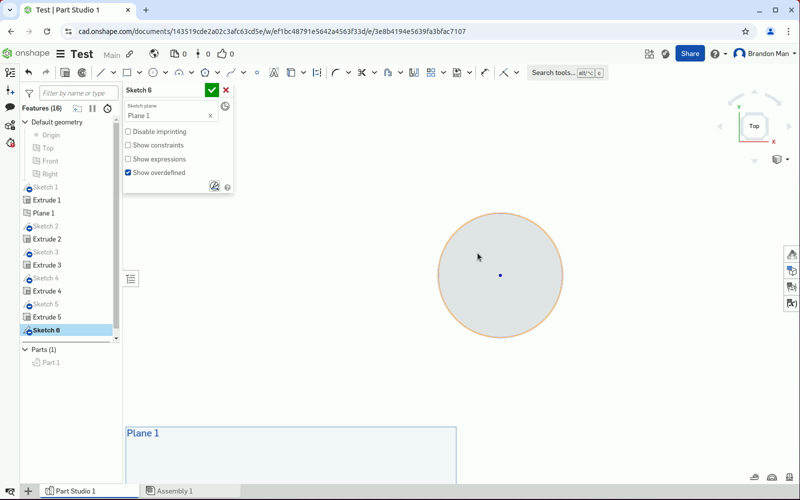
scroll(-6)
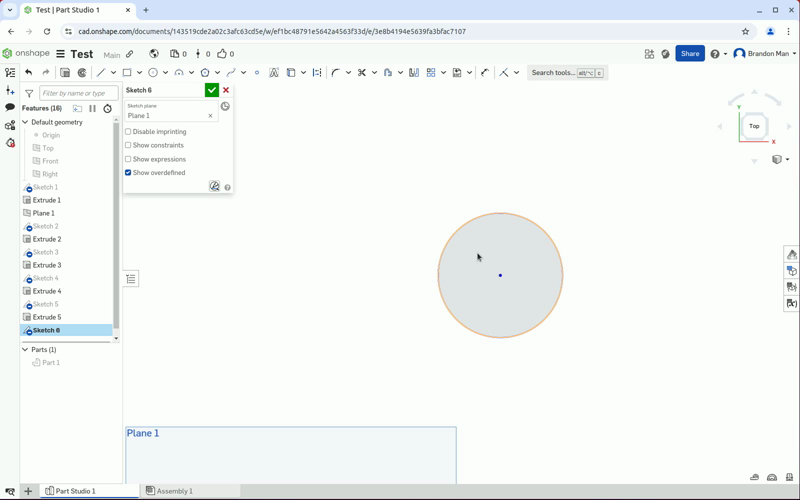
scroll(-6)
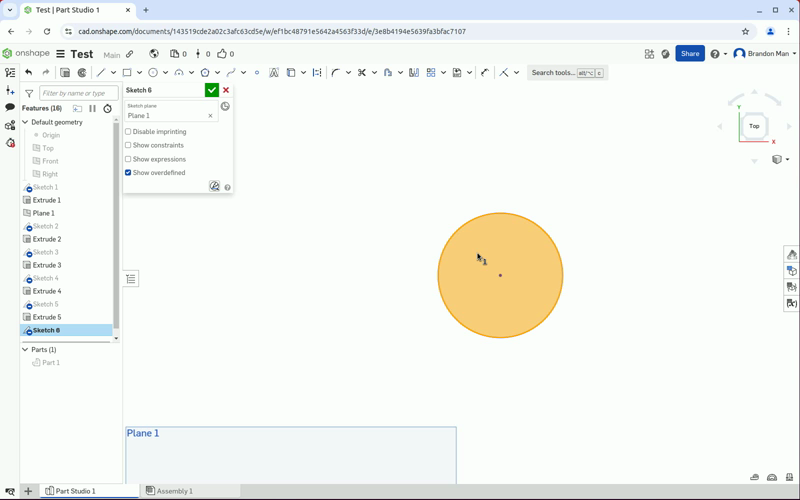
scroll(-6)
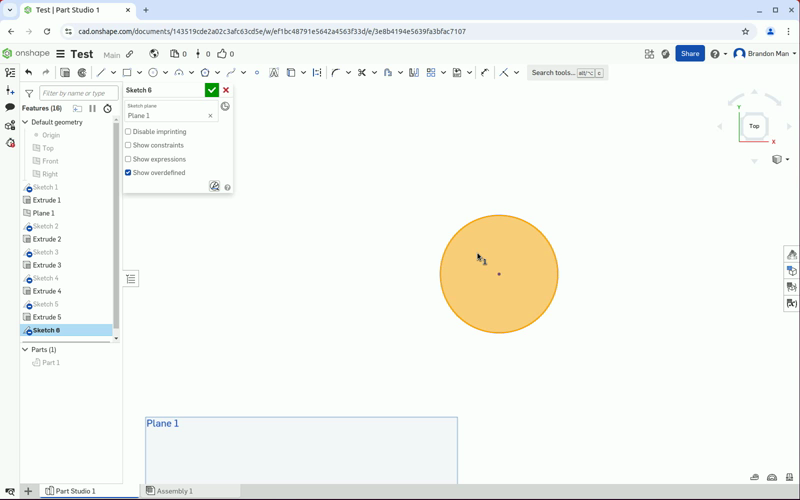
scroll(-6)
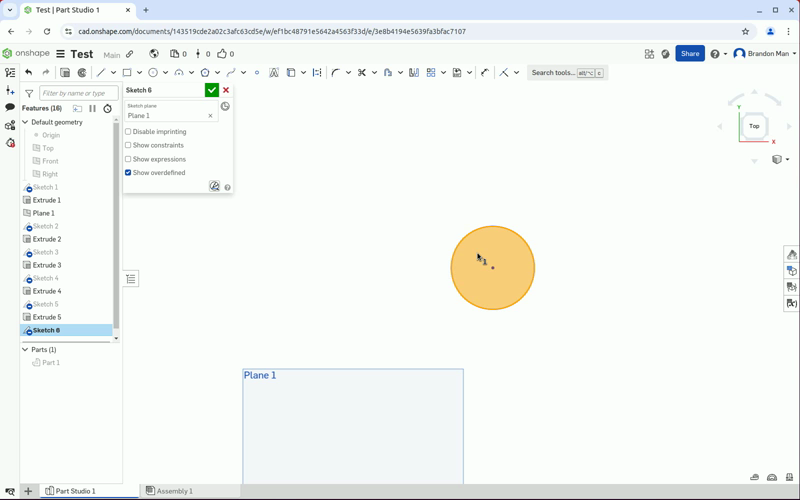
scroll(-6)
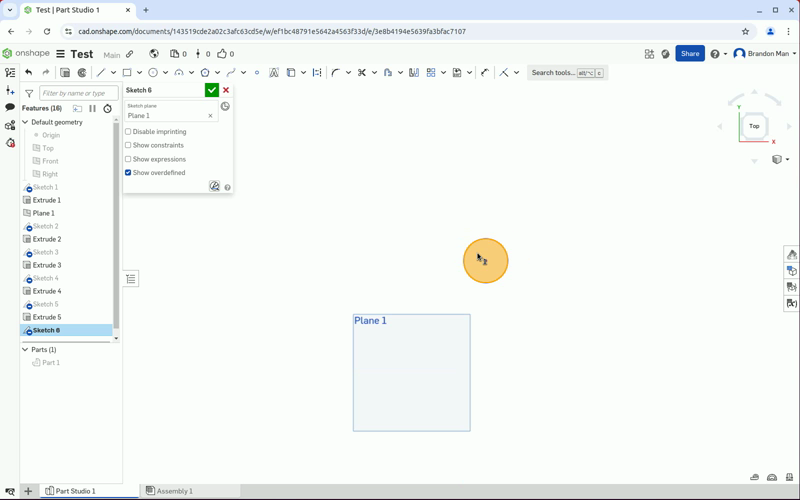
scroll(-6)
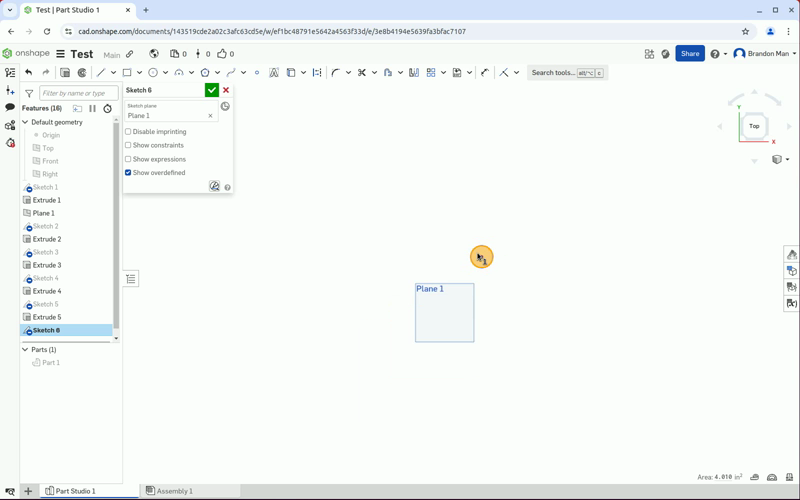
scroll(-6)
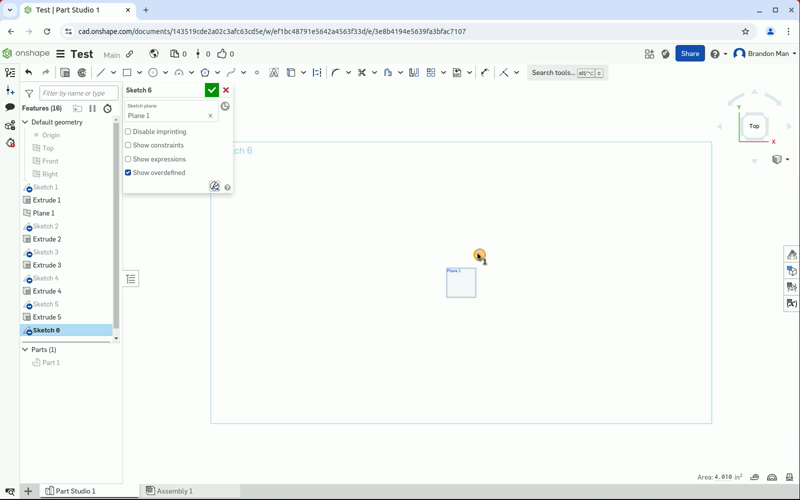
mouse_move(73, 352)
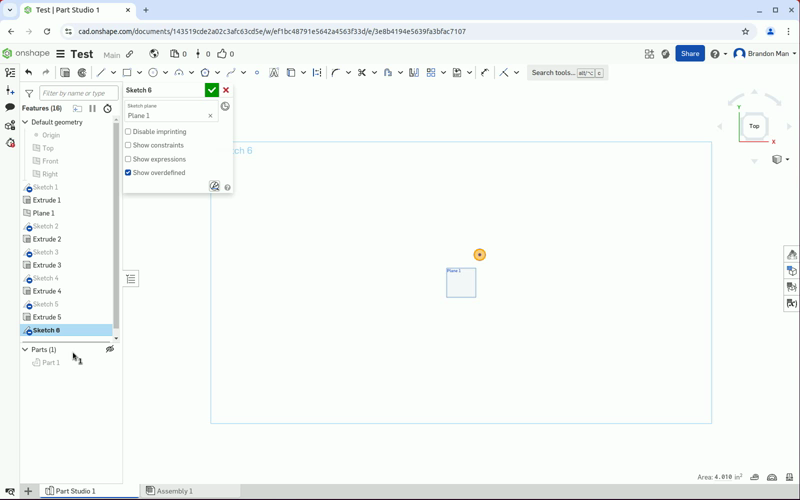
key(shift+y)
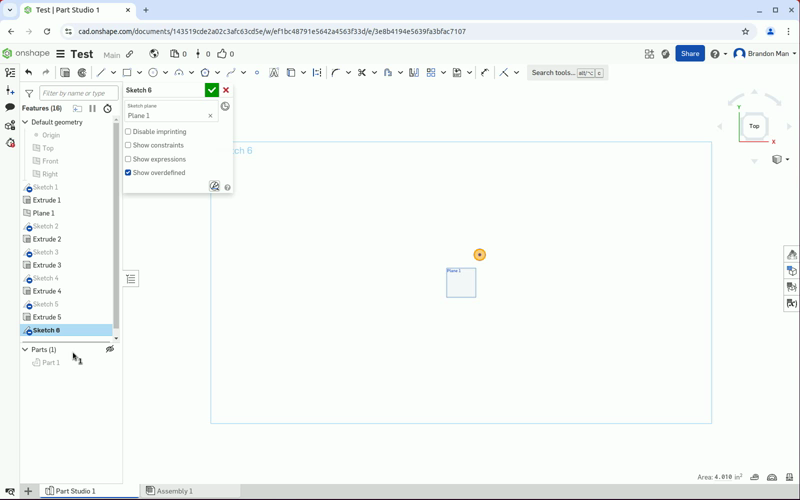
key(shift+e)
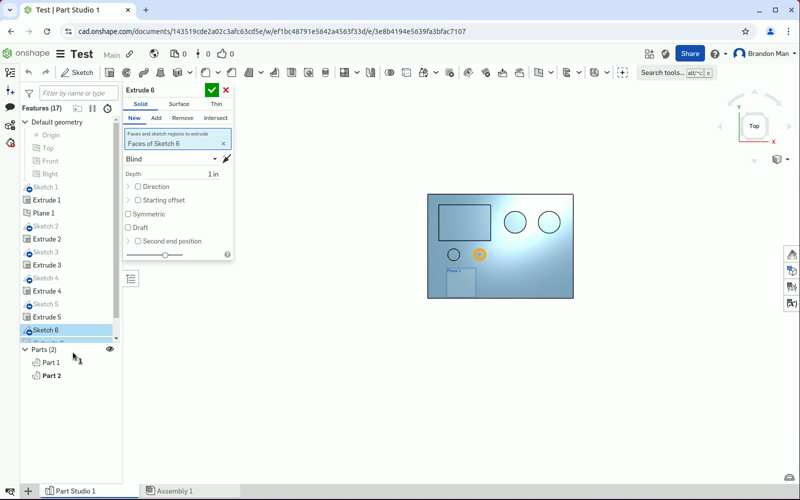
mouse_move(143, 106)
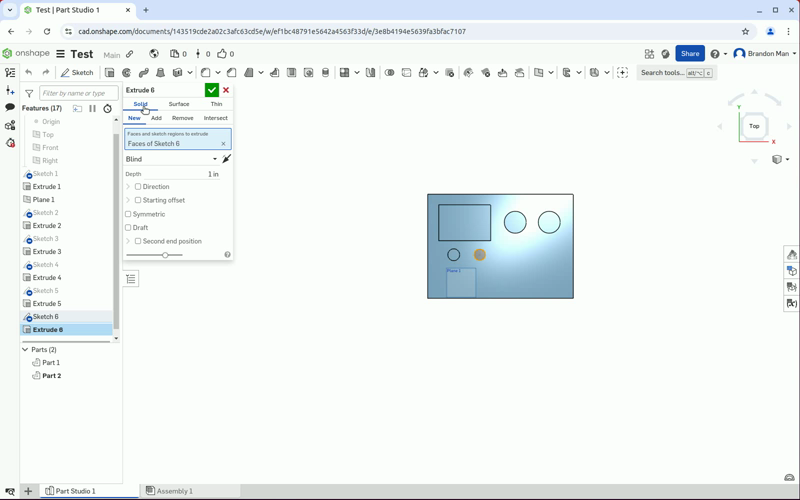
click(143, 106)
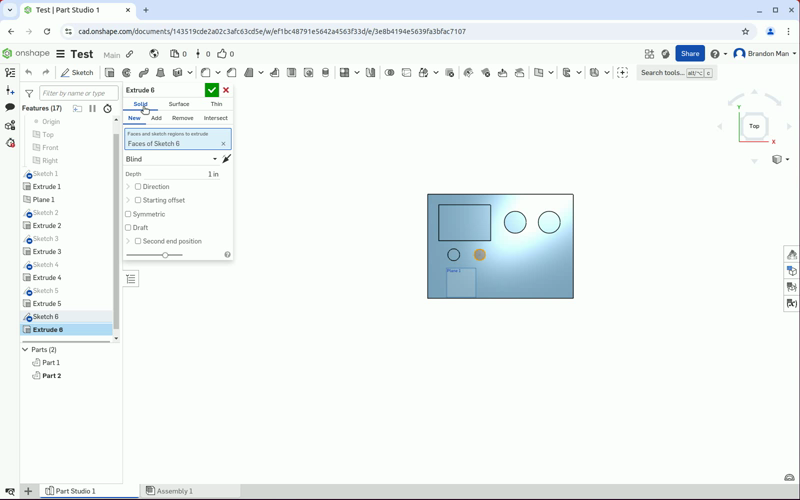
mouse_move(186, 120)
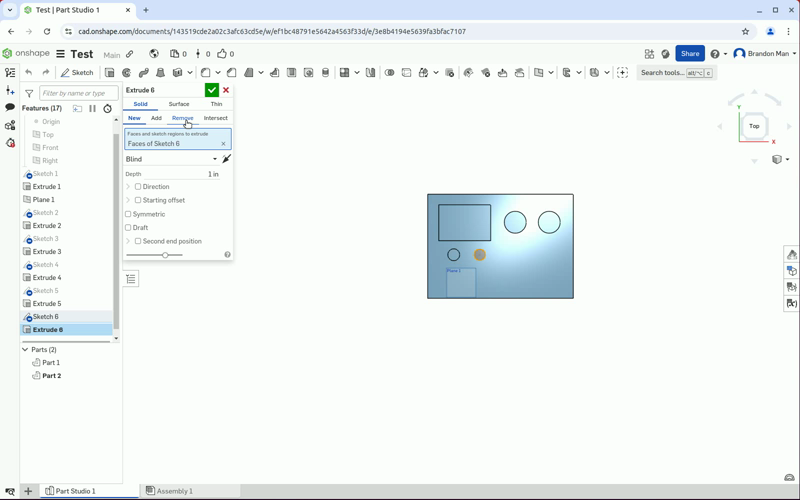
click(186, 120)
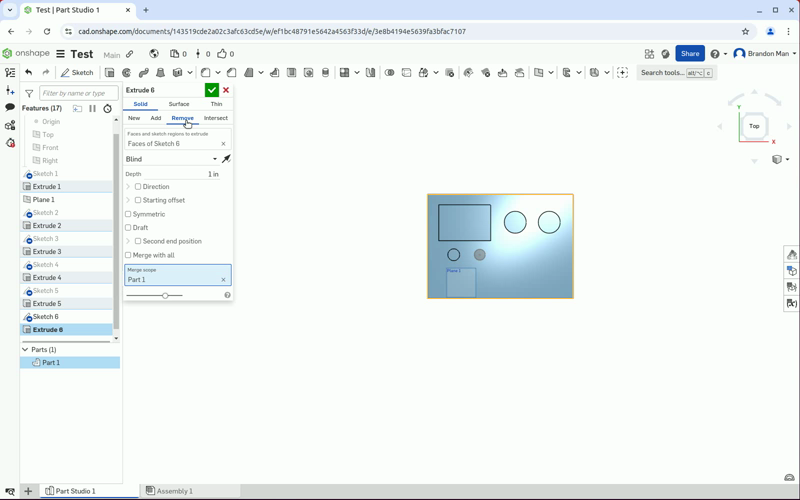
key(tab, 4)
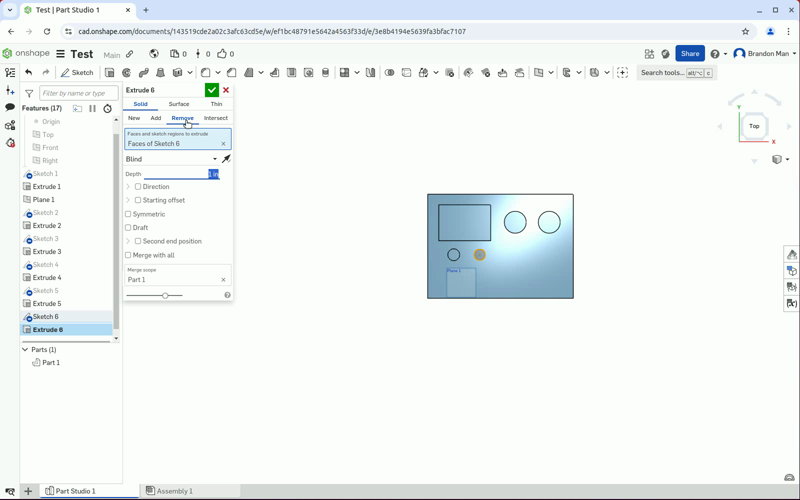
text(10.591)
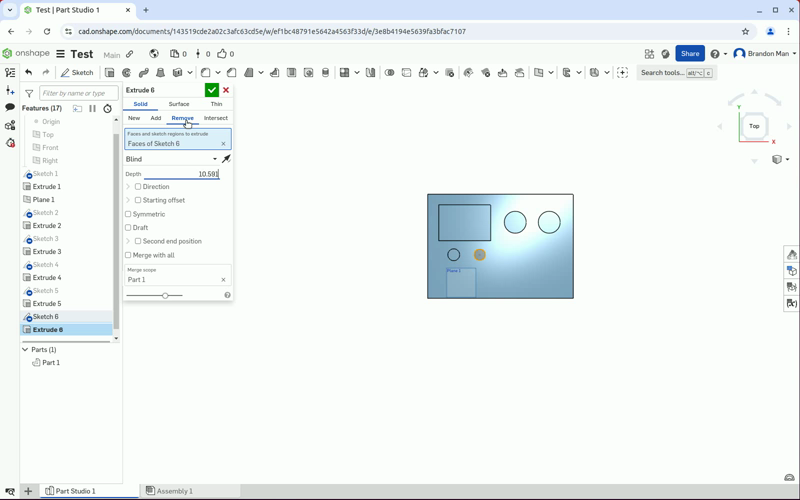
key(tab, 6)
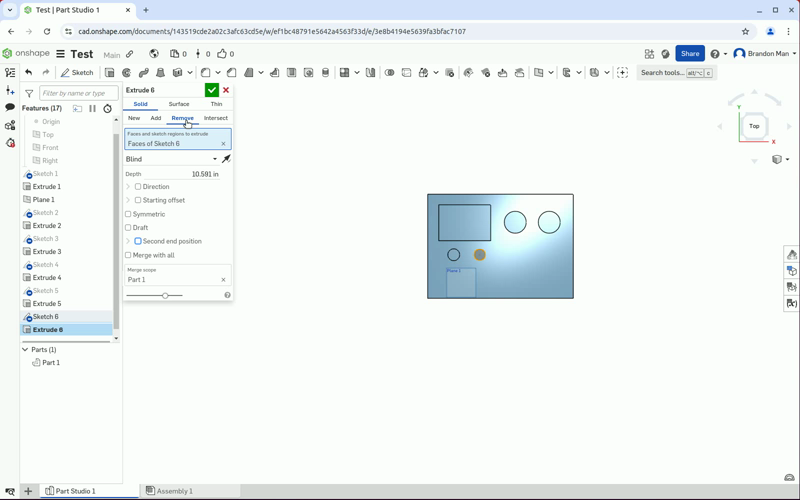
key(space)
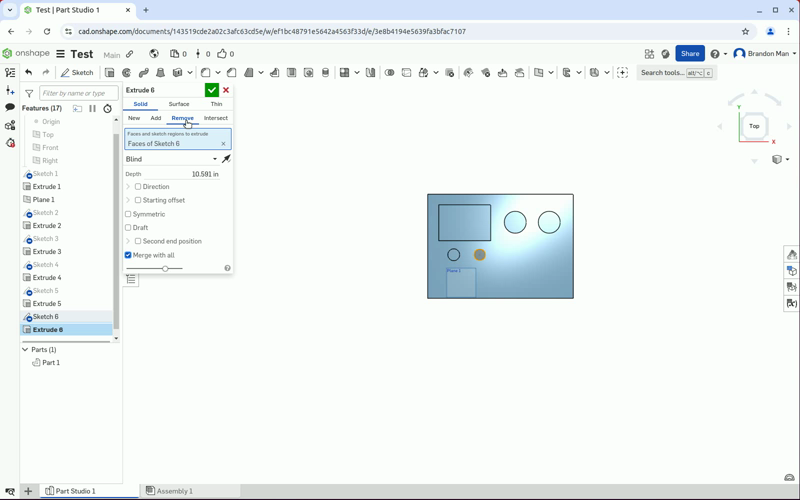
key(enter)
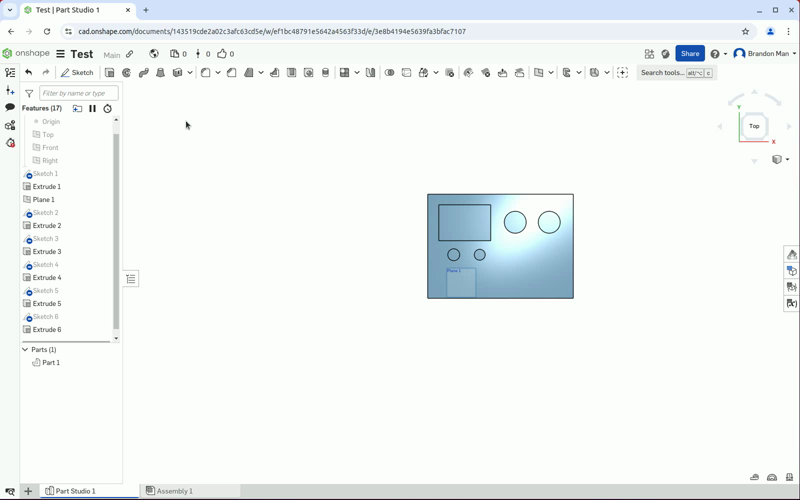
key(shift+h)
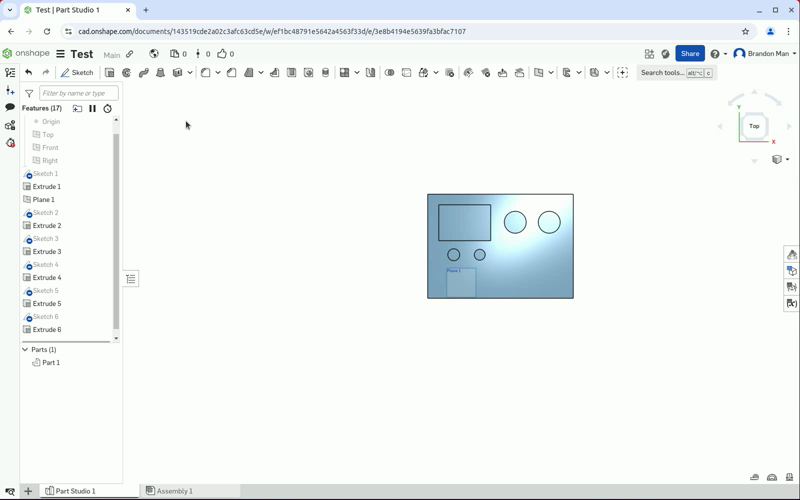
key(shift+h)
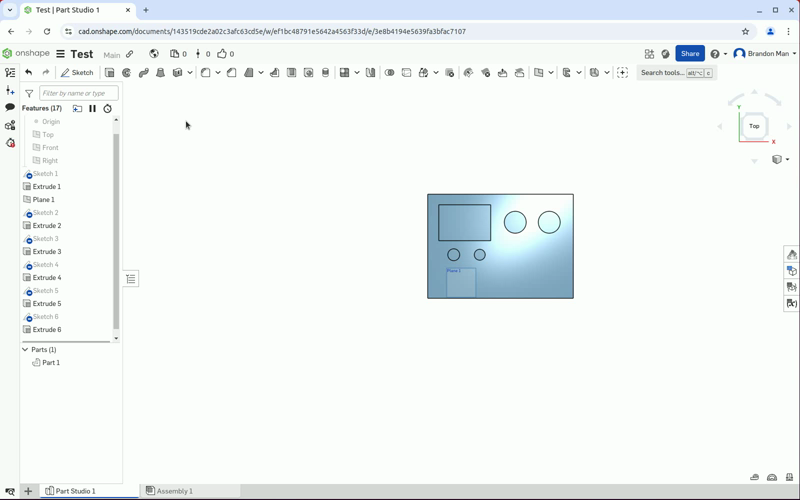
mouse_move(69, 176)
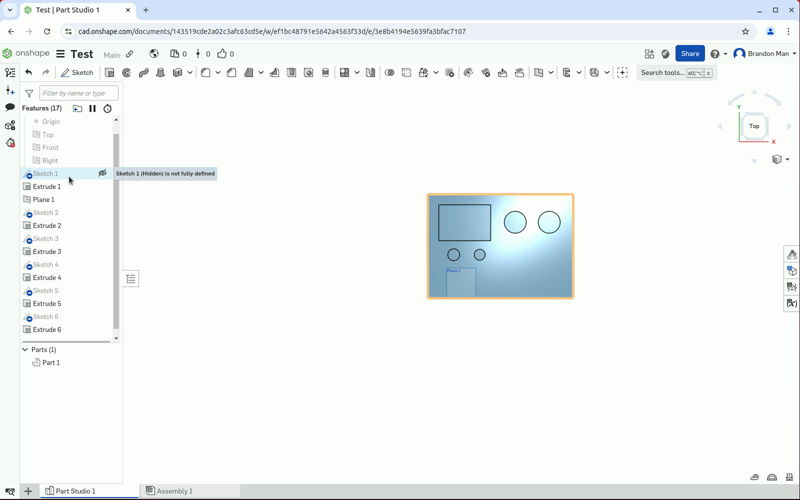
click(69, 176)
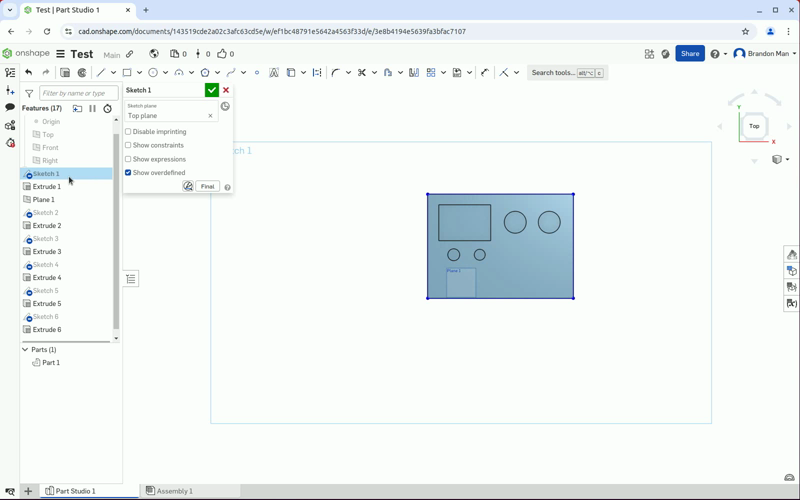
mouse_move(229, 92)
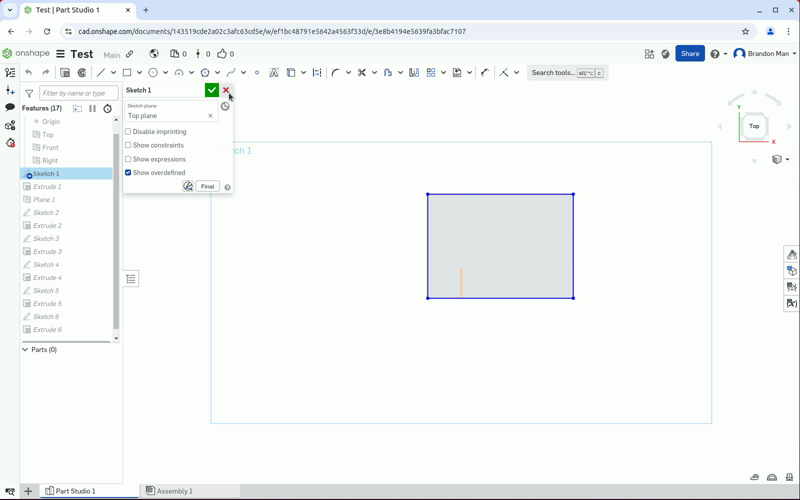
click(229, 92)
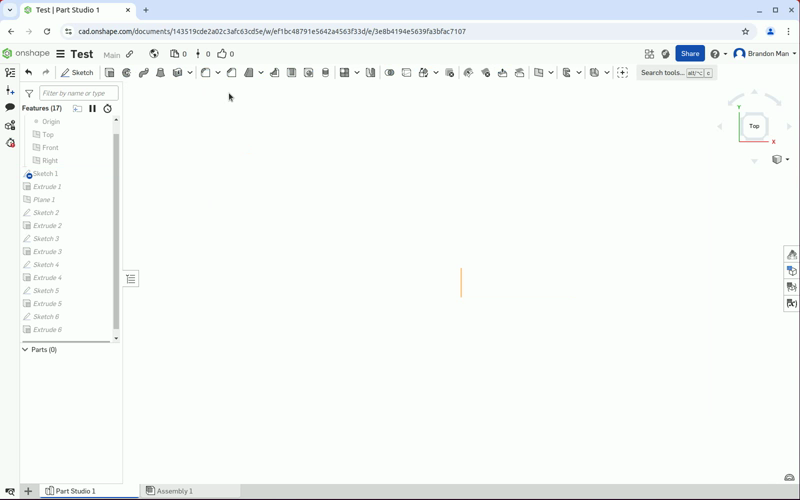
key(shift+s)
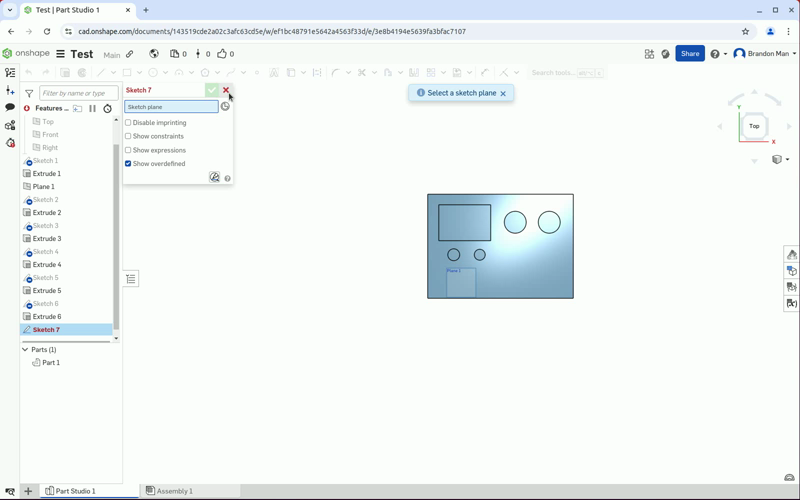
mouse_move(69, 189)
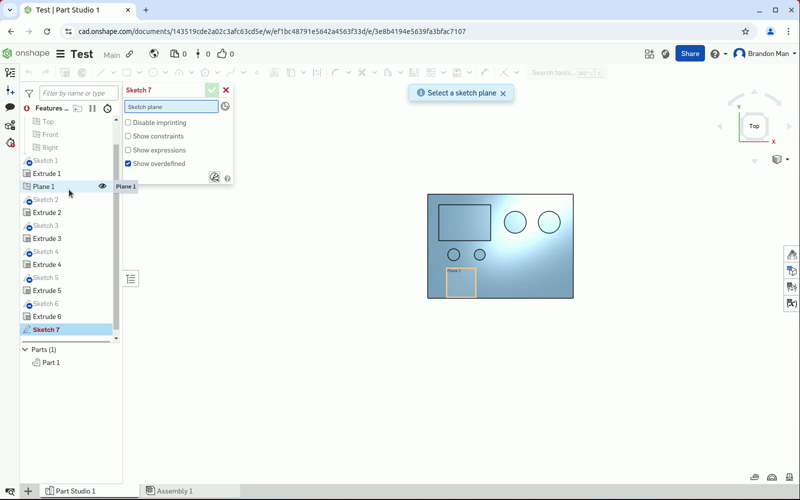
click(69, 189)
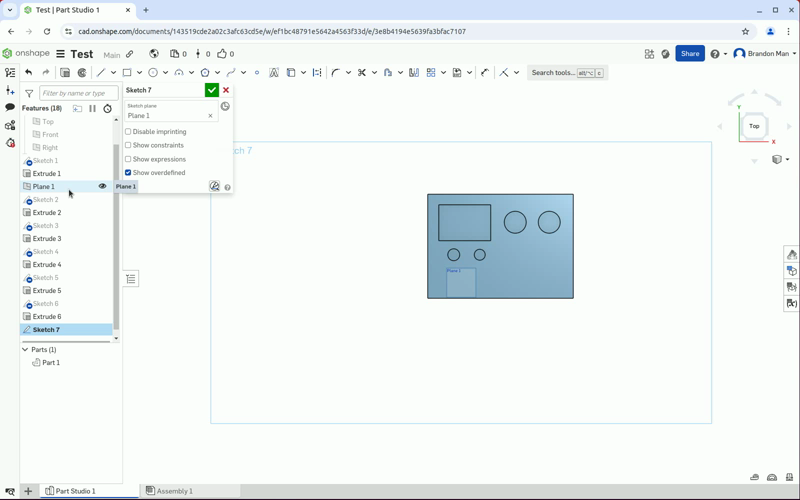
mouse_move(73, 352)
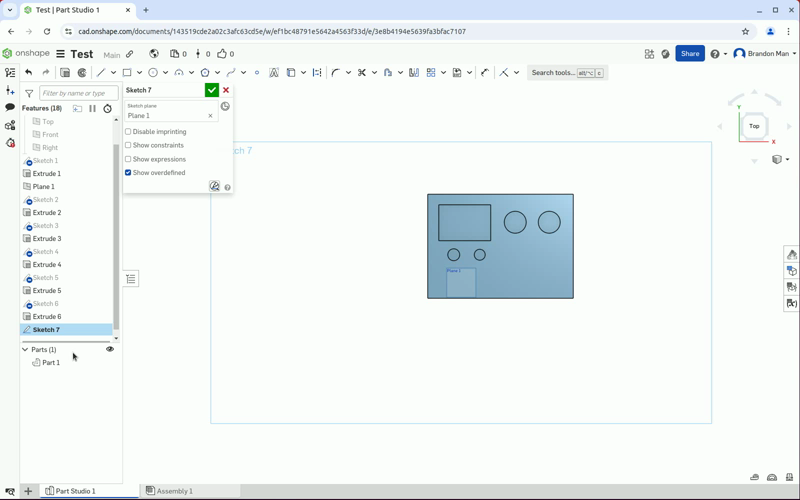
key(y)
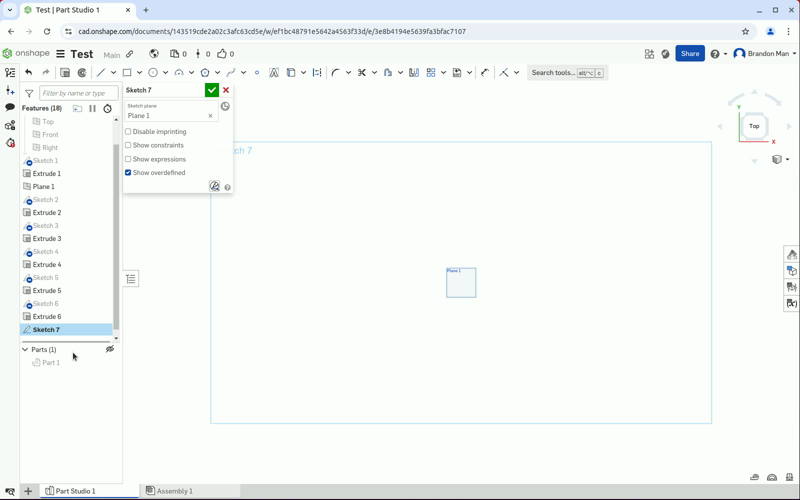
key(l)
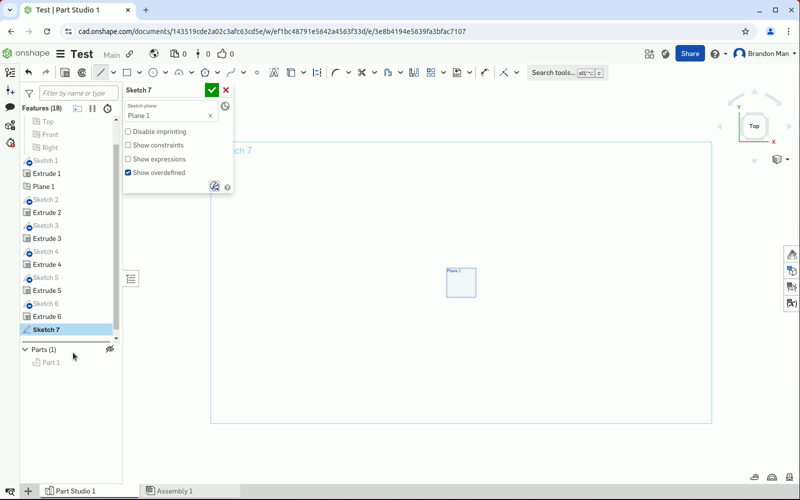
key_down(shift)
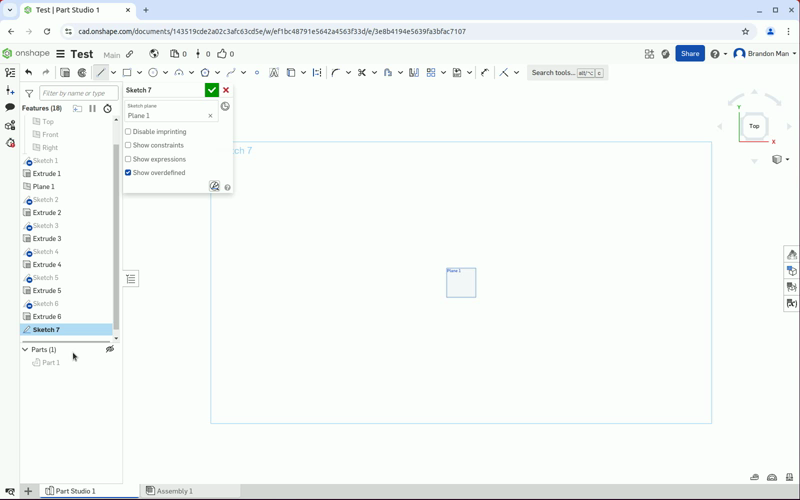
mouse_move(493, 261)
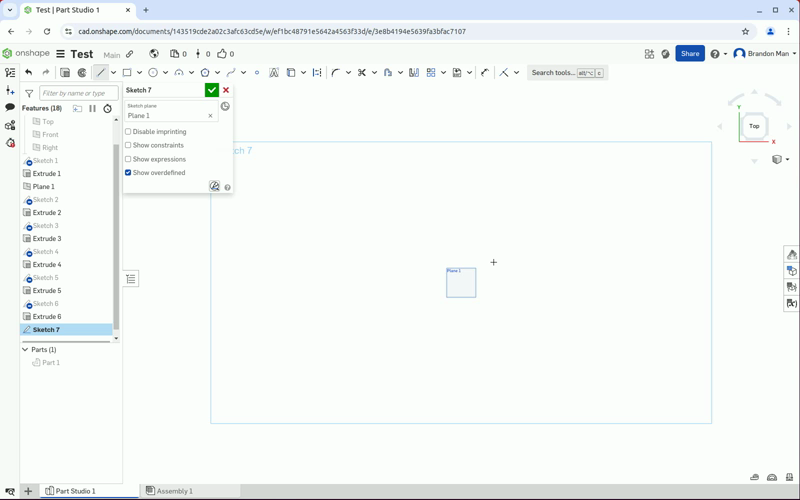
click(493, 261)
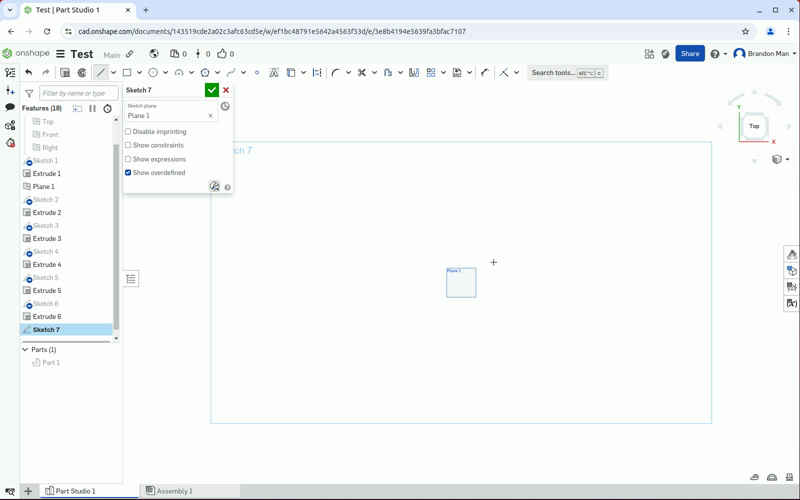
key_up(shift)
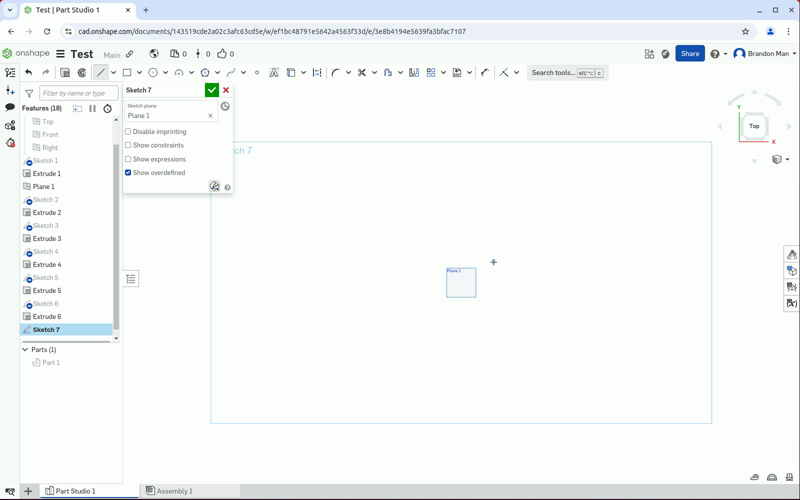
key_down(shift)
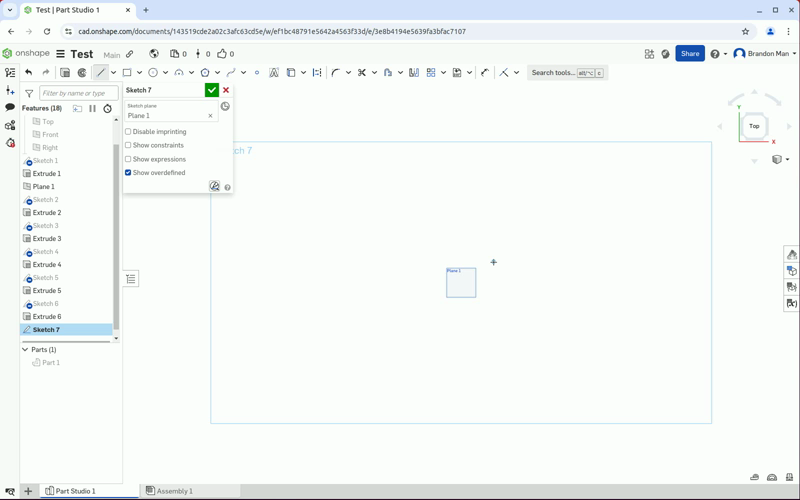
mouse_move(562, 261)
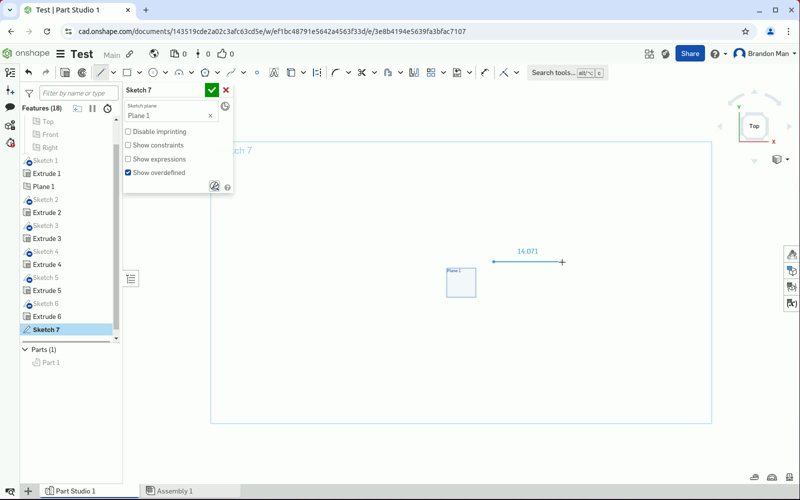
click(562, 261)
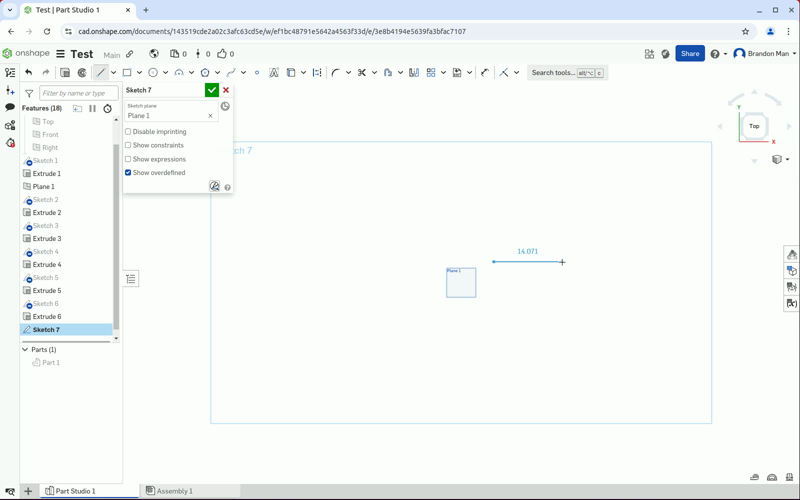
key_up(shift)
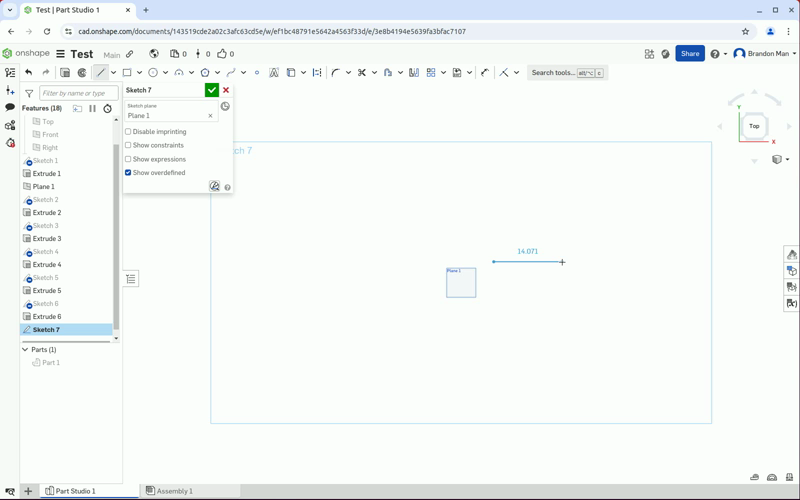
key_down(shift)
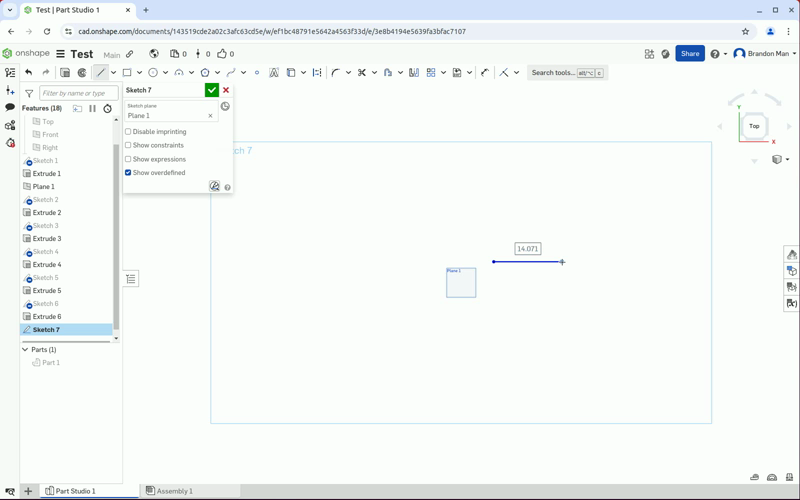
mouse_move(589, 261)
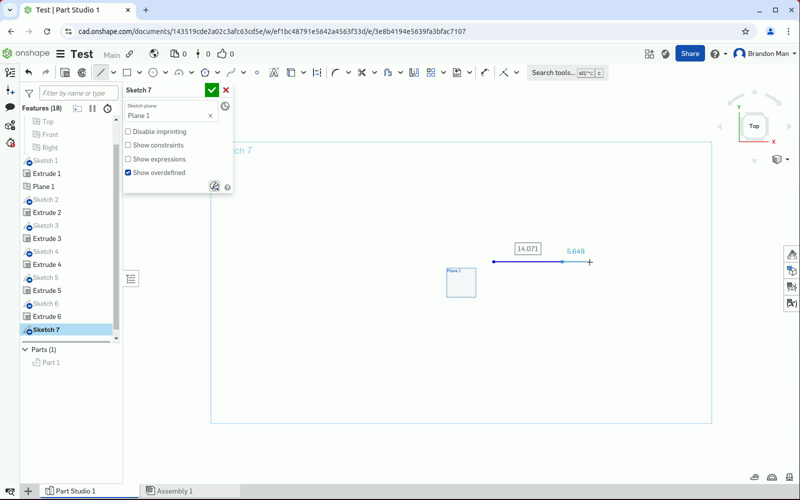
mouse_move(562, 249)
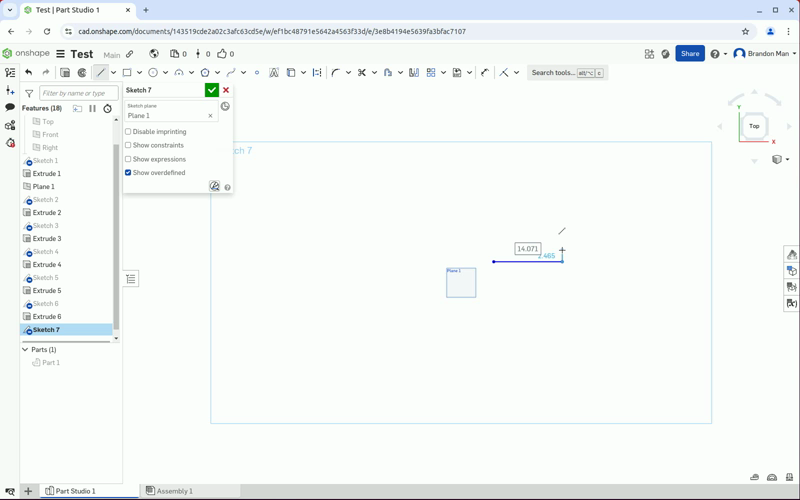
click(562, 249)
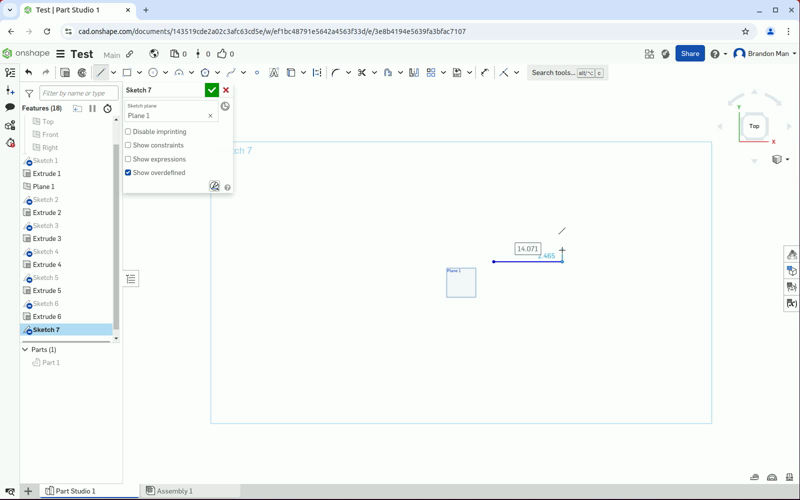
key_up(shift)
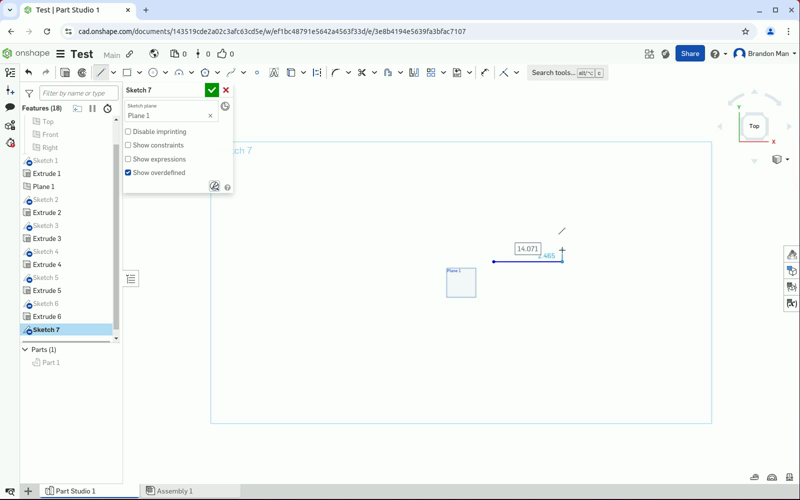
key_down(shift)
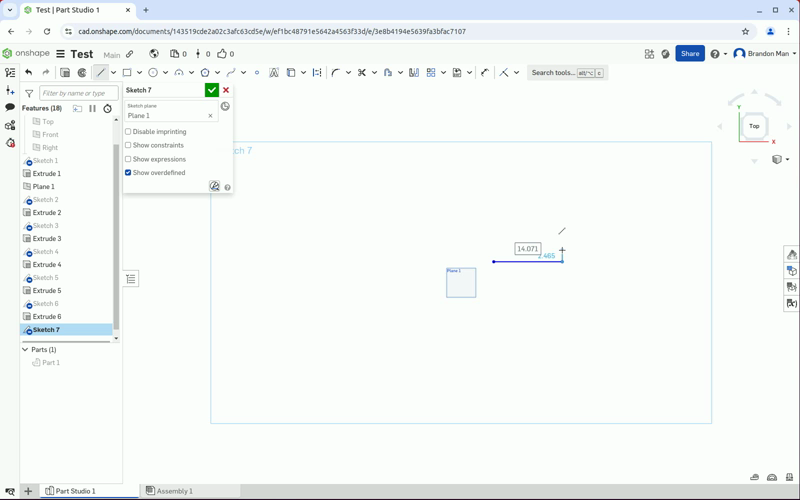
mouse_move(493, 249)
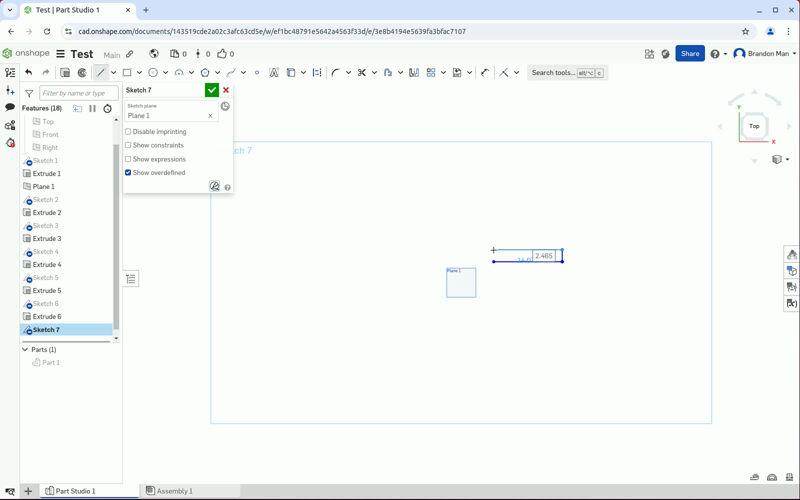
click(493, 249)
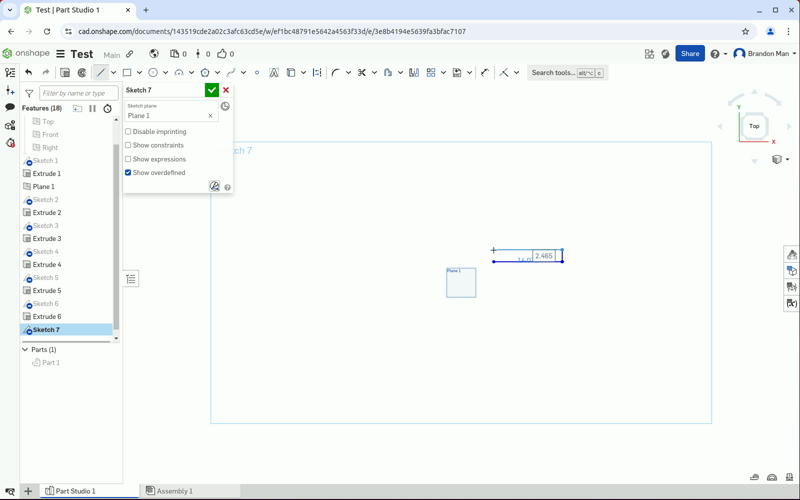
key_up(shift)
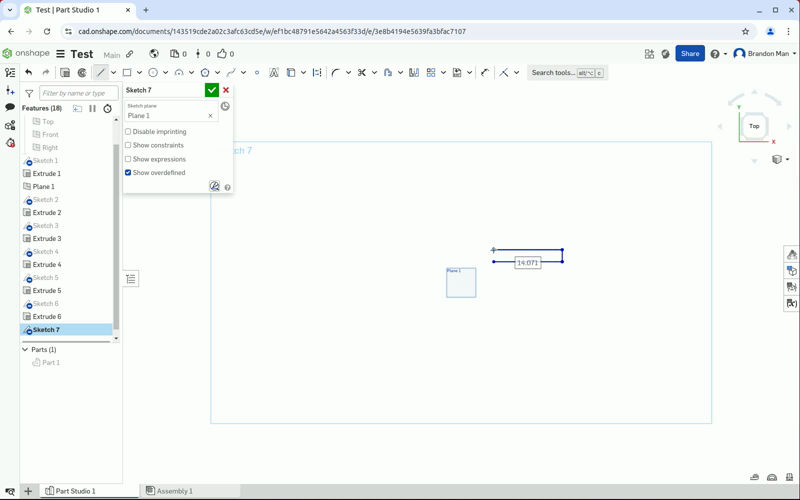
mouse_move(523, 249)
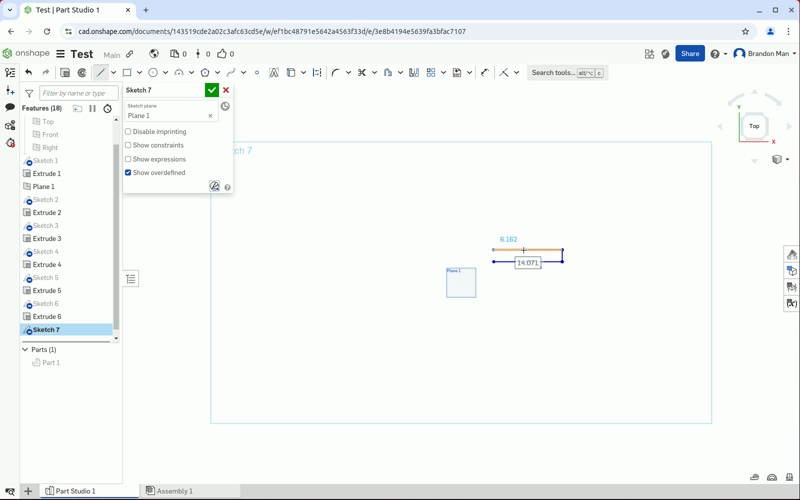
key_down(shift)
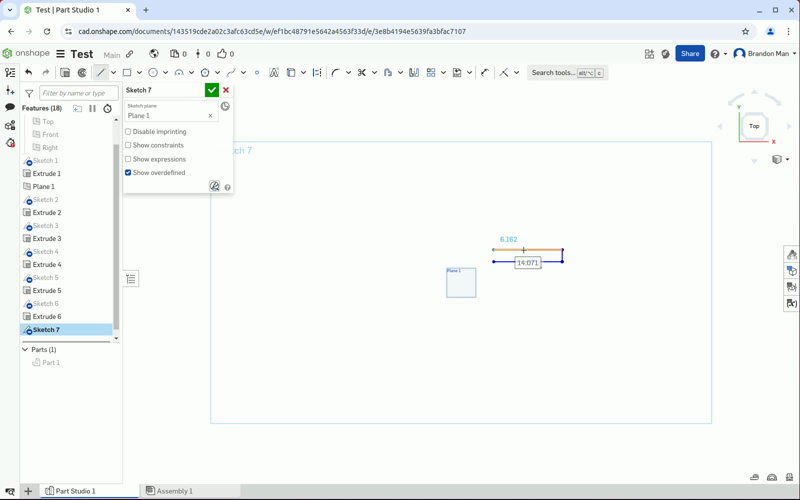
mouse_move(493, 261)
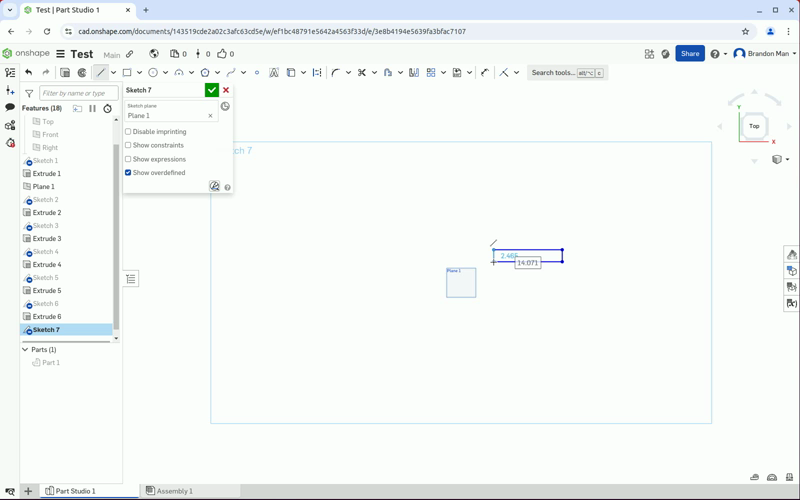
key_up(shift)
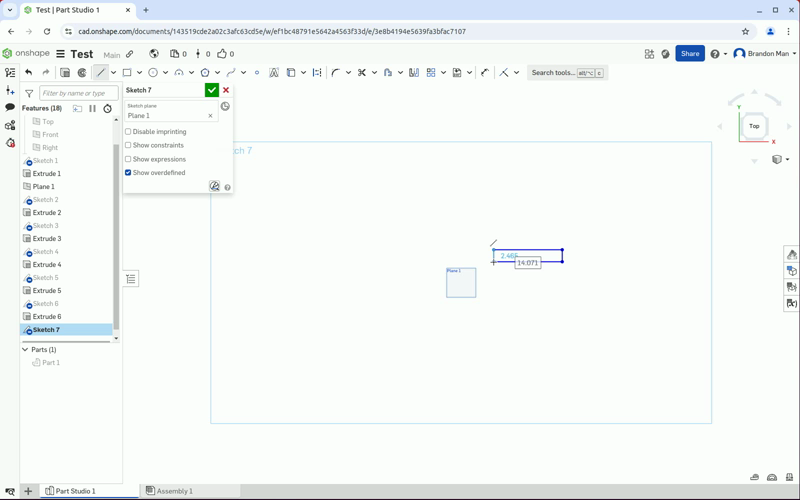
click(493, 261)
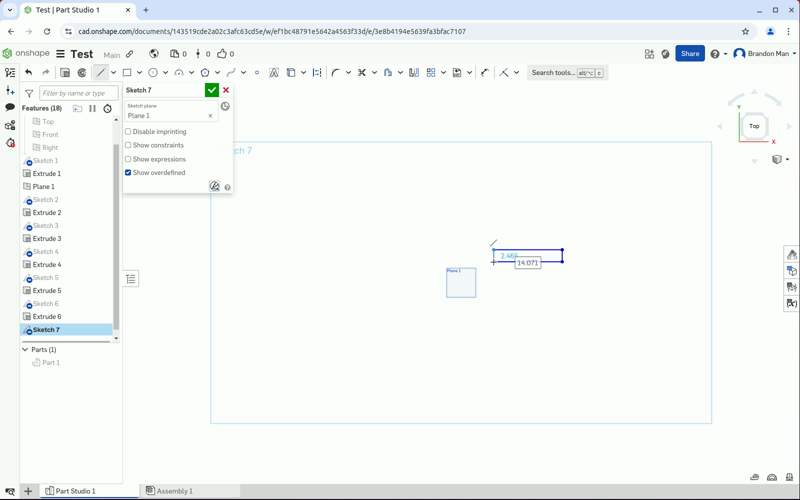
key(esc)
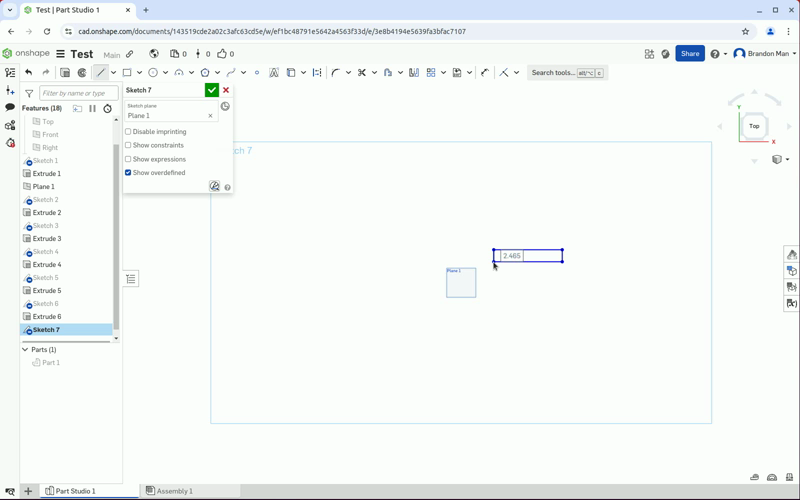
mouse_move(498, 258)
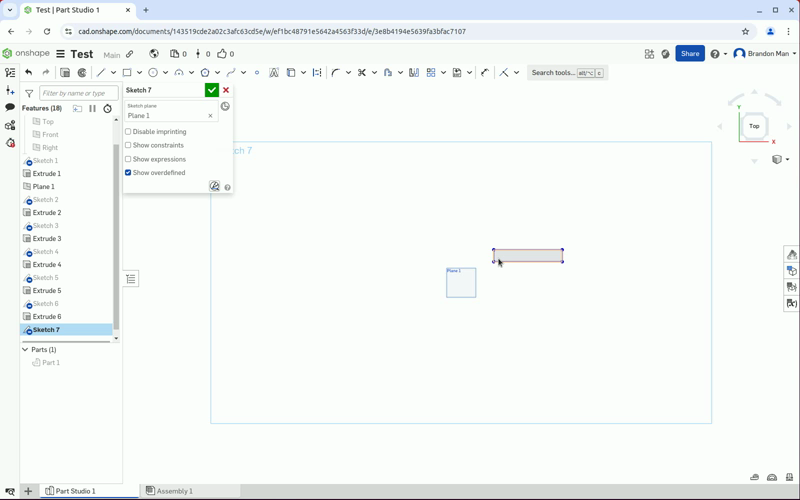
scroll(6)
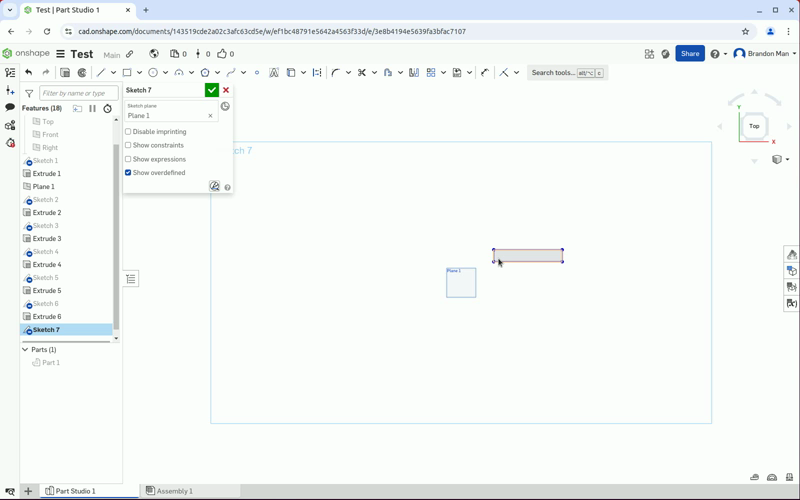
scroll(6)
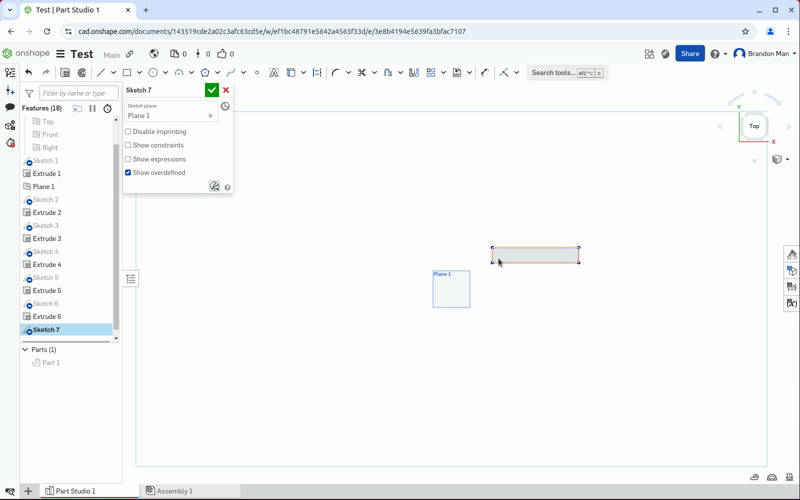
scroll(6)
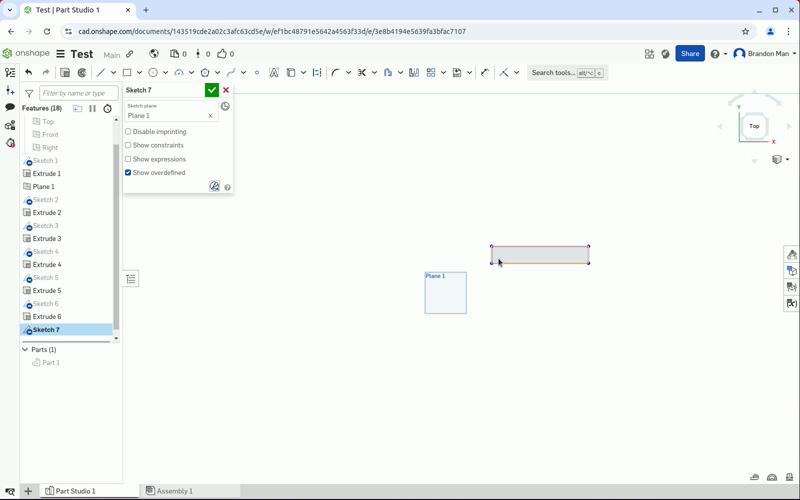
scroll(6)
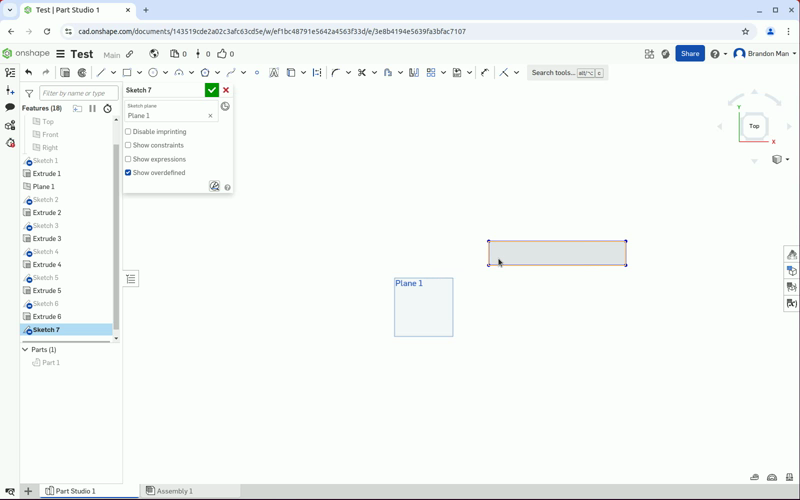
scroll(6)
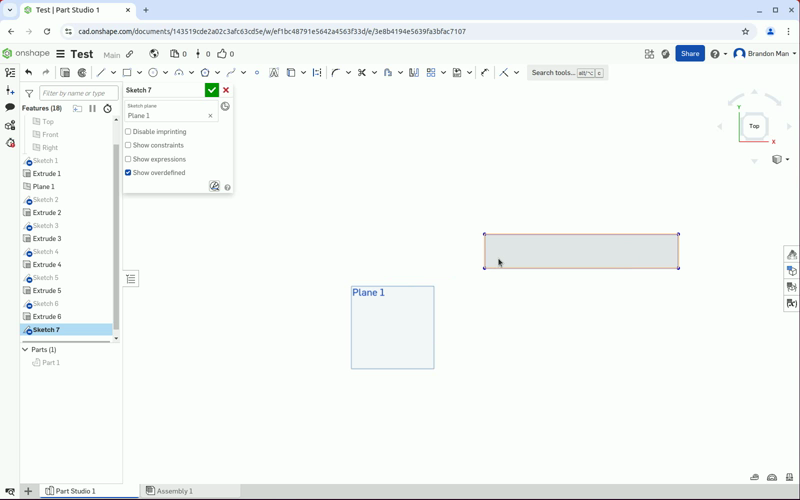
scroll(6)
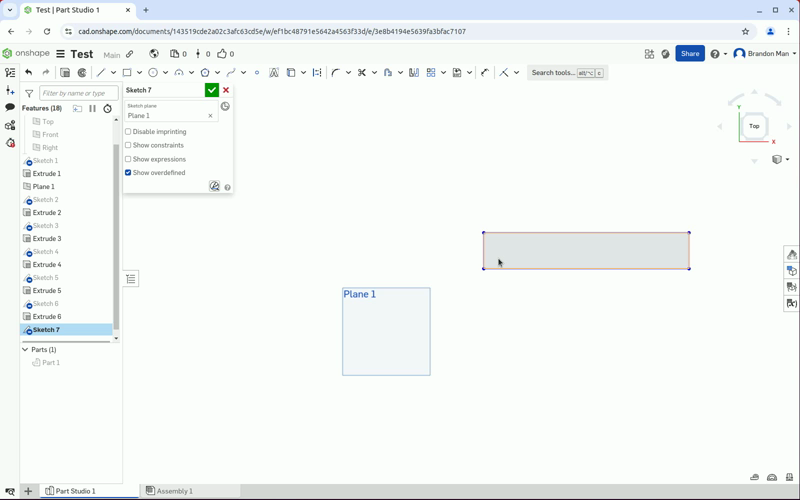
scroll(6)
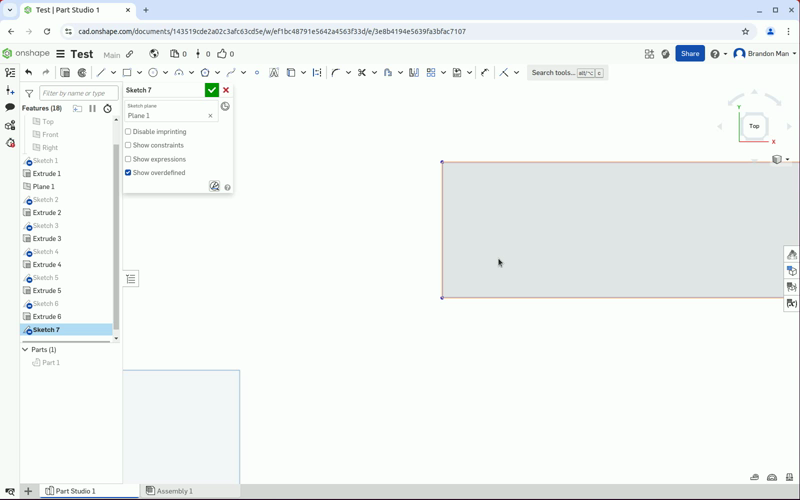
click(498, 258)
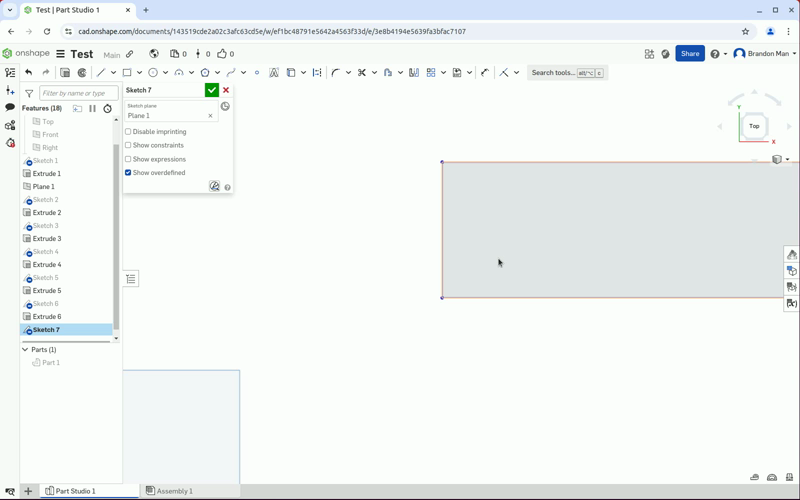
scroll(-6)
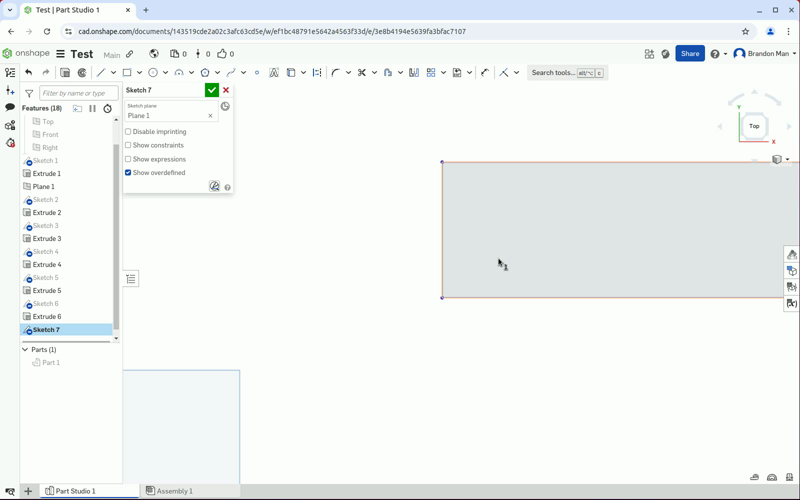
scroll(-6)
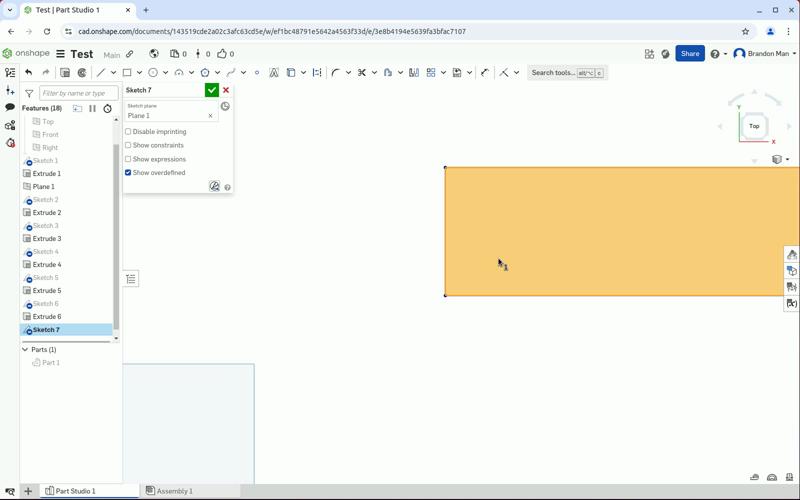
scroll(-6)
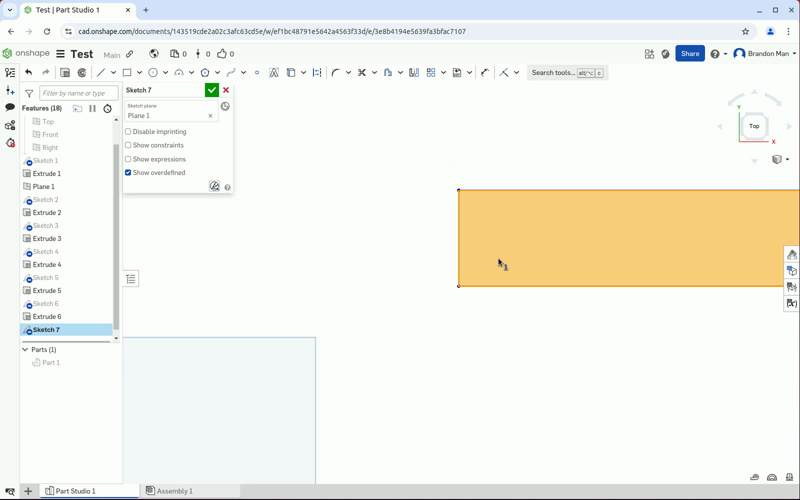
scroll(-6)
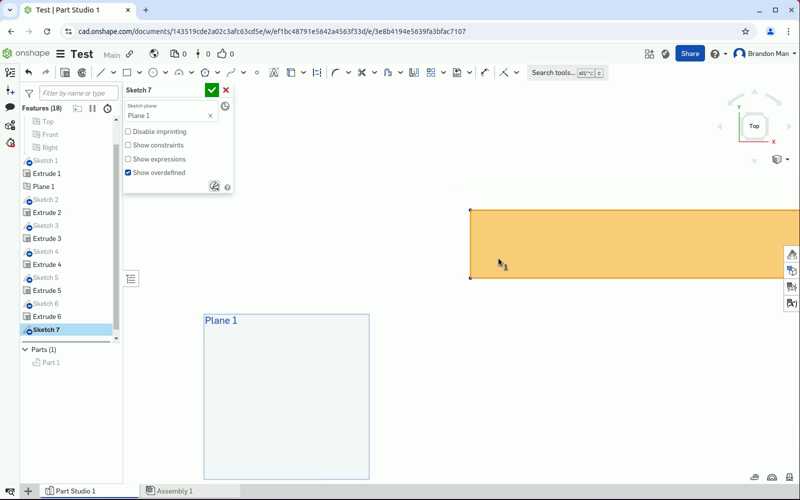
scroll(-6)
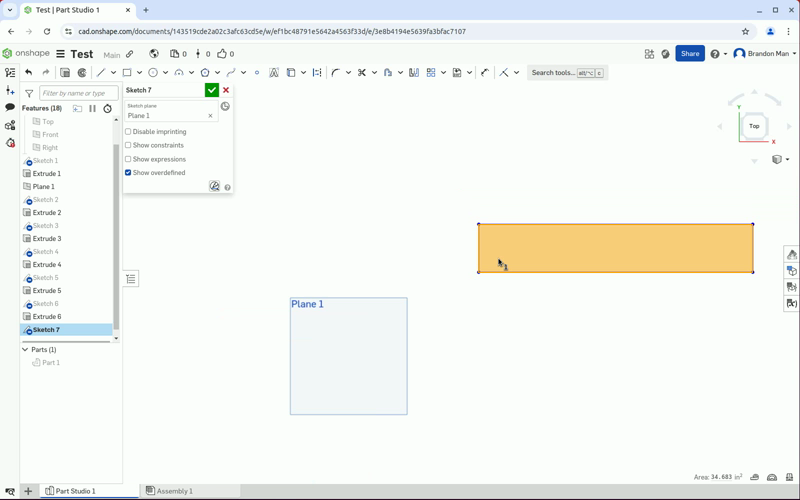
scroll(-6)
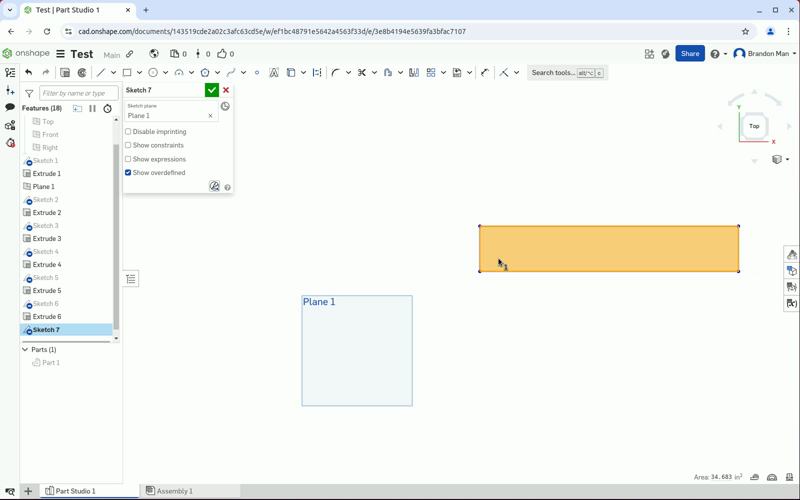
scroll(-6)
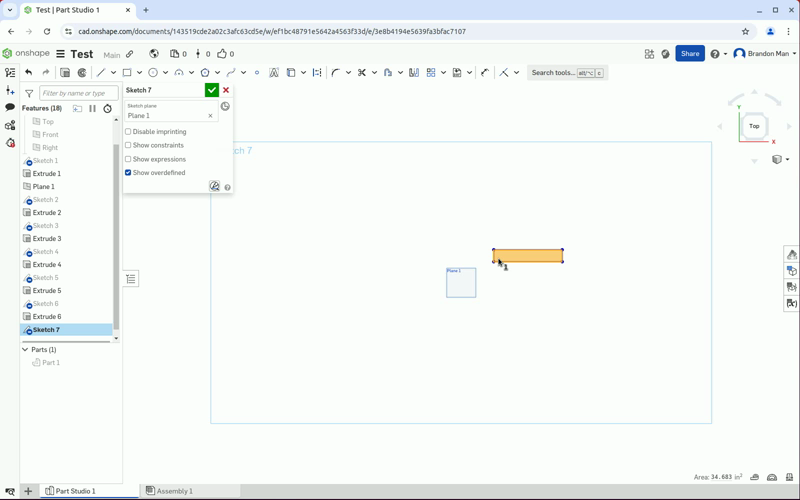
mouse_move(73, 352)
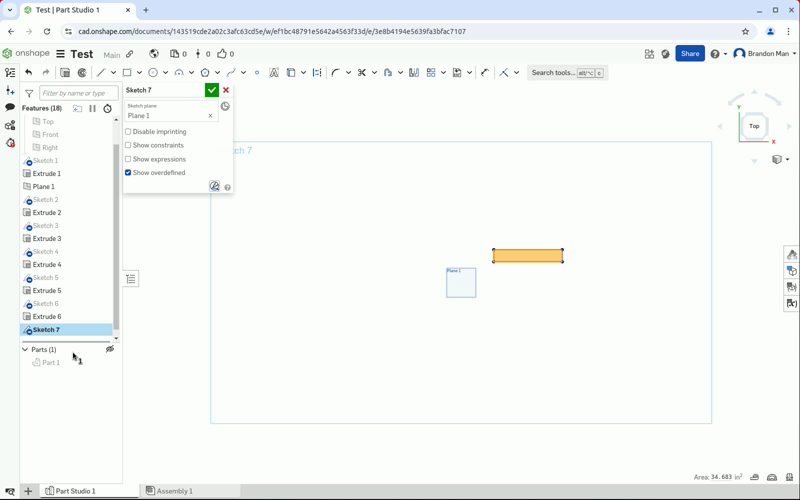
key(shift+y)
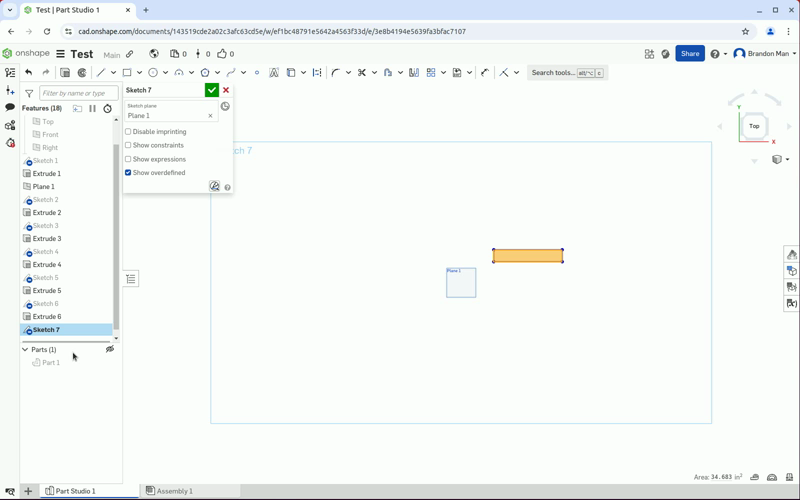
key(shift+e)
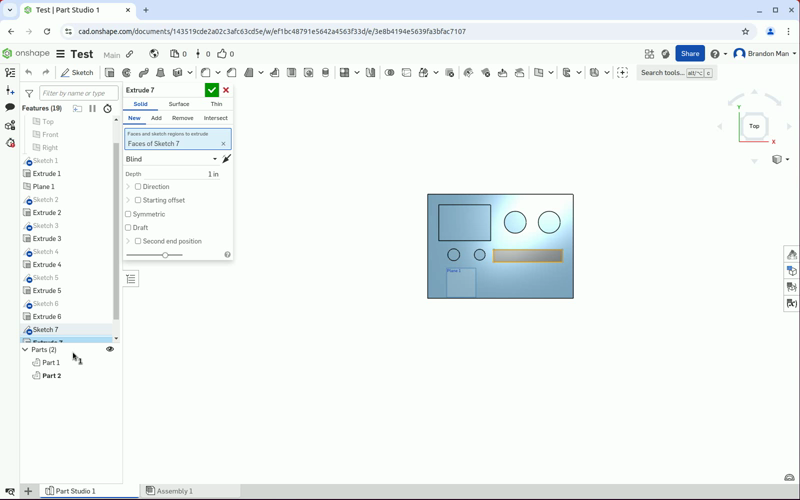
mouse_move(143, 106)
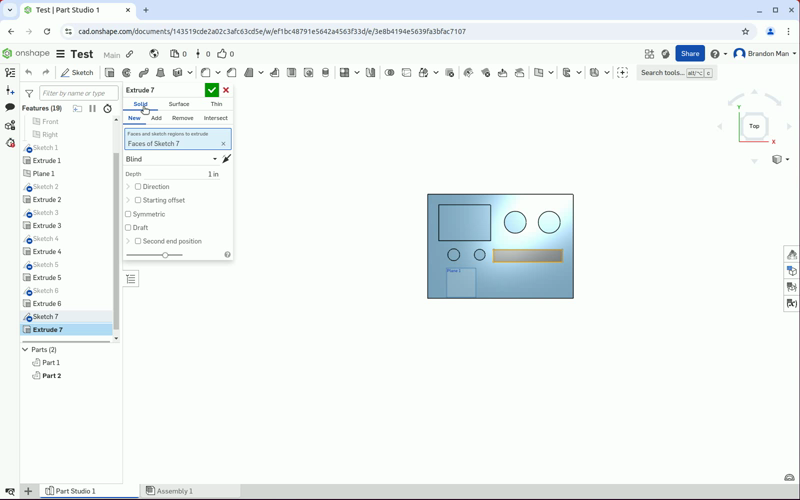
click(143, 106)
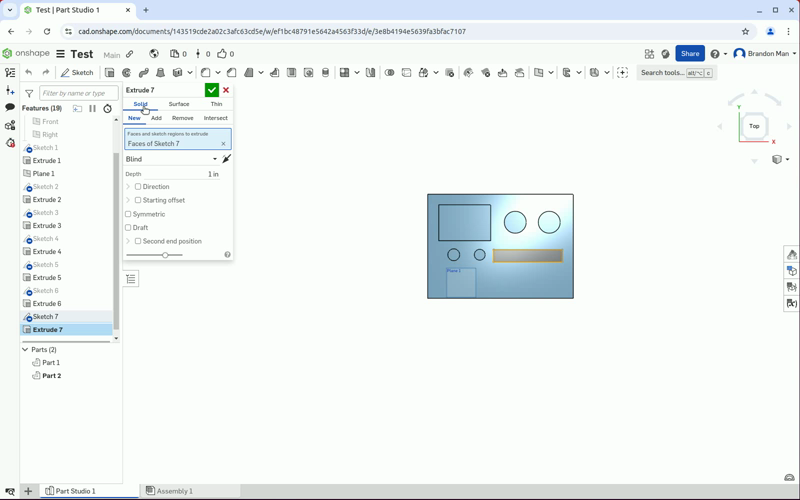
mouse_move(186, 120)
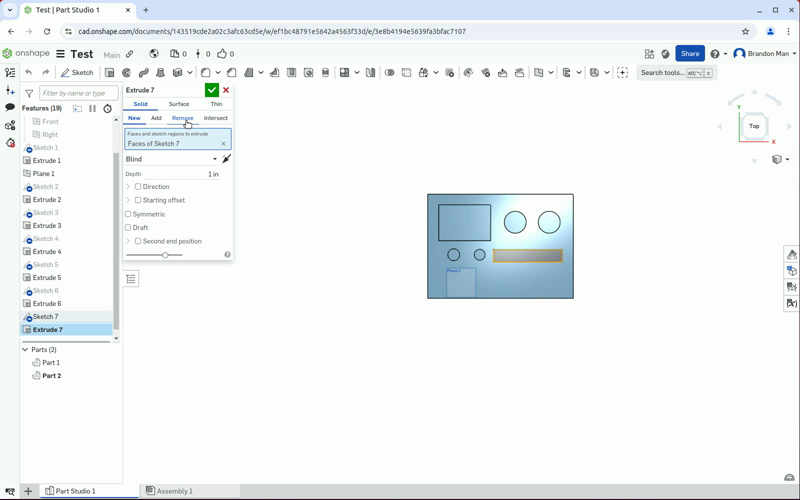
click(186, 120)
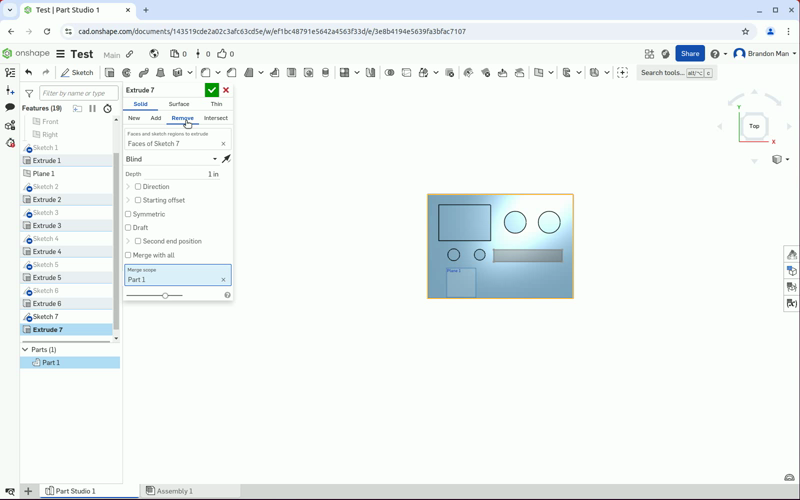
key(tab, 4)
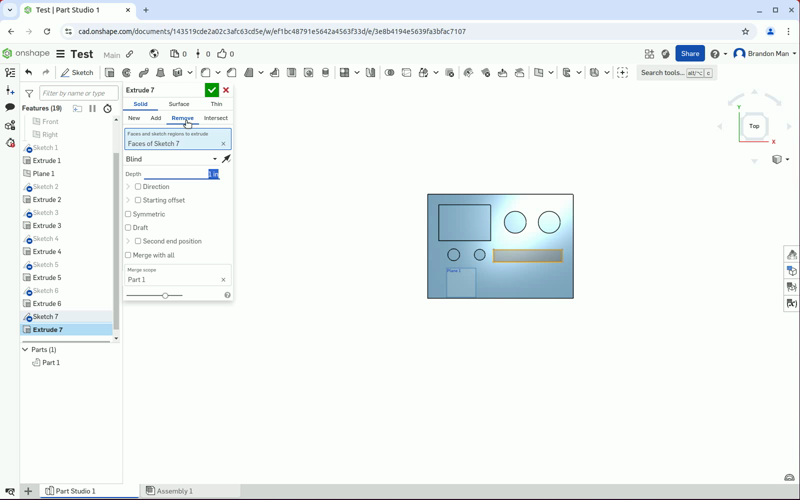
text(10.591)
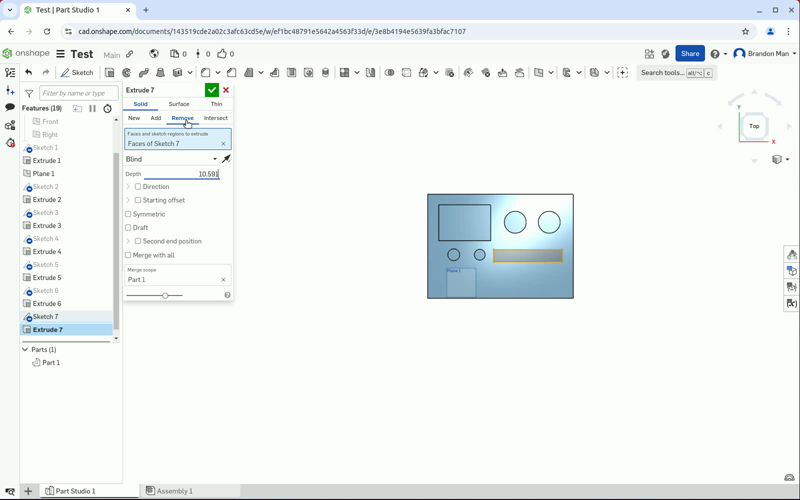
key(tab, 6)
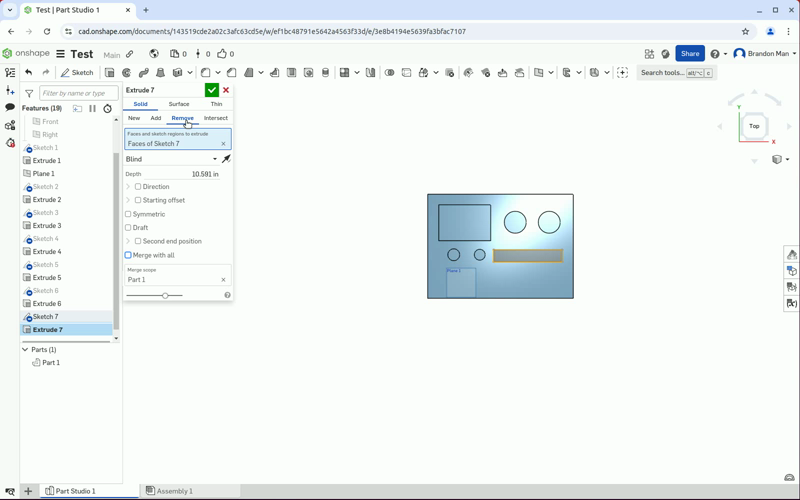
key(space)
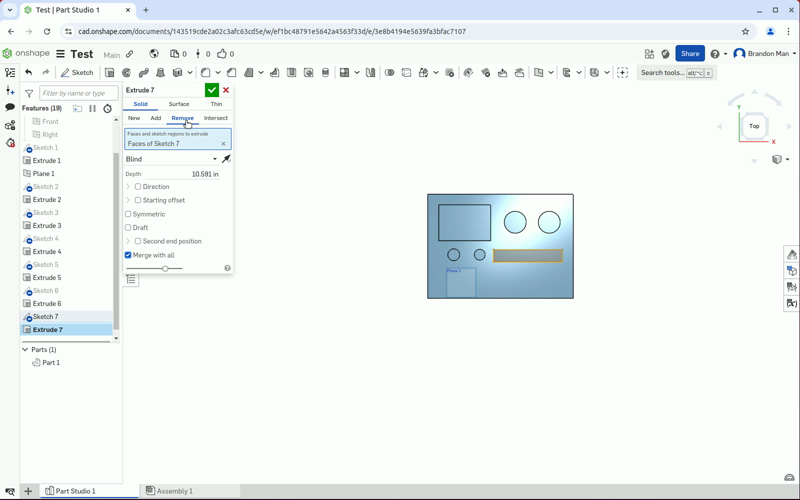
key(enter)
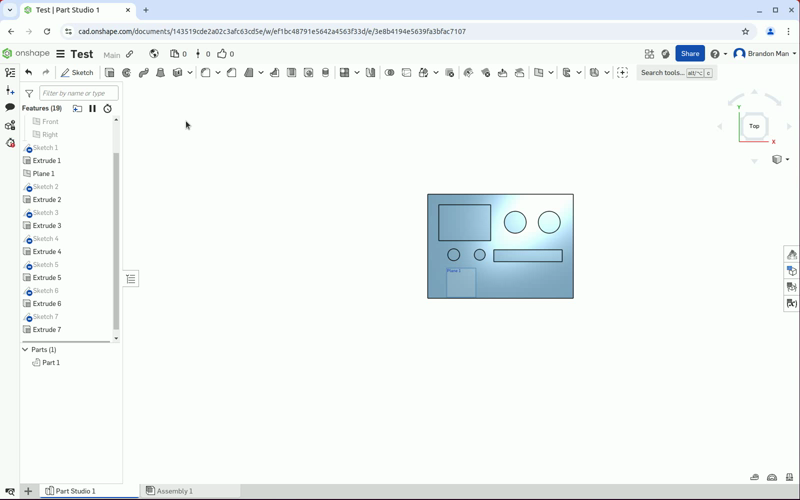
key(shift+h)
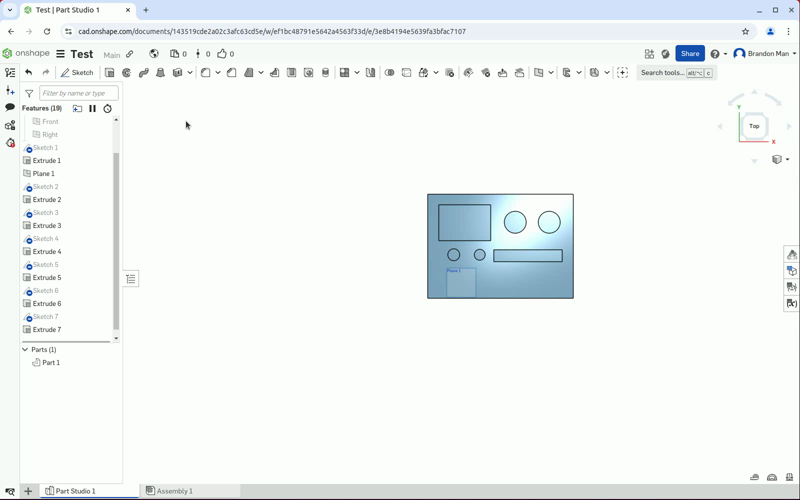
key(shift+h)
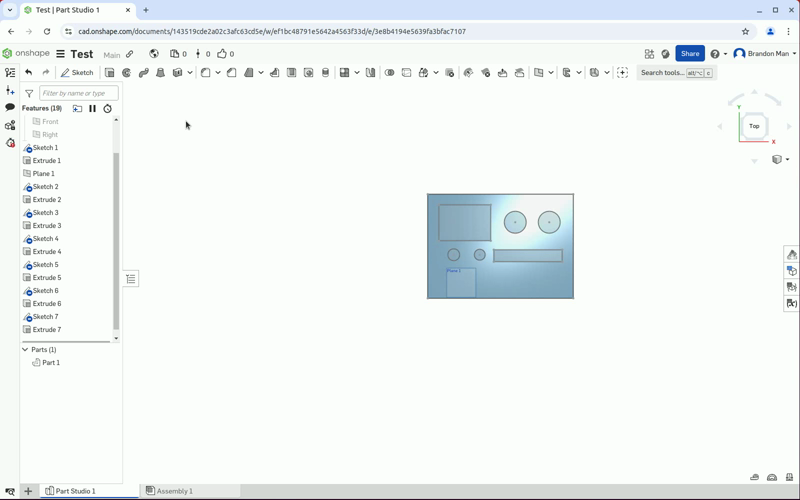
key(shift+7)
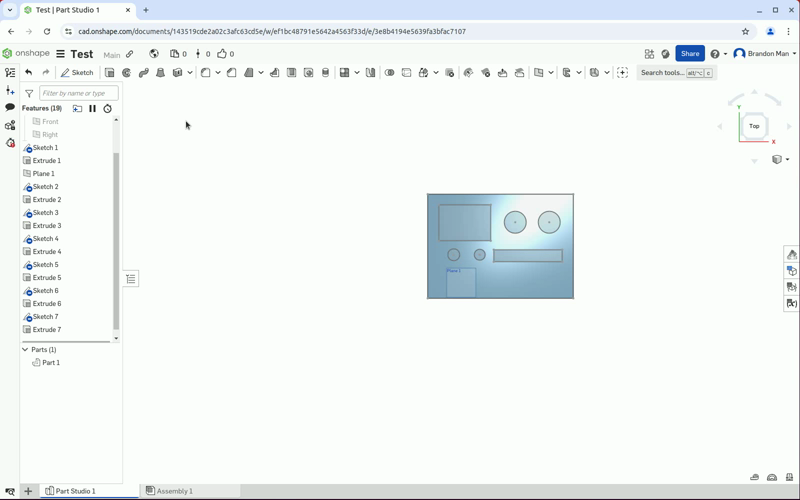
key(up, 3)
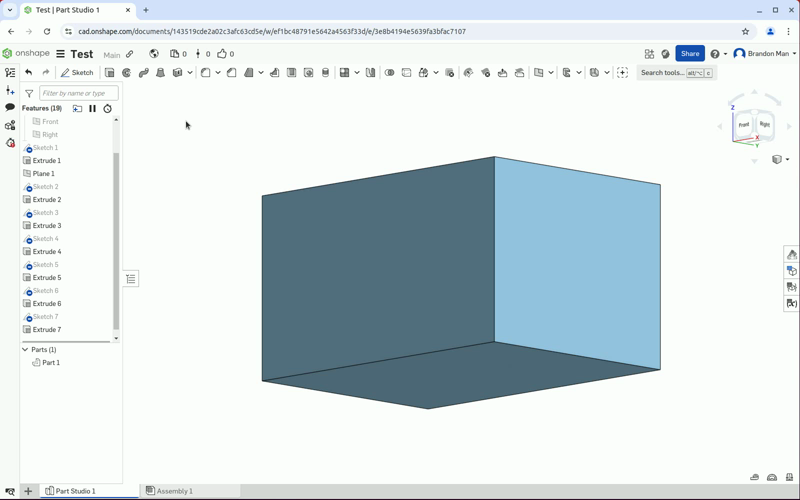
key(left, 3)
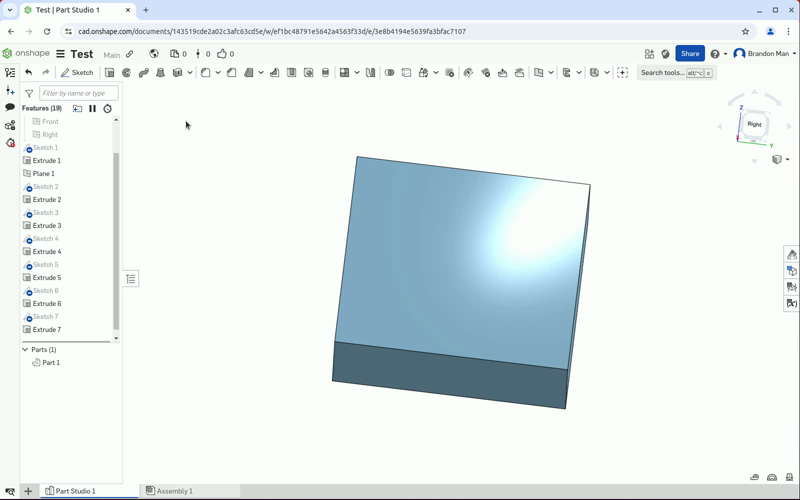
key(right, 3)
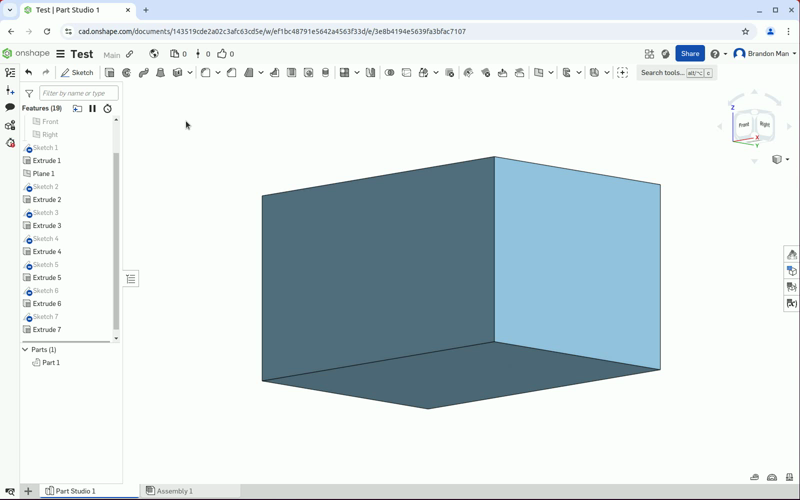
key(down, 3)
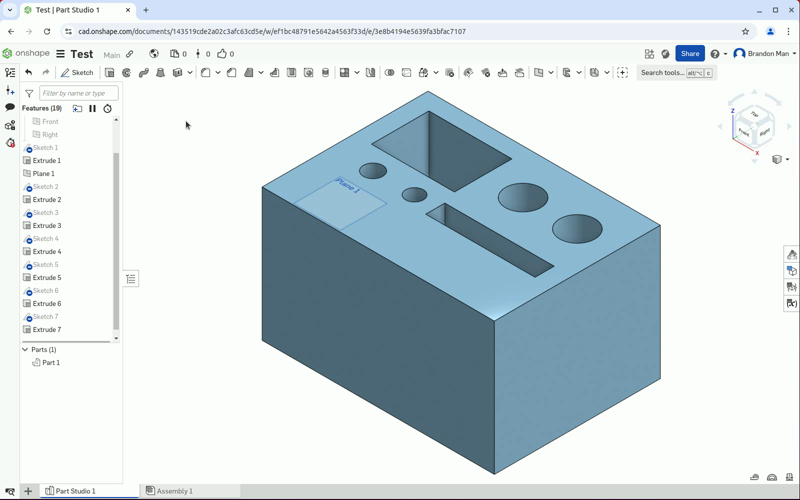
mouse_move(69, 150)
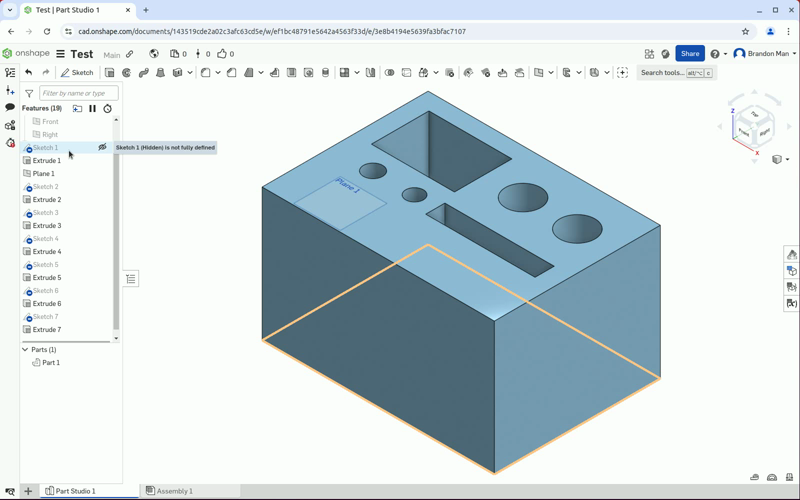
click(69, 150)